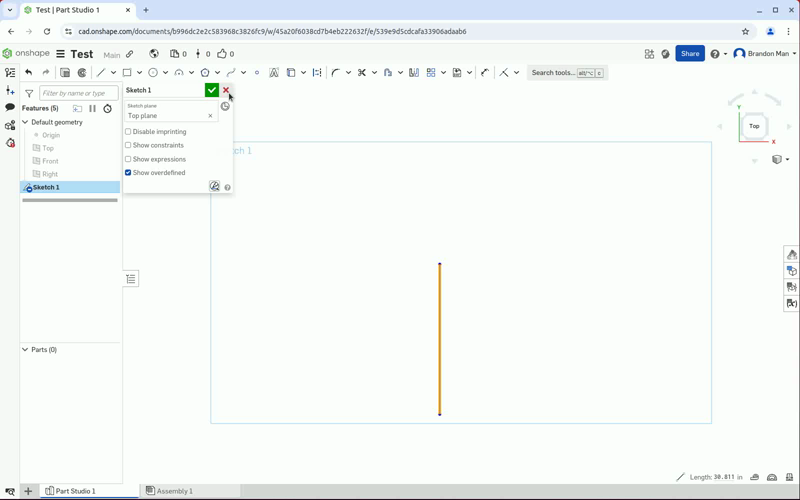
key(shift+h)
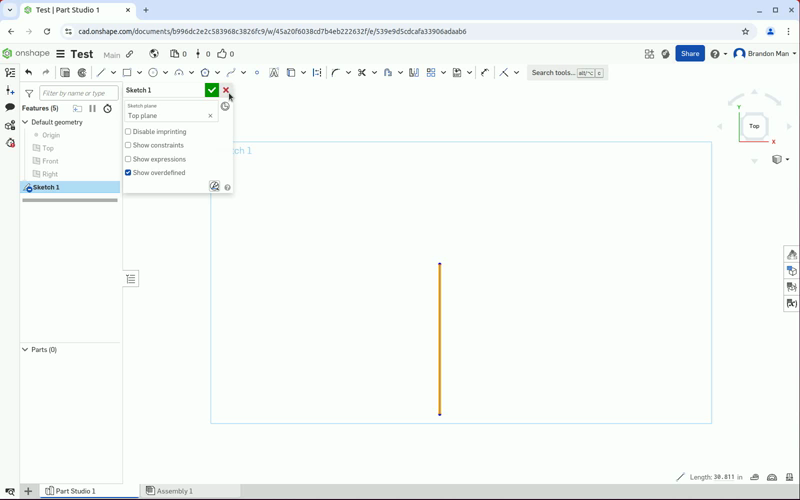
key(shift+s)
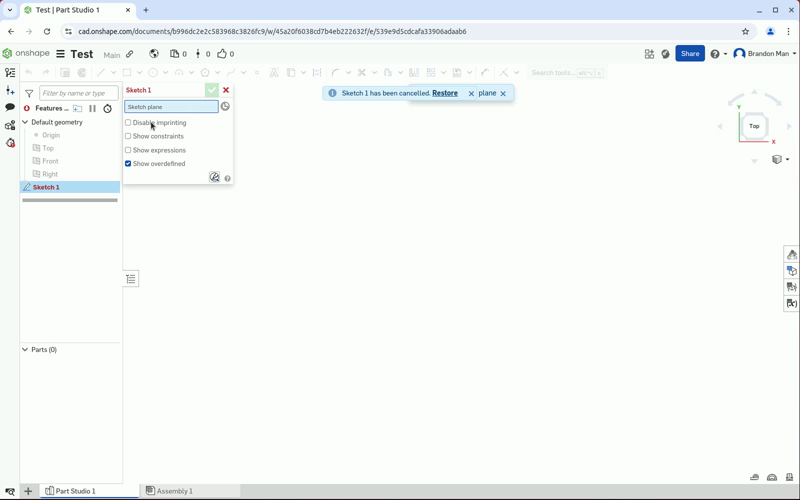
mouse_move(73, 150)
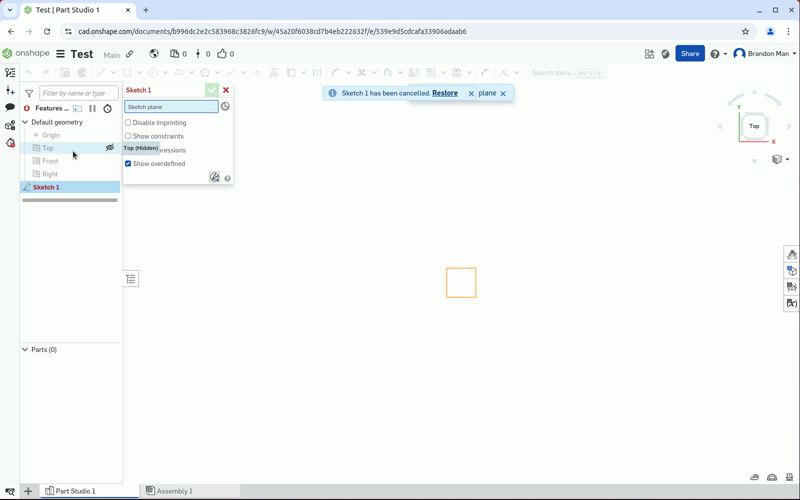
click(73, 150)
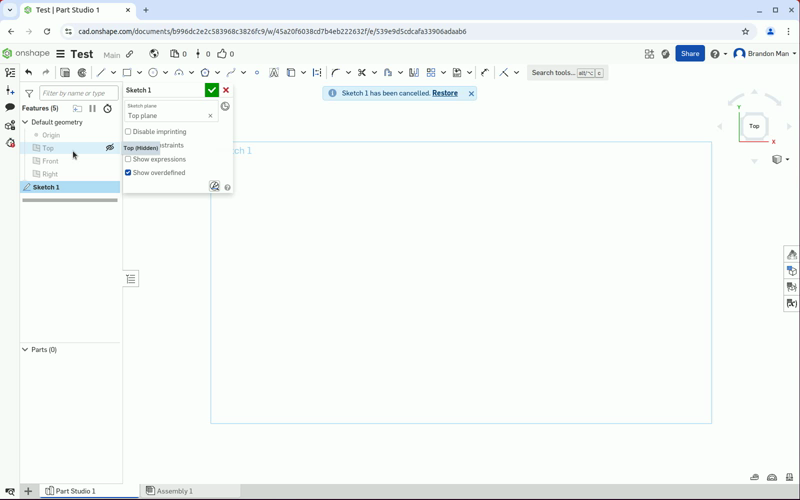
mouse_move(73, 352)
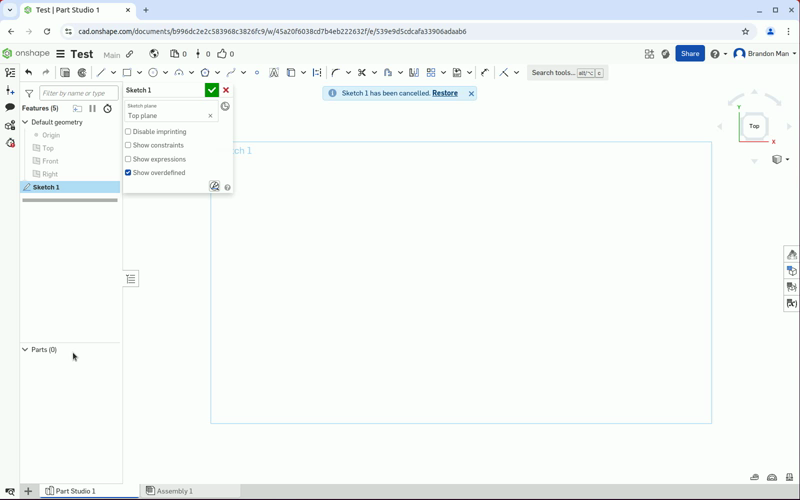
key(y)
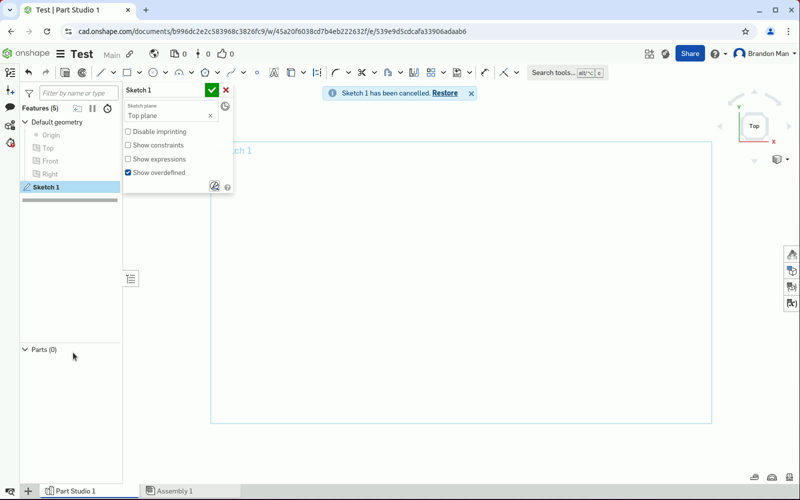
key(l)
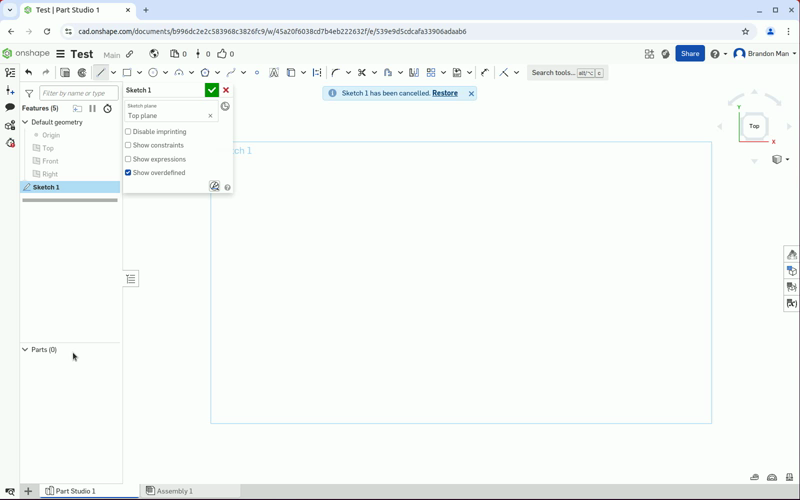
key_down(shift)
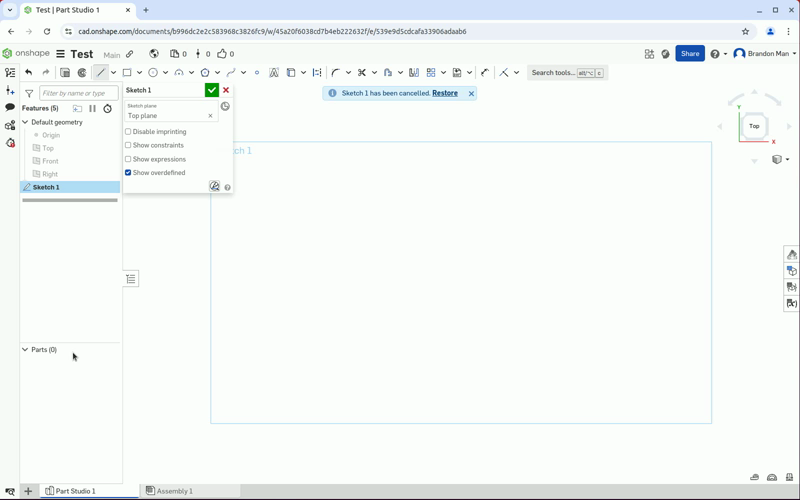
mouse_move(438, 304)
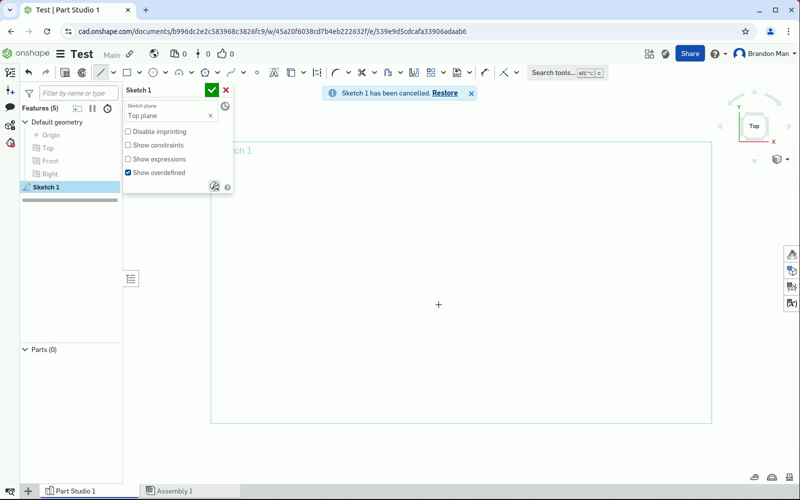
click(438, 304)
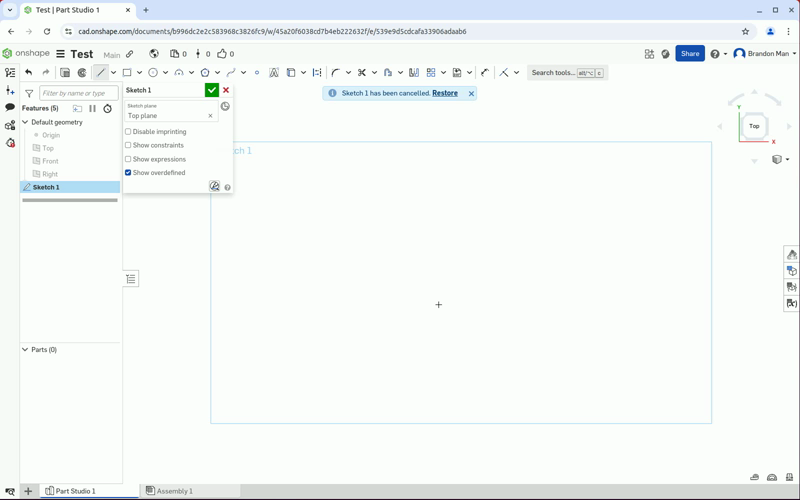
key_up(shift)
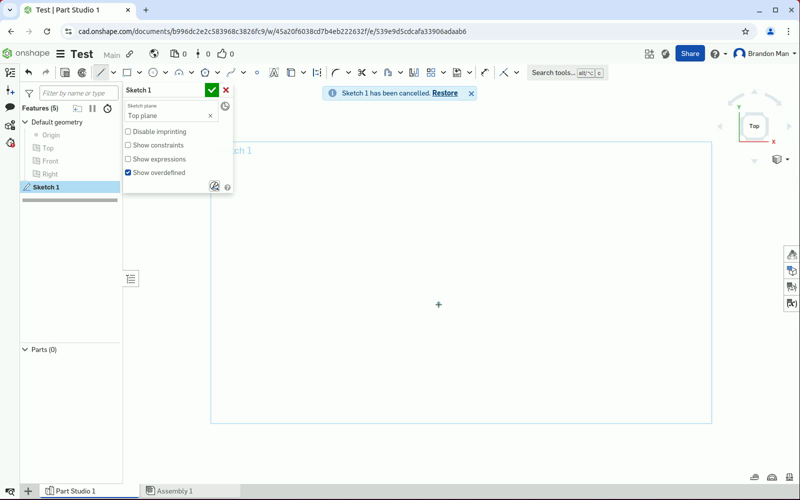
key_down(shift)
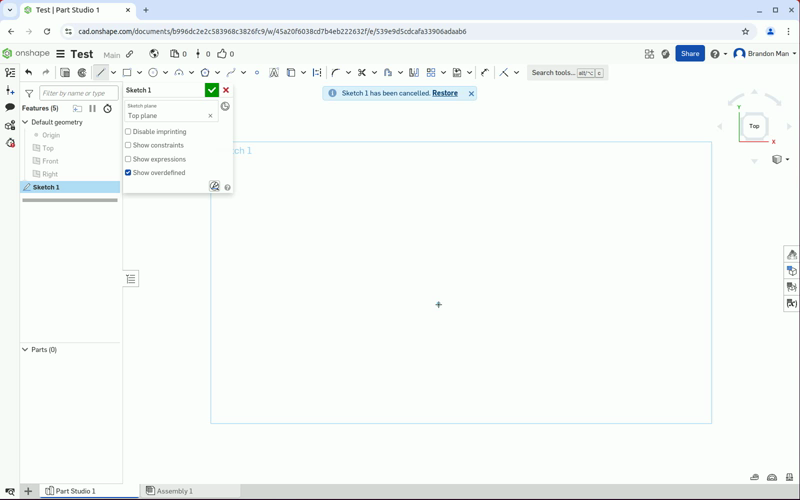
mouse_move(468, 304)
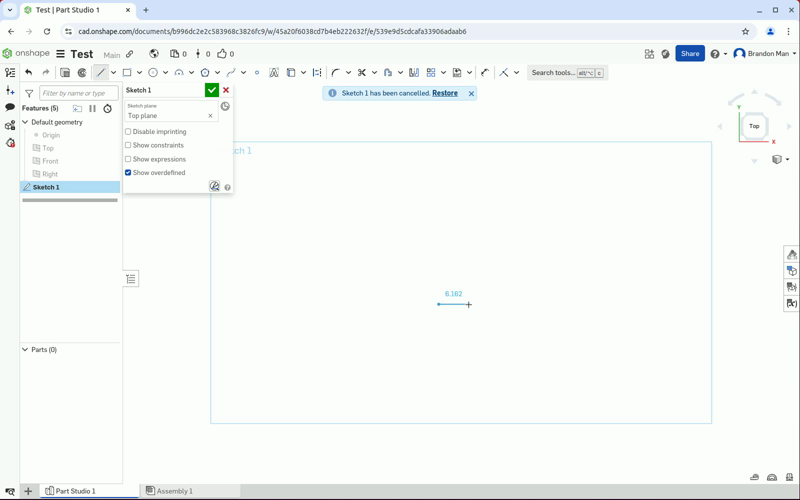
mouse_move(450, 304)
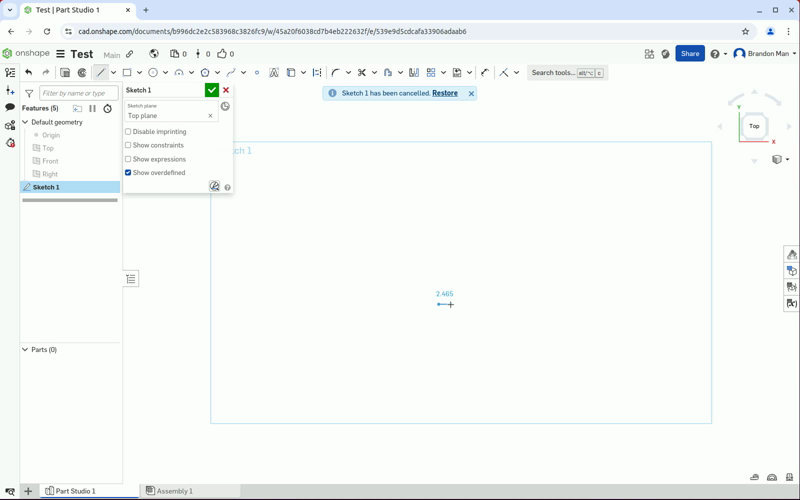
click(450, 304)
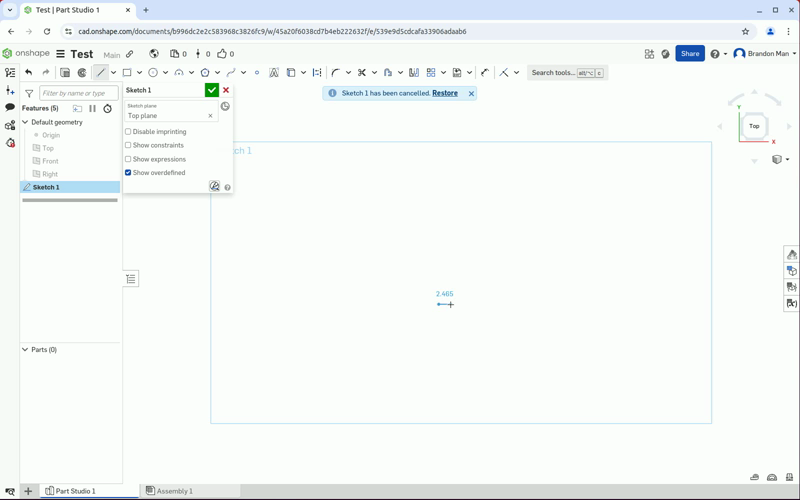
key_up(shift)
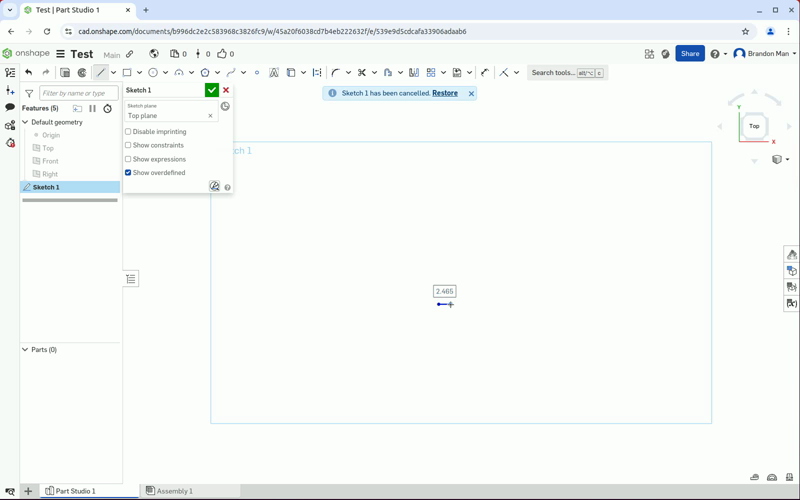
key_down(shift)
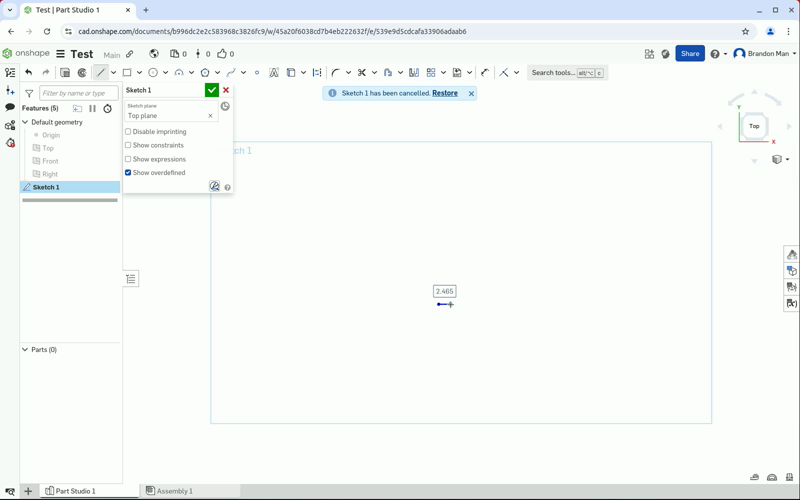
mouse_move(480, 304)
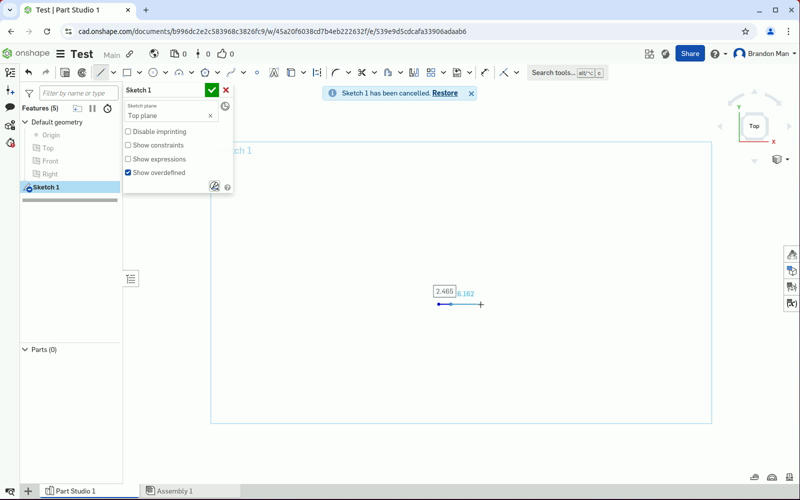
mouse_move(450, 279)
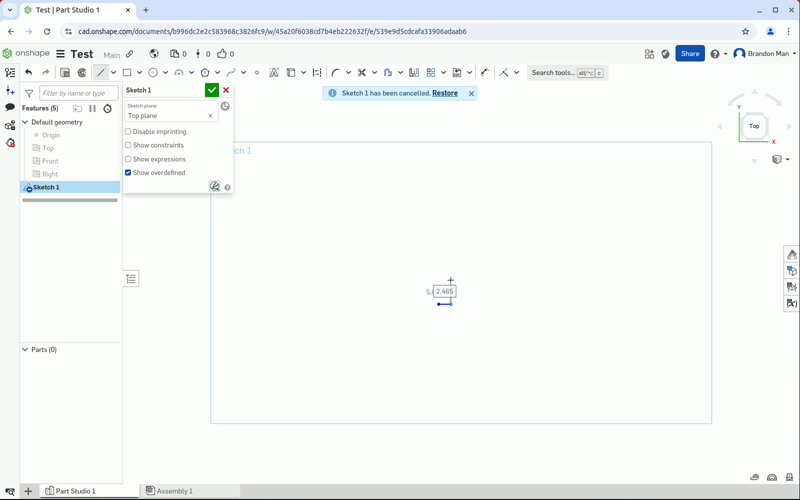
click(450, 279)
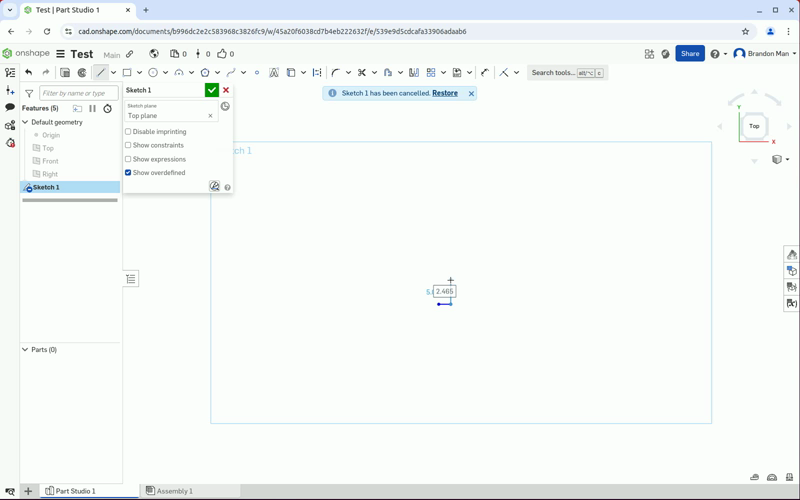
key_up(shift)
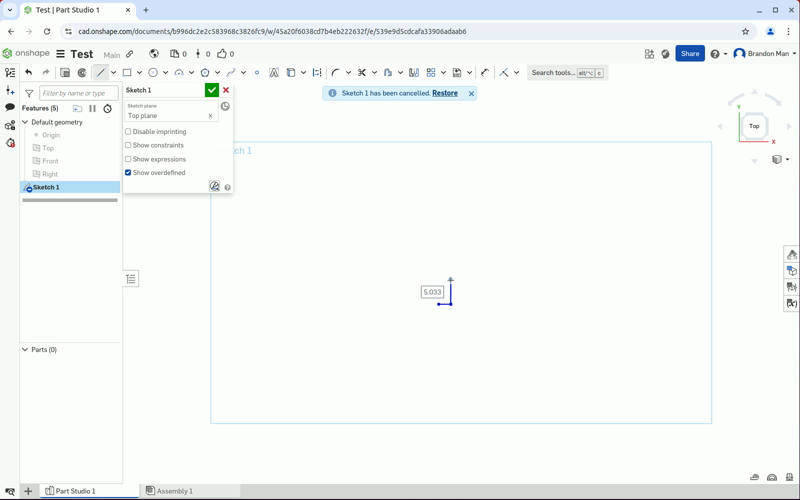
key_down(shift)
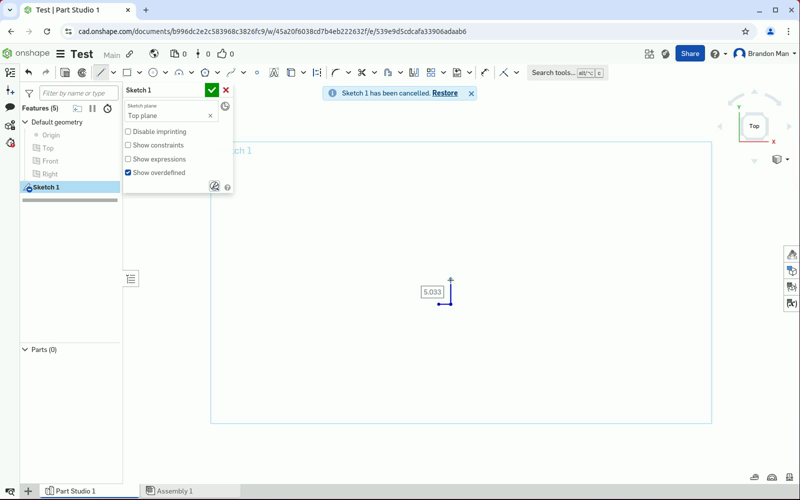
mouse_move(480, 279)
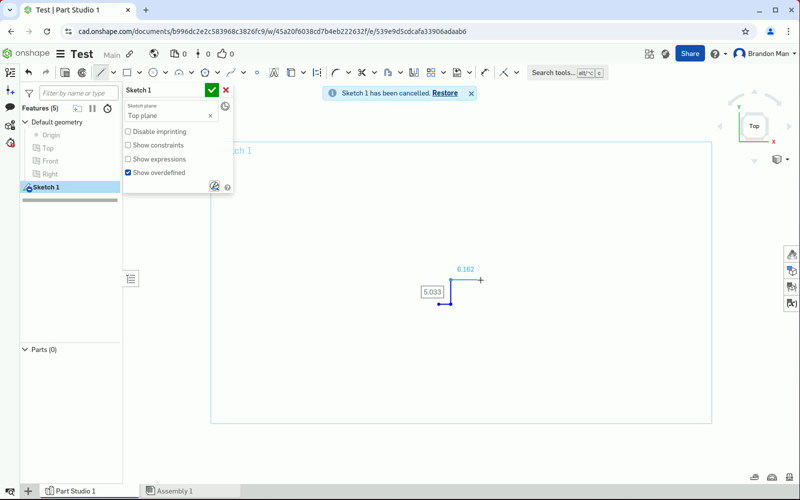
mouse_move(448, 279)
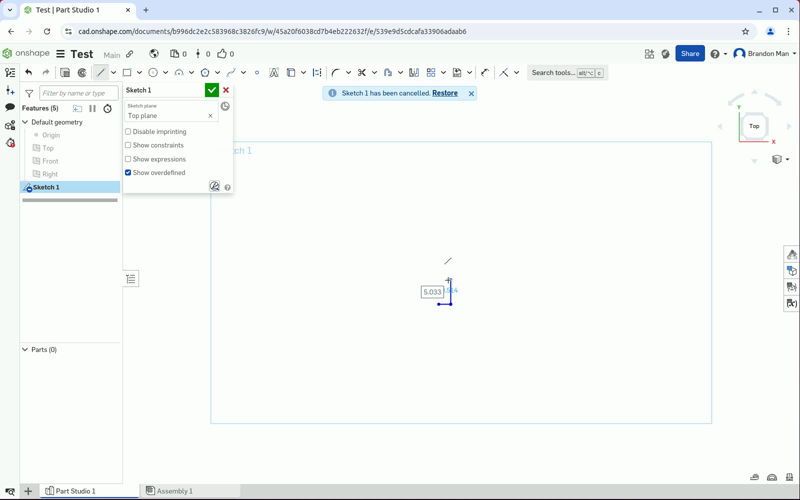
scroll(6)
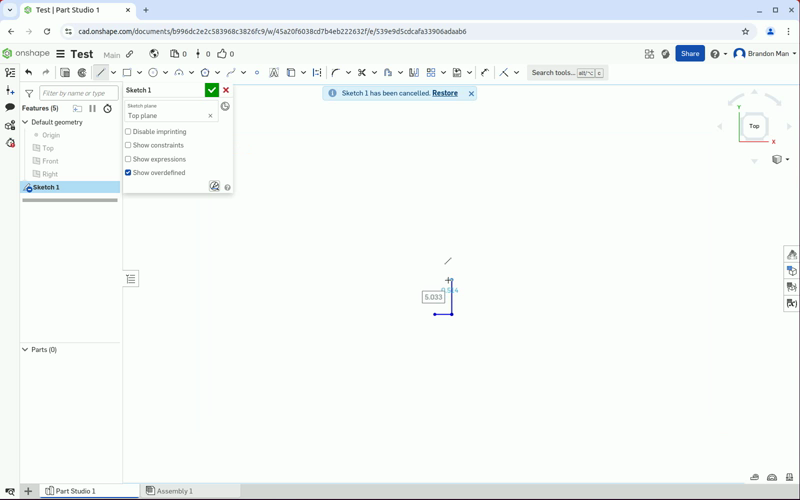
scroll(6)
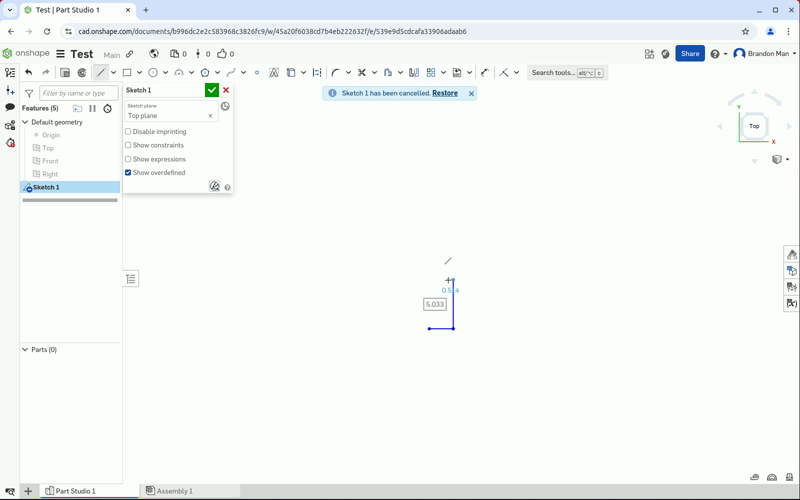
scroll(6)
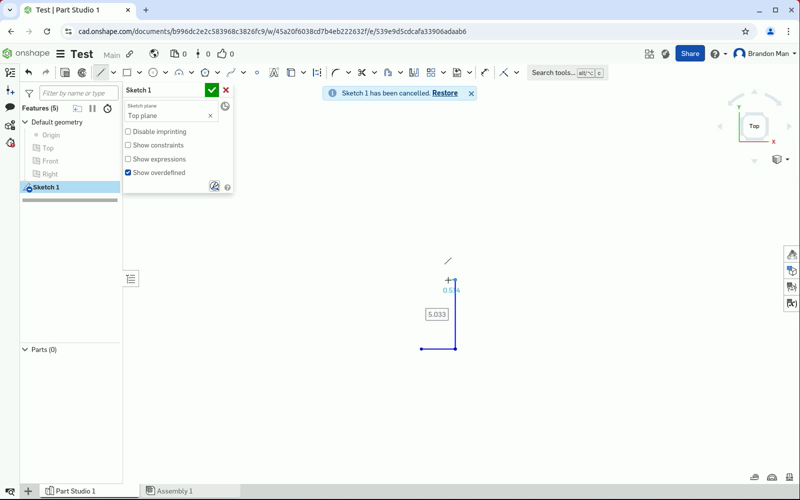
scroll(6)
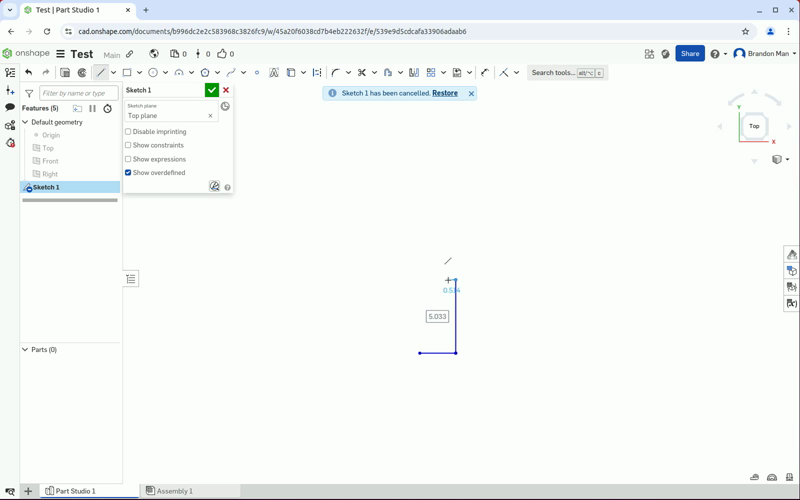
scroll(6)
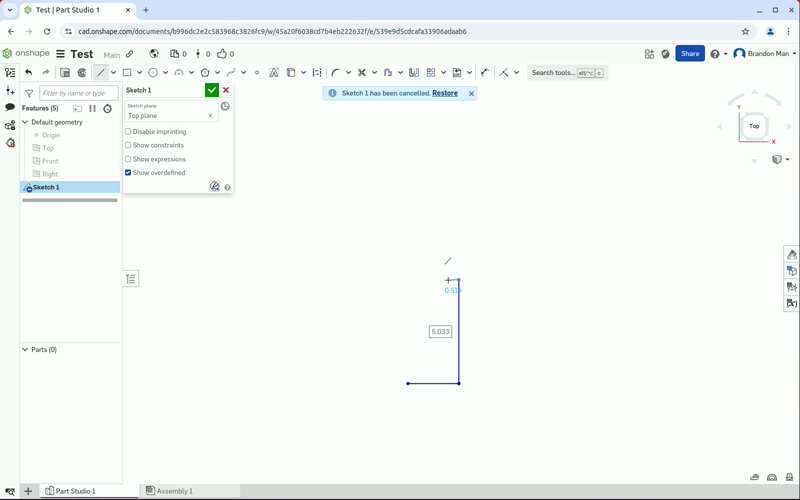
scroll(6)
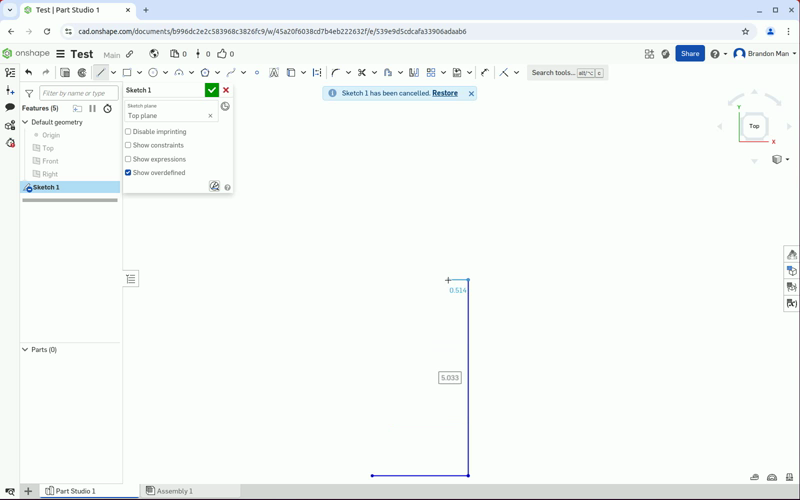
scroll(6)
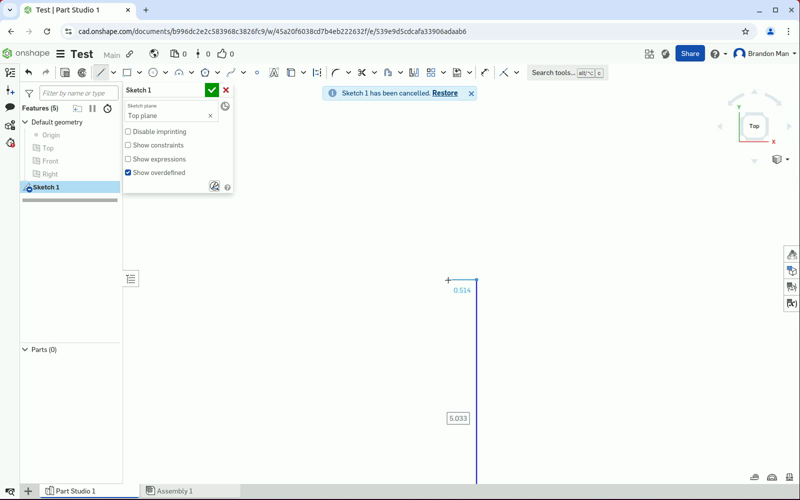
click(448, 279)
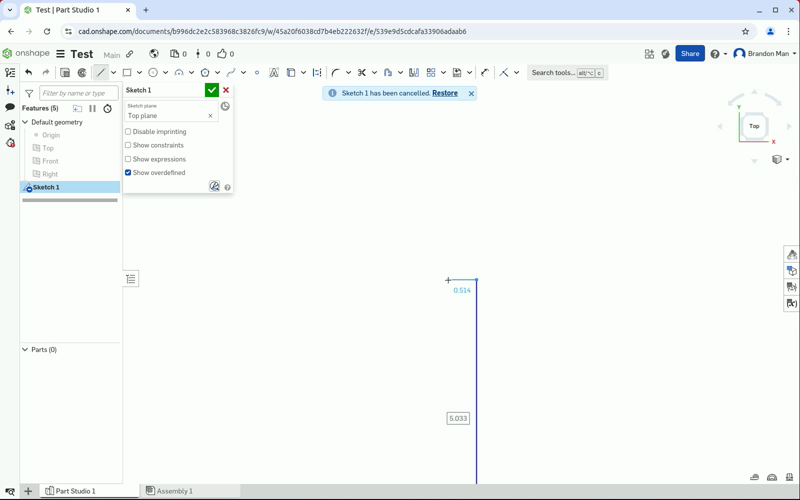
scroll(-6)
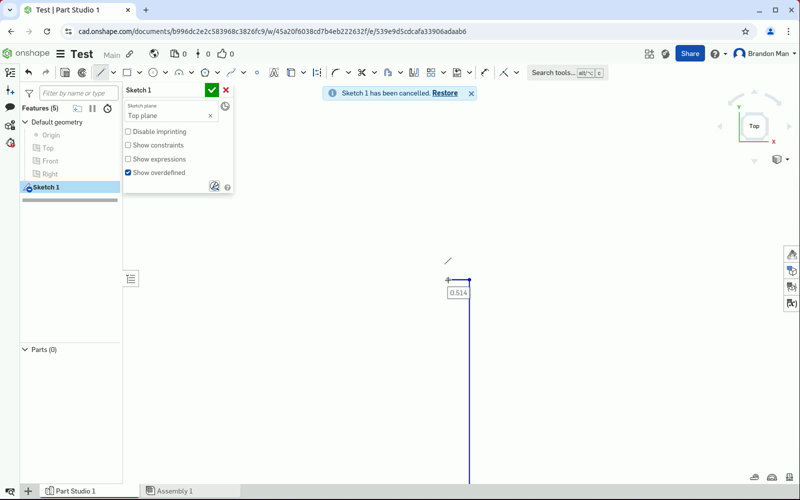
scroll(-6)
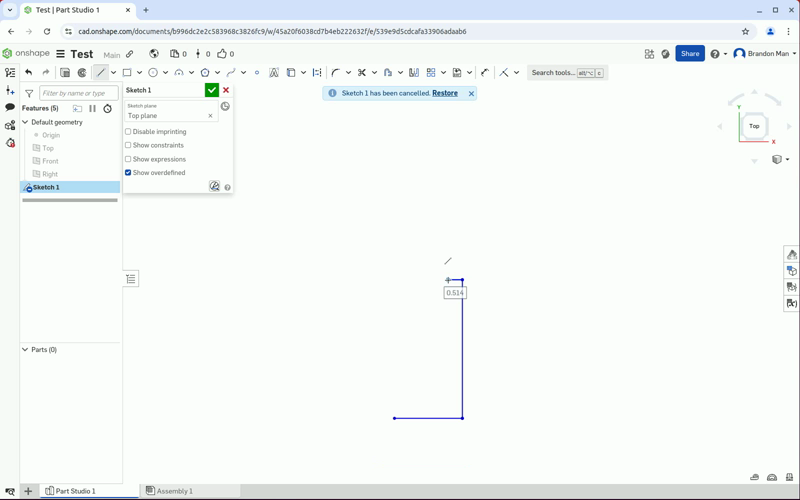
scroll(-6)
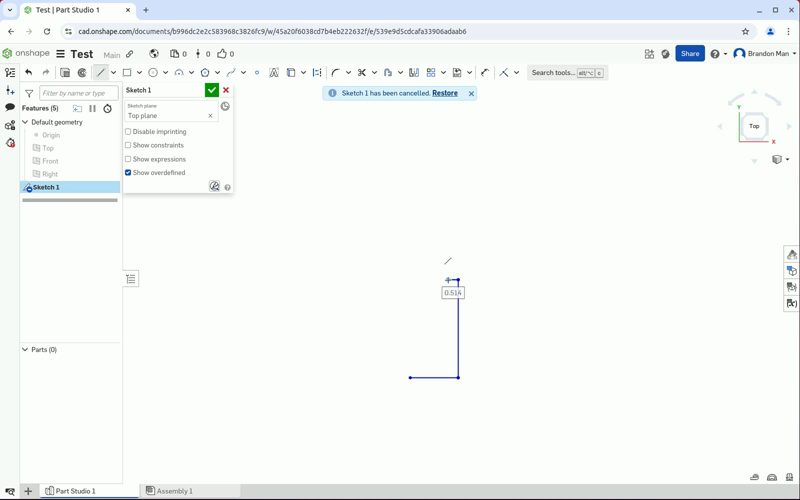
scroll(-6)
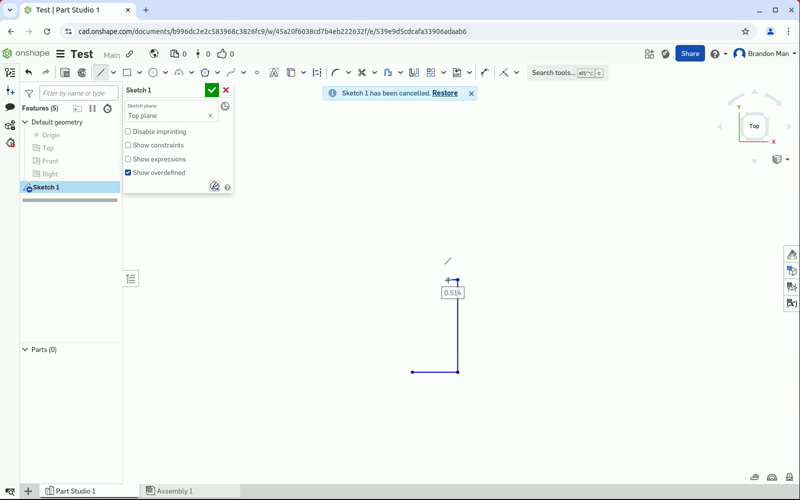
scroll(-6)
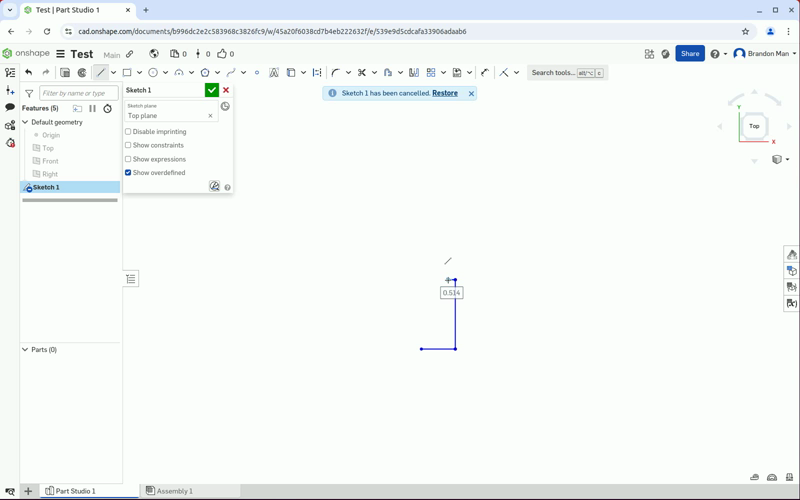
scroll(-6)
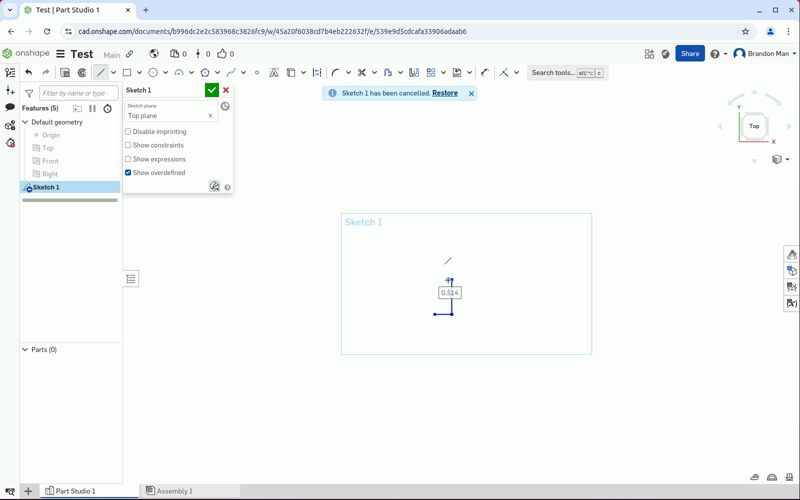
scroll(-6)
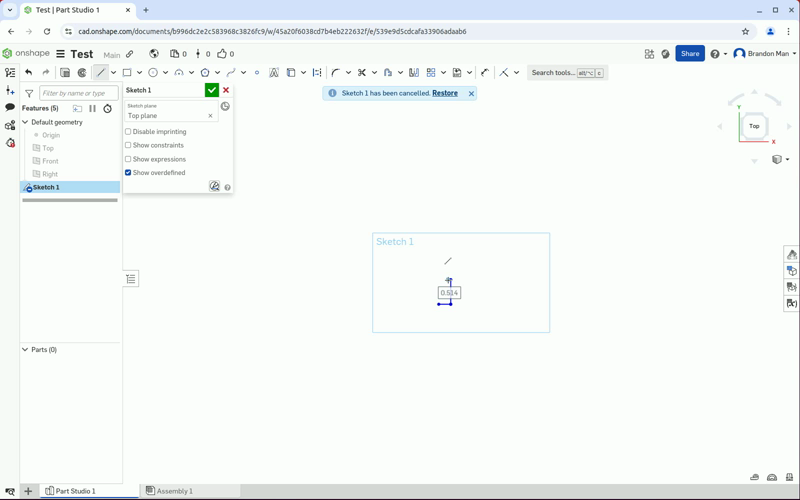
key_up(shift)
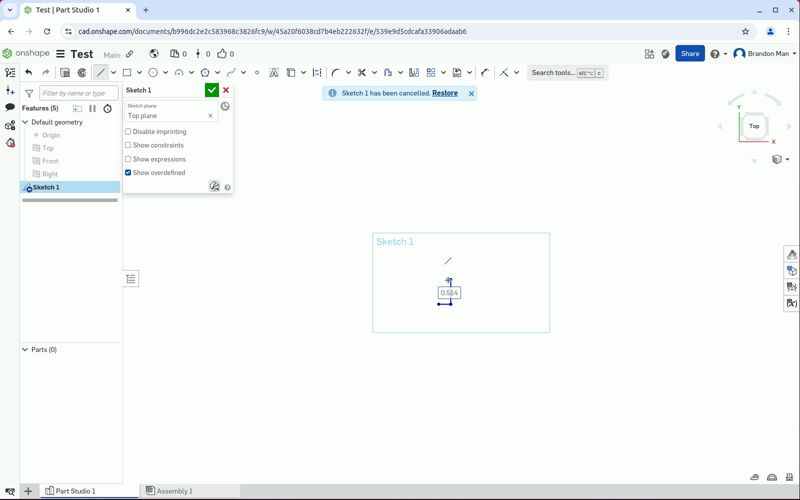
key_down(shift)
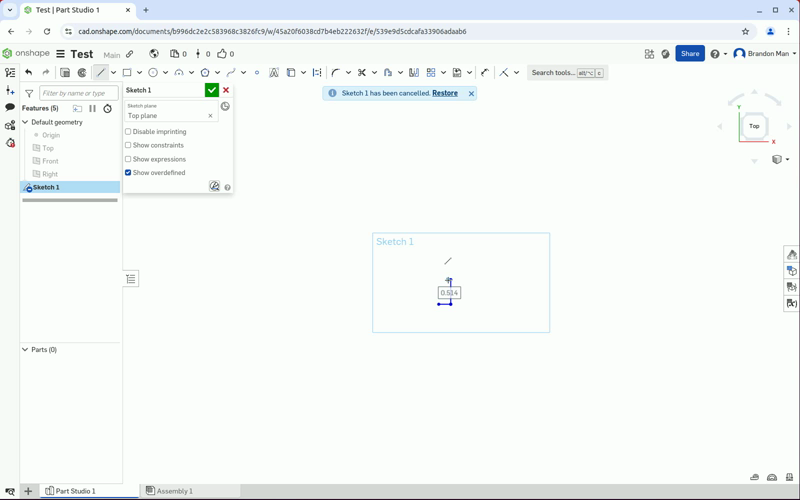
mouse_move(478, 279)
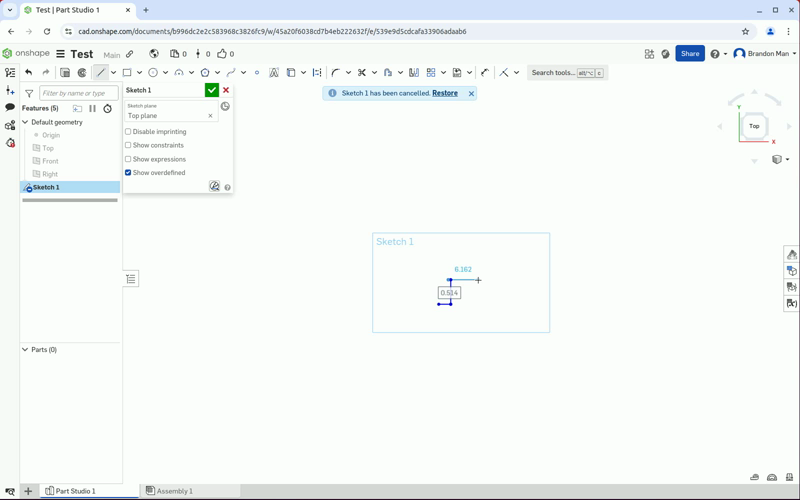
mouse_move(441, 279)
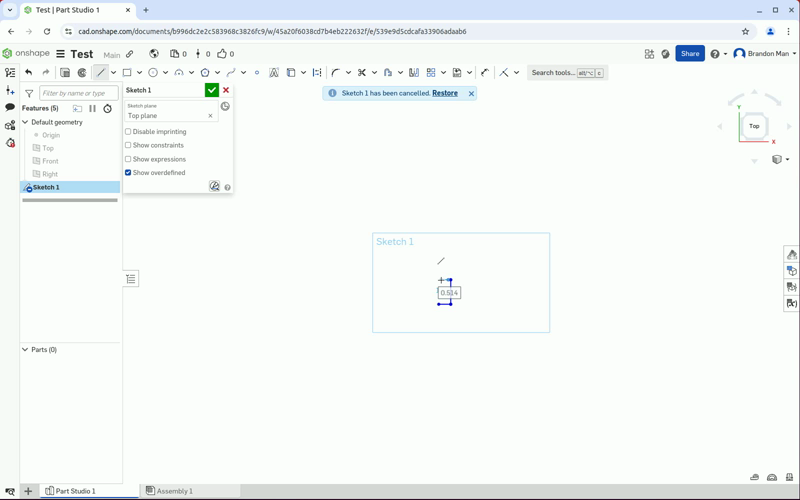
scroll(6)
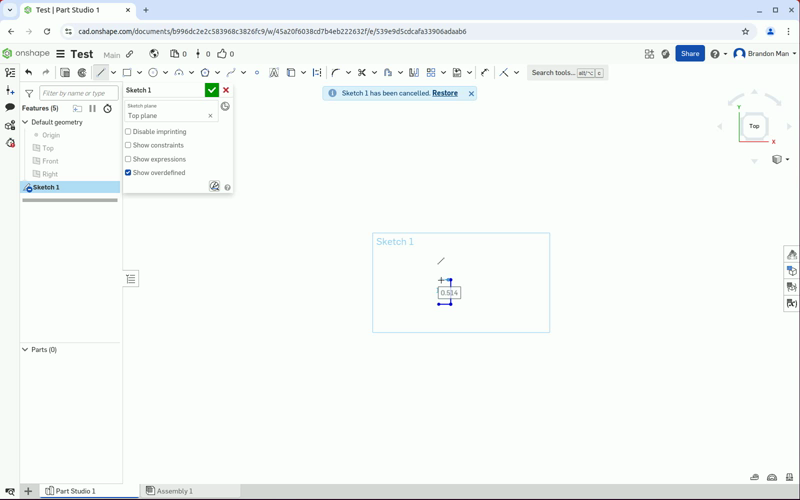
scroll(6)
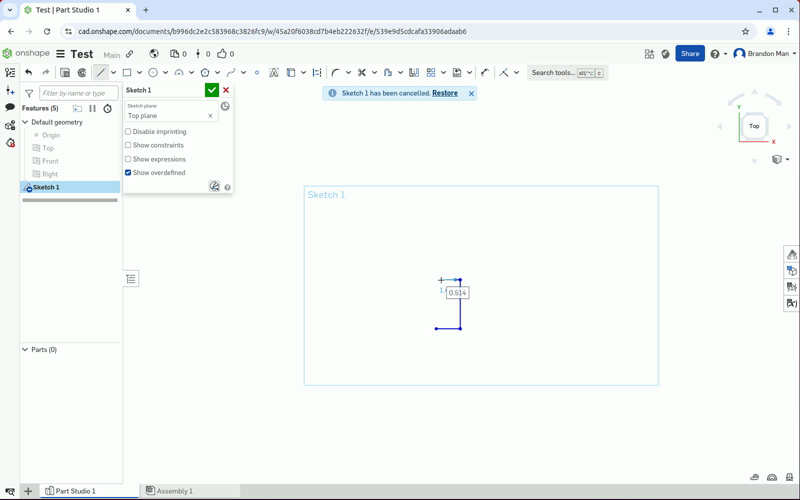
scroll(6)
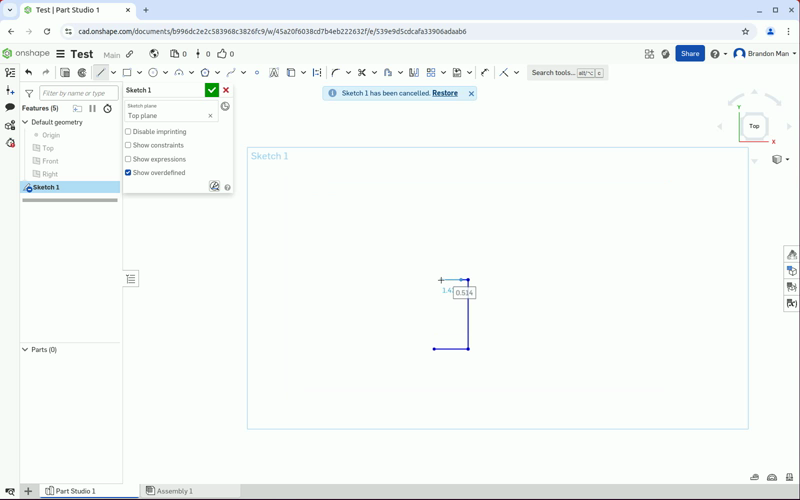
scroll(6)
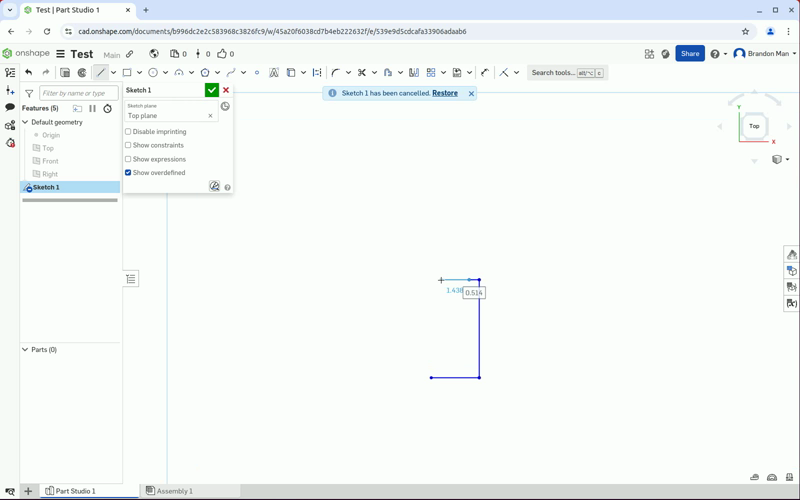
scroll(6)
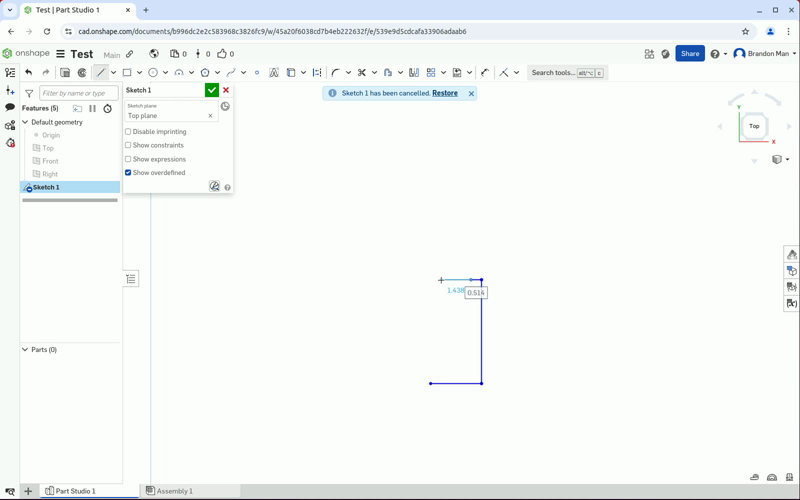
scroll(6)
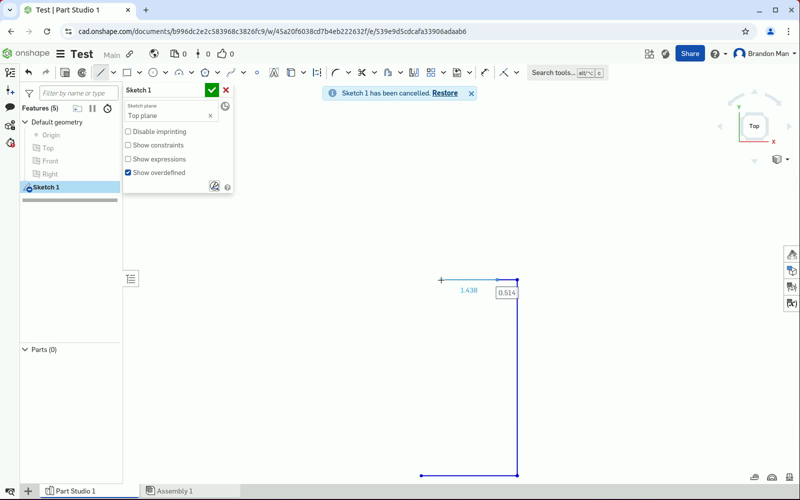
scroll(6)
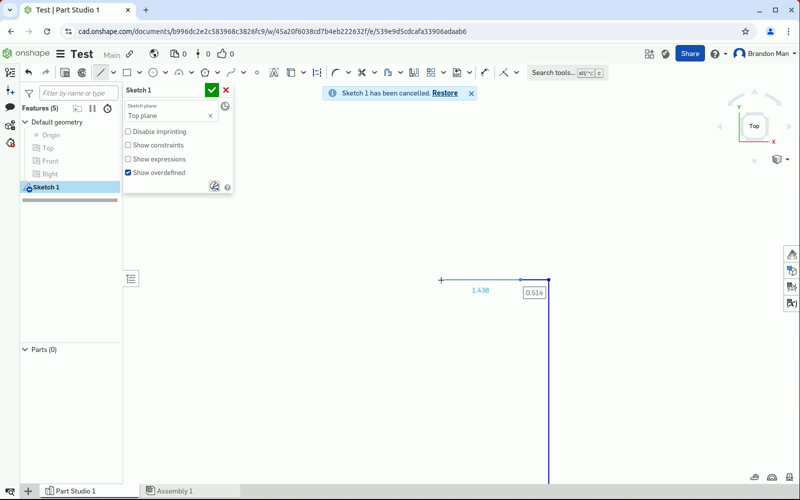
click(441, 279)
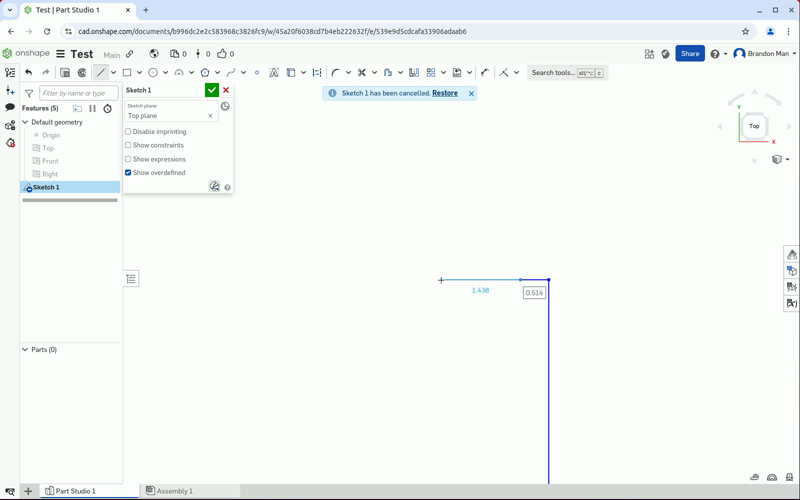
scroll(-6)
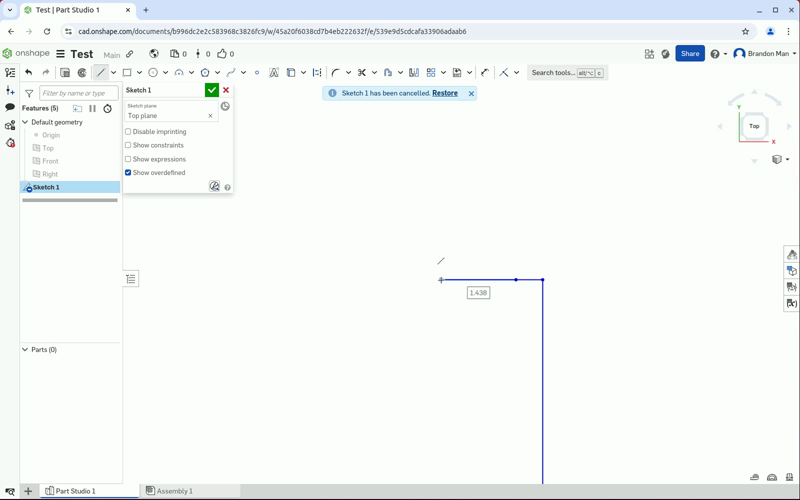
scroll(-6)
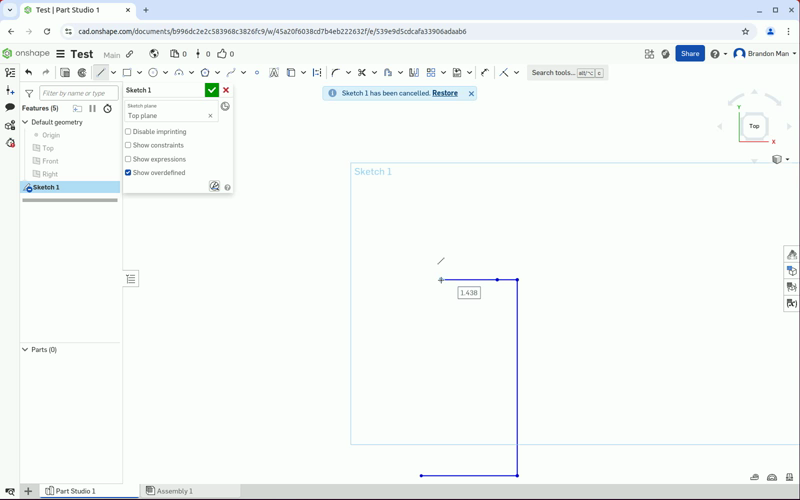
scroll(-6)
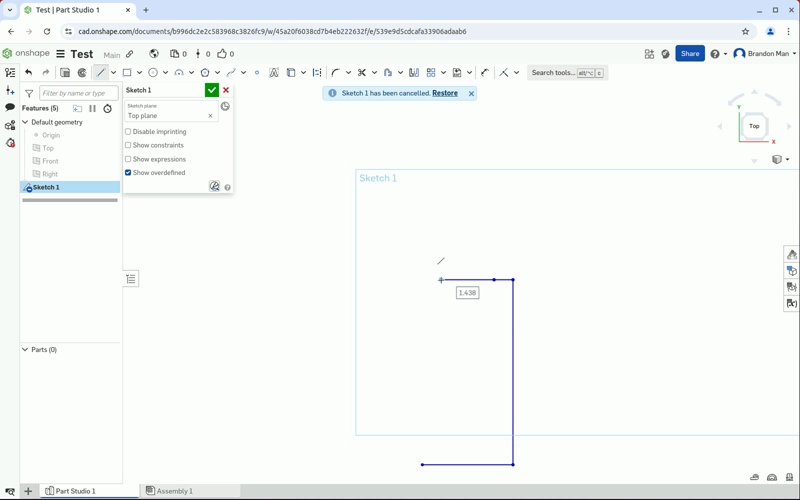
scroll(-6)
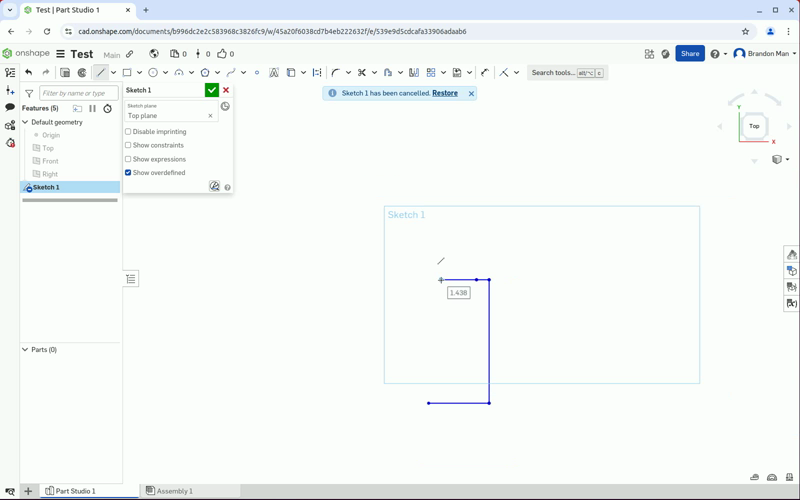
scroll(-6)
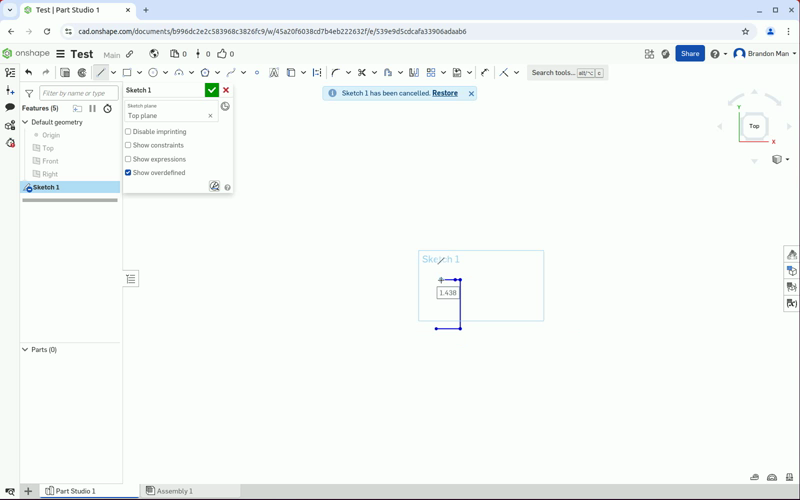
scroll(-6)
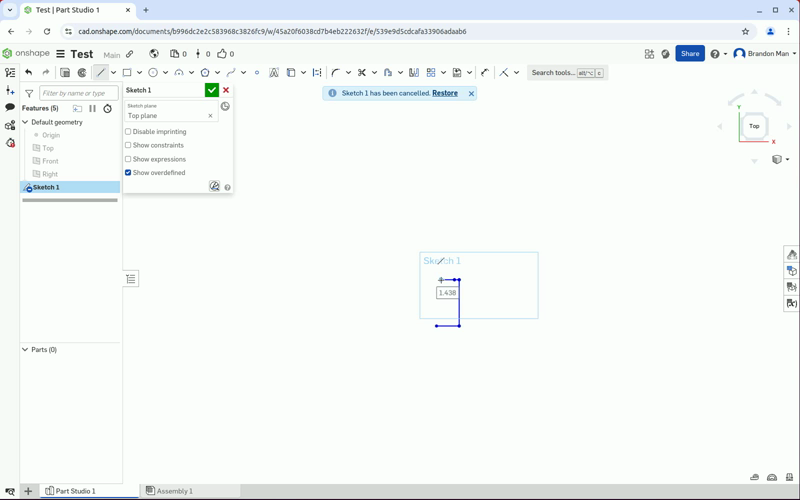
scroll(-6)
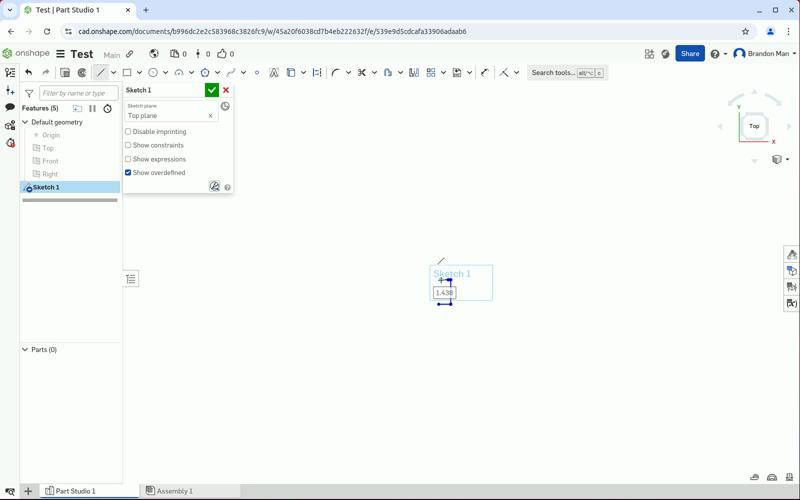
key_up(shift)
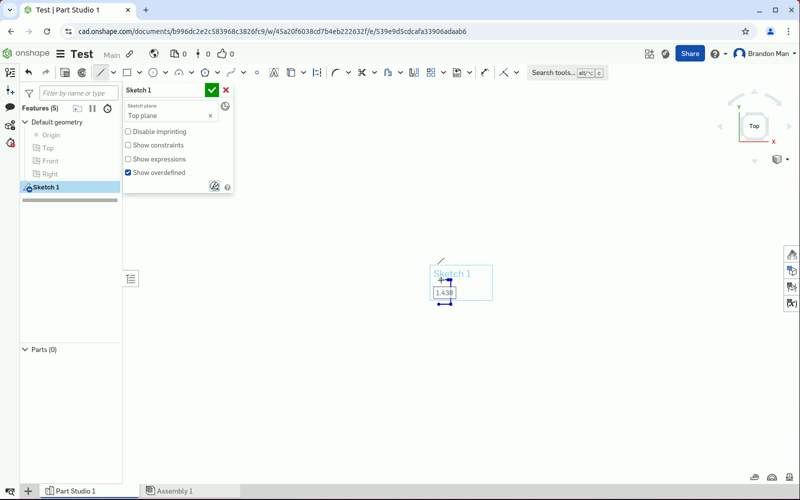
key_down(shift)
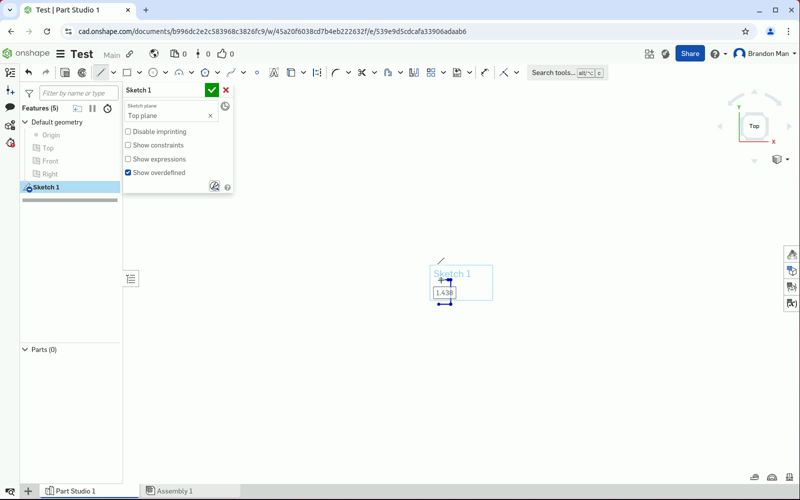
mouse_move(471, 279)
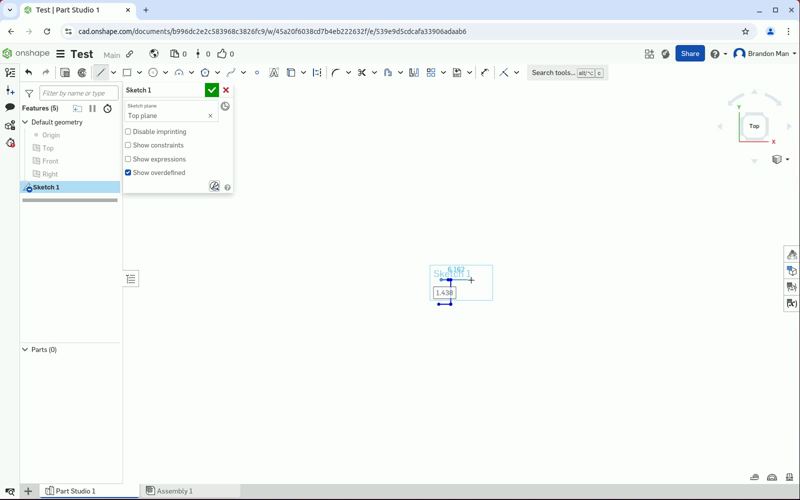
mouse_move(438, 279)
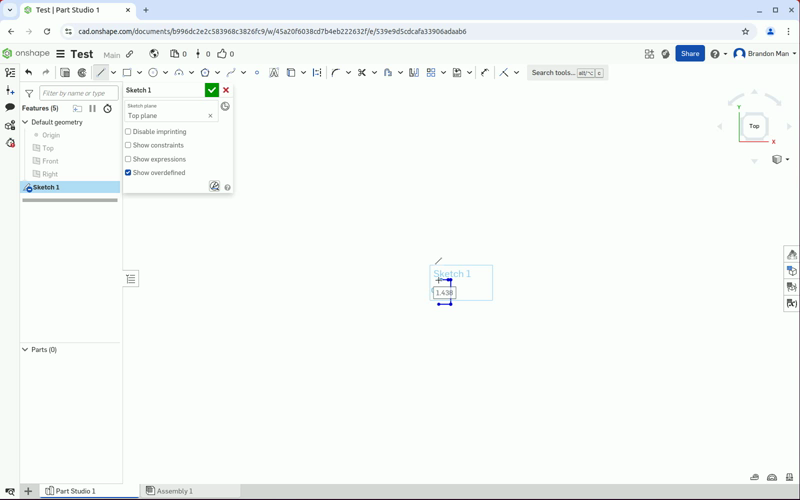
scroll(6)
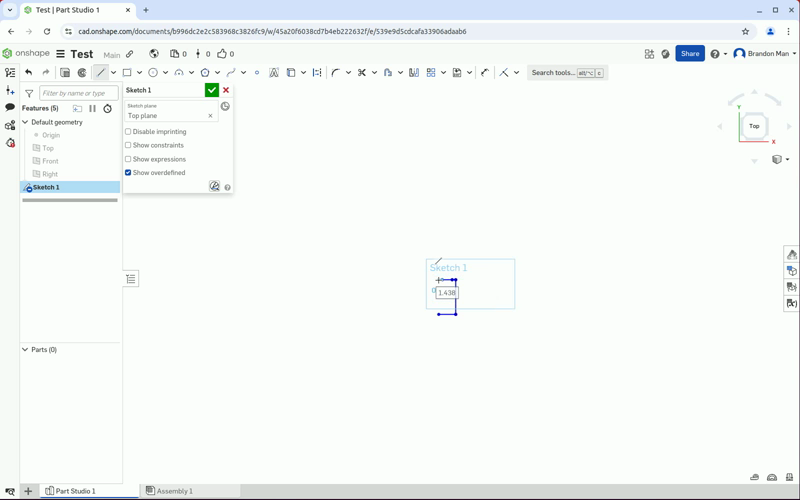
scroll(6)
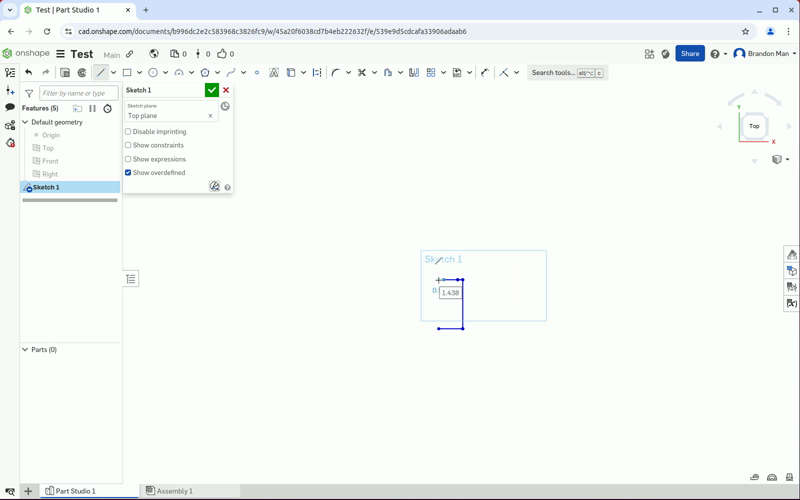
scroll(6)
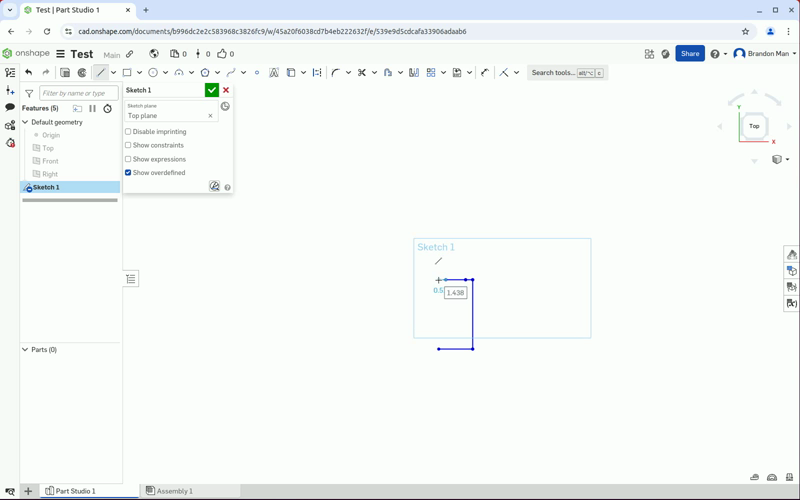
scroll(6)
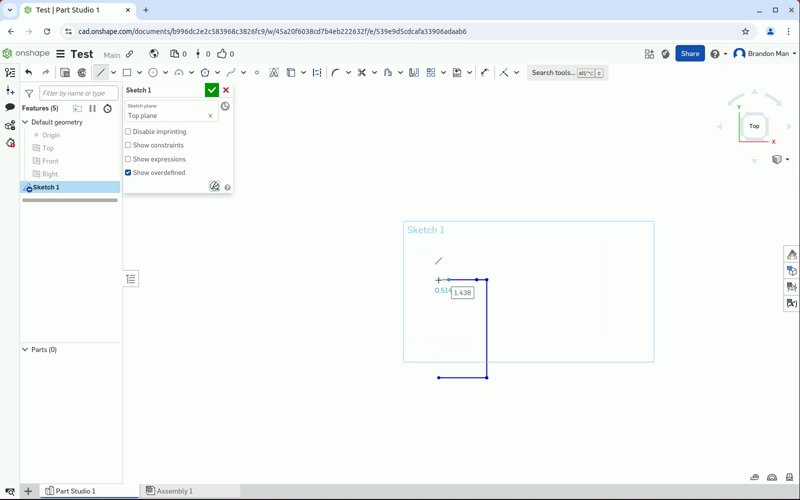
scroll(6)
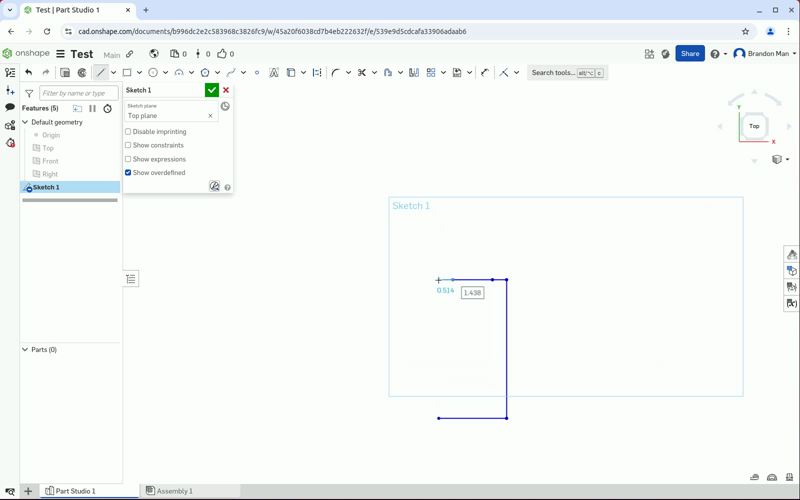
scroll(6)
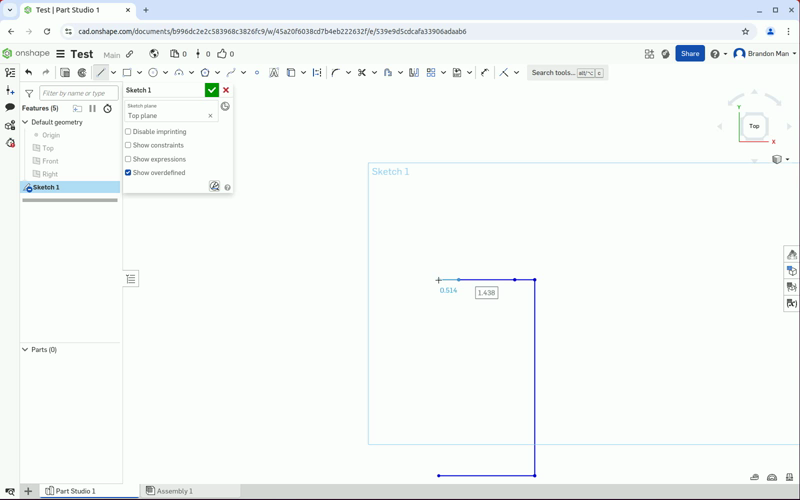
scroll(6)
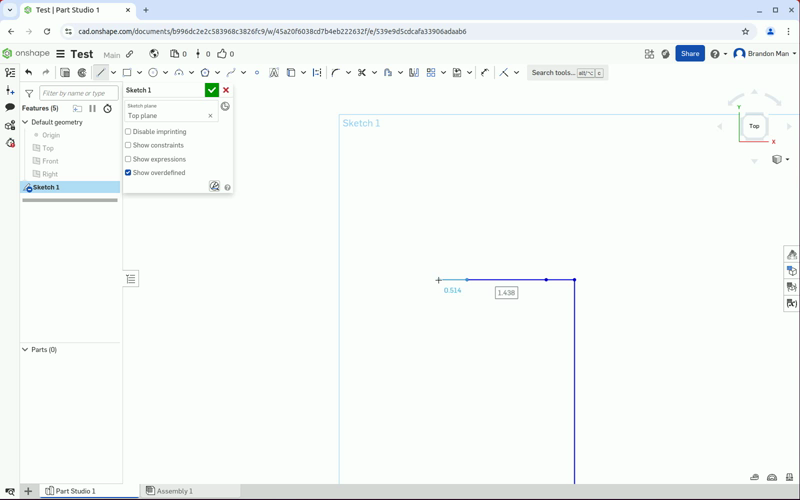
click(438, 279)
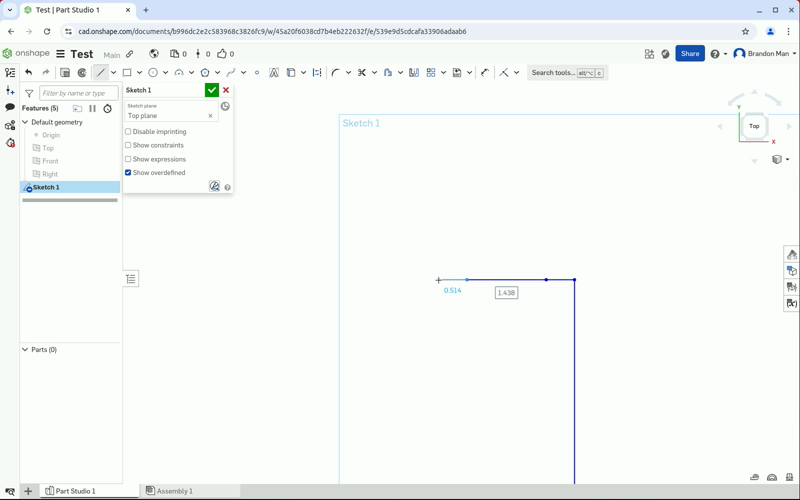
scroll(-6)
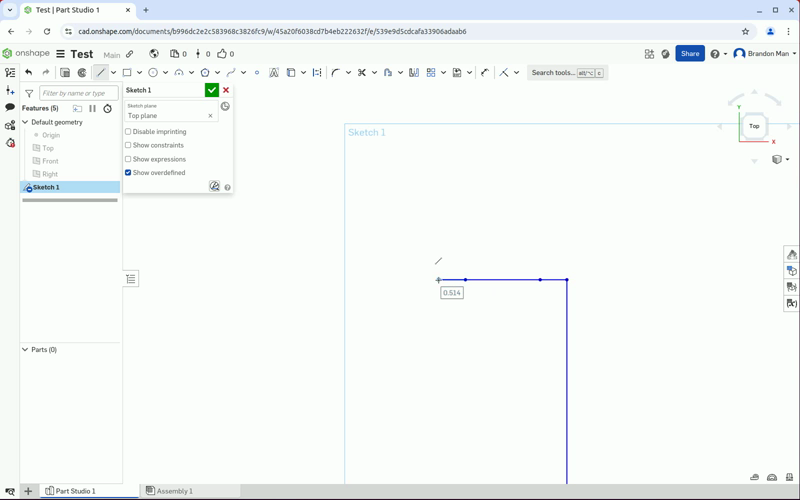
scroll(-6)
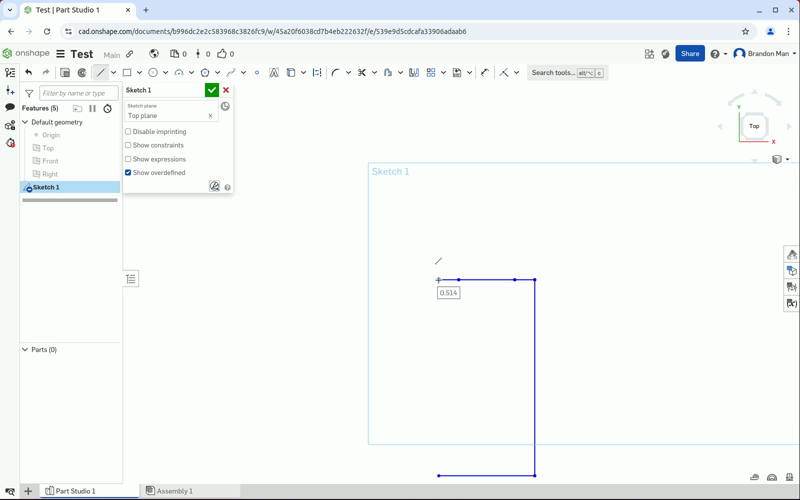
scroll(-6)
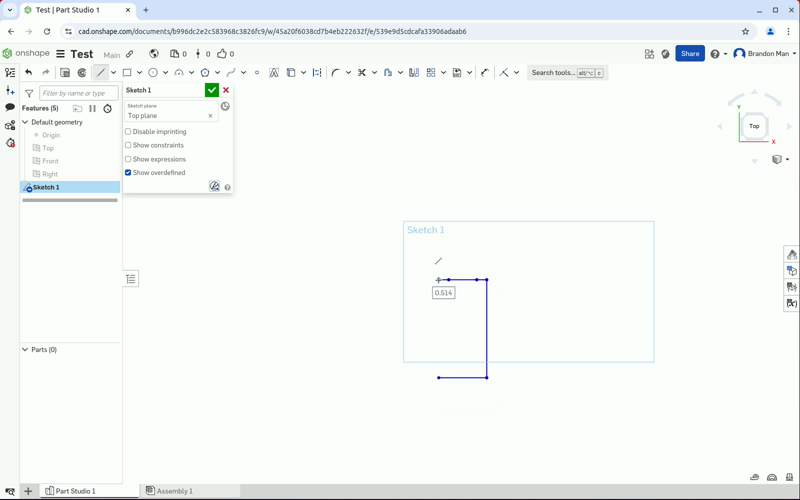
scroll(-6)
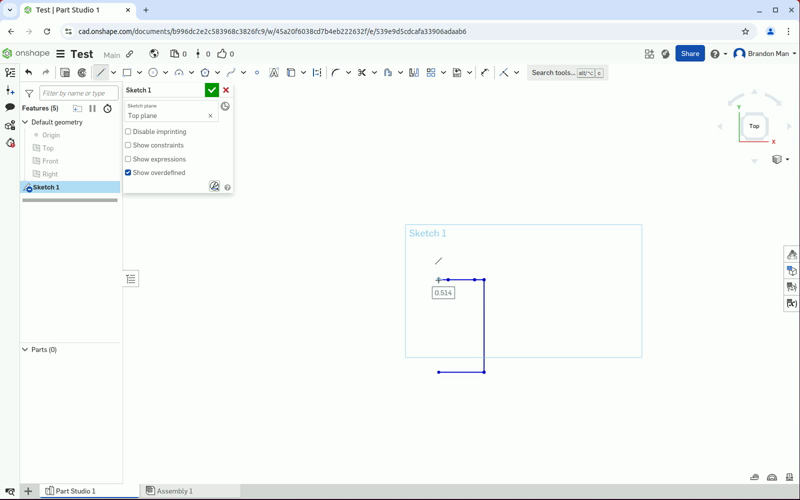
scroll(-6)
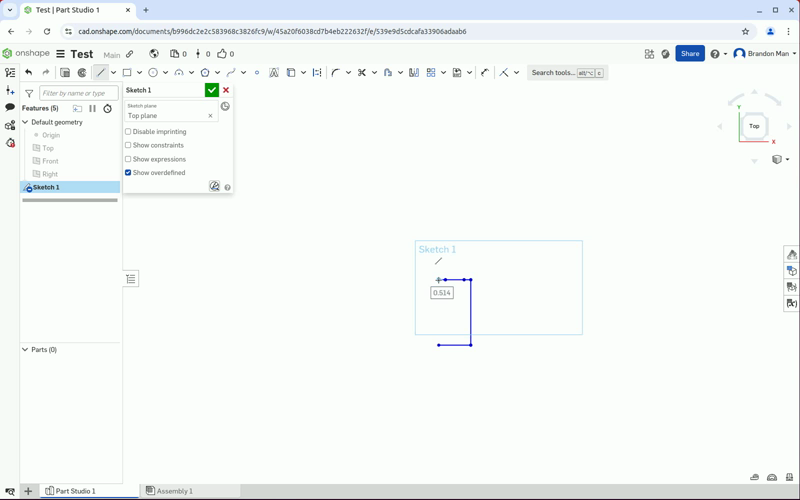
scroll(-6)
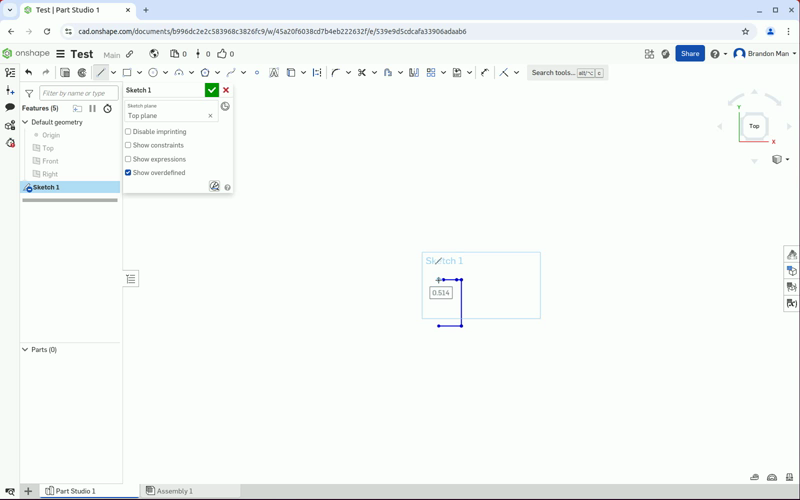
scroll(-6)
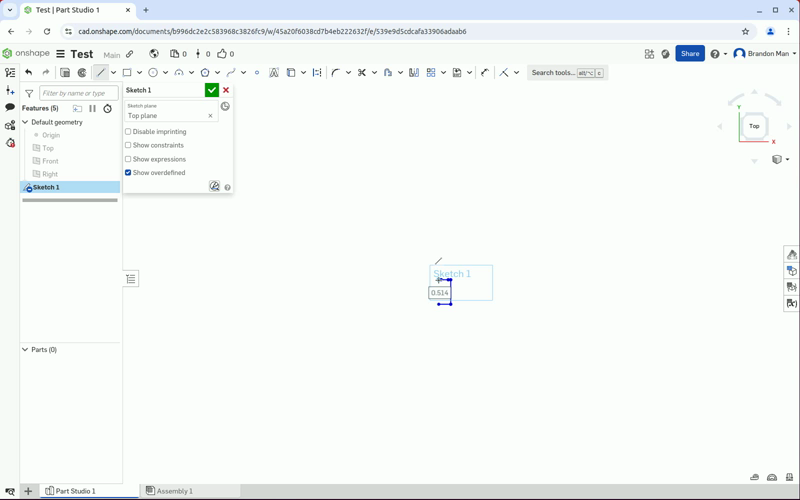
key_up(shift)
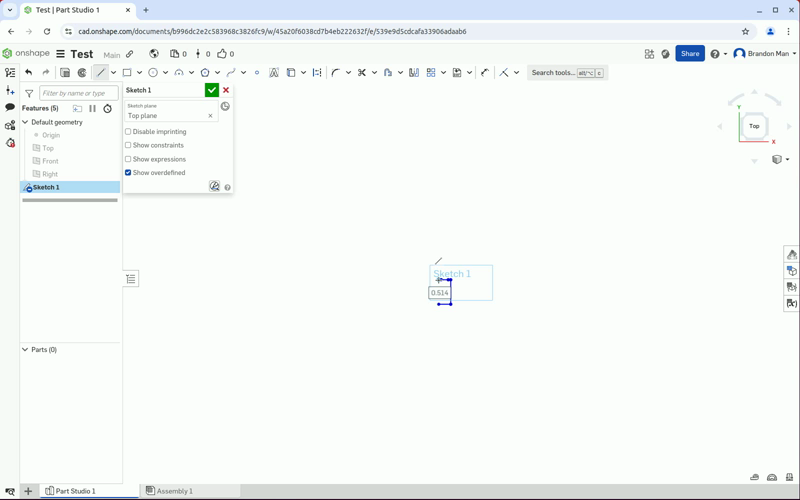
mouse_move(468, 279)
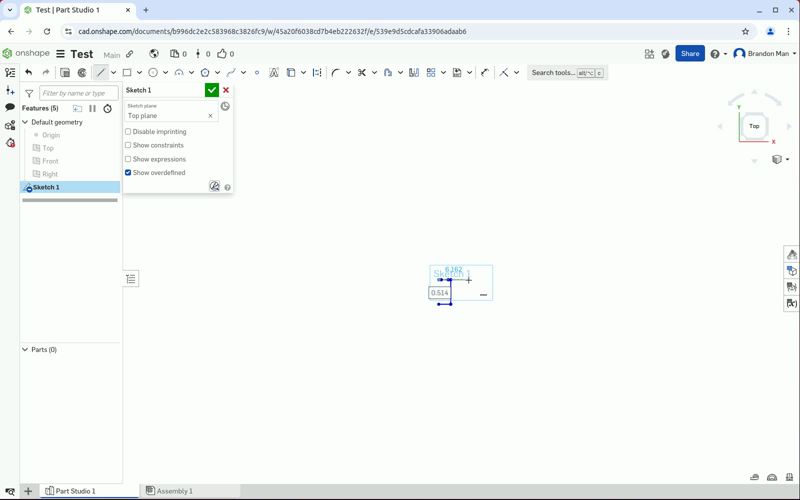
key_down(shift)
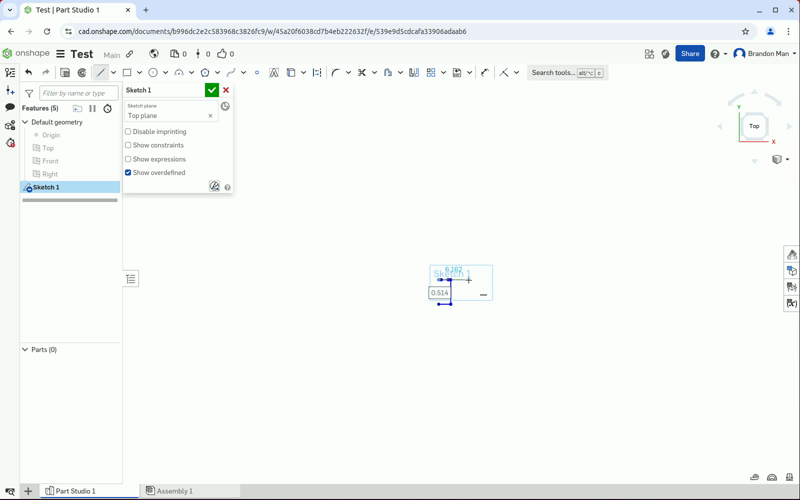
mouse_move(438, 304)
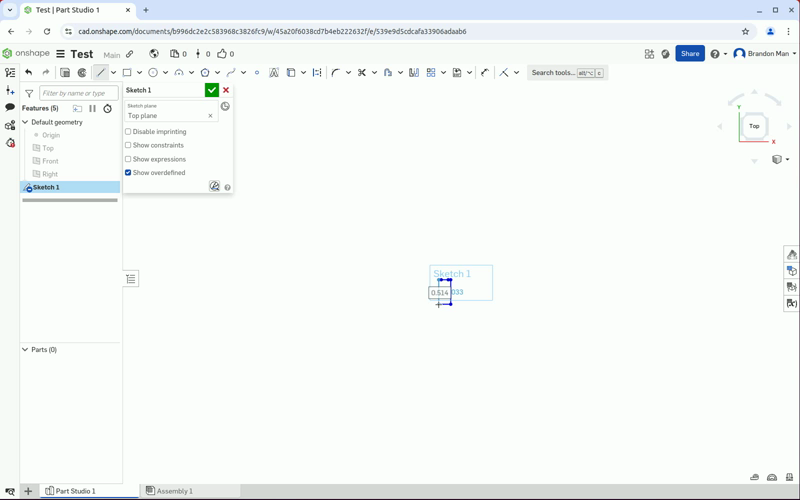
key_up(shift)
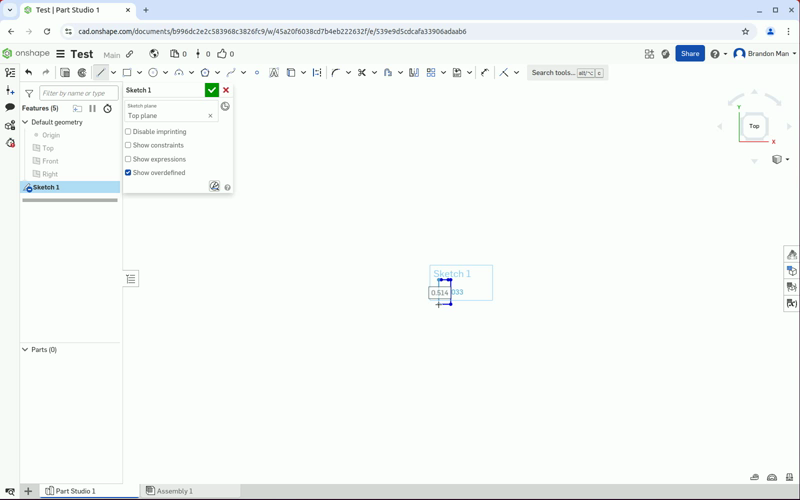
click(438, 304)
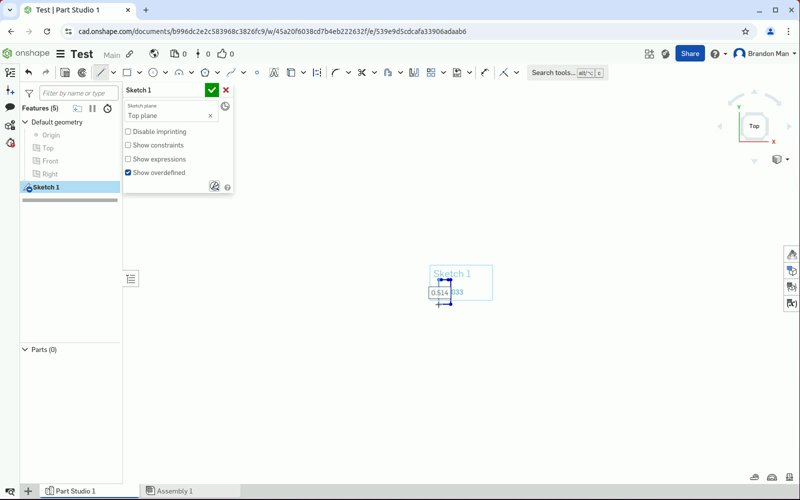
key(esc)
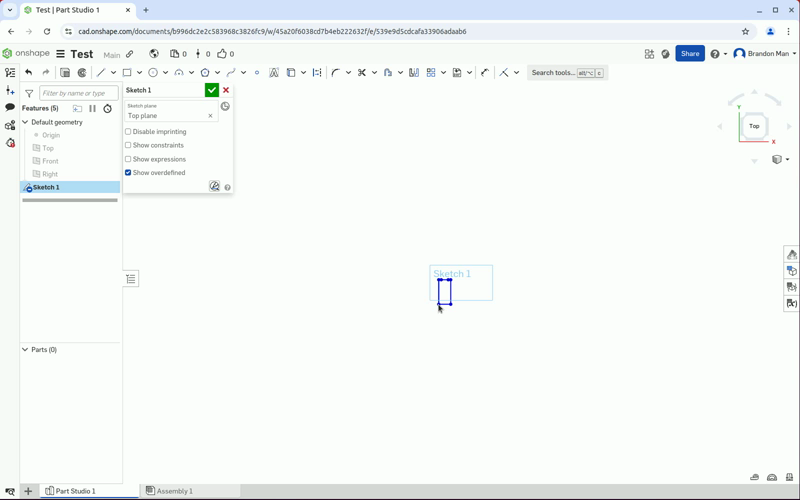
mouse_move(439, 298)
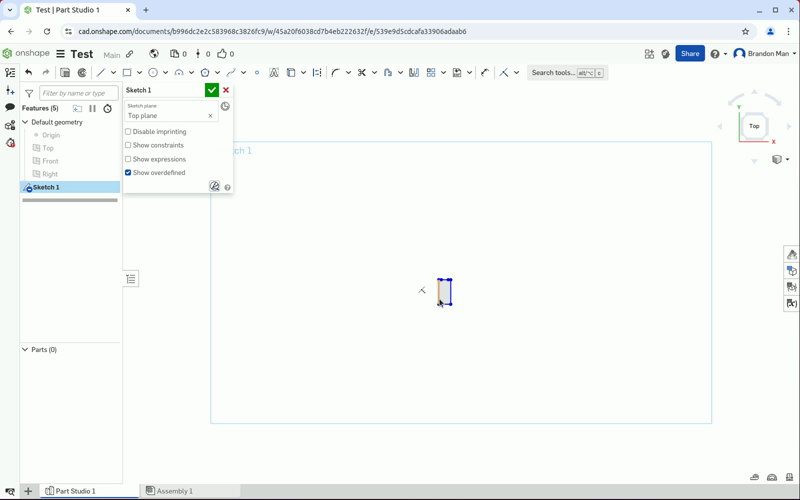
scroll(6)
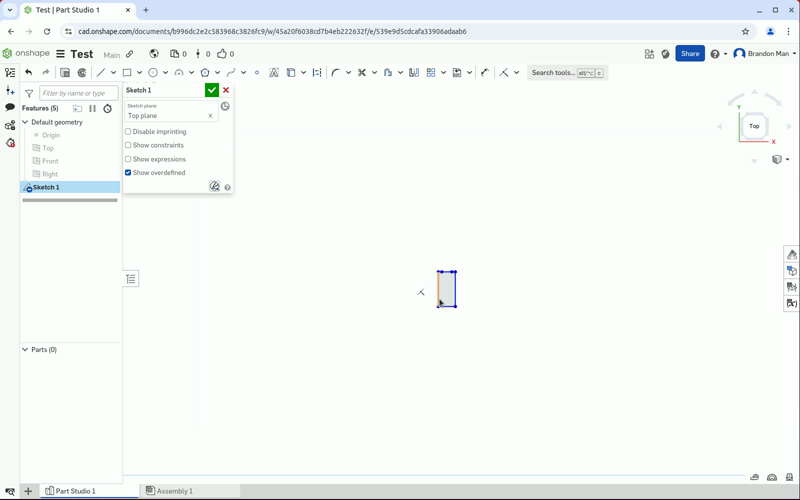
scroll(6)
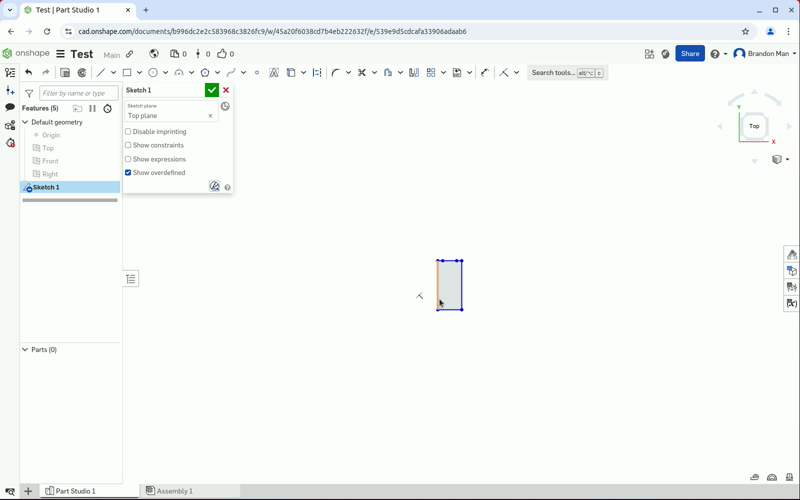
scroll(6)
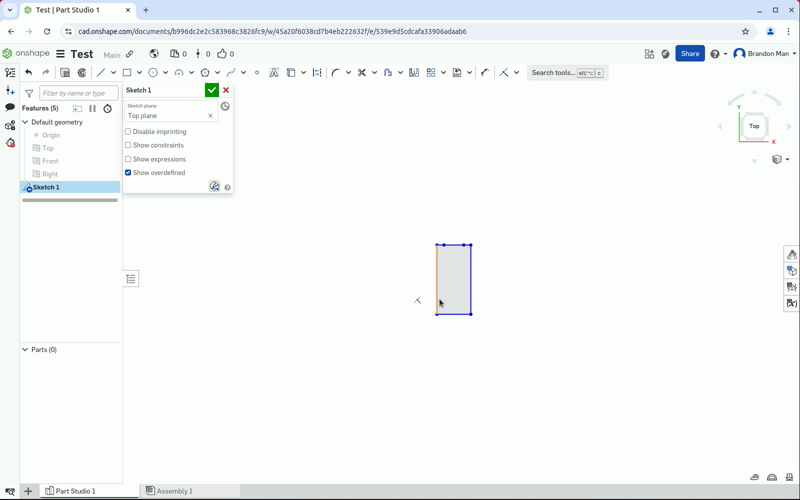
scroll(6)
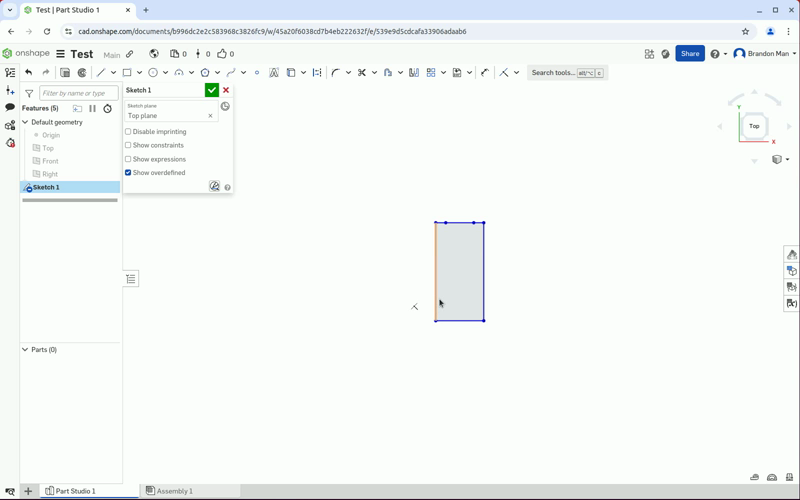
scroll(6)
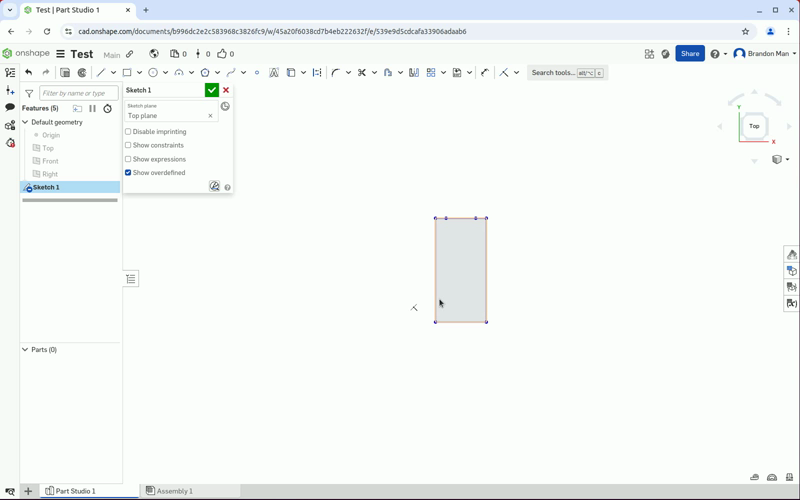
scroll(6)
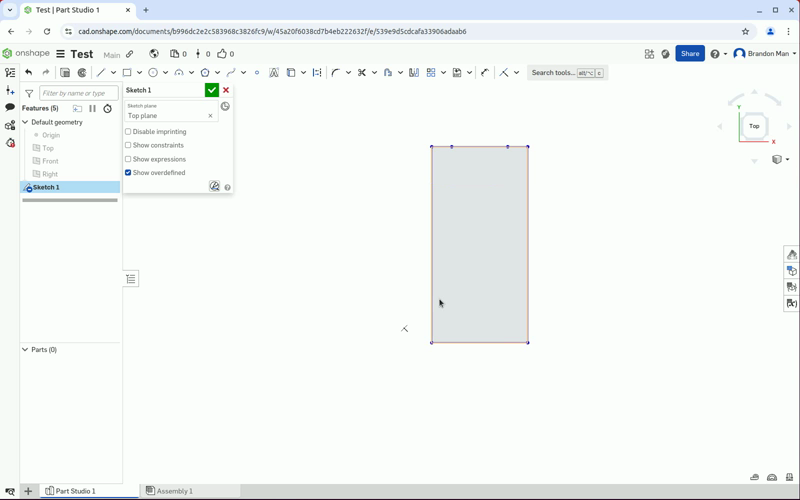
scroll(6)
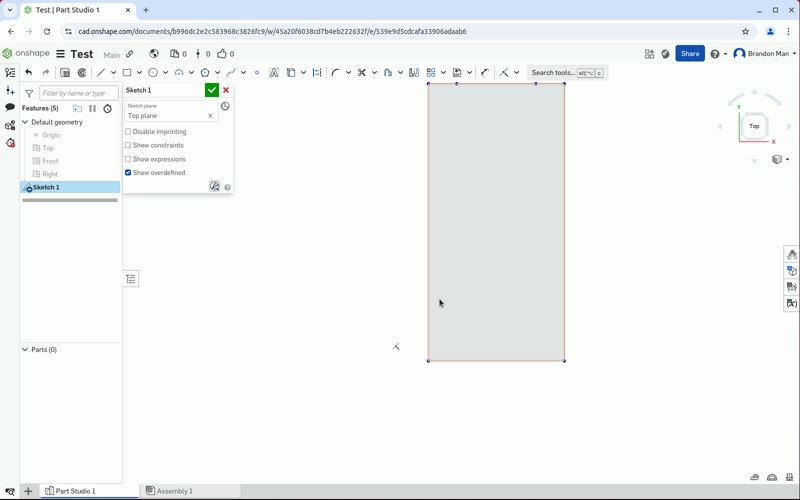
click(439, 298)
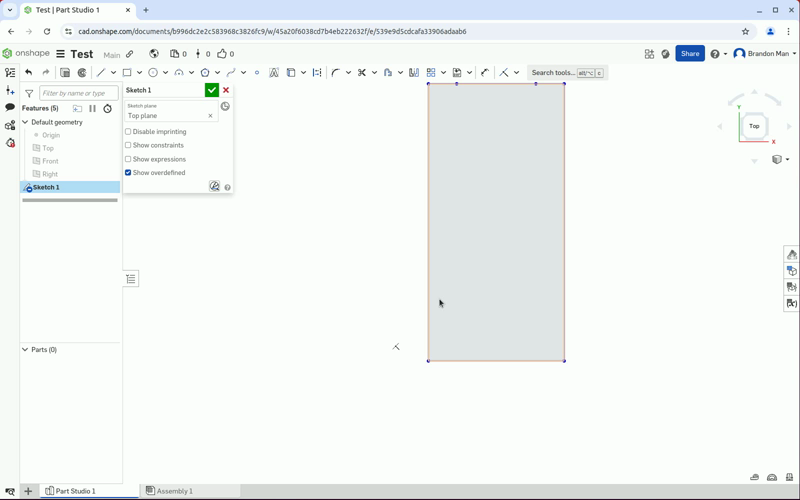
scroll(-6)
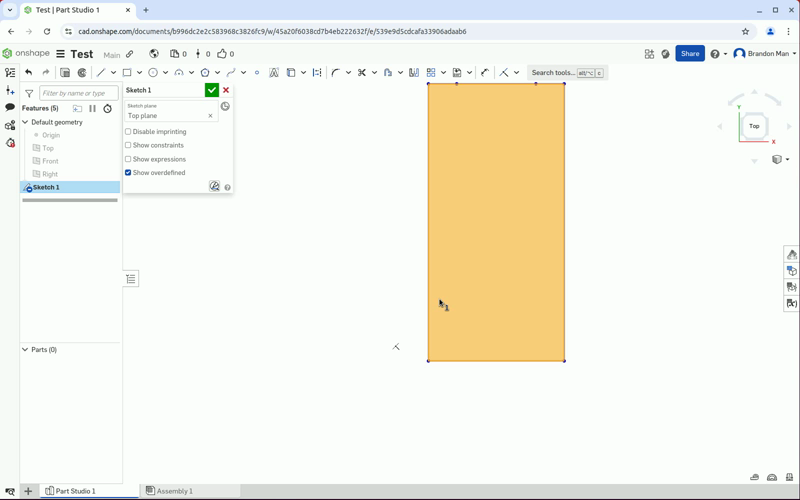
scroll(-6)
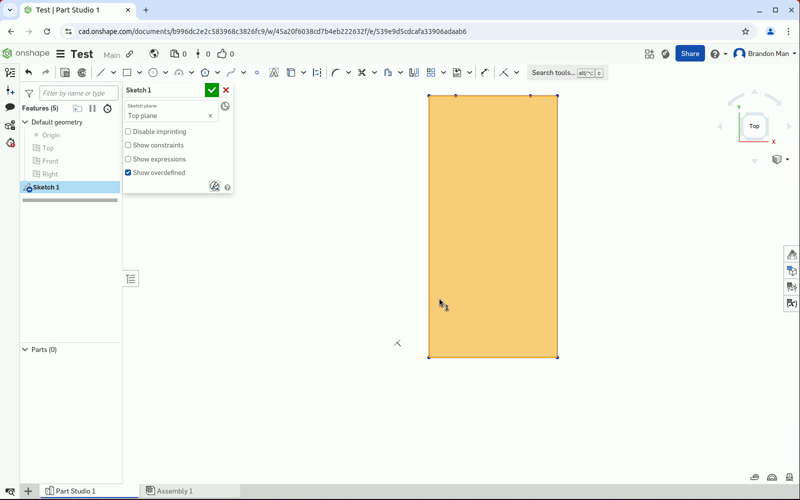
scroll(-6)
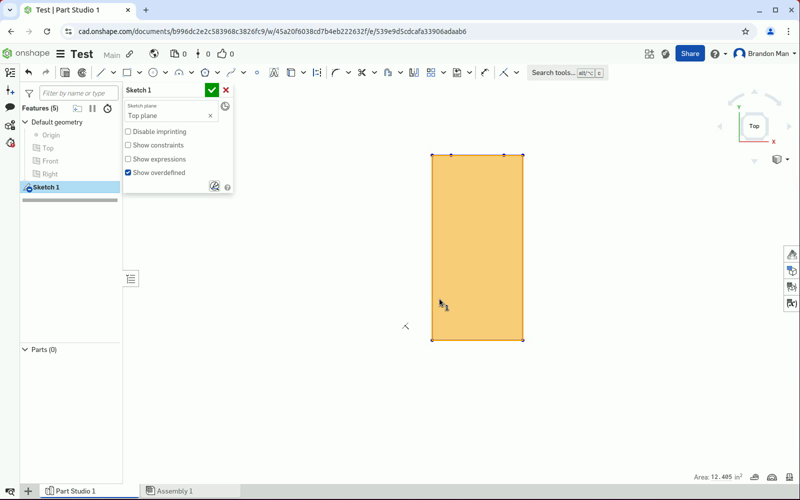
scroll(-6)
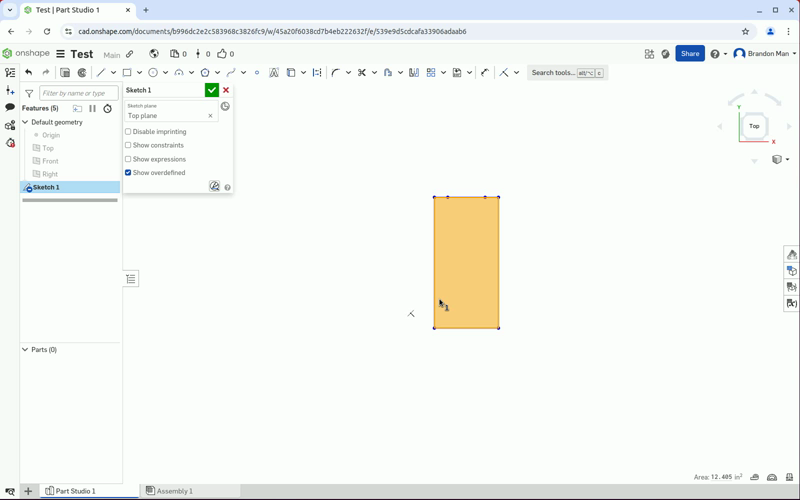
scroll(-6)
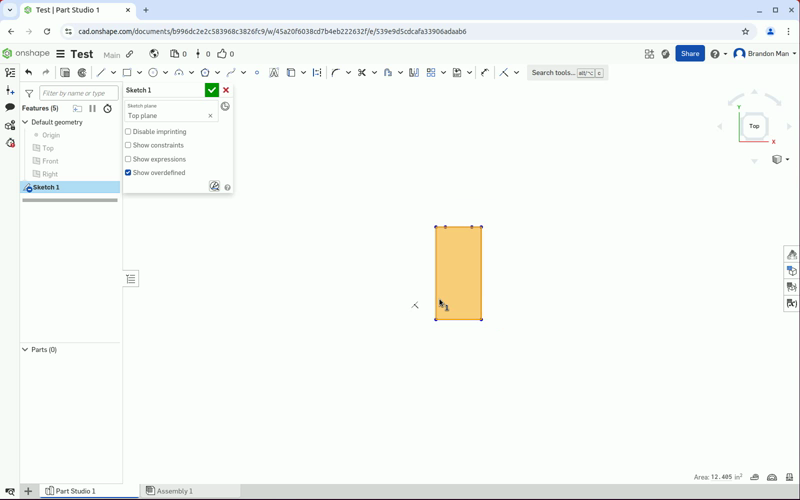
scroll(-6)
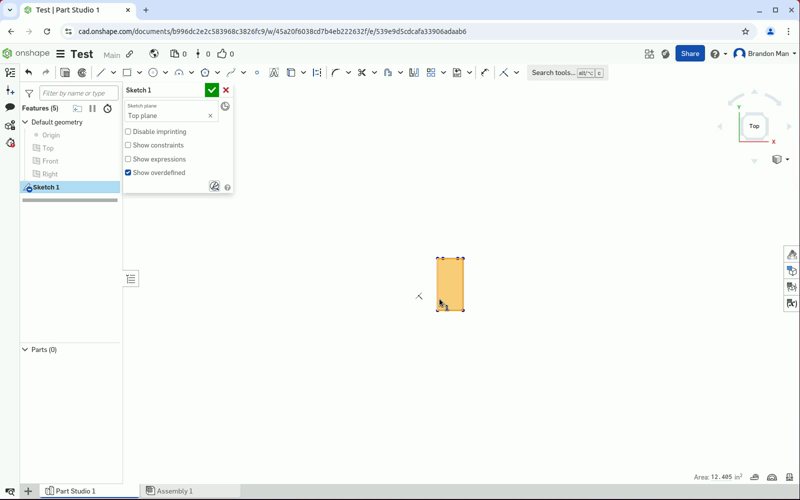
scroll(-6)
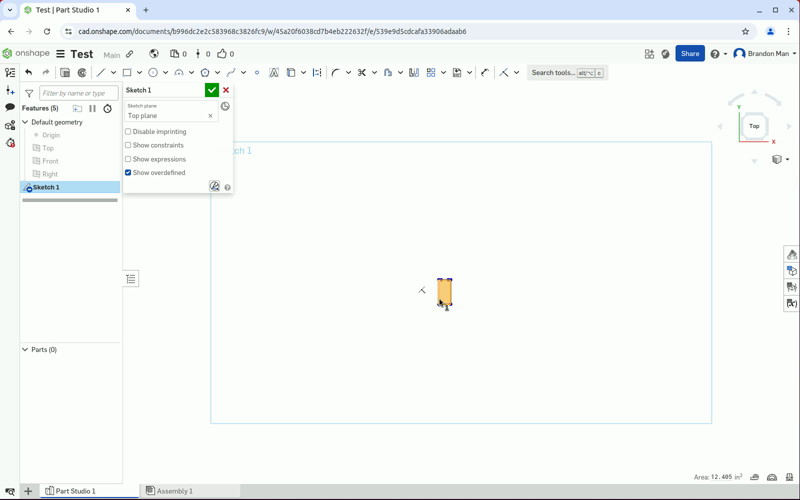
mouse_move(73, 352)
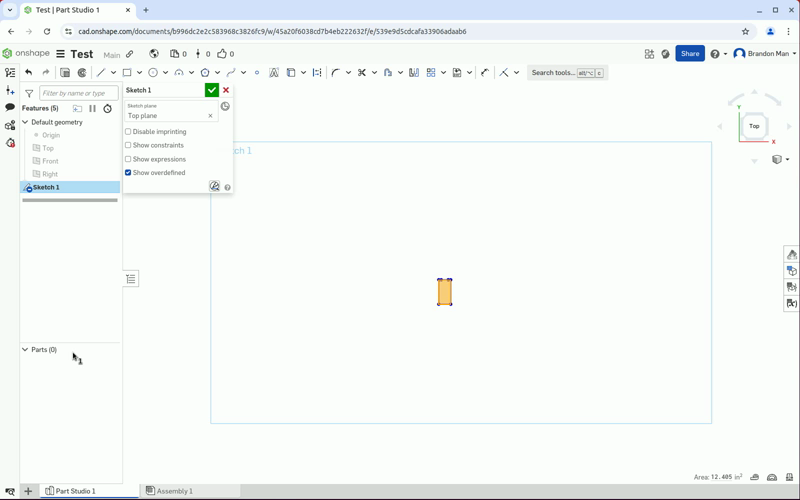
key(shift+y)
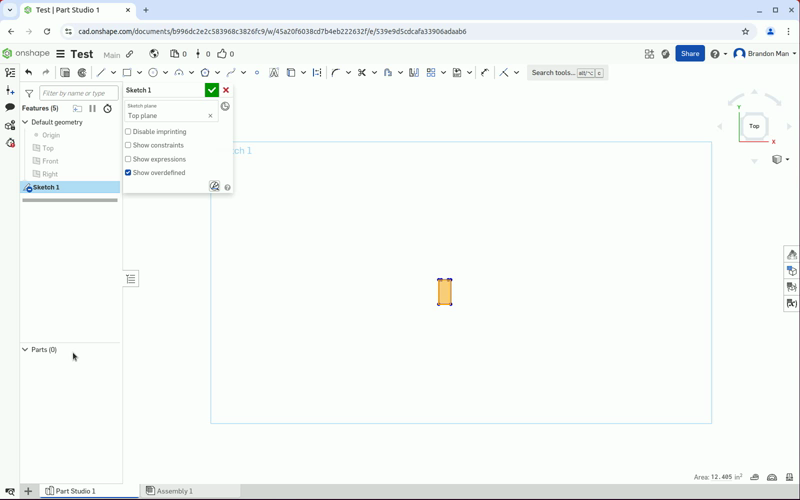
key(shift+e)
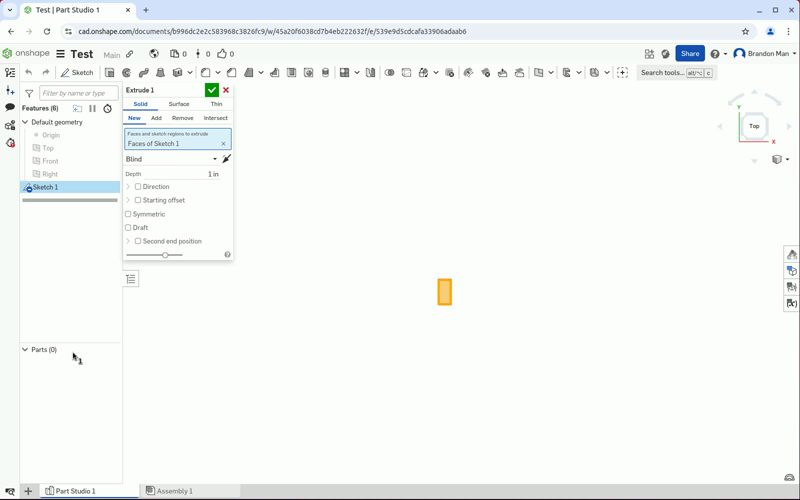
mouse_move(143, 106)
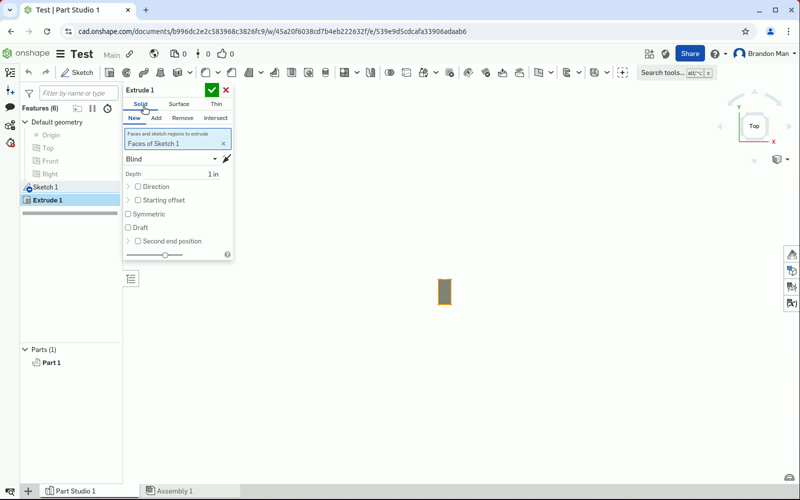
click(143, 106)
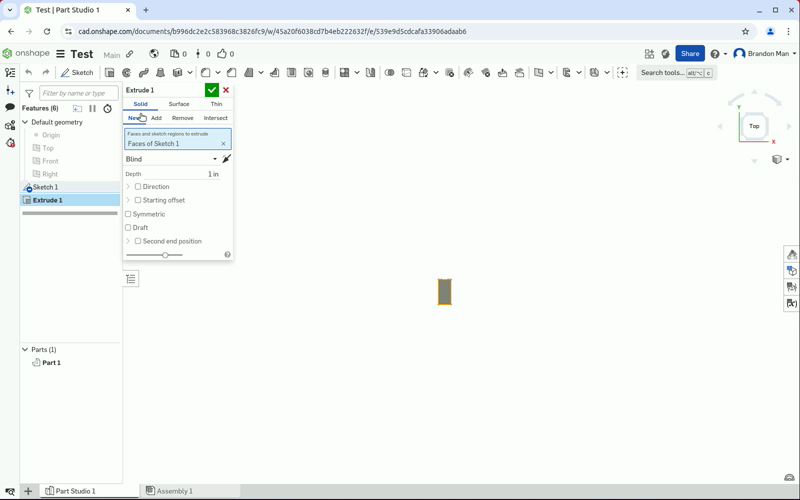
mouse_move(137, 120)
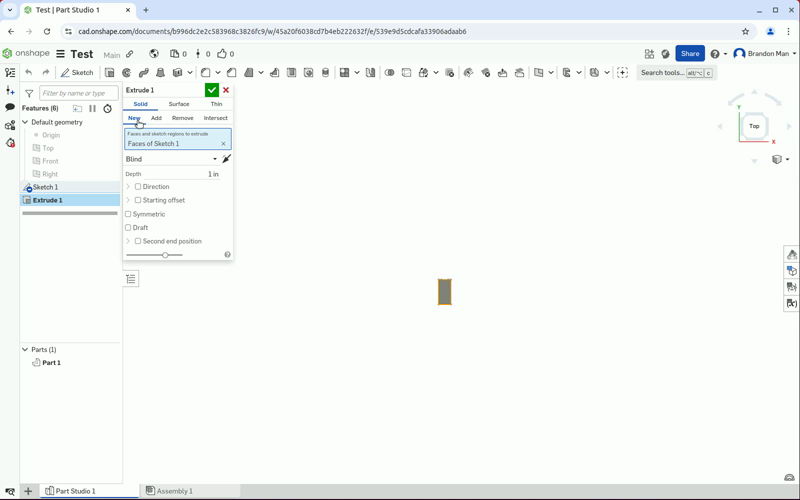
click(137, 120)
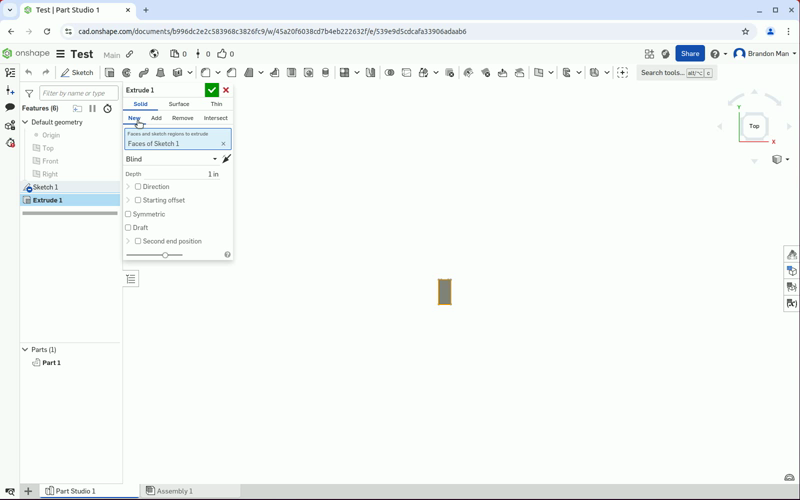
key(tab, 4)
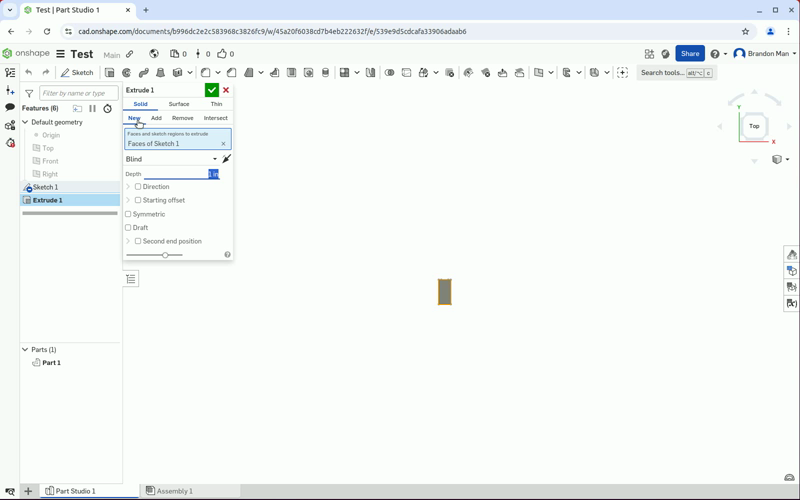
text(0.481)
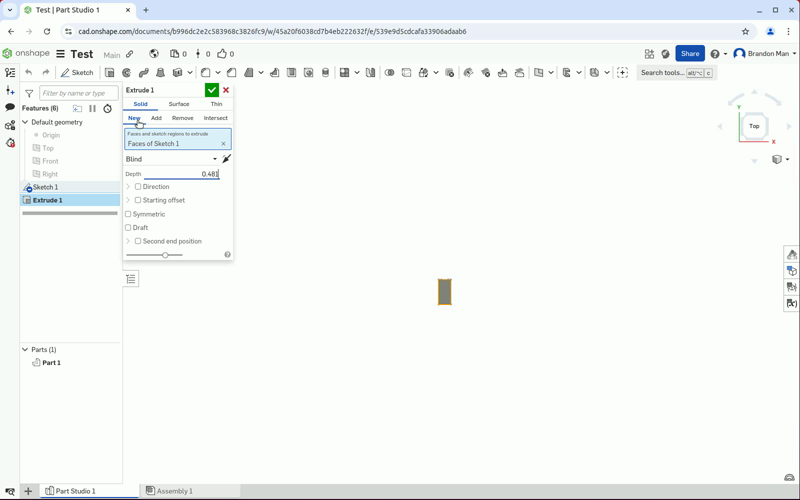
key(enter)
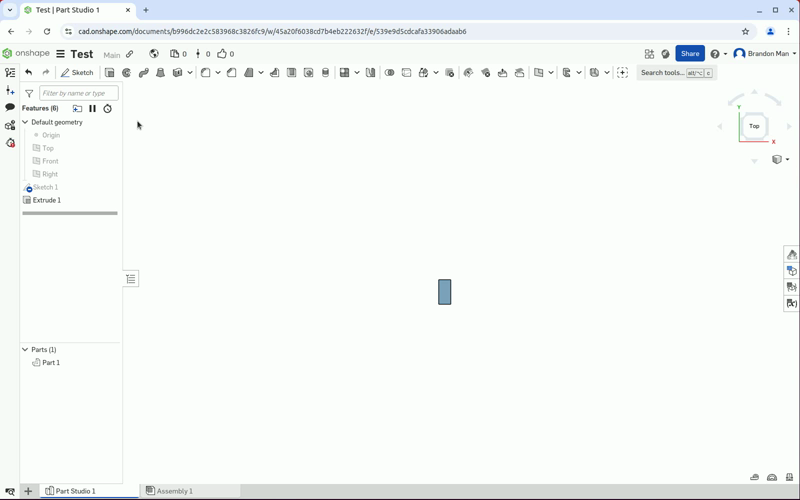
key(shift+h)
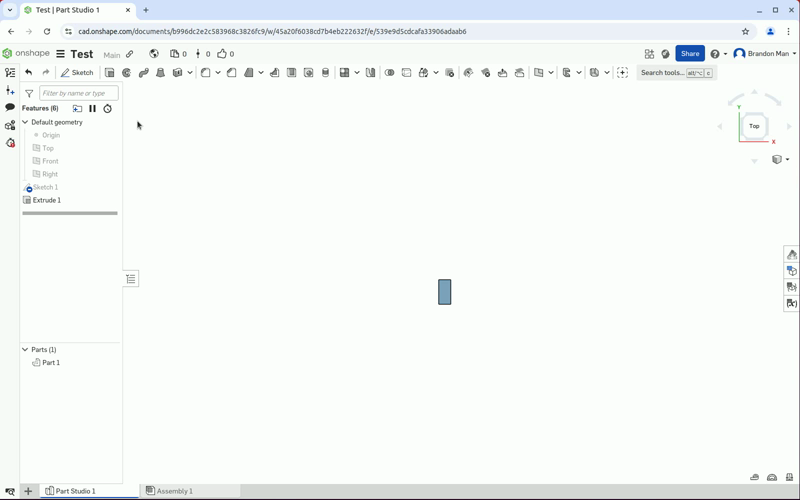
key(shift+h)
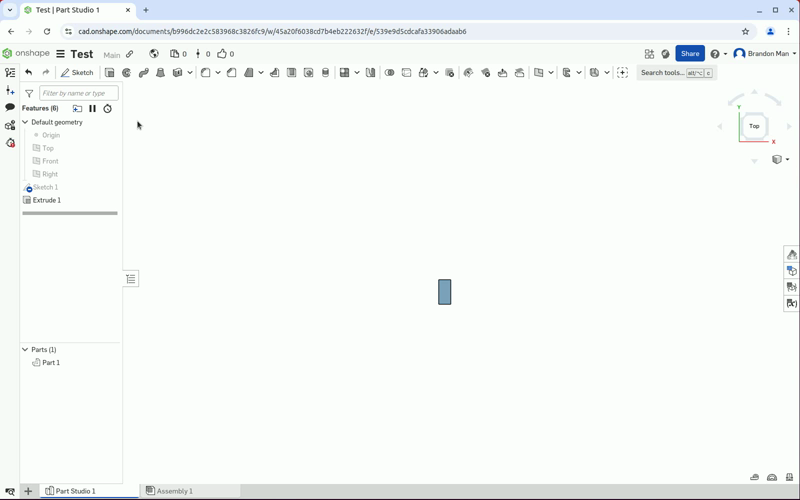
mouse_move(73, 189)
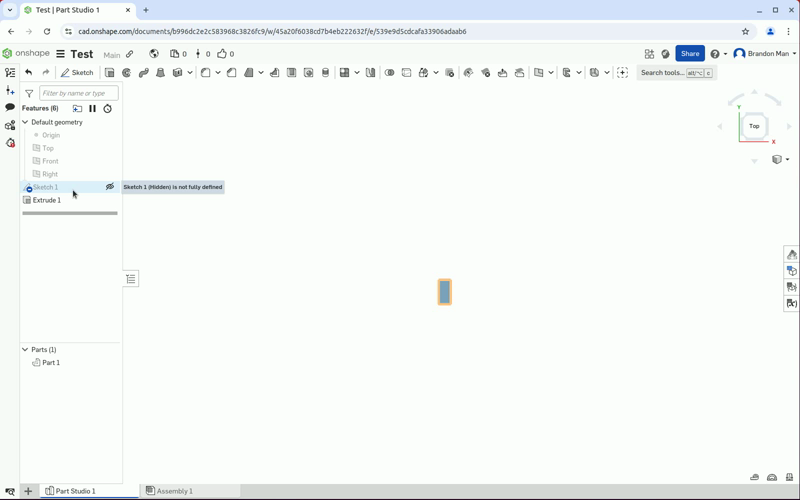
click(73, 189)
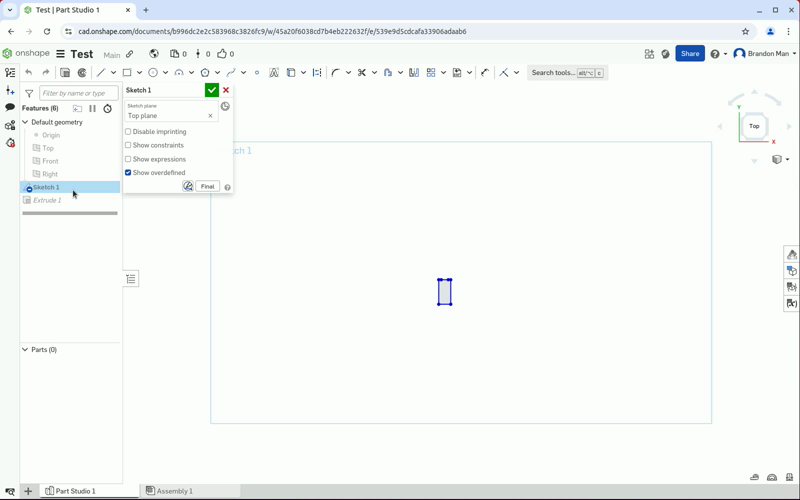
mouse_move(229, 92)
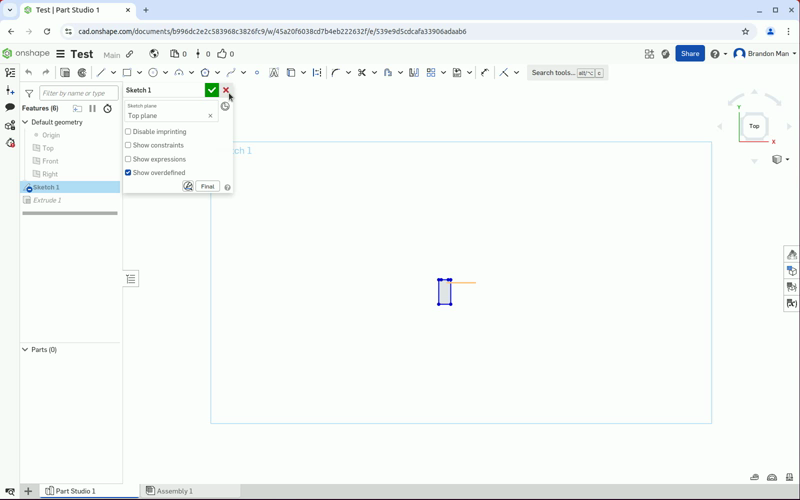
click(229, 92)
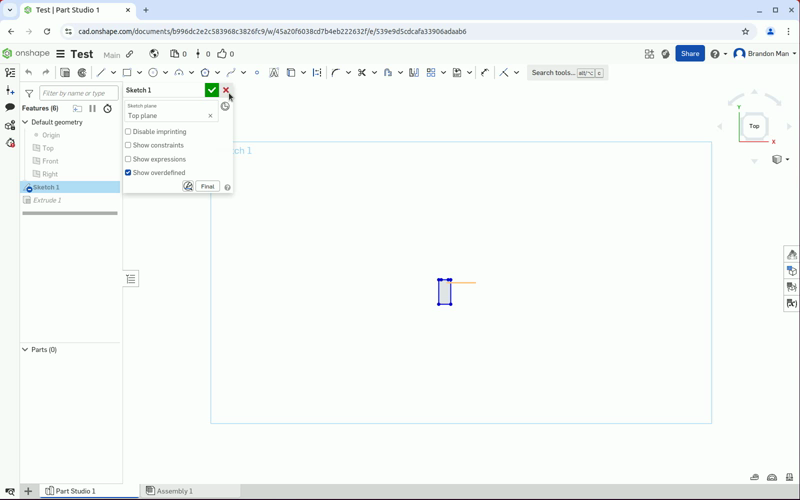
key(shift+s)
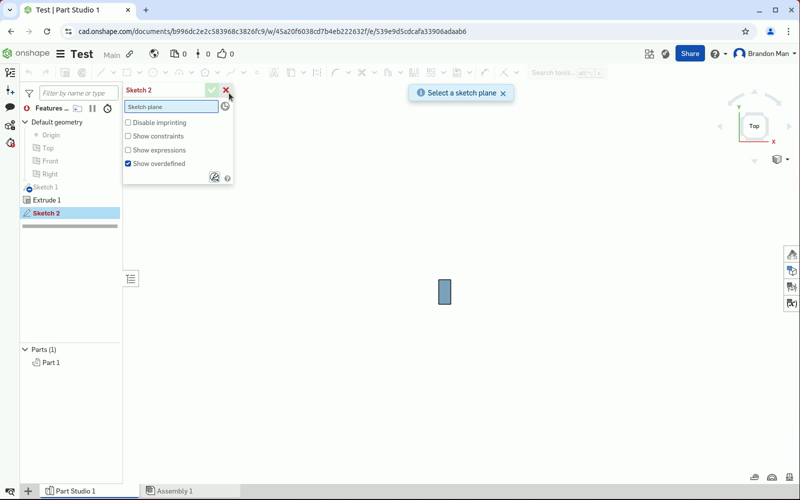
mouse_move(73, 150)
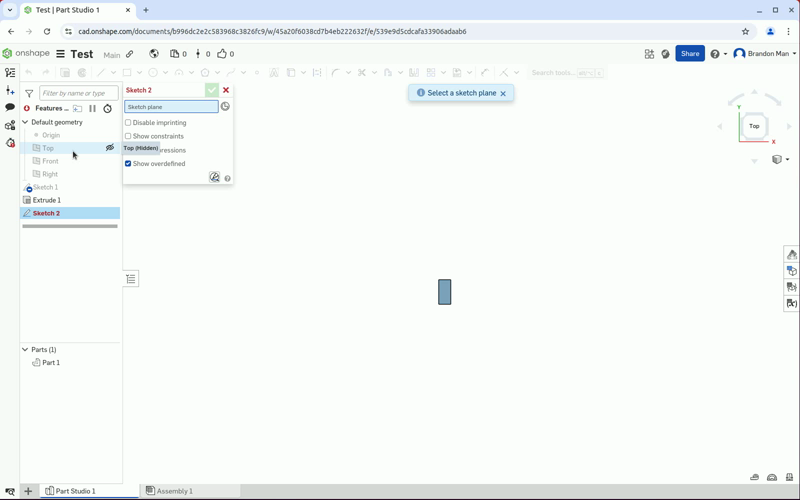
click(73, 150)
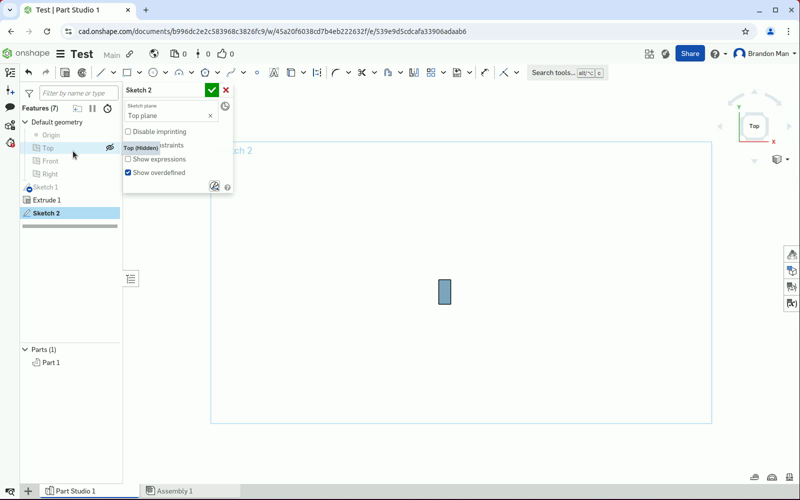
mouse_move(73, 352)
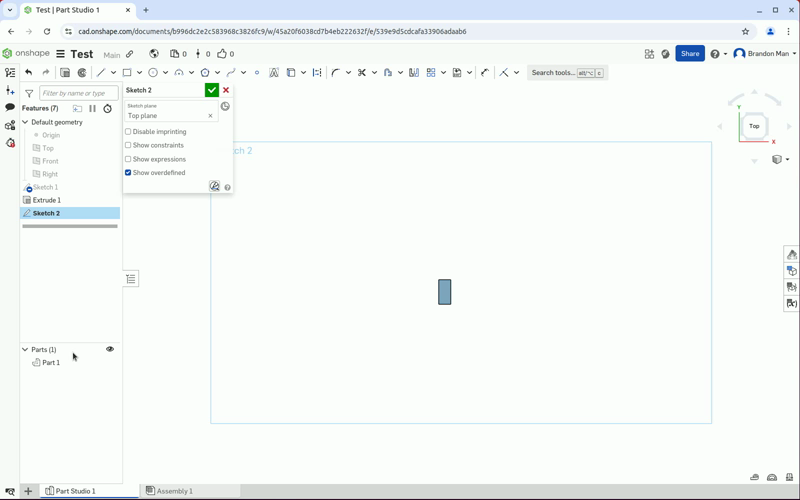
key(y)
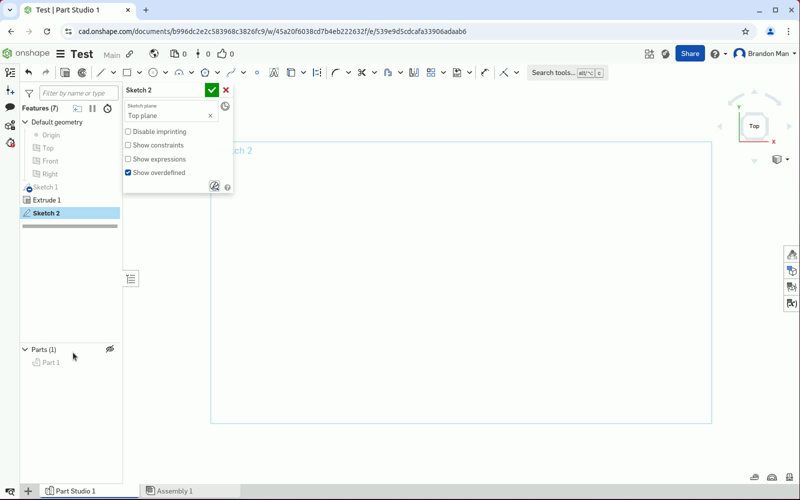
key(l)
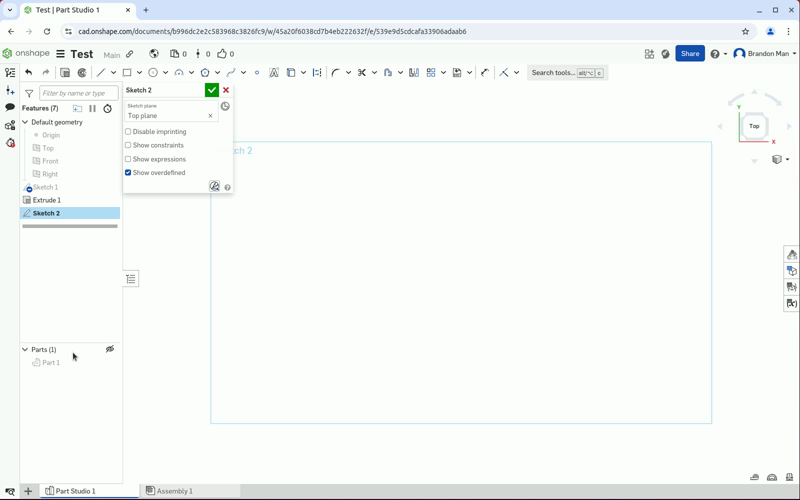
key_down(shift)
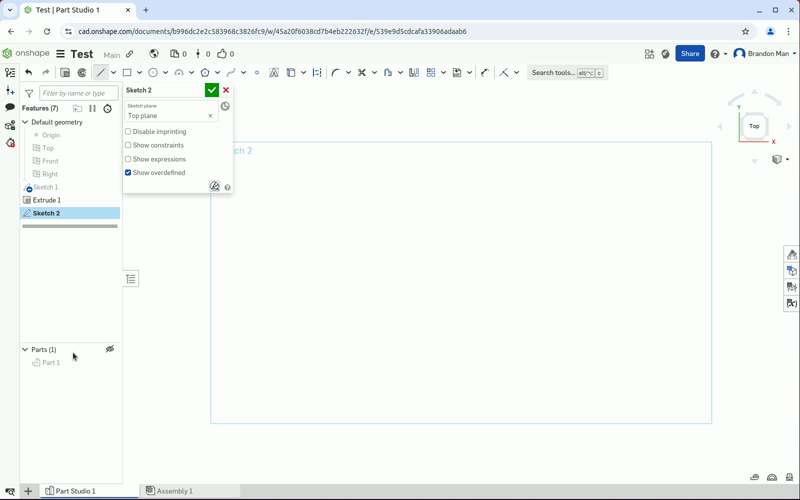
mouse_move(438, 280)
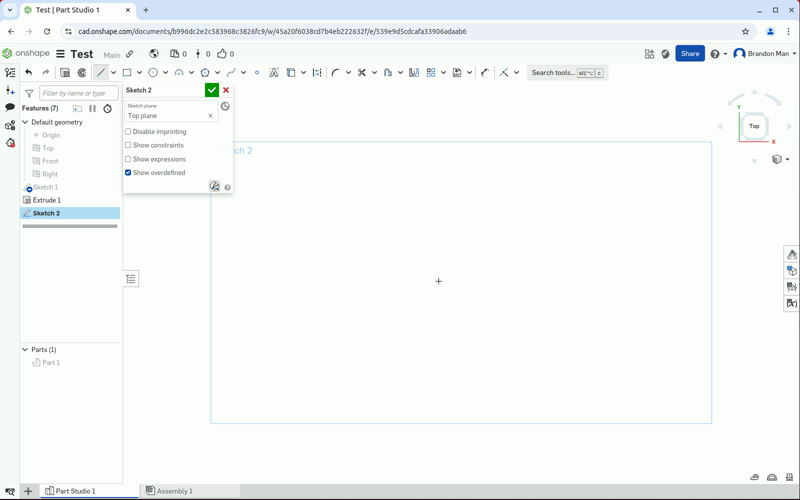
click(438, 280)
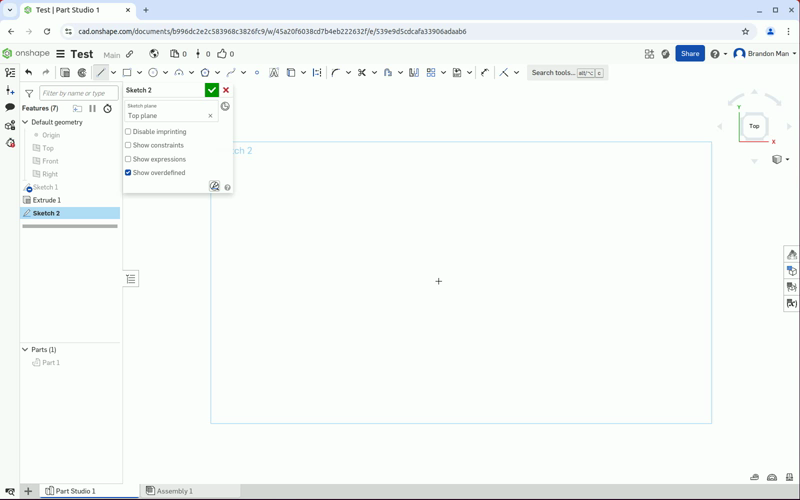
key_up(shift)
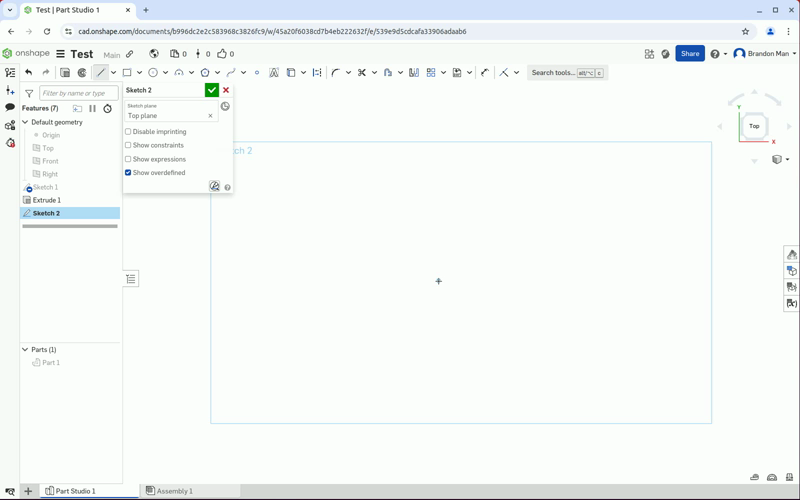
key_down(shift)
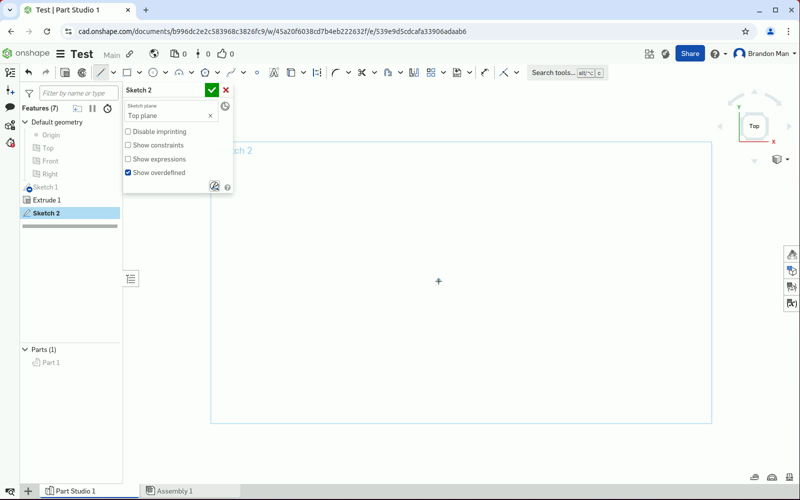
mouse_move(468, 280)
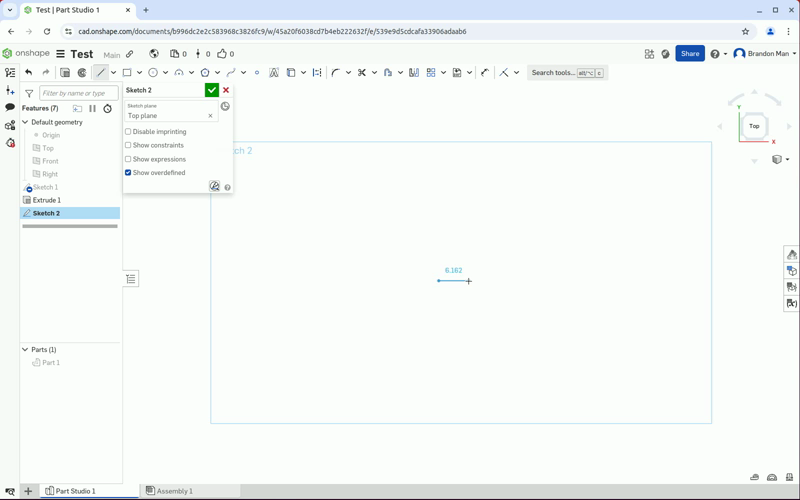
mouse_move(441, 280)
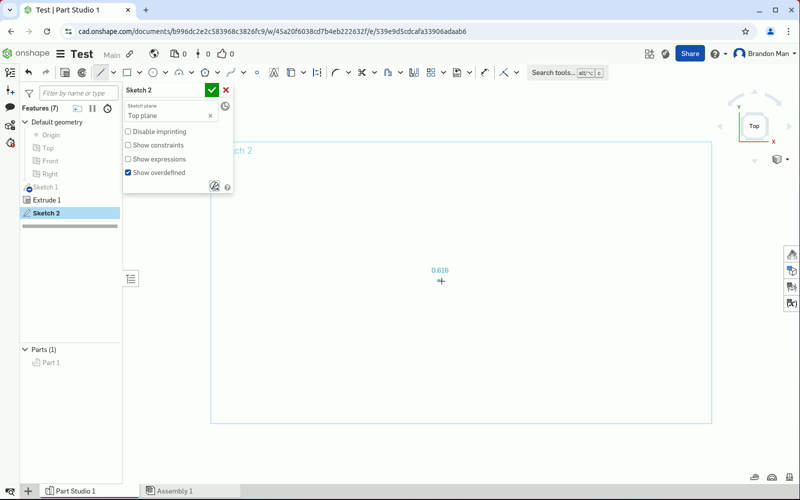
scroll(6)
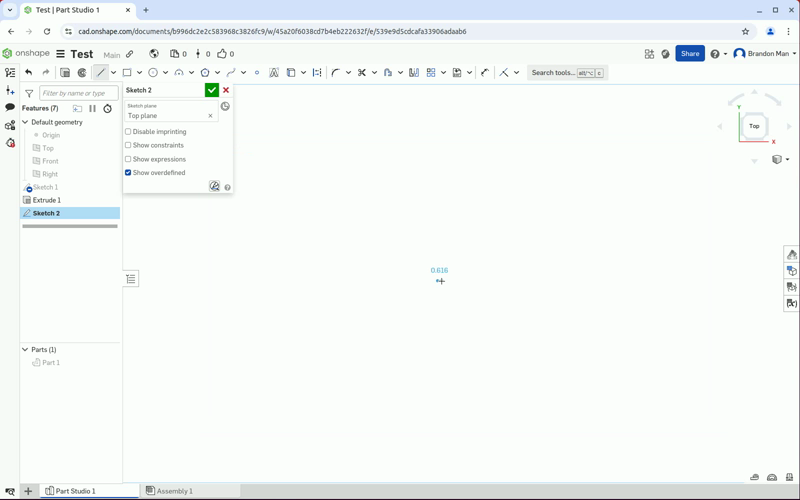
scroll(6)
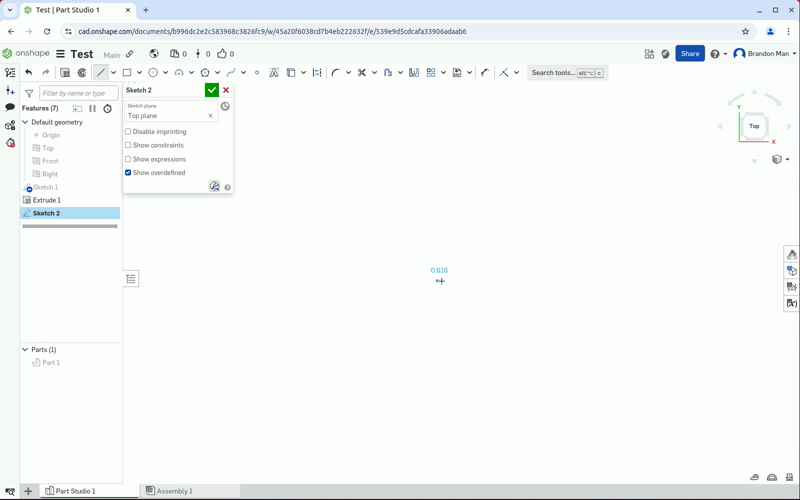
scroll(6)
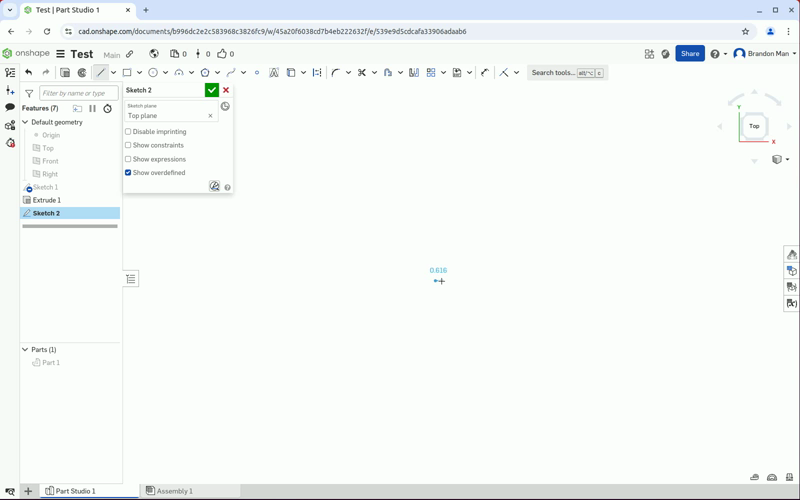
scroll(6)
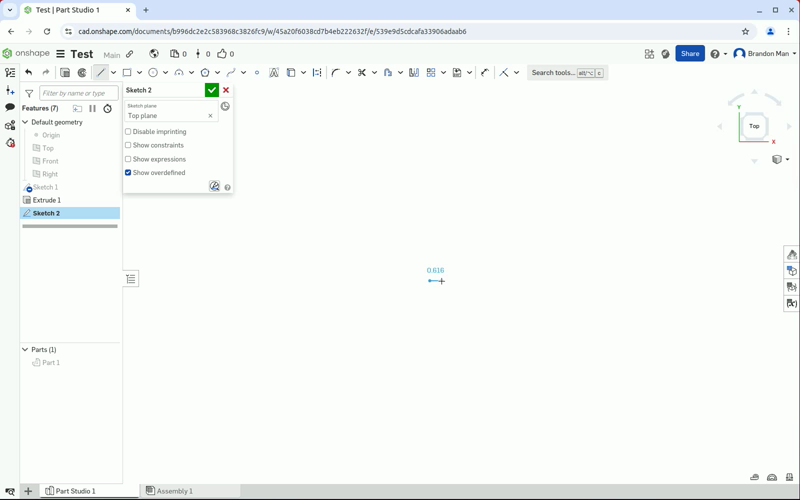
scroll(6)
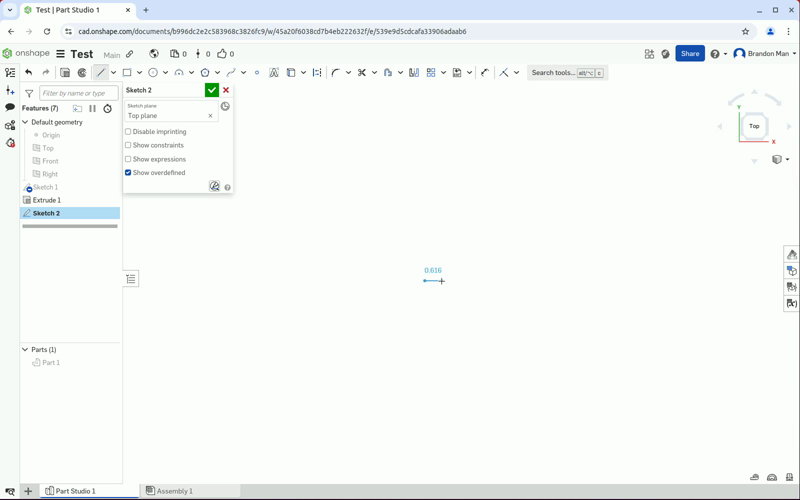
scroll(6)
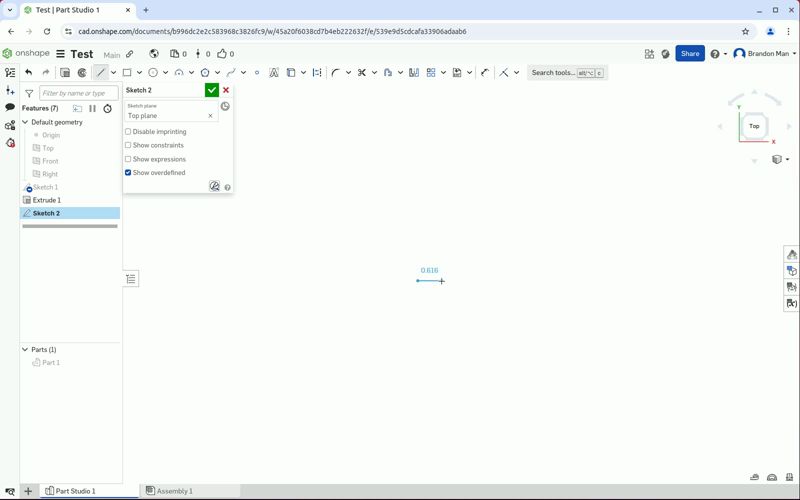
scroll(6)
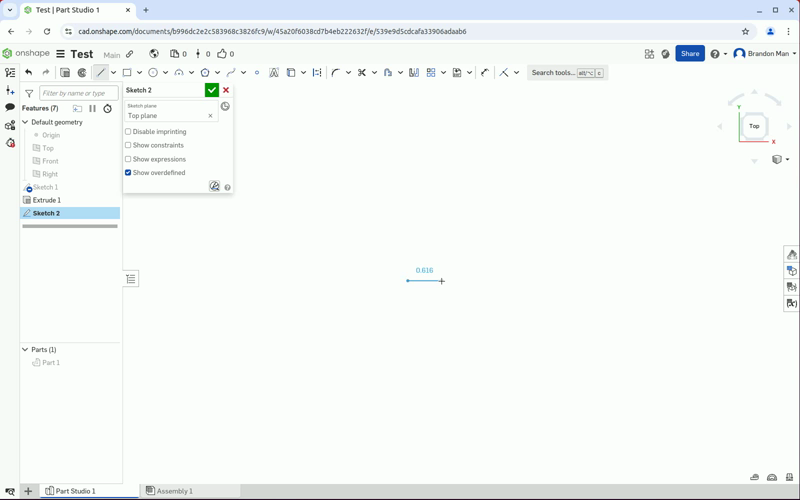
click(441, 280)
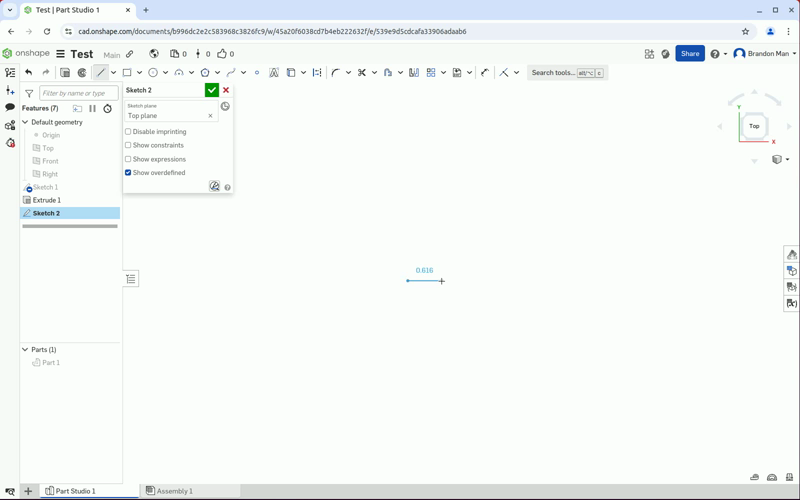
scroll(-6)
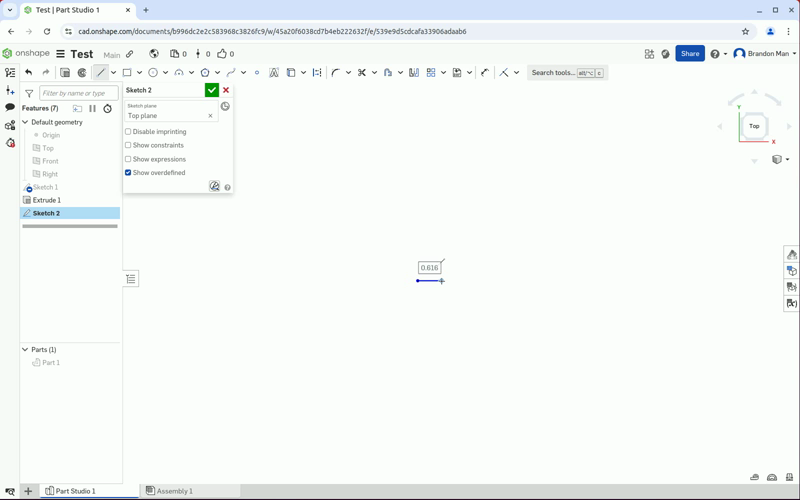
scroll(-6)
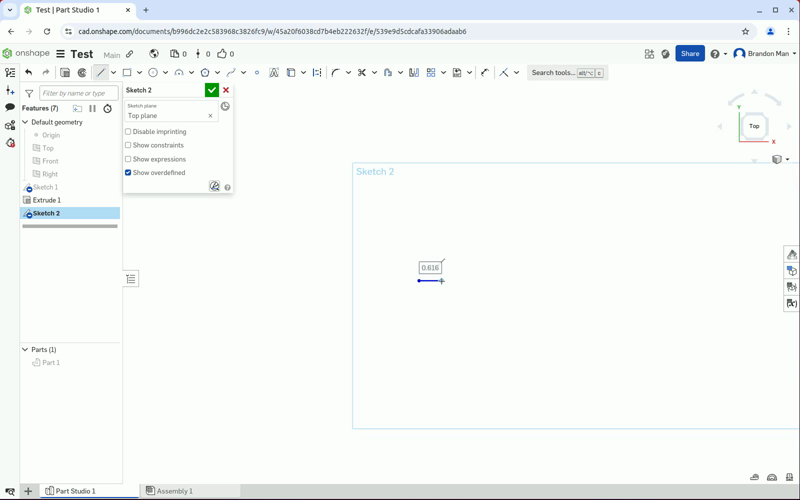
scroll(-6)
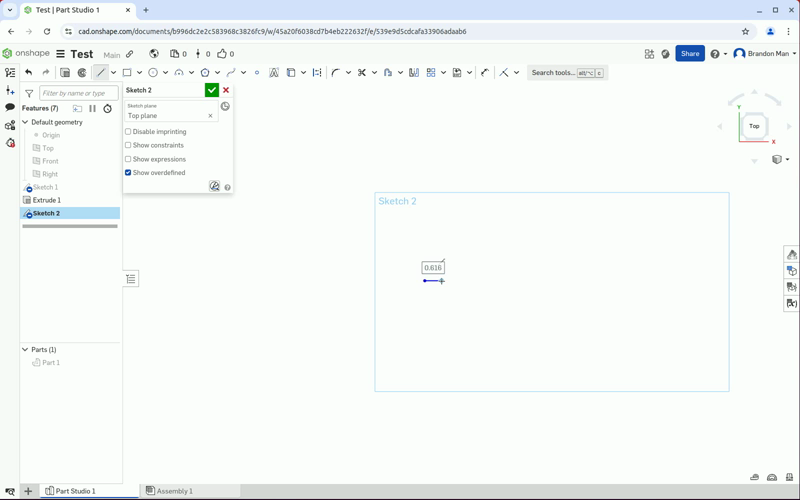
scroll(-6)
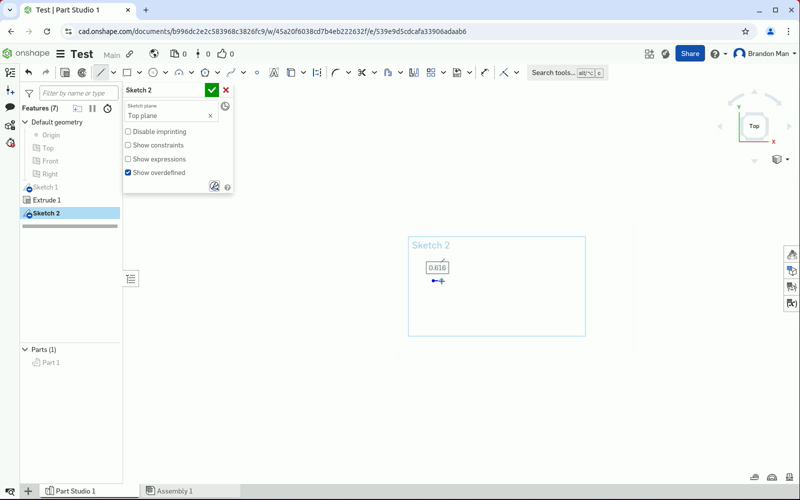
scroll(-6)
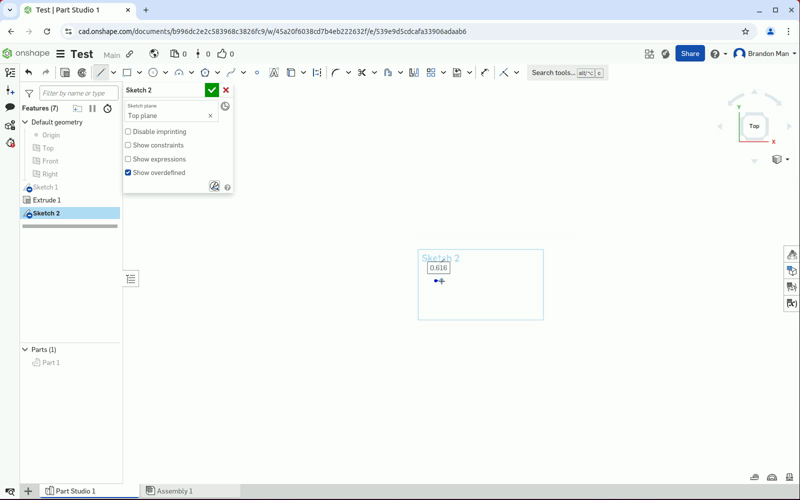
scroll(-6)
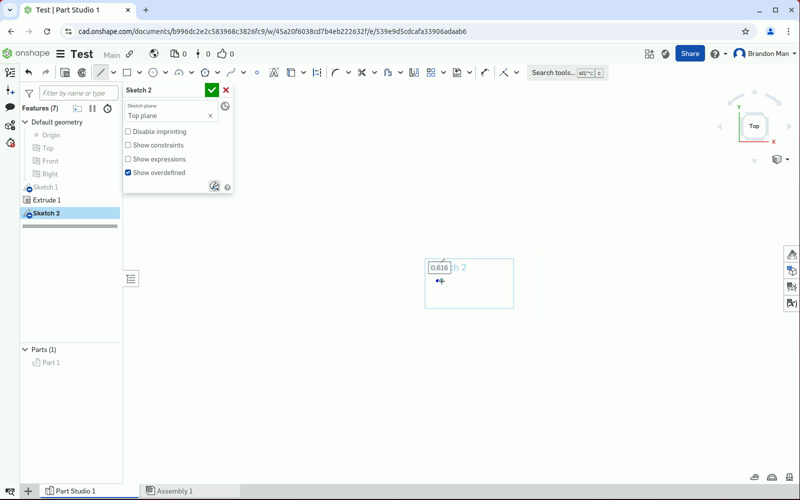
scroll(-6)
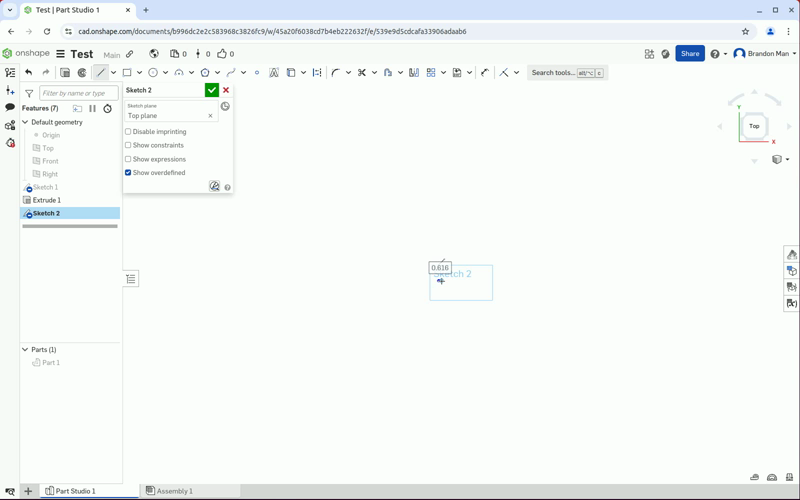
key_up(shift)
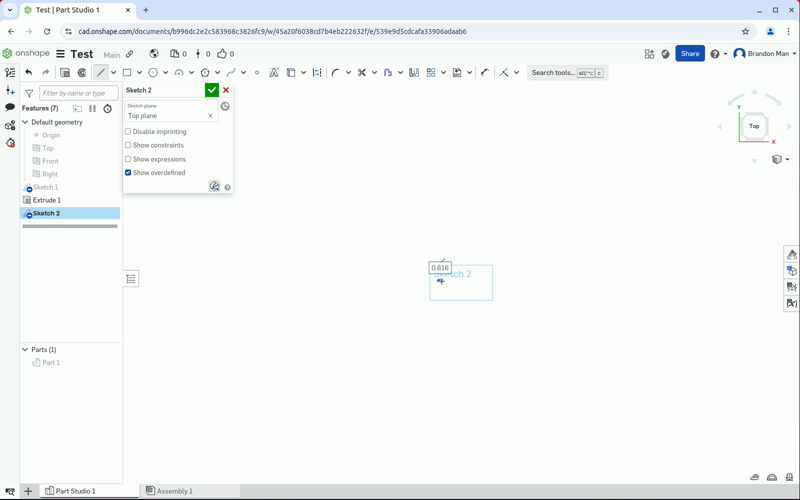
key_down(shift)
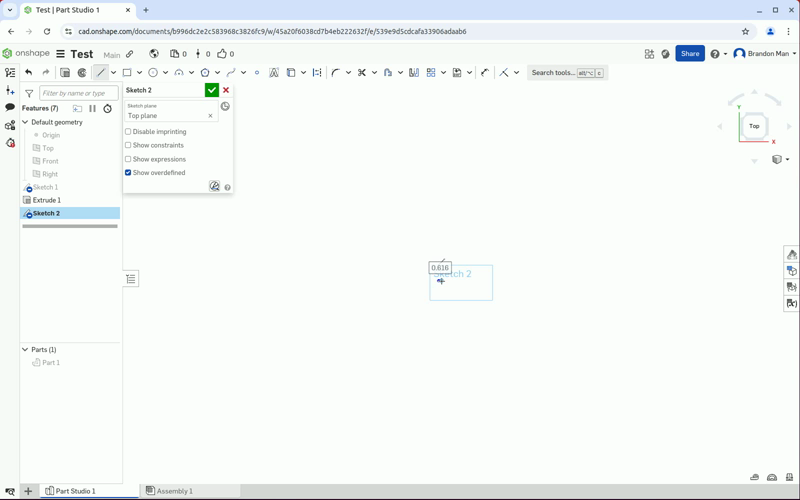
mouse_move(471, 280)
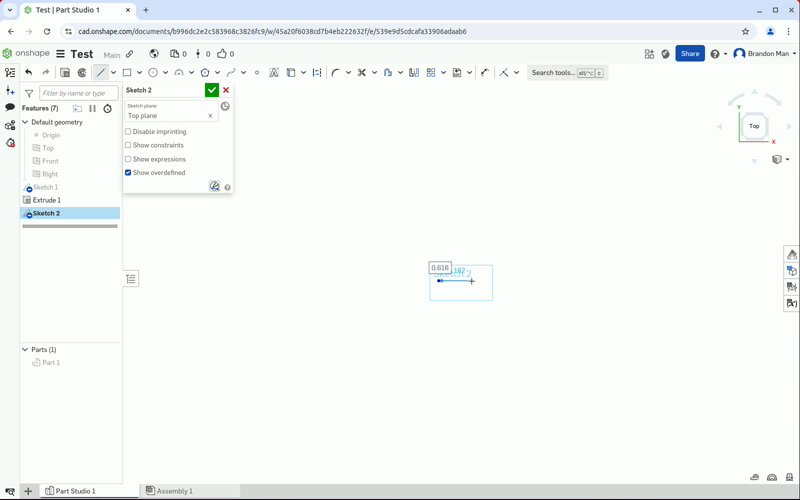
mouse_move(441, 274)
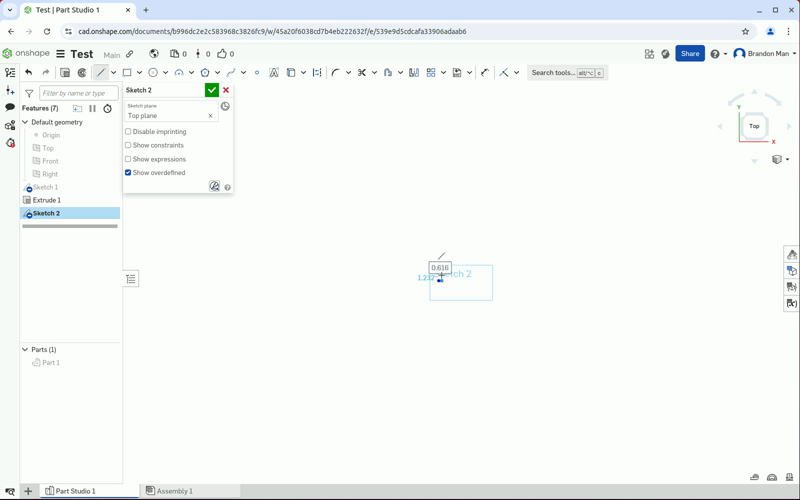
scroll(6)
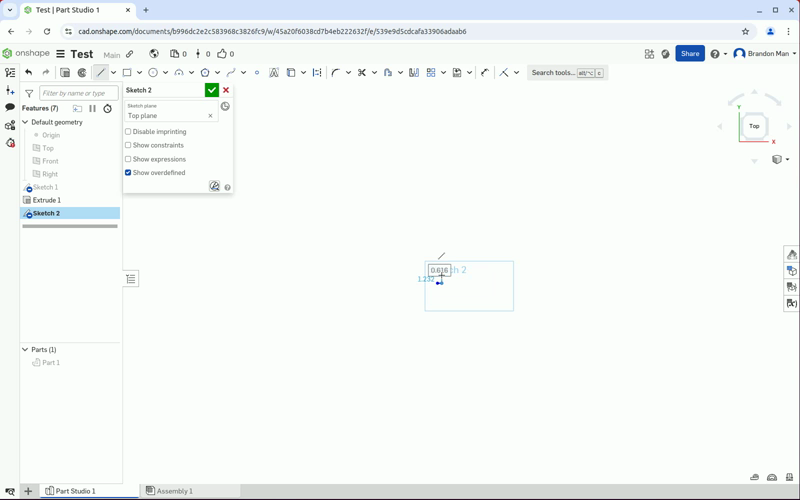
scroll(6)
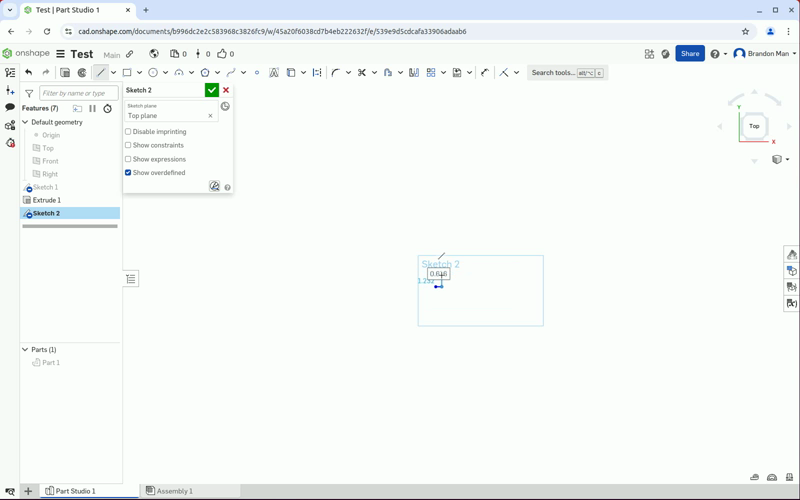
scroll(6)
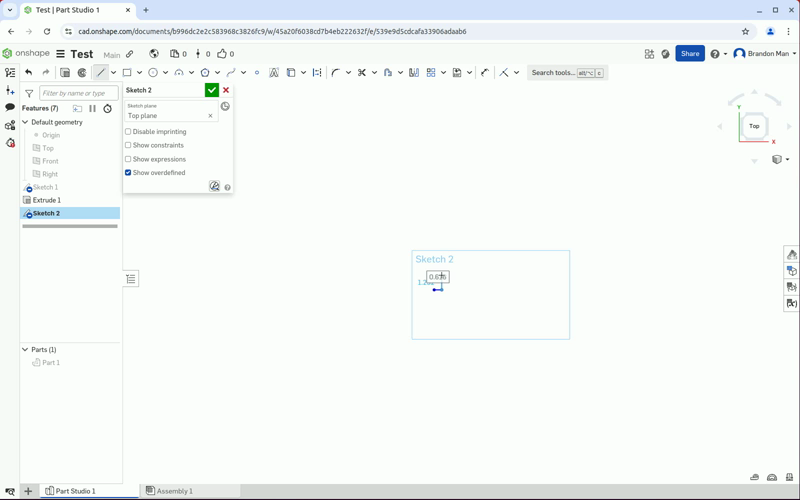
scroll(6)
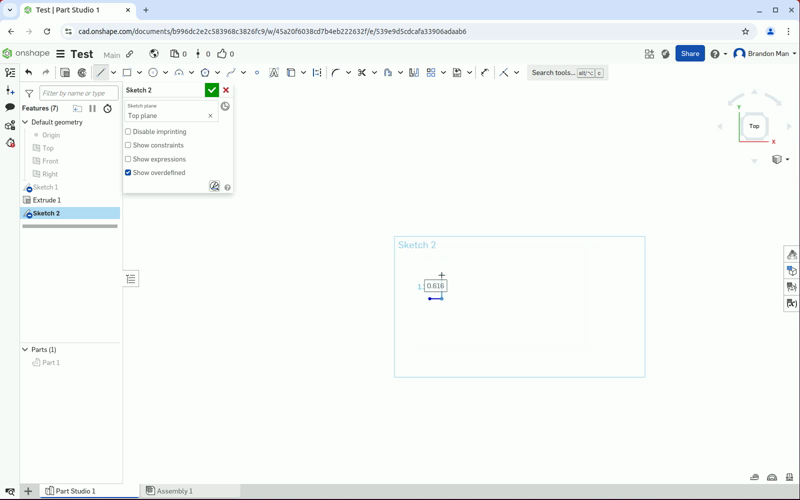
scroll(6)
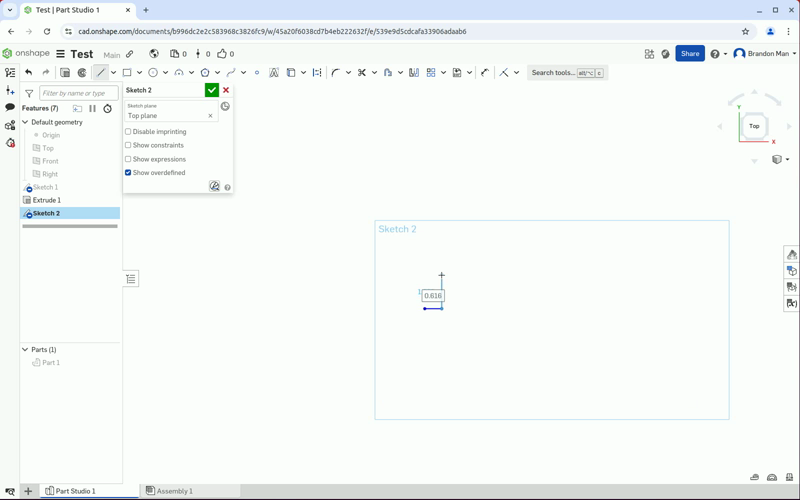
scroll(6)
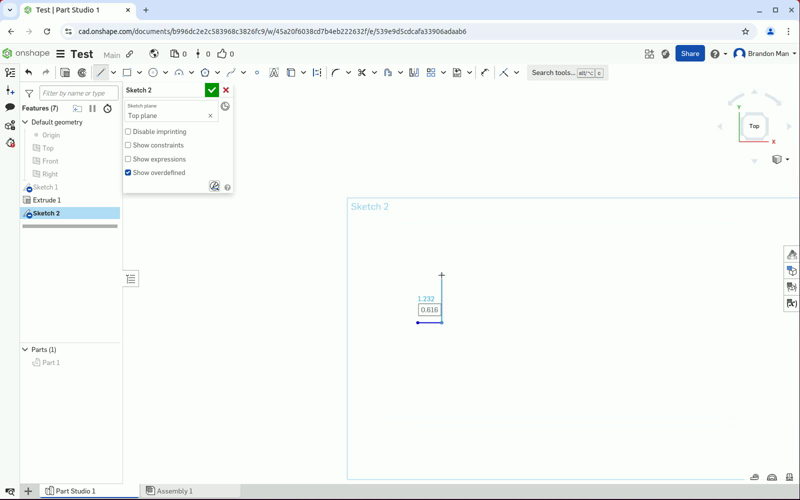
scroll(6)
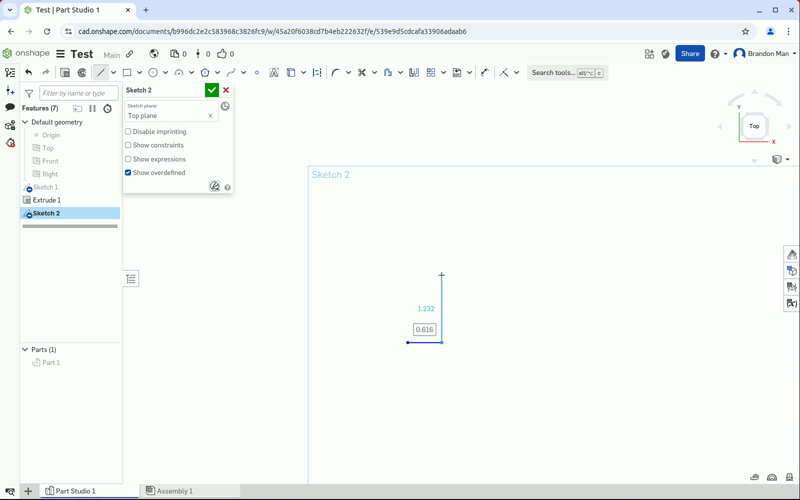
click(441, 274)
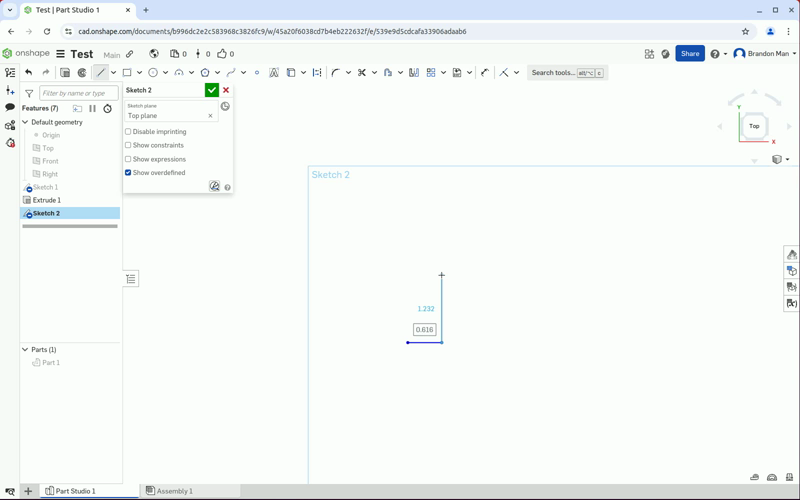
scroll(-6)
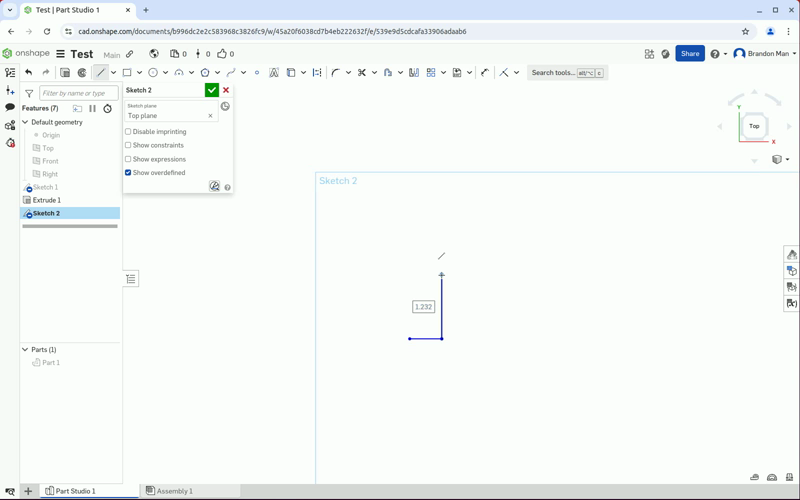
scroll(-6)
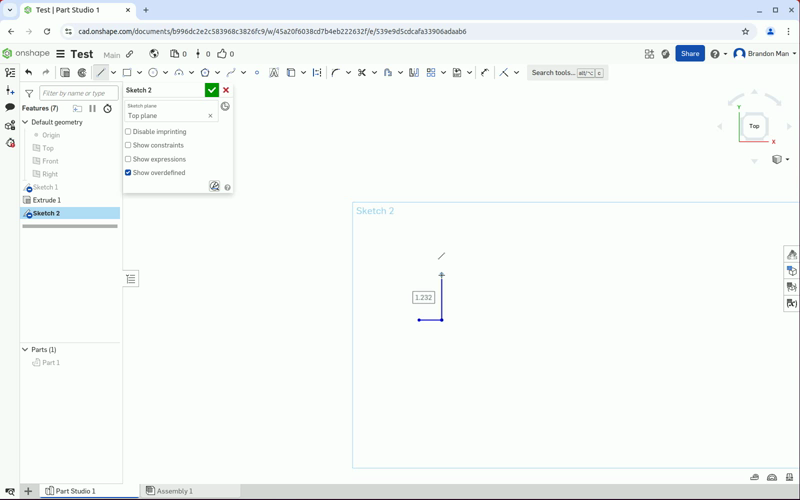
scroll(-6)
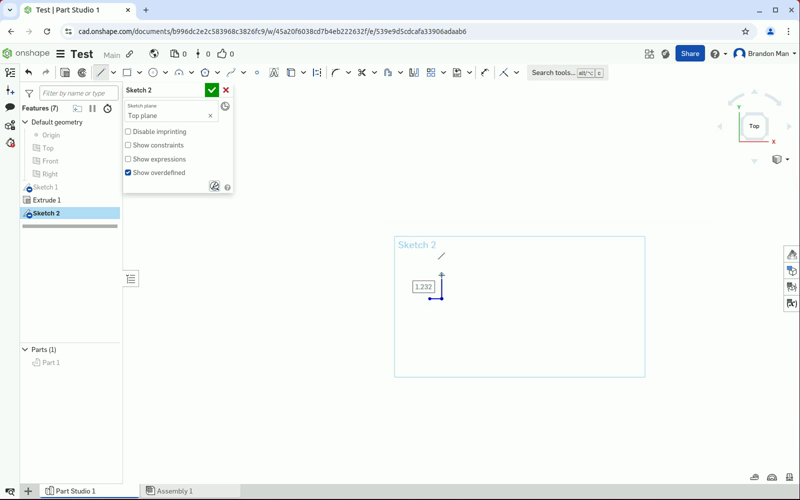
scroll(-6)
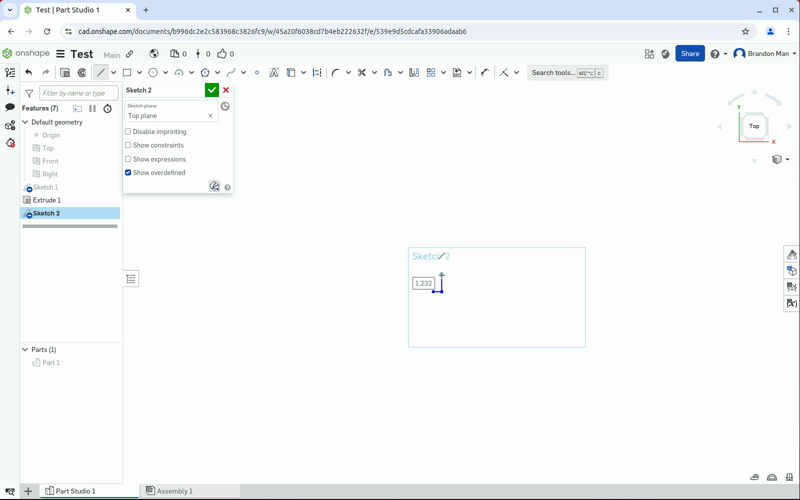
scroll(-6)
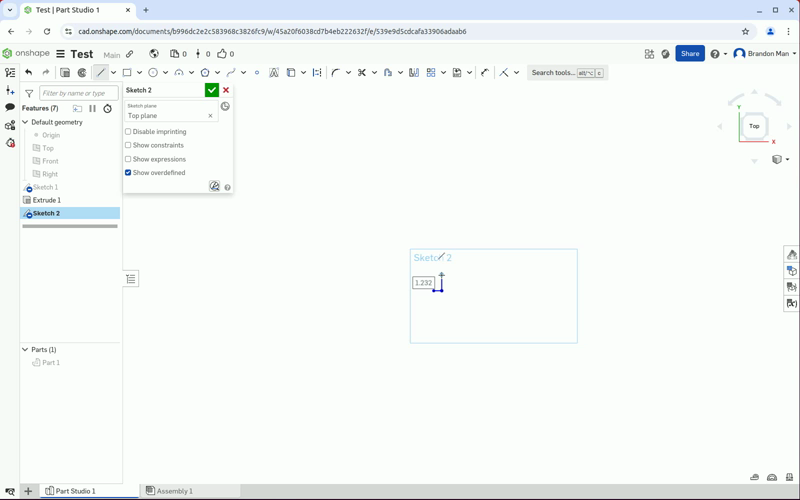
scroll(-6)
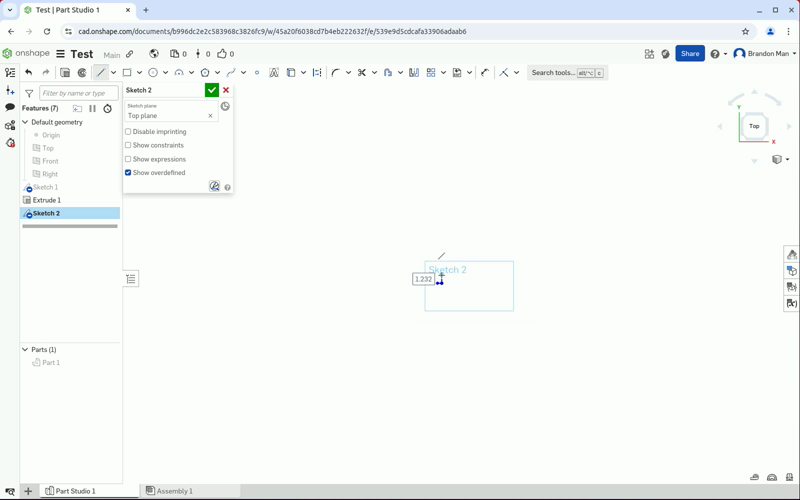
scroll(-6)
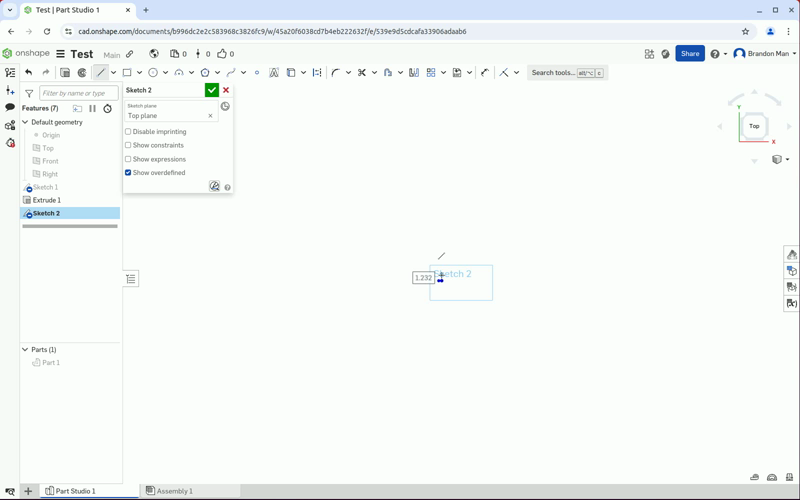
key_up(shift)
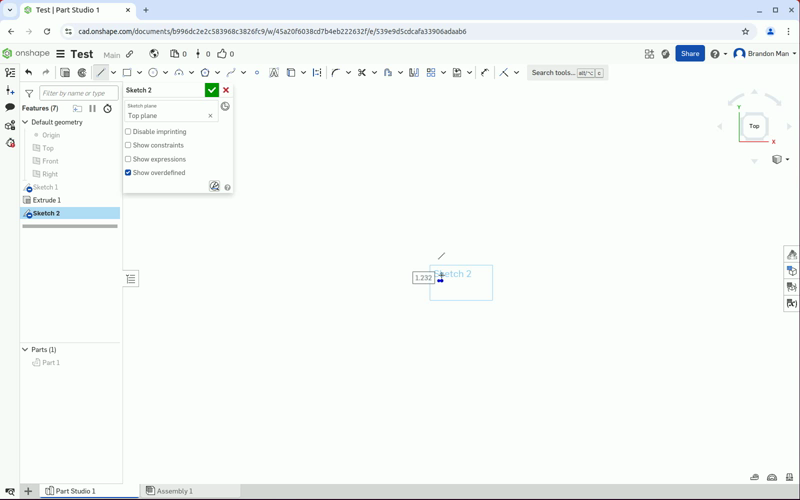
key_down(shift)
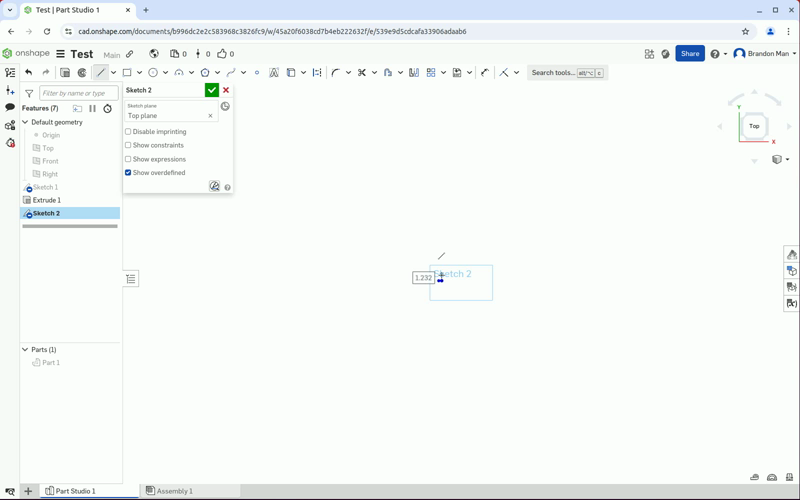
mouse_move(471, 274)
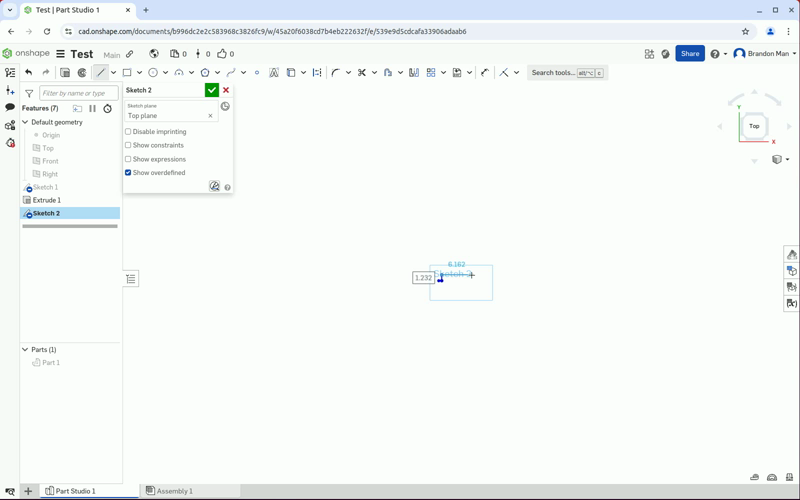
mouse_move(438, 274)
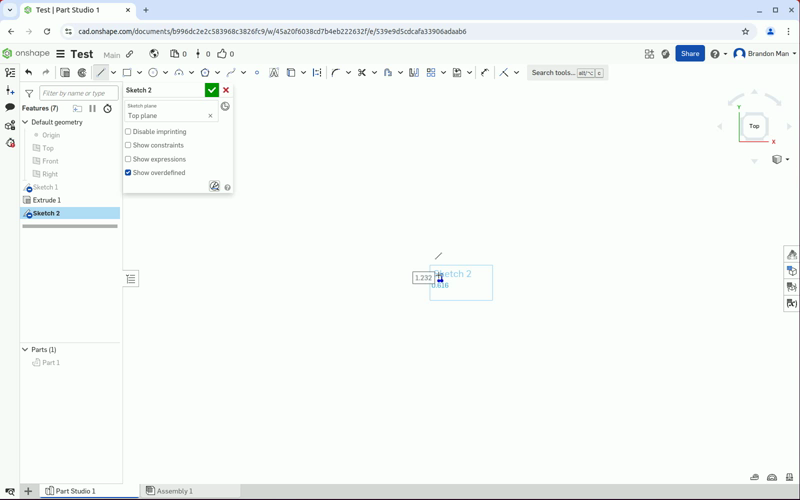
scroll(6)
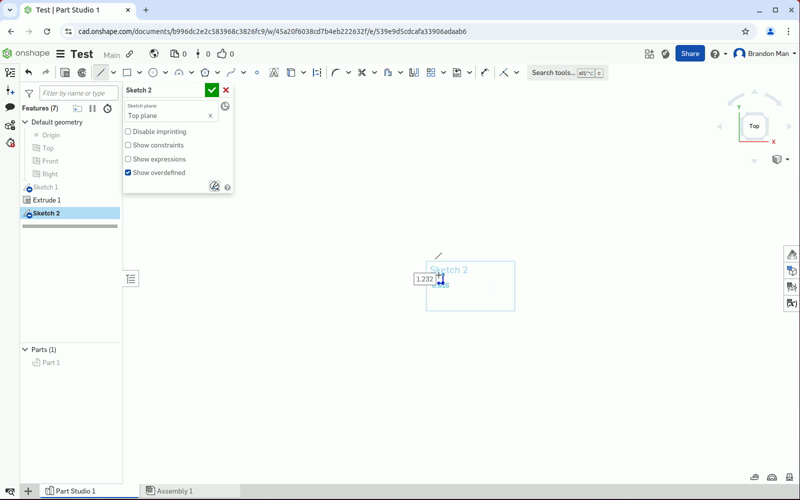
scroll(6)
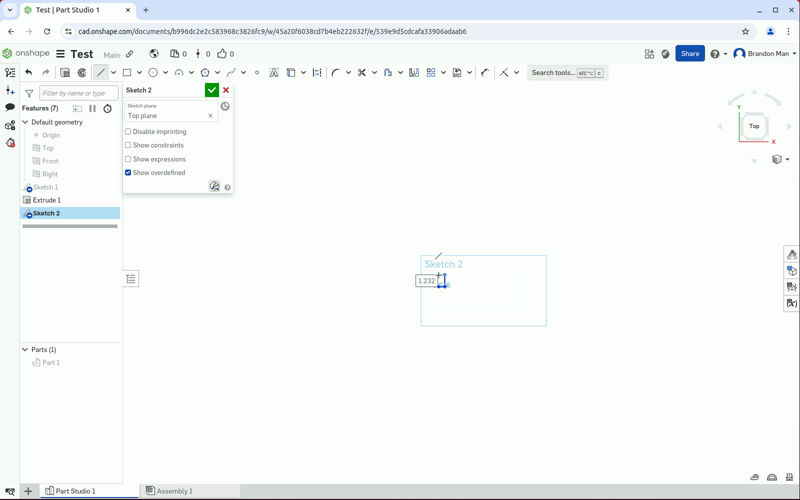
scroll(6)
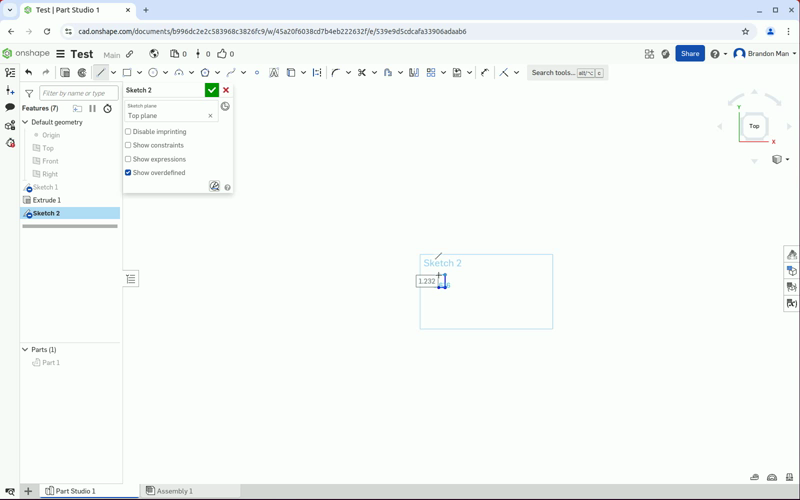
scroll(6)
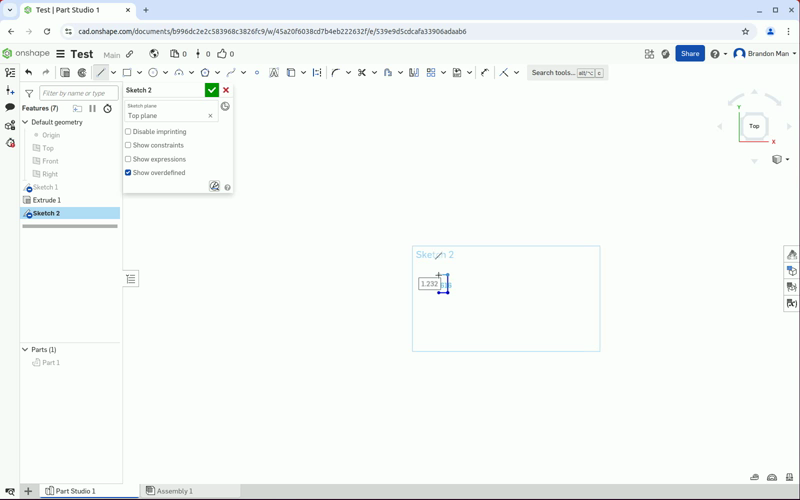
scroll(6)
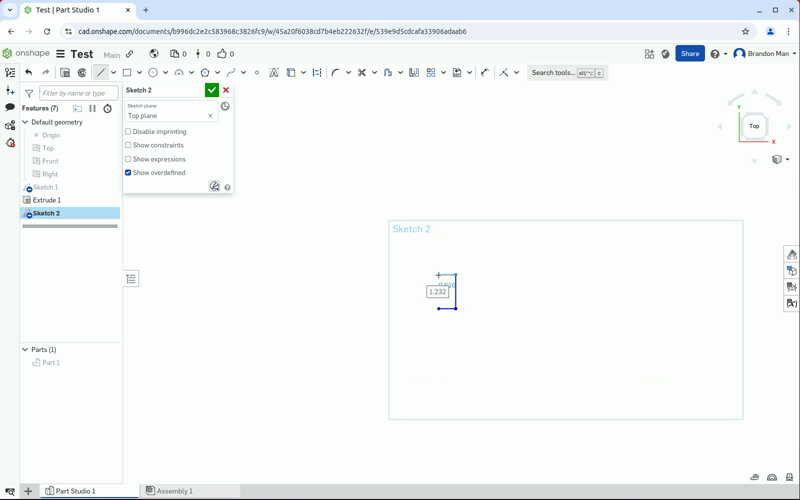
scroll(6)
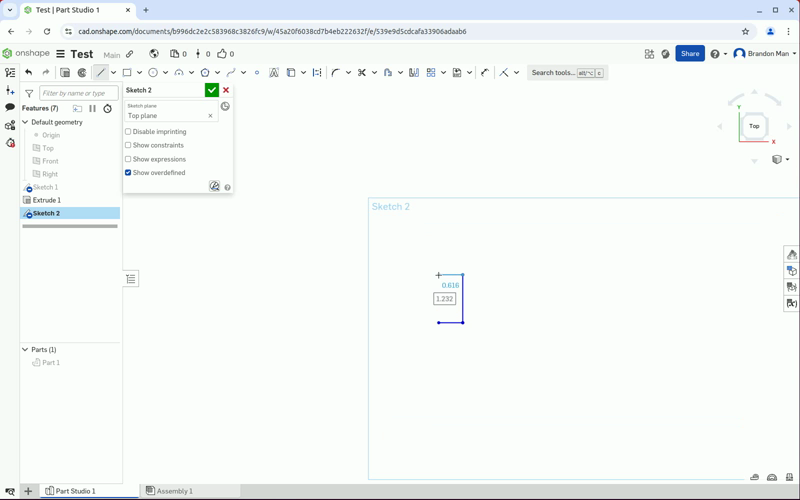
scroll(6)
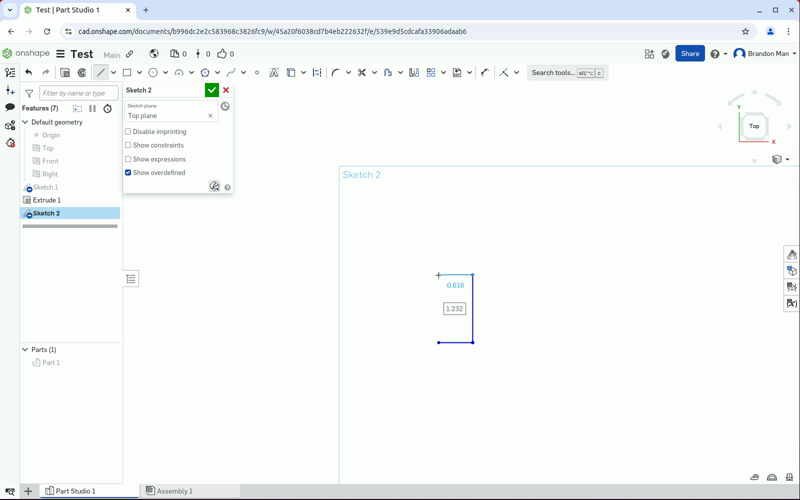
click(438, 274)
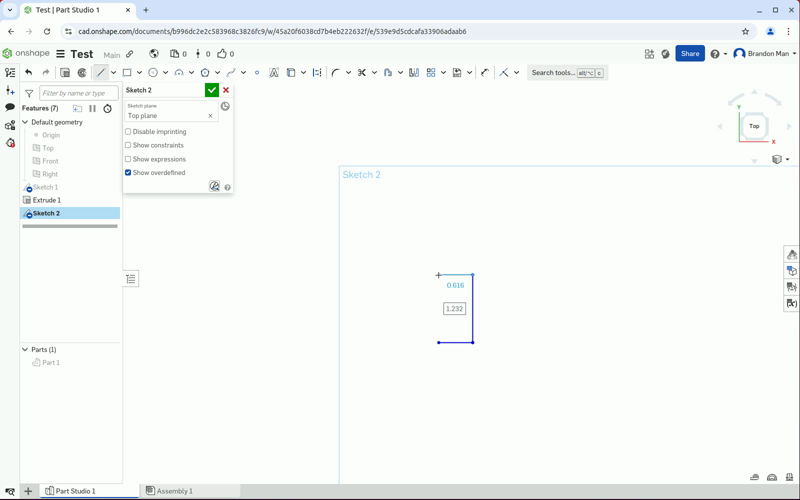
scroll(-6)
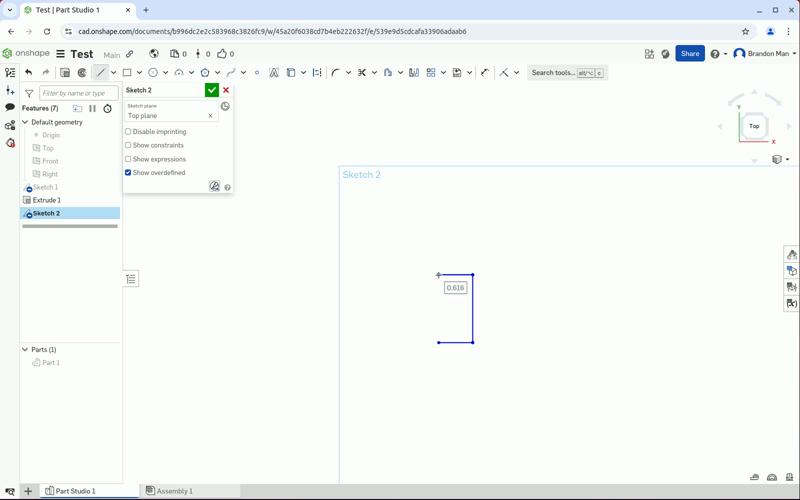
scroll(-6)
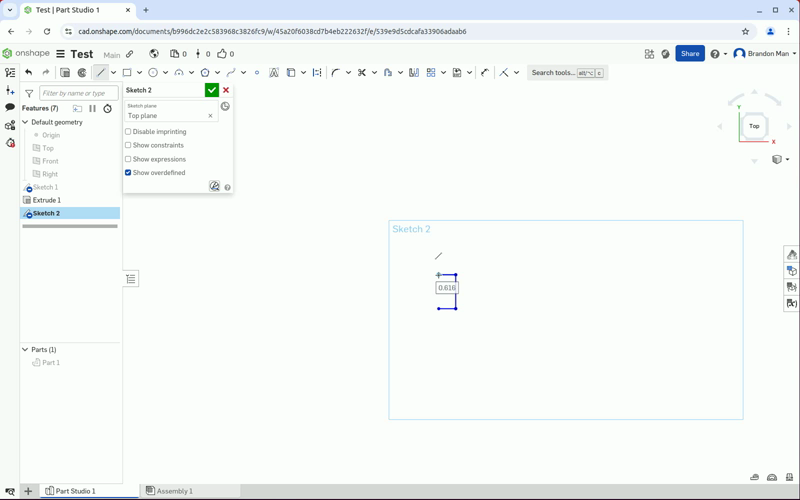
scroll(-6)
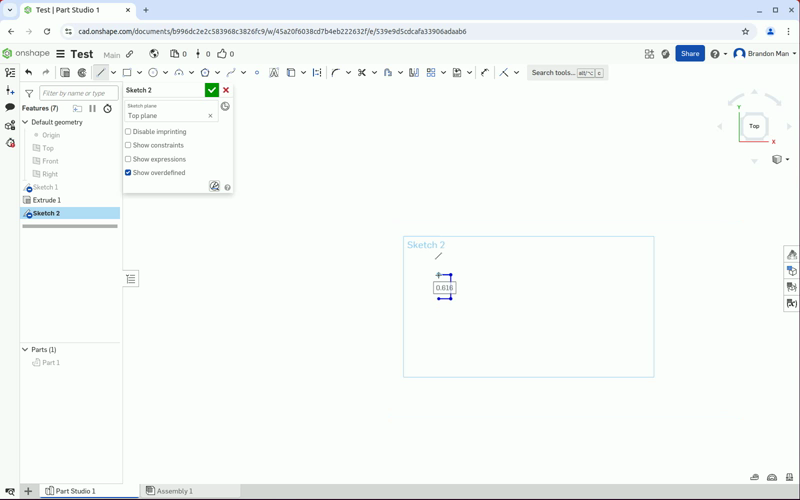
scroll(-6)
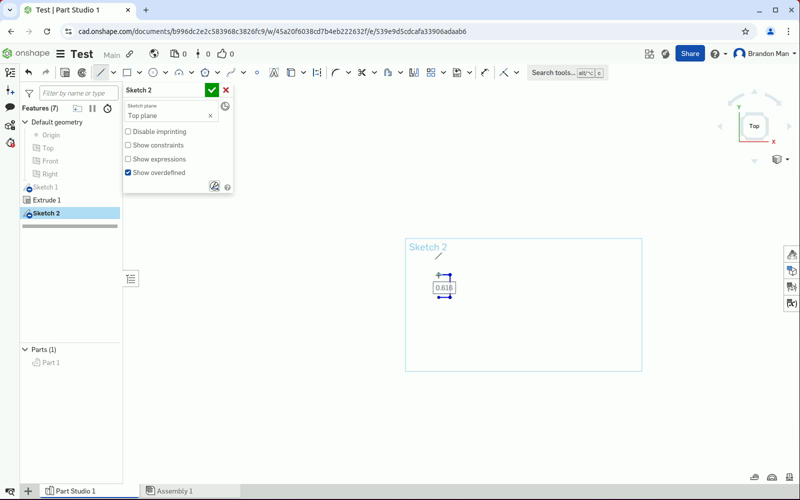
scroll(-6)
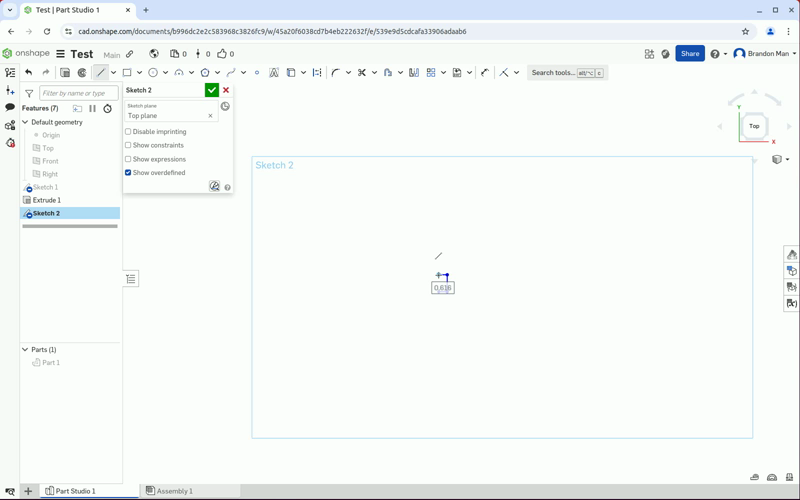
scroll(-6)
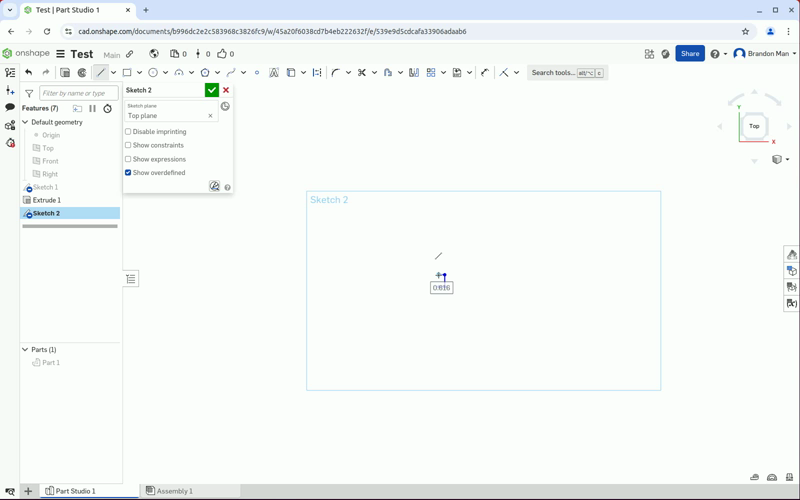
scroll(-6)
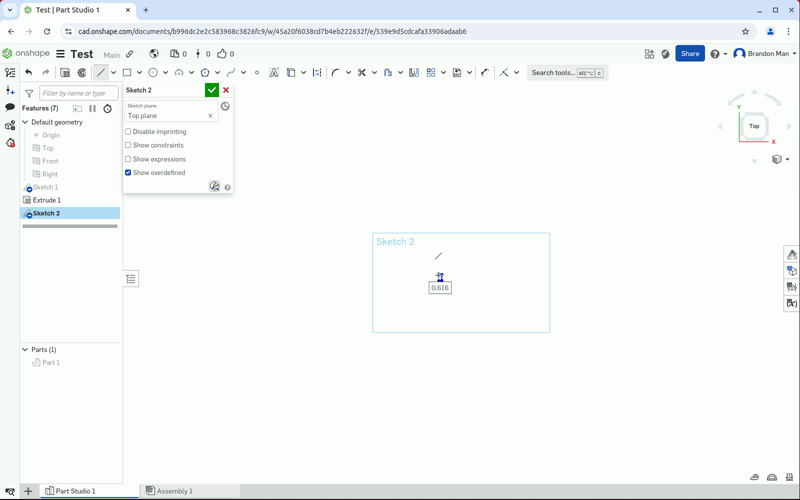
key_up(shift)
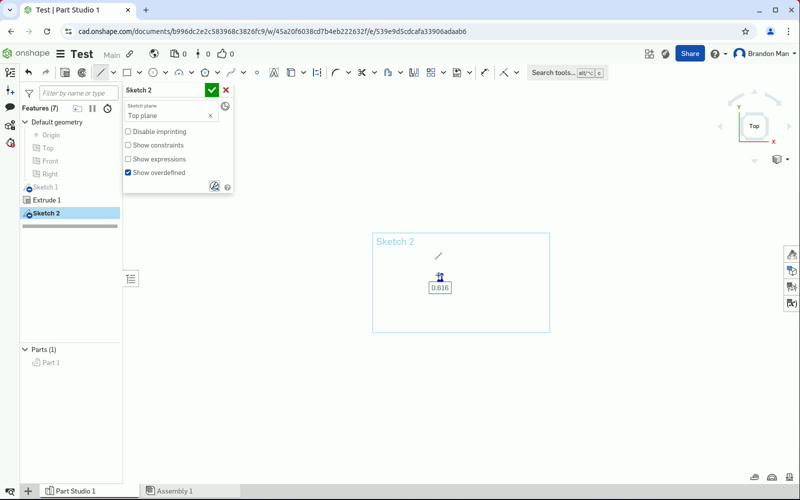
mouse_move(468, 274)
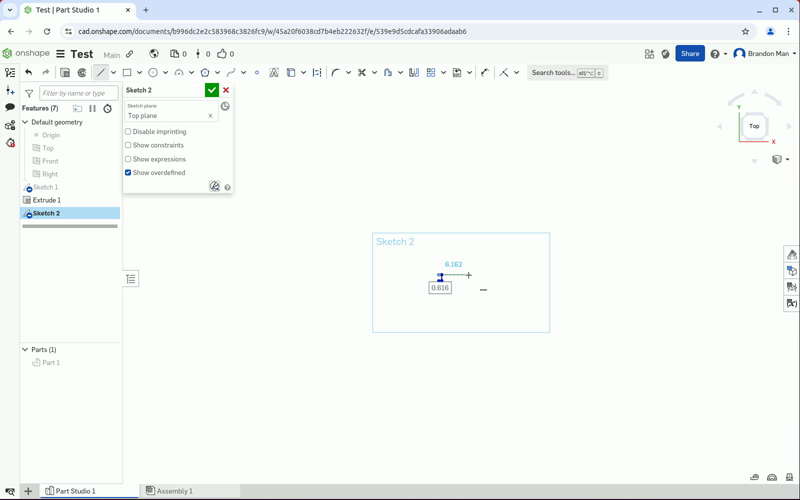
key_down(shift)
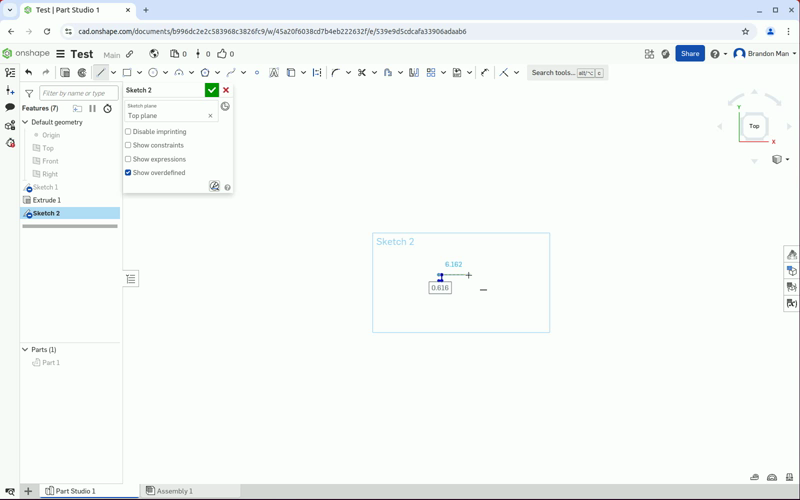
mouse_move(438, 280)
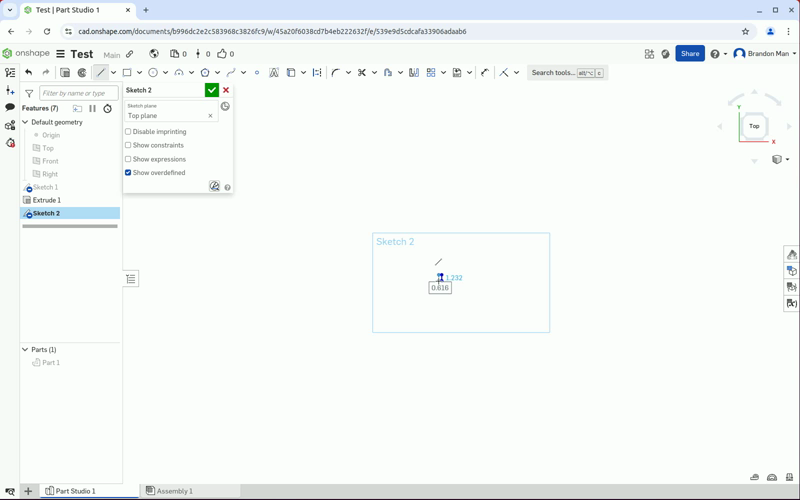
scroll(6)
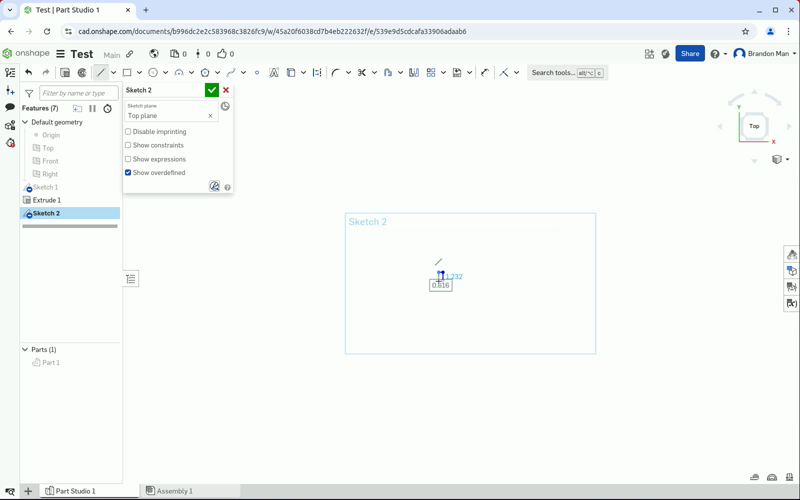
scroll(6)
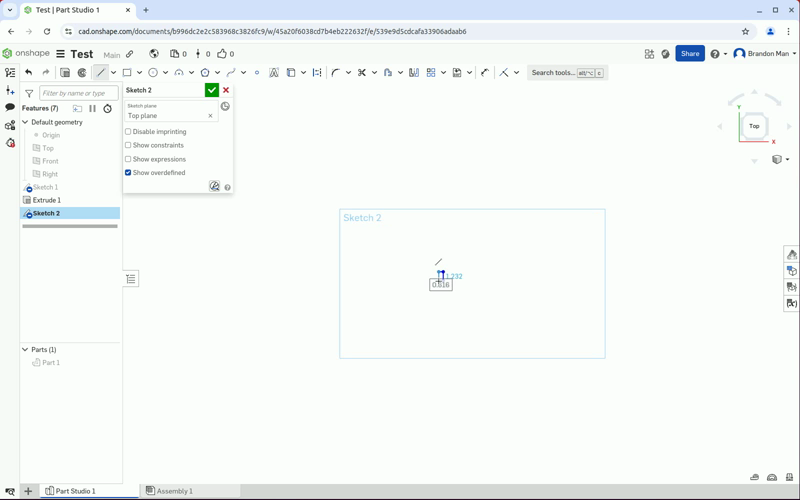
scroll(6)
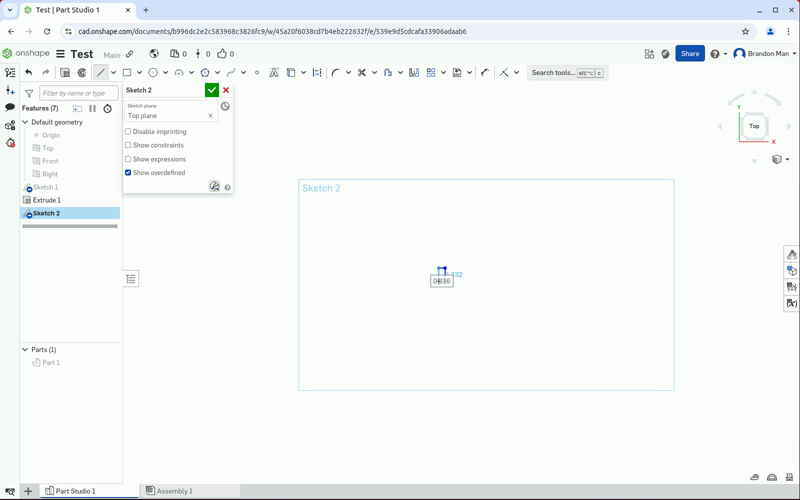
scroll(6)
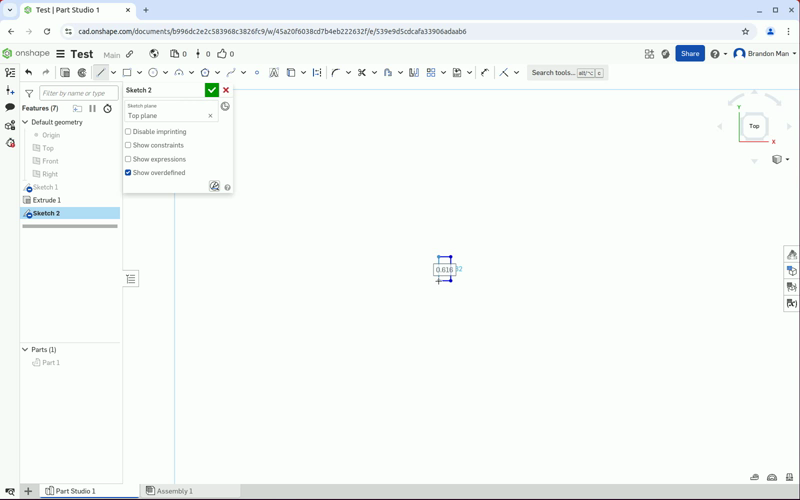
scroll(6)
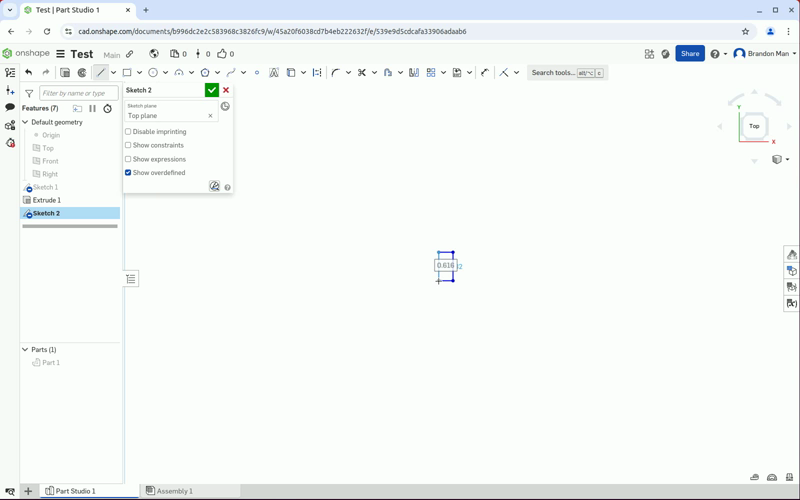
scroll(6)
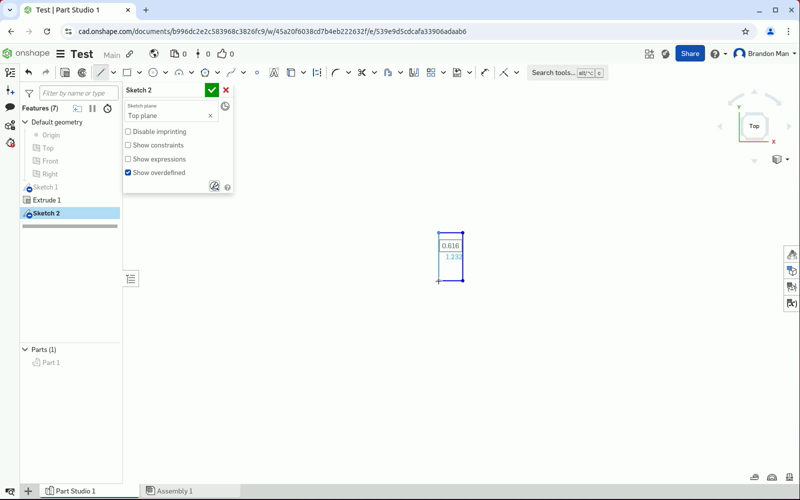
scroll(6)
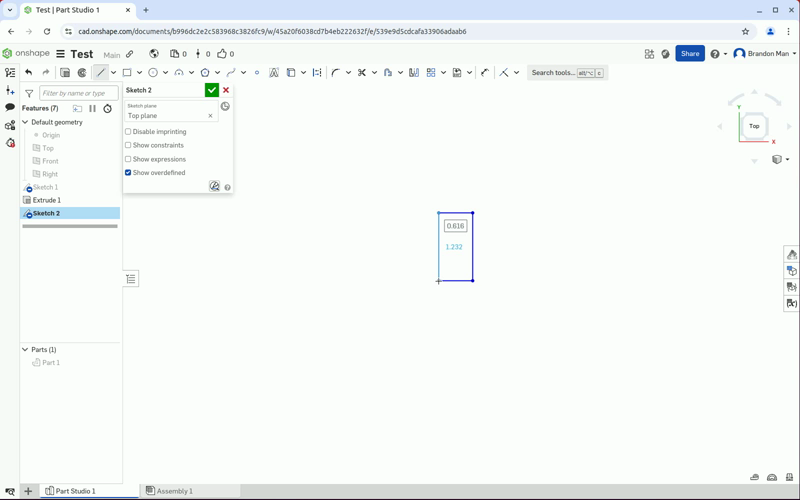
key_up(shift)
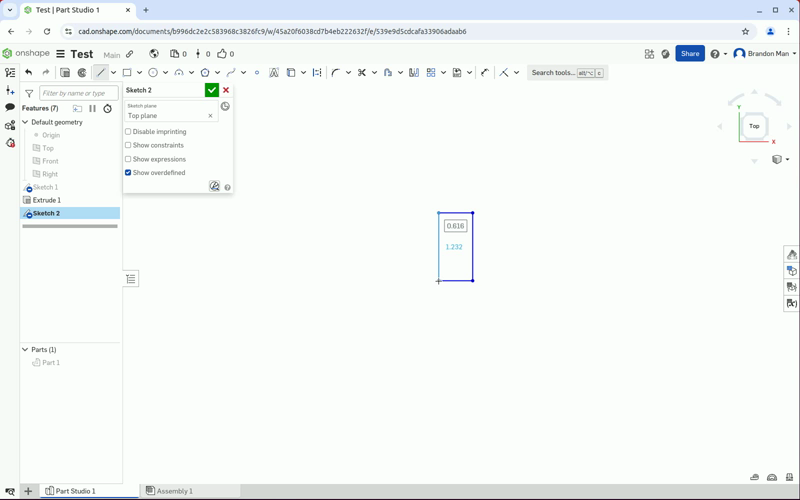
click(438, 280)
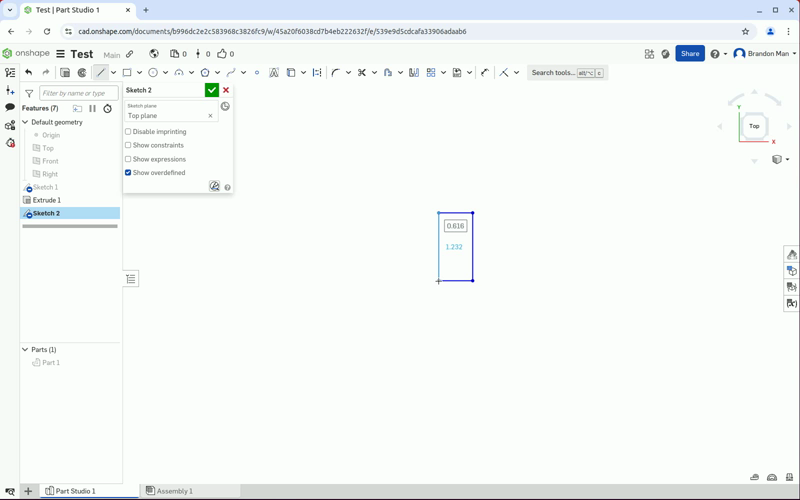
scroll(-6)
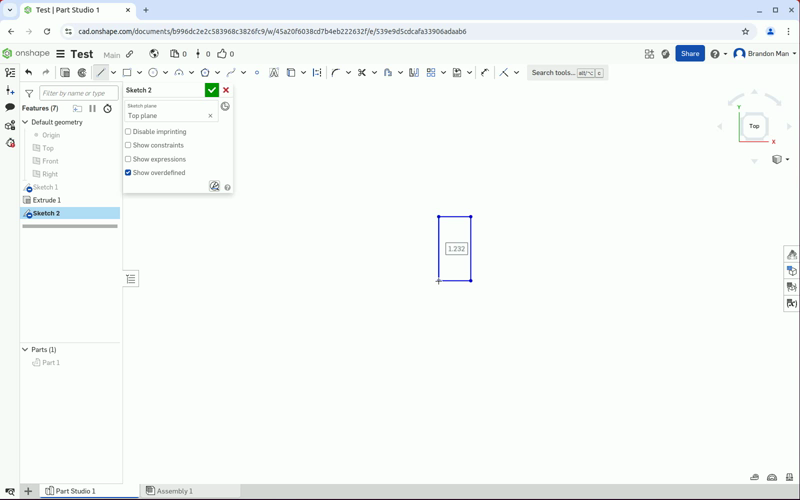
scroll(-6)
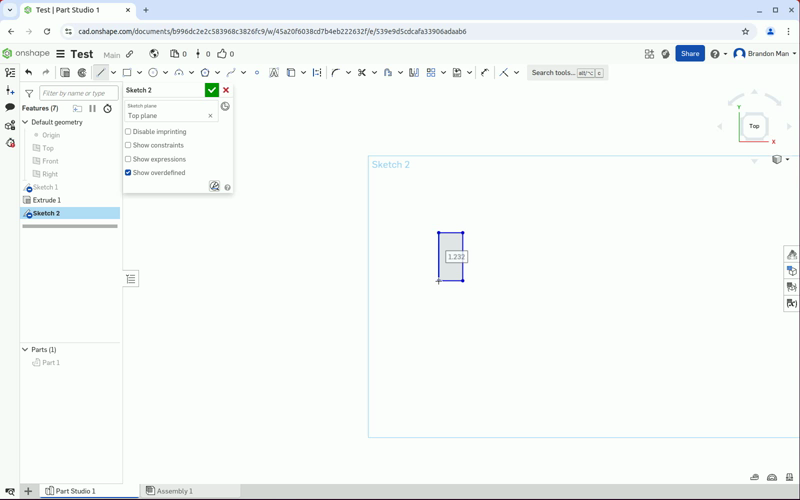
scroll(-6)
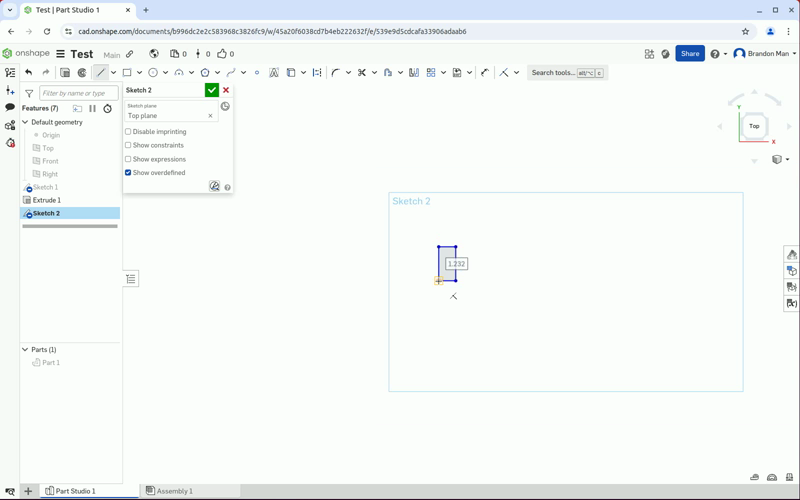
scroll(-6)
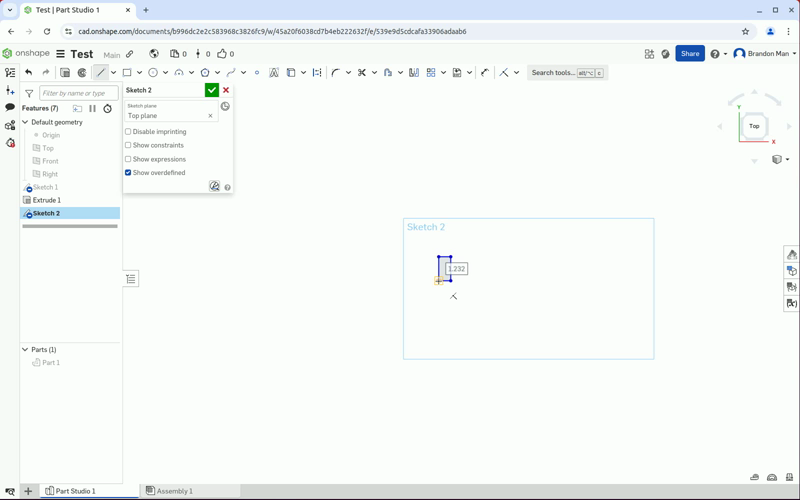
scroll(-6)
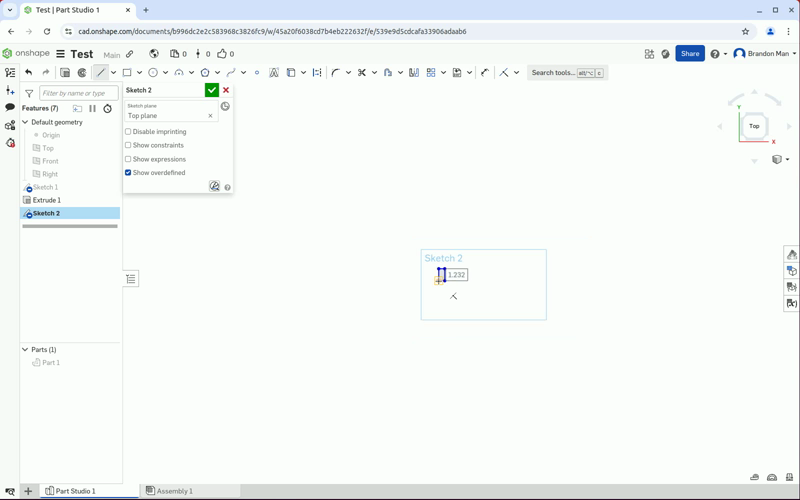
scroll(-6)
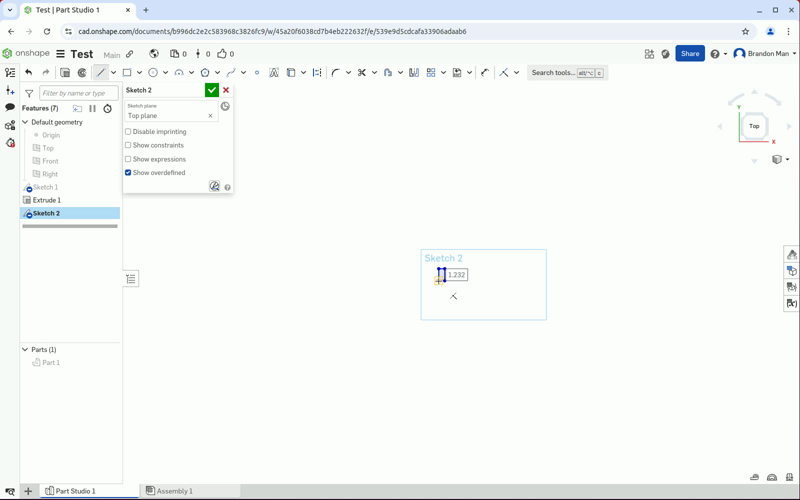
scroll(-6)
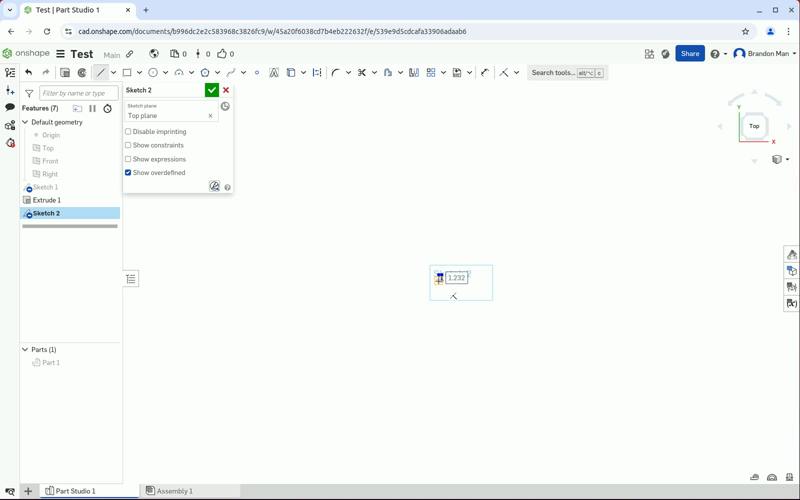
key(esc)
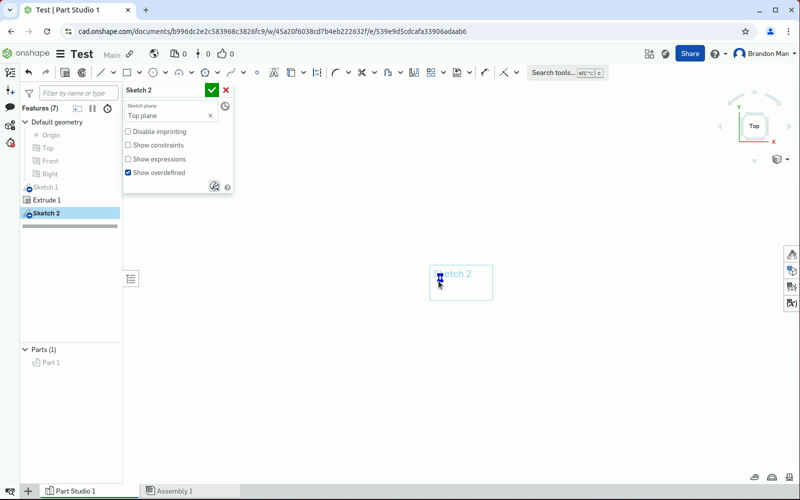
mouse_move(439, 278)
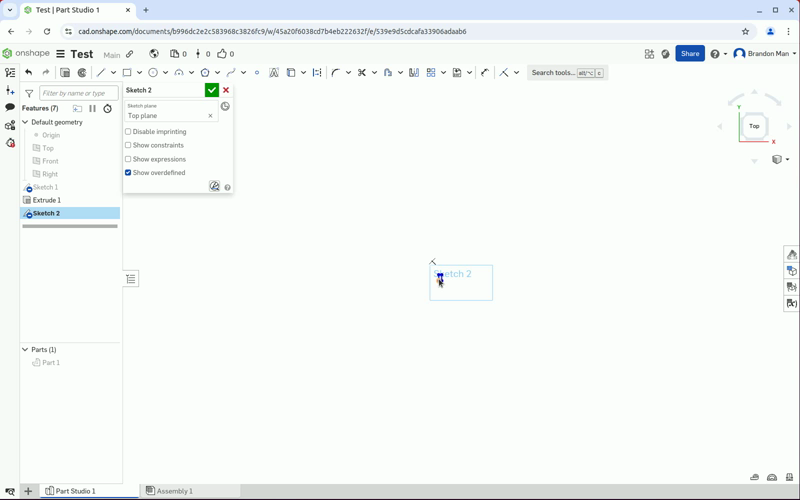
scroll(6)
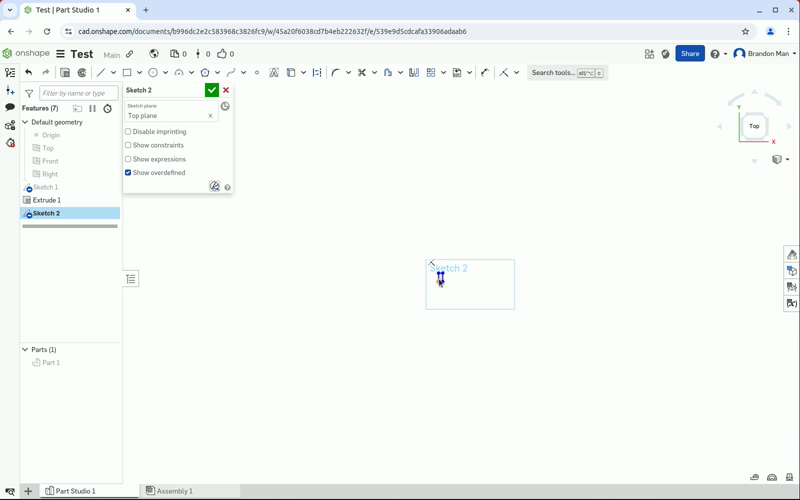
scroll(6)
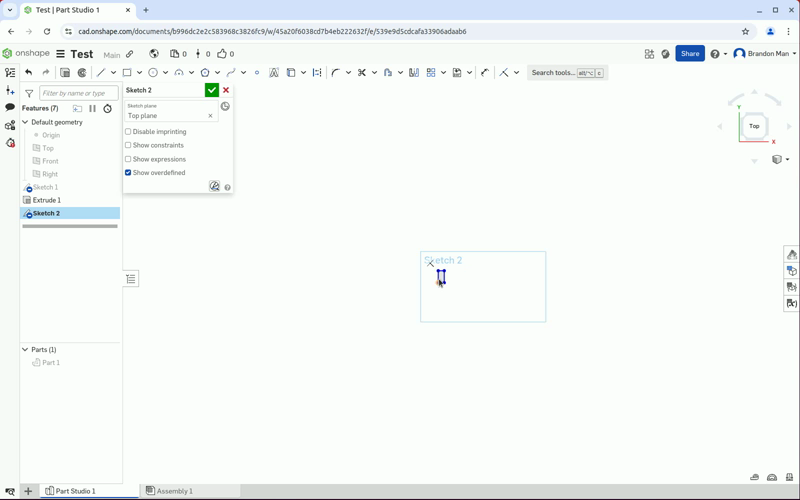
scroll(6)
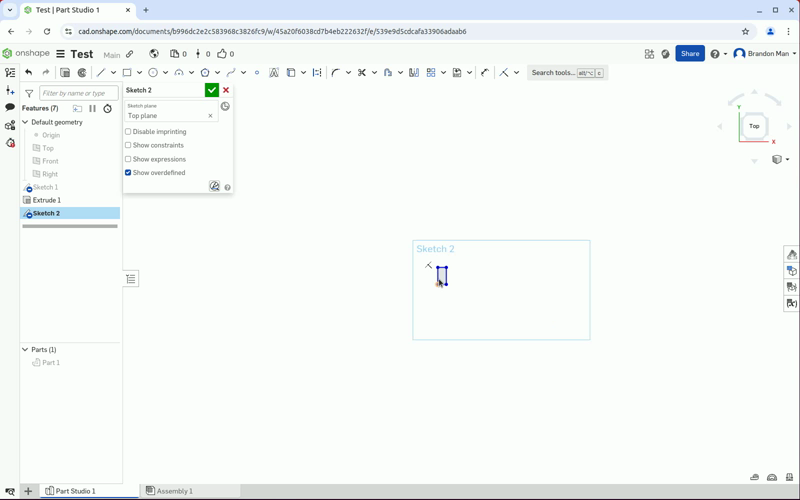
scroll(6)
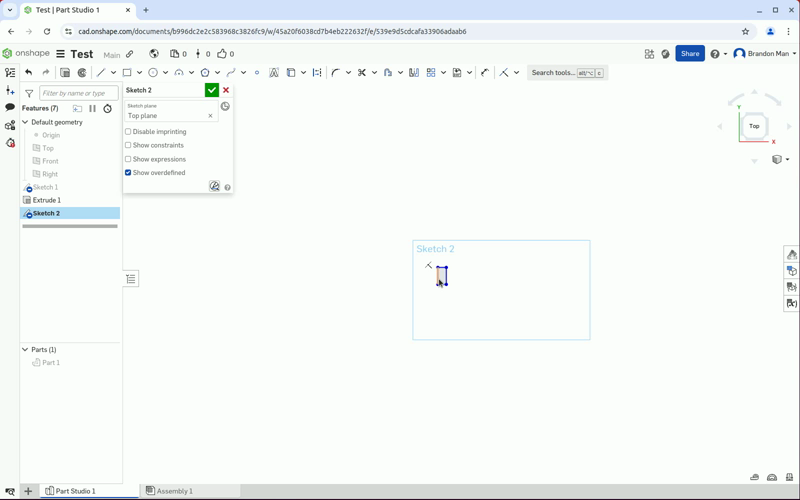
scroll(6)
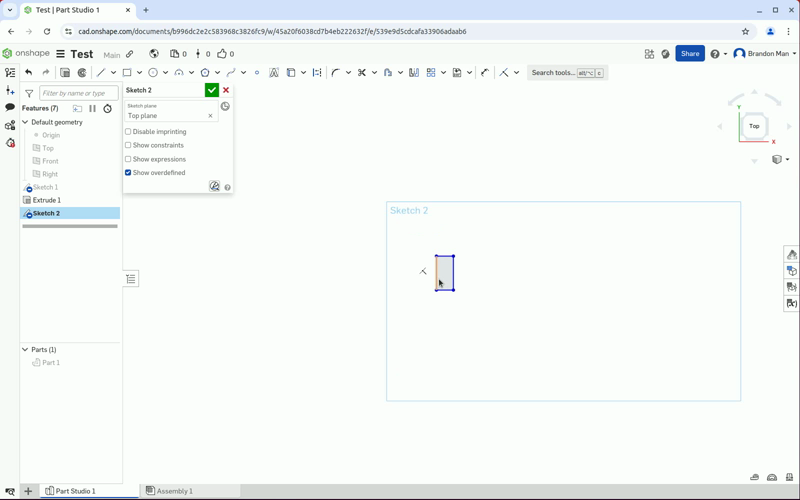
scroll(6)
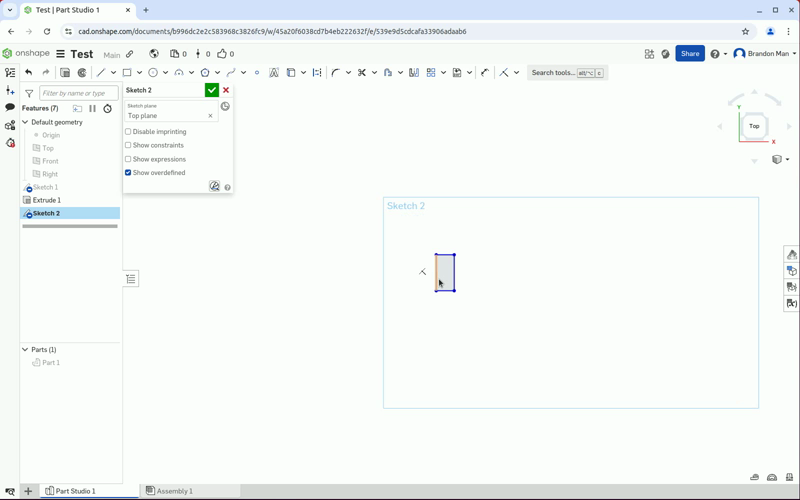
scroll(6)
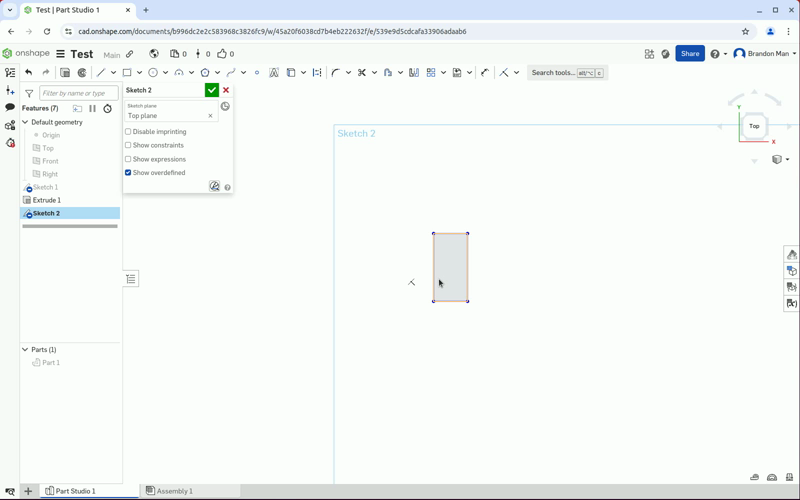
click(439, 278)
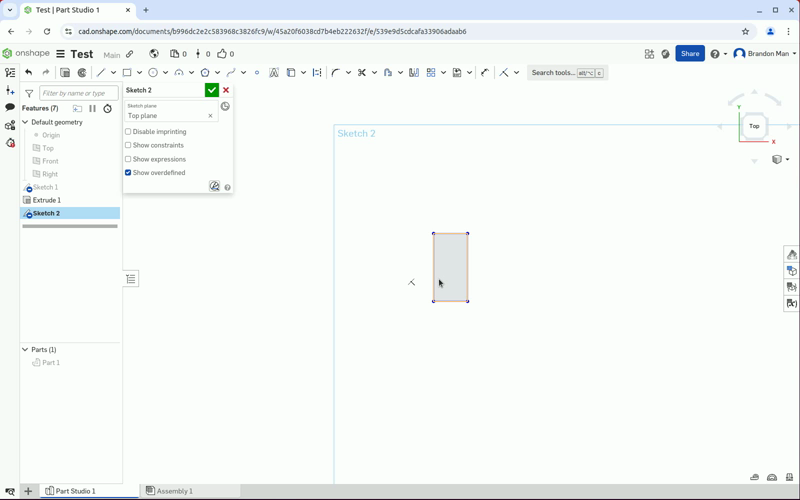
scroll(-6)
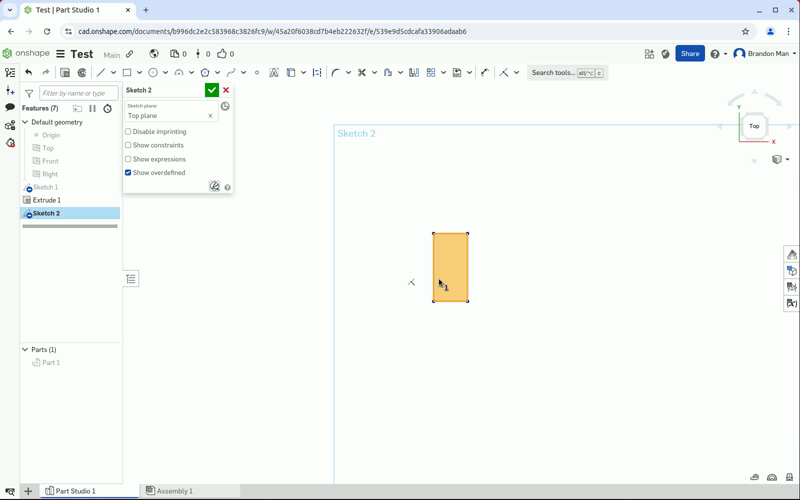
scroll(-6)
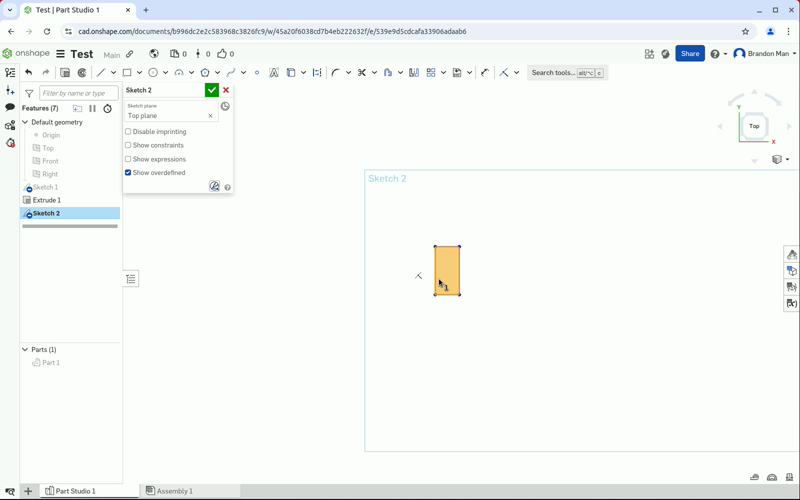
scroll(-6)
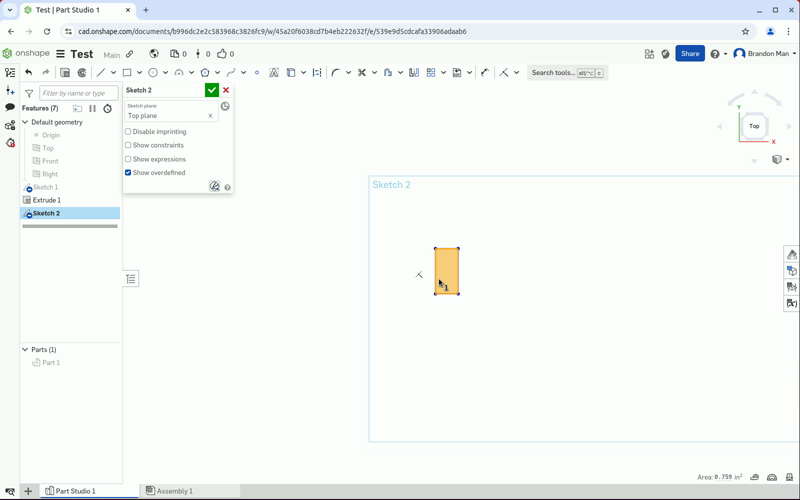
scroll(-6)
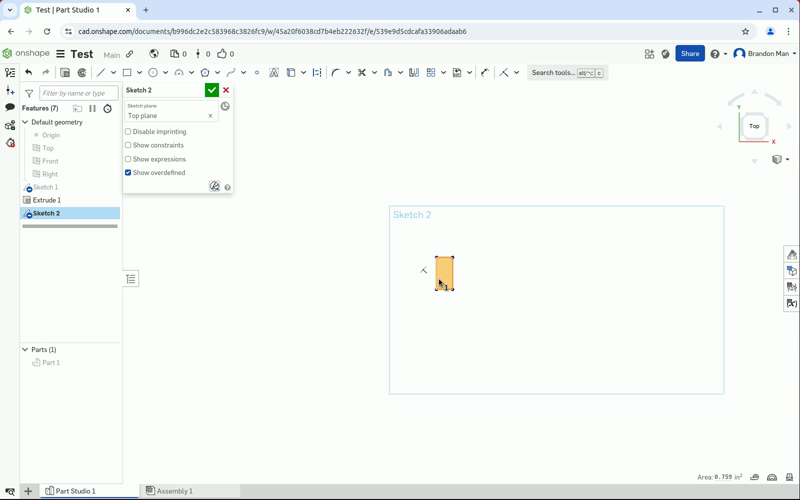
scroll(-6)
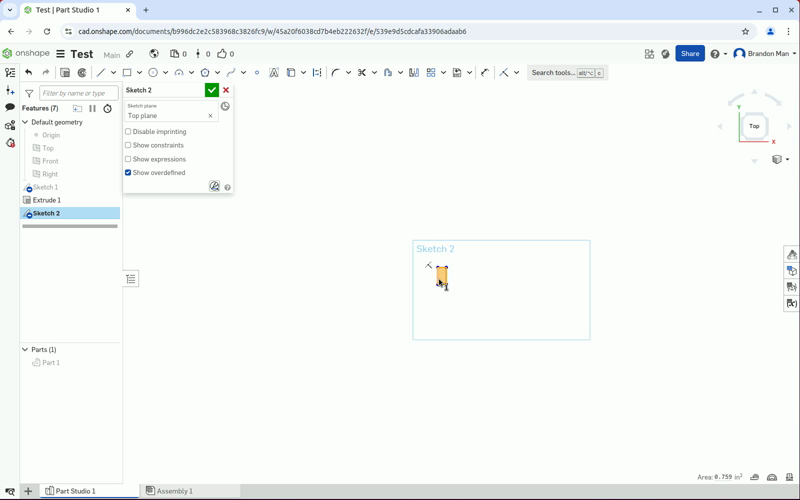
scroll(-6)
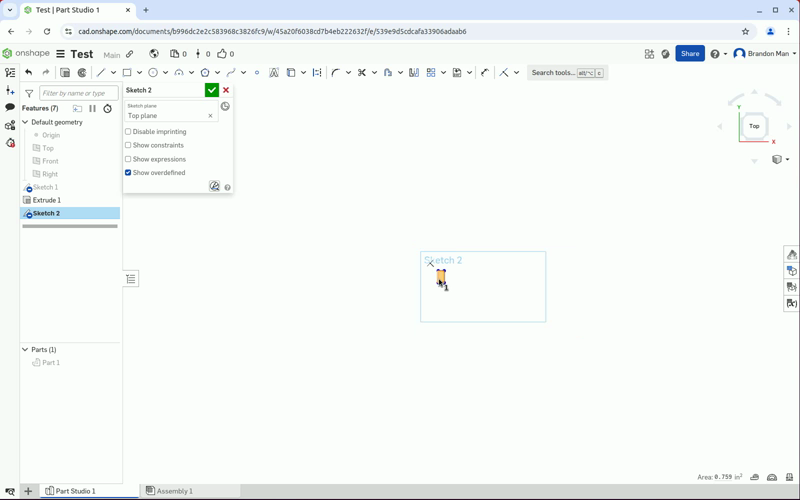
scroll(-6)
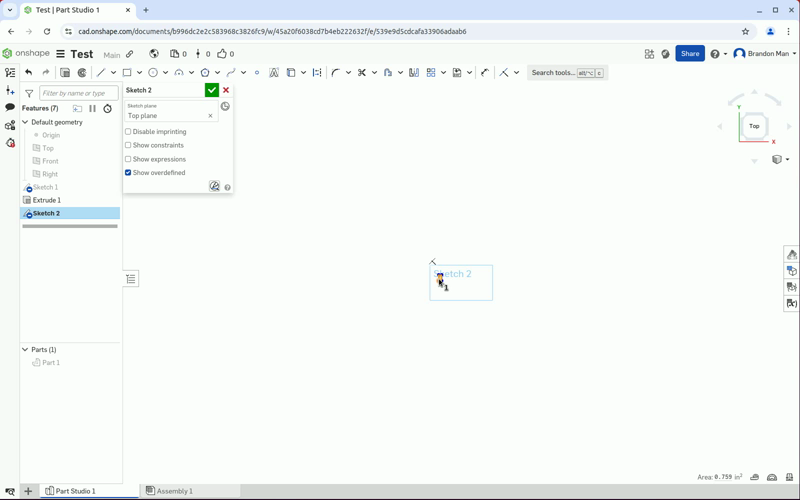
mouse_move(73, 352)
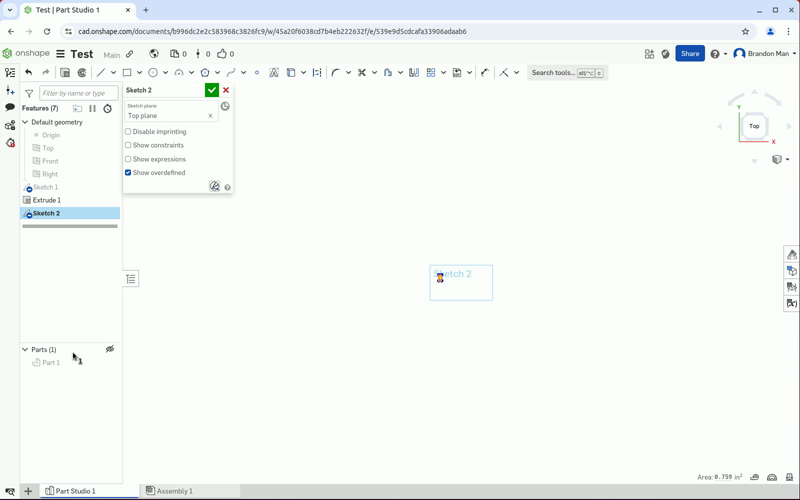
key(shift+y)
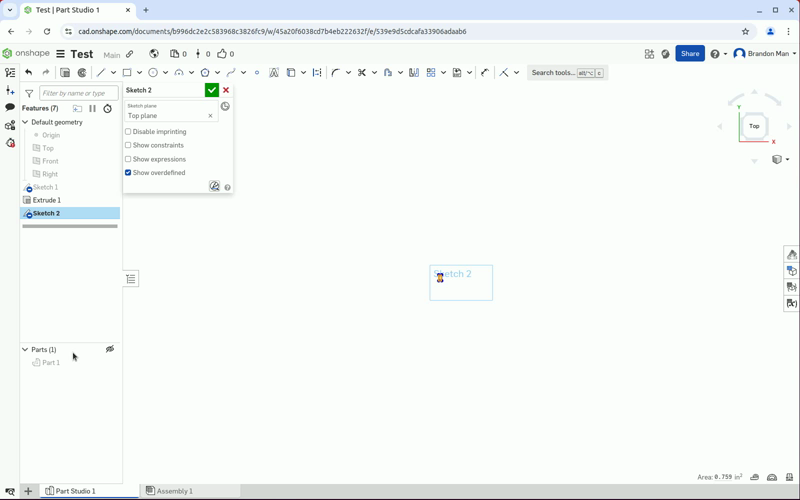
key(shift+e)
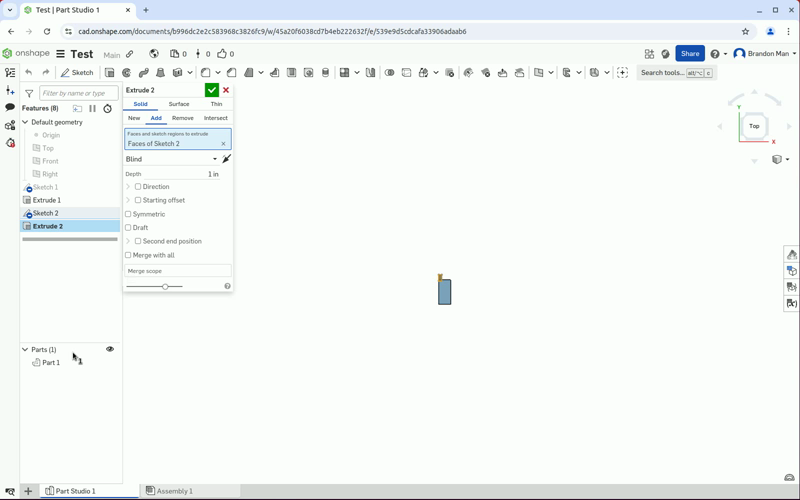
mouse_move(143, 106)
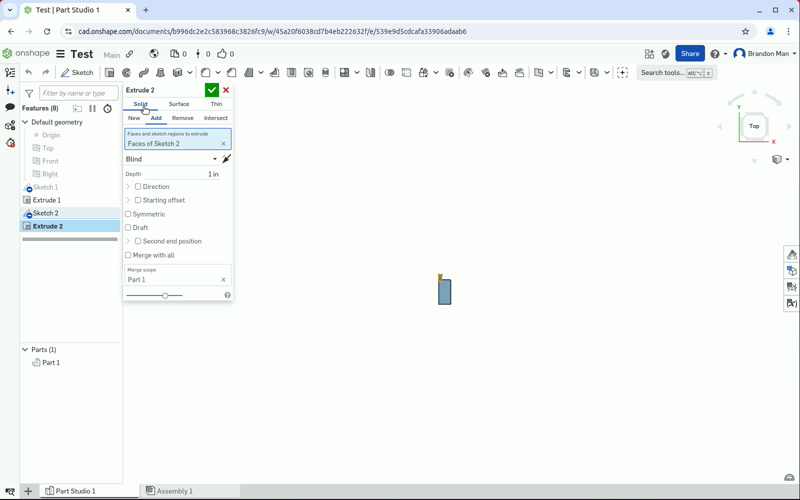
click(143, 106)
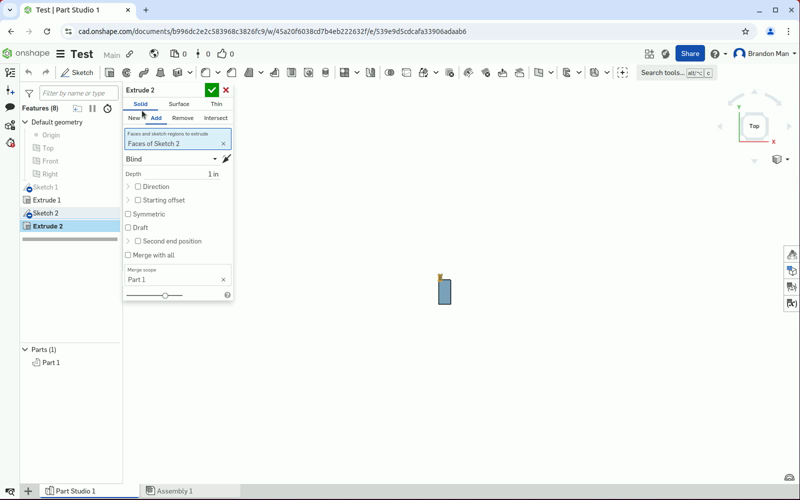
mouse_move(137, 120)
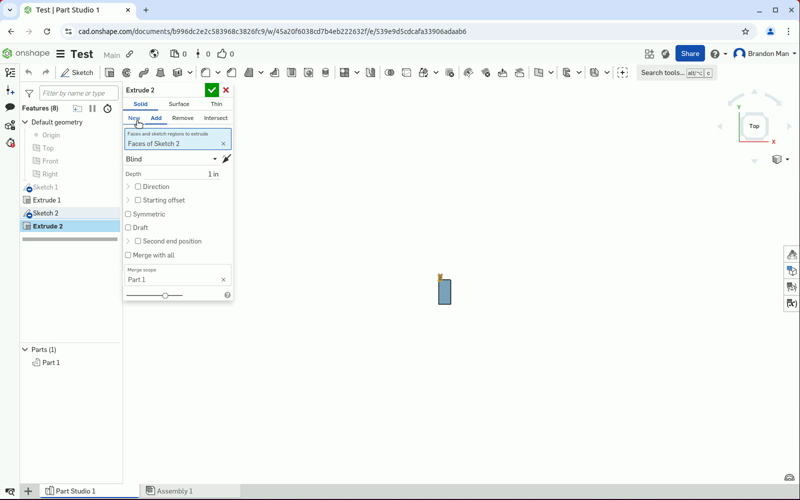
click(137, 120)
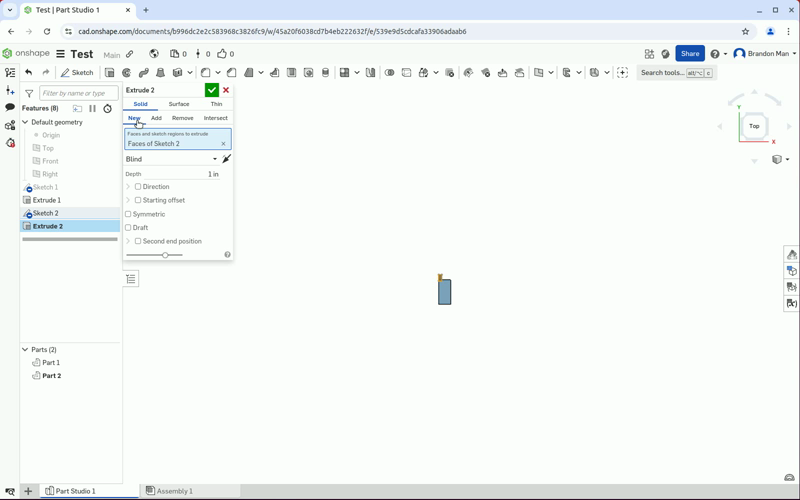
key(tab, 4)
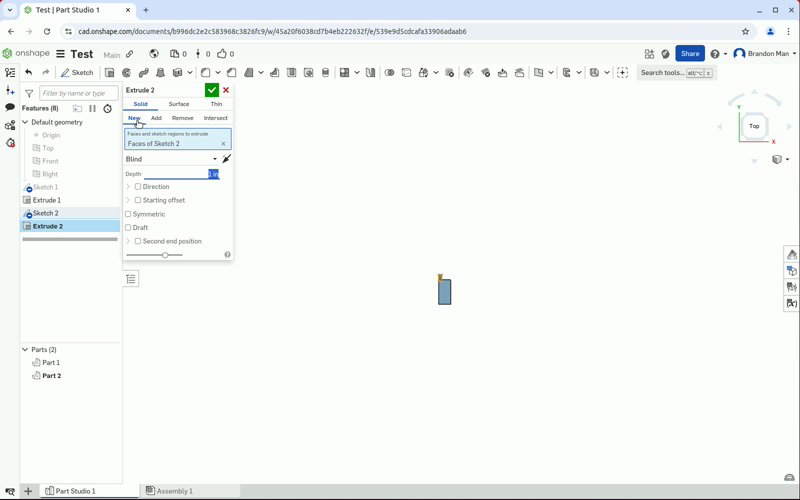
text(0.481)
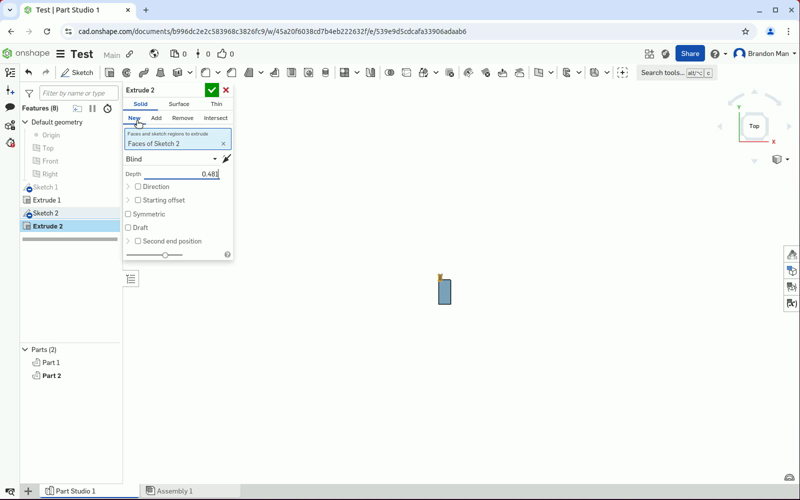
key(enter)
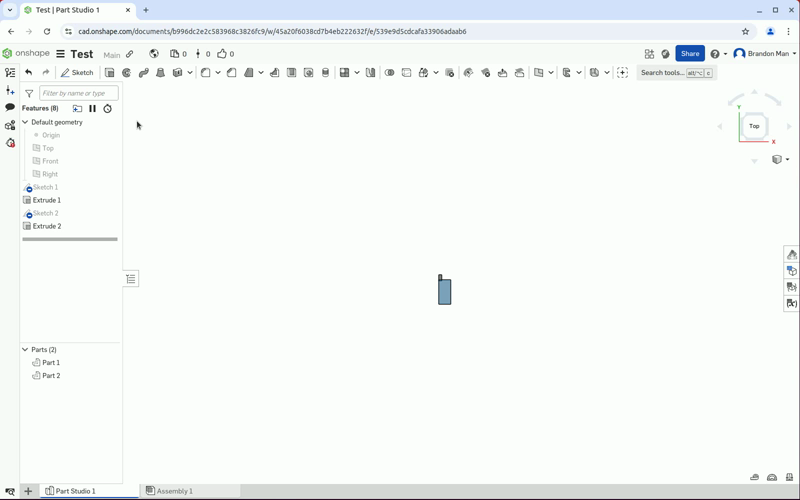
key(shift+h)
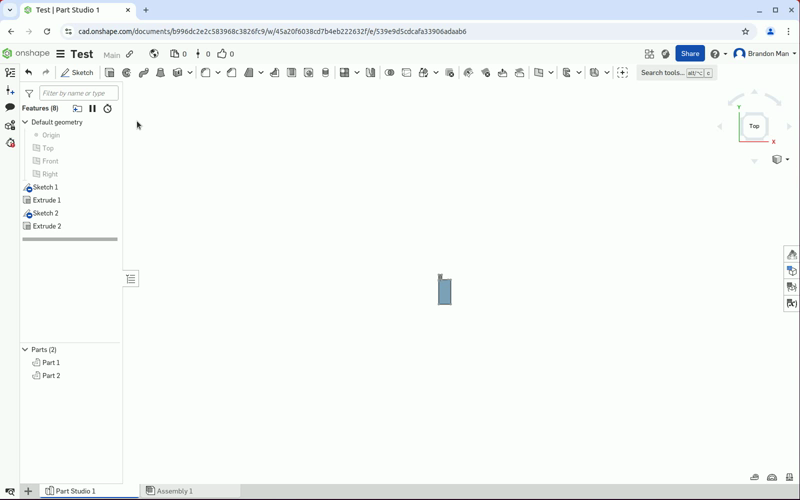
key(shift+h)
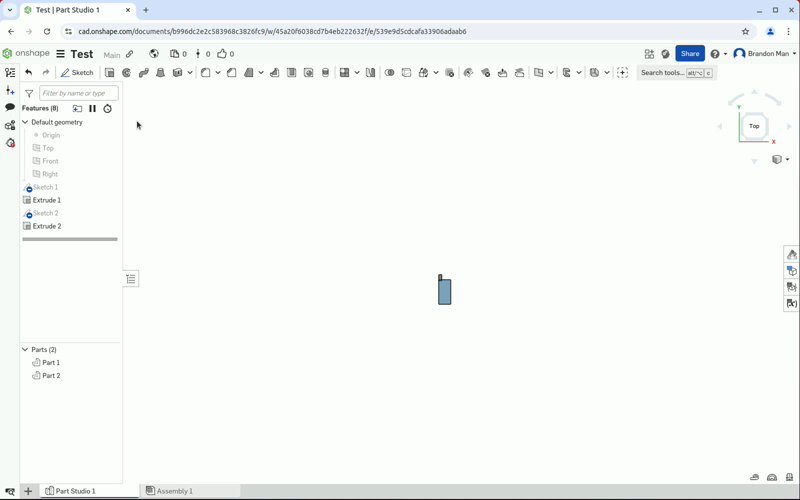
mouse_move(73, 189)
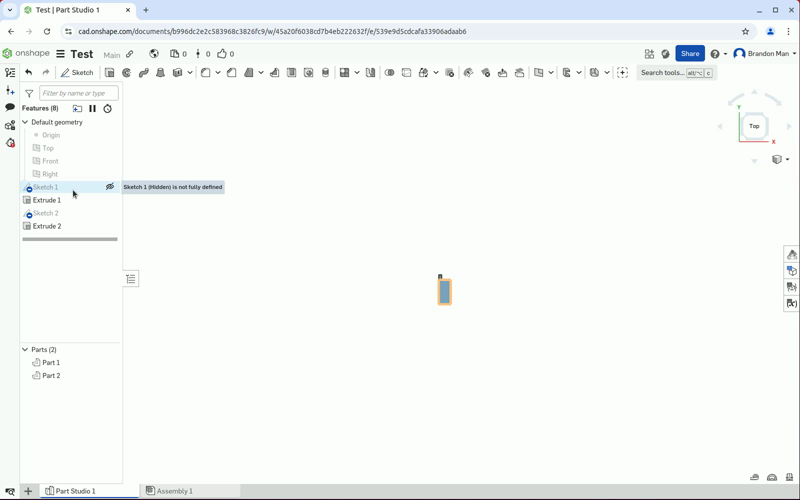
click(73, 189)
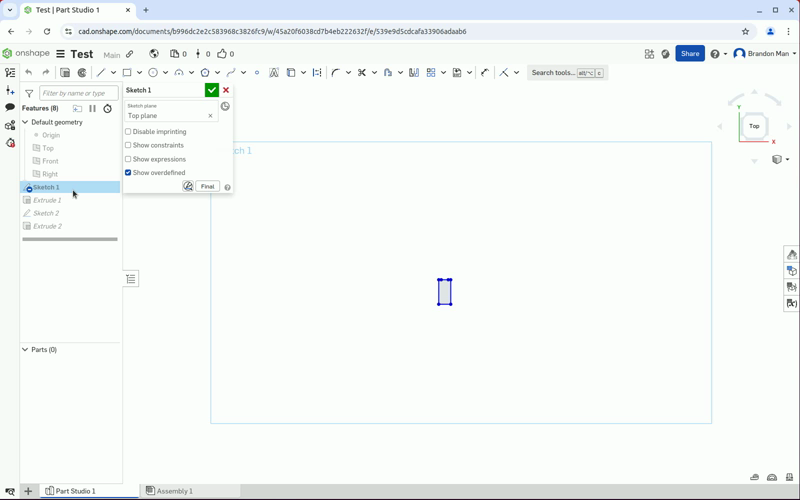
mouse_move(229, 92)
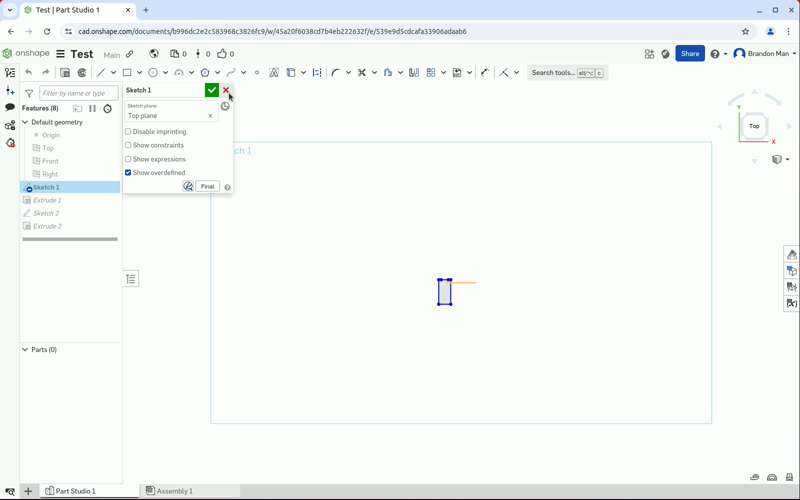
click(229, 92)
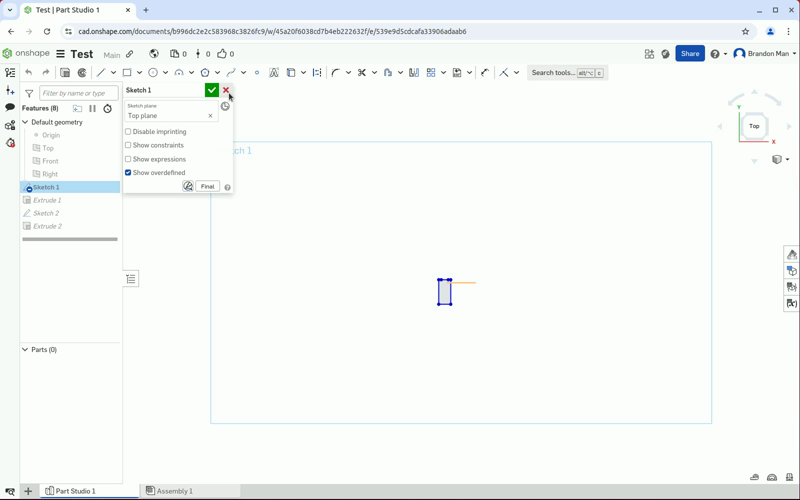
key(shift+s)
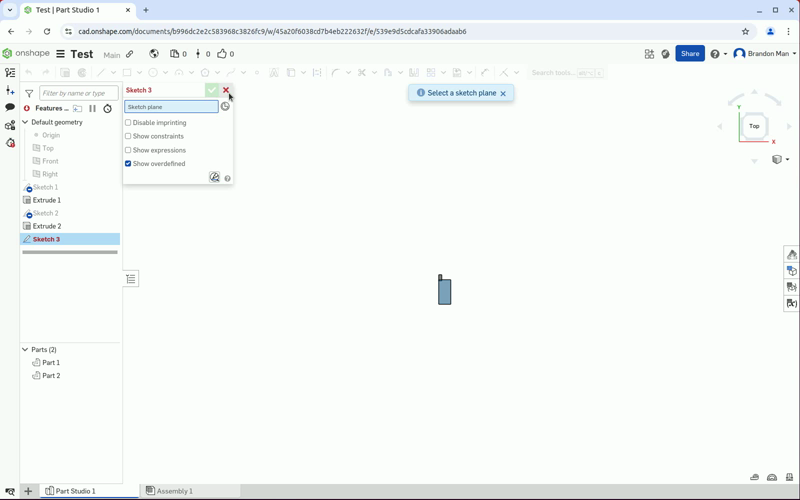
mouse_move(73, 150)
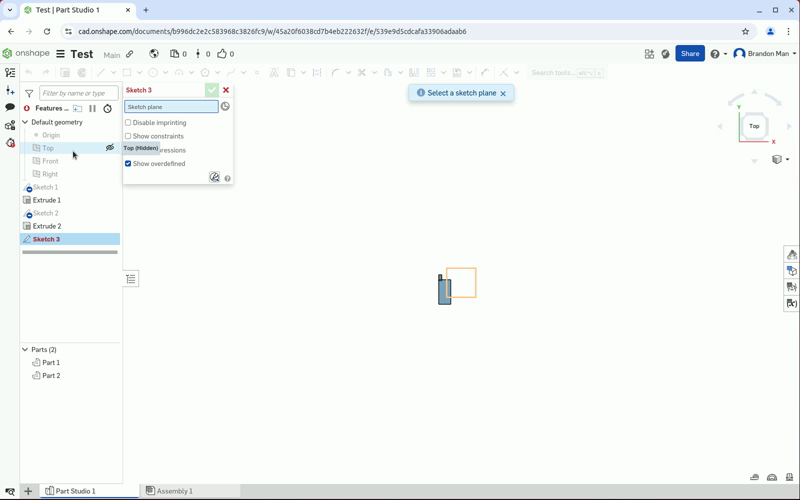
click(73, 150)
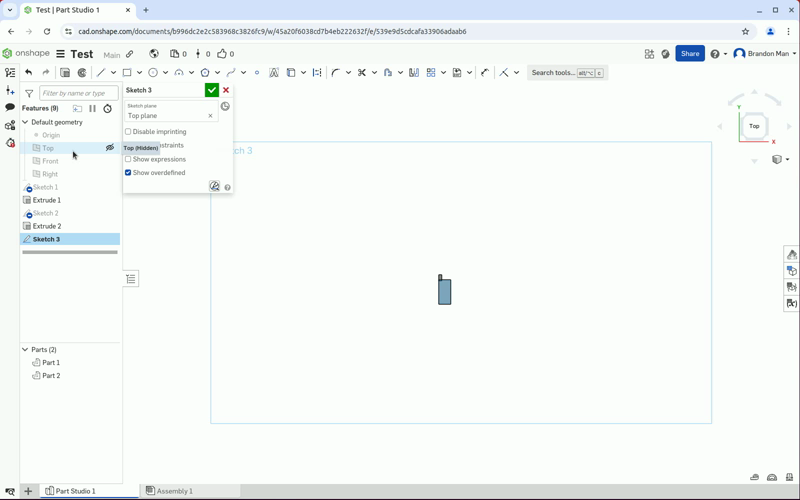
mouse_move(73, 352)
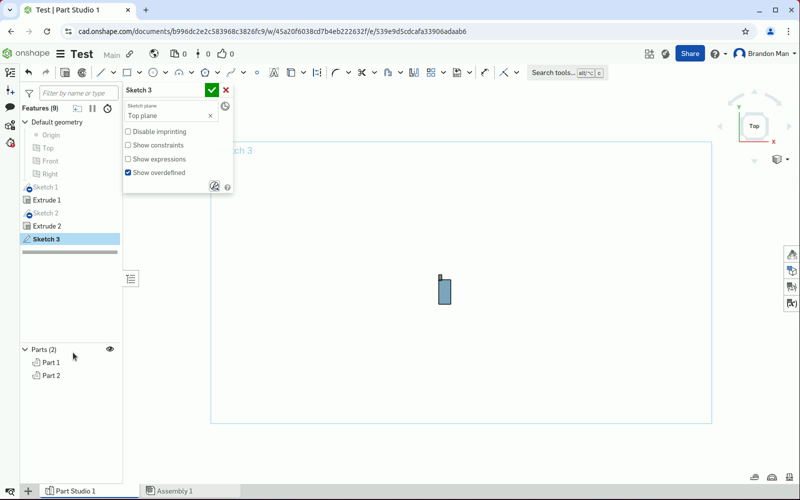
key(y)
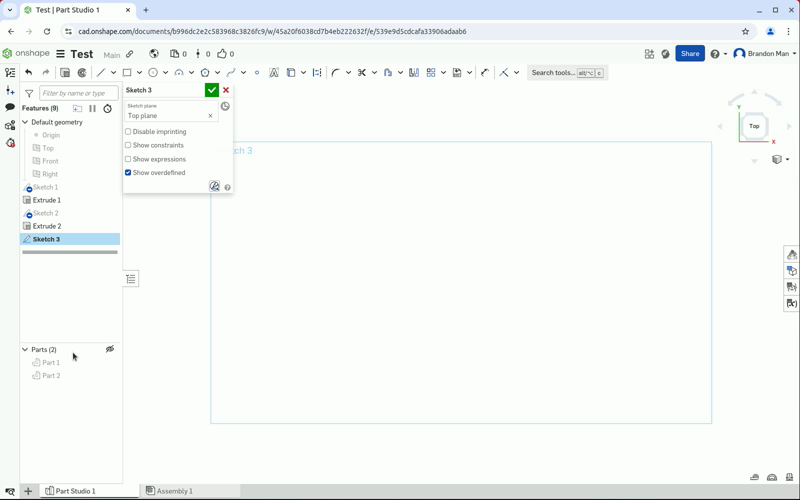
key(l)
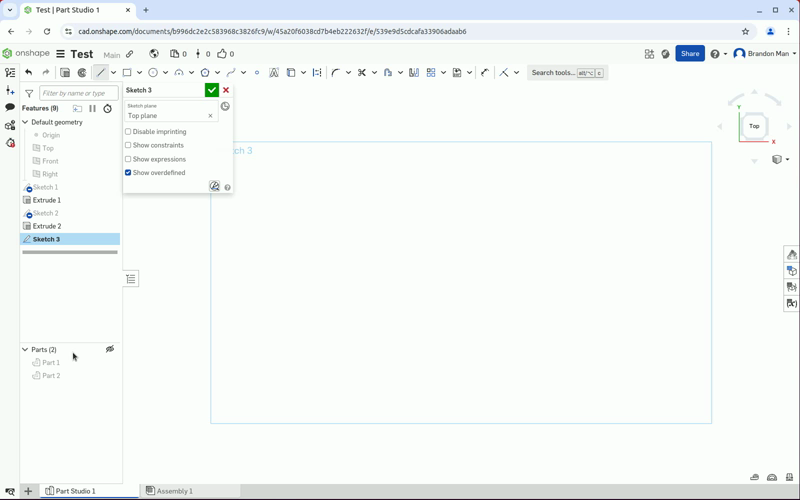
key_down(shift)
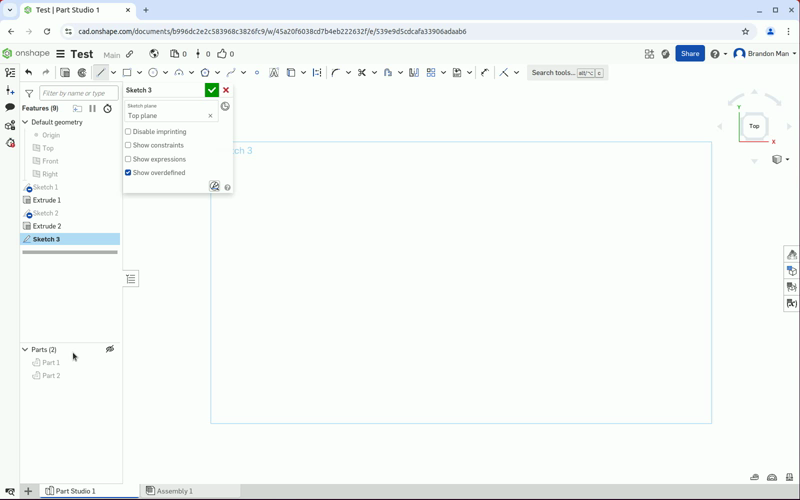
mouse_move(440, 280)
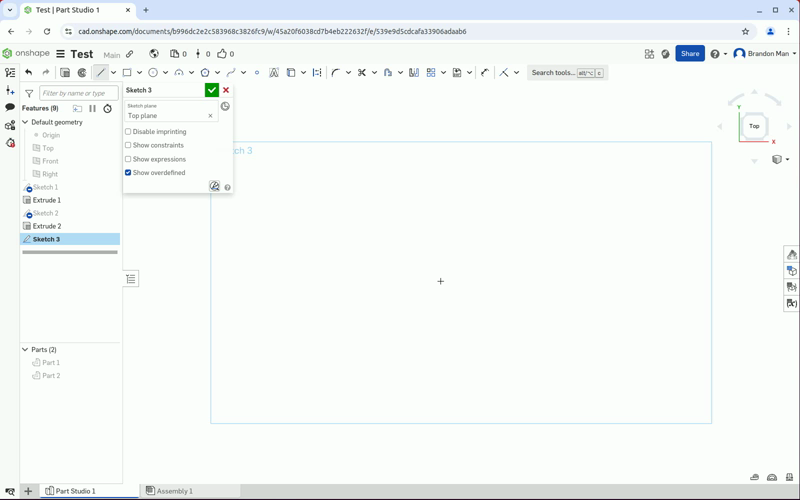
click(440, 280)
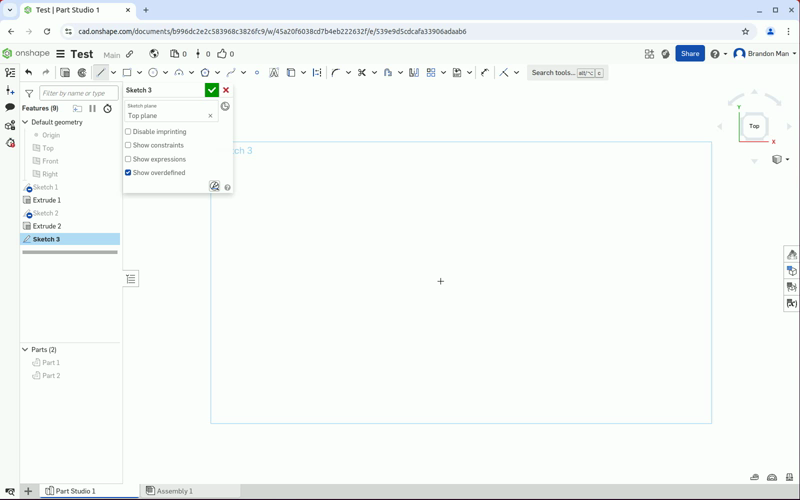
key_up(shift)
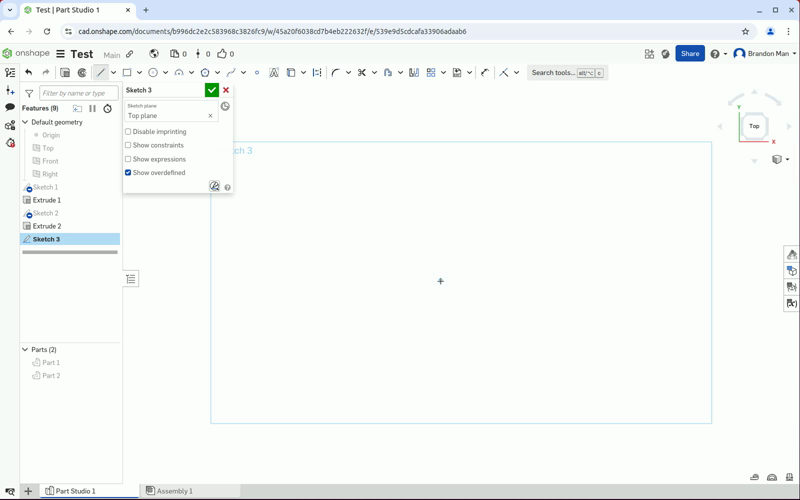
key_down(shift)
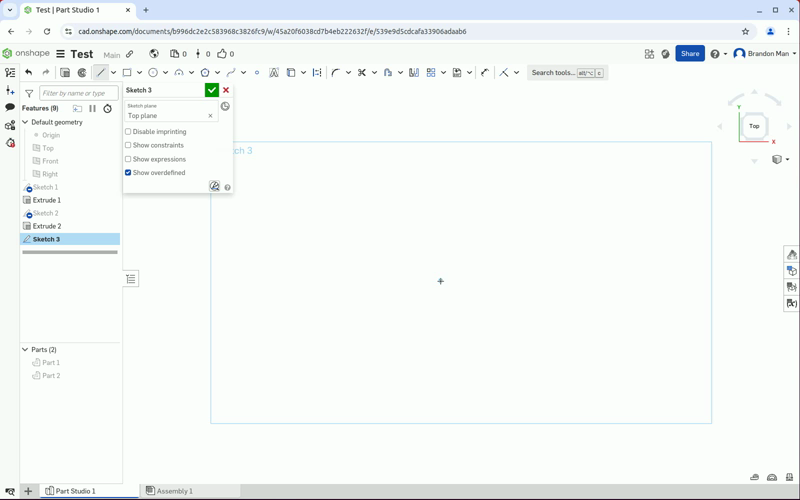
mouse_move(470, 280)
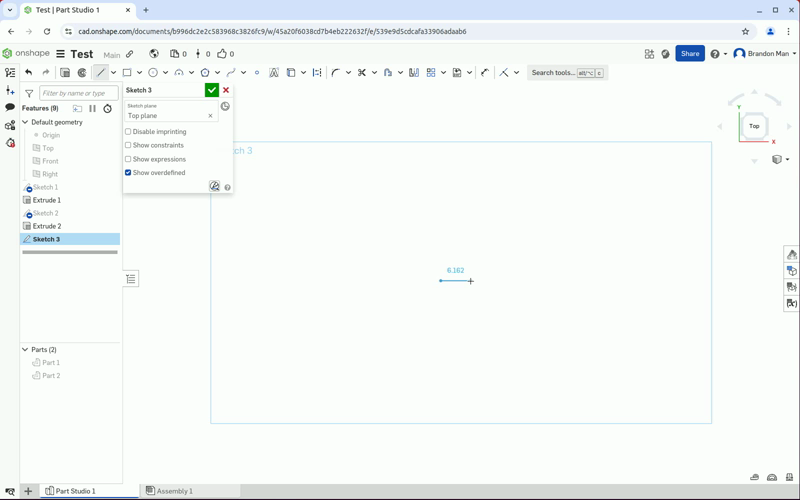
mouse_move(448, 280)
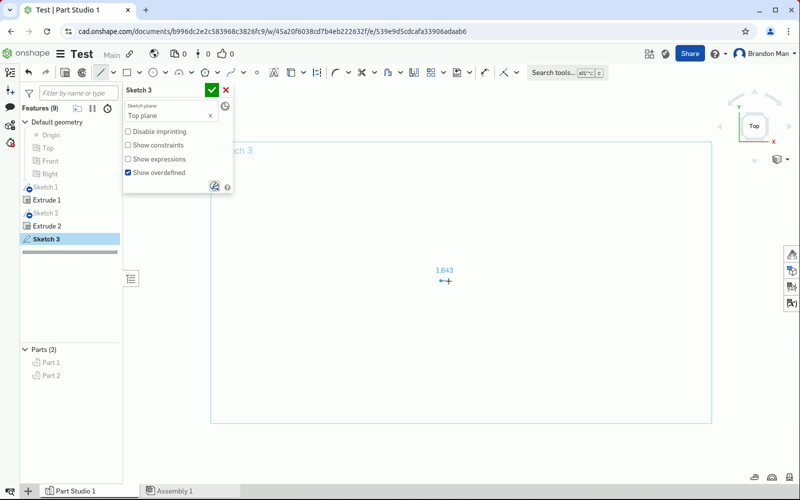
click(448, 280)
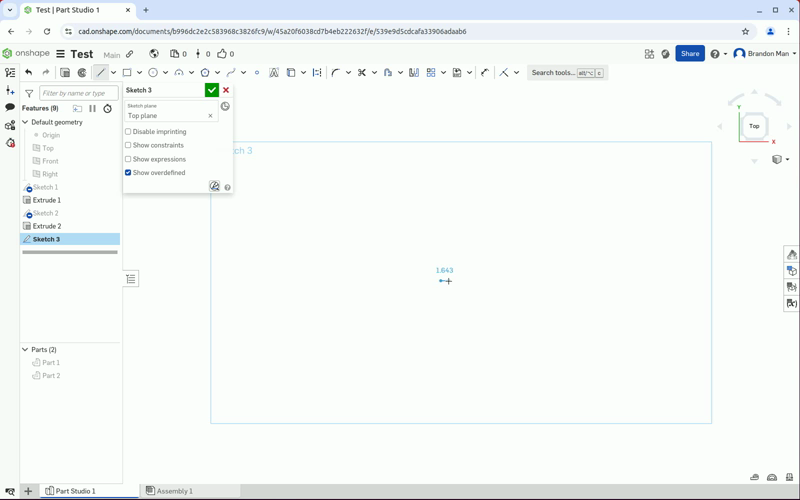
key_up(shift)
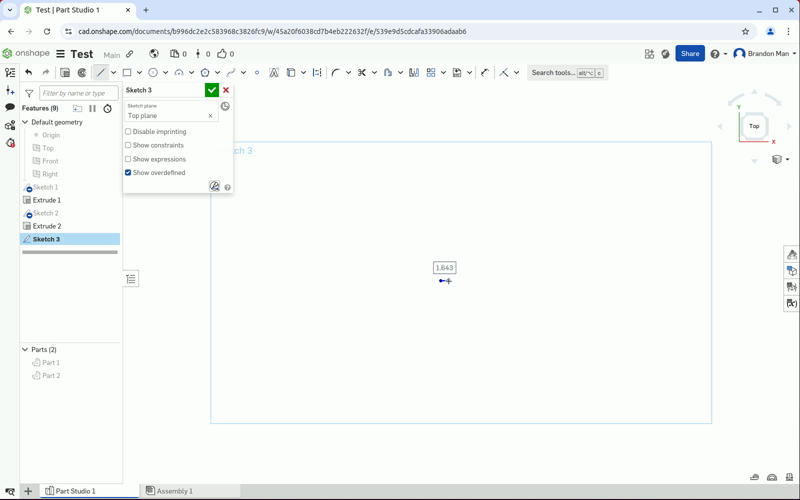
key_down(shift)
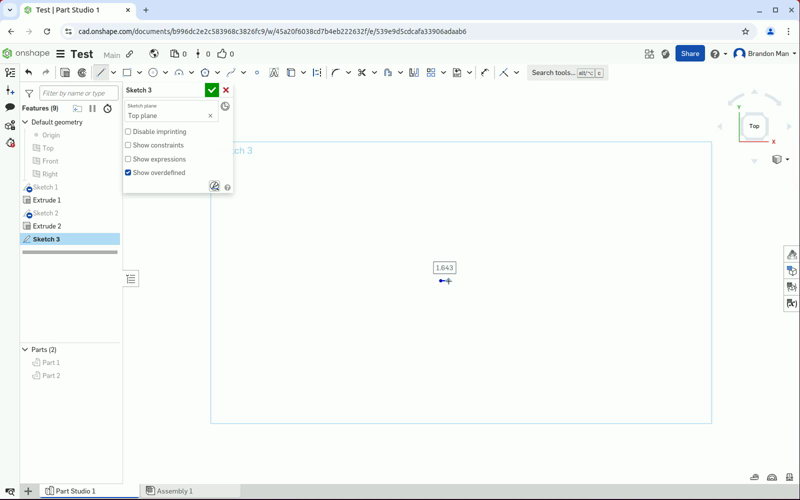
mouse_move(478, 280)
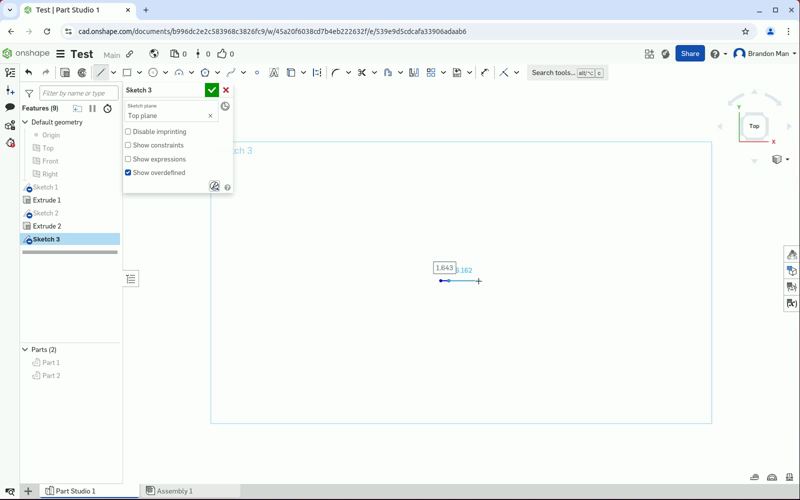
mouse_move(448, 275)
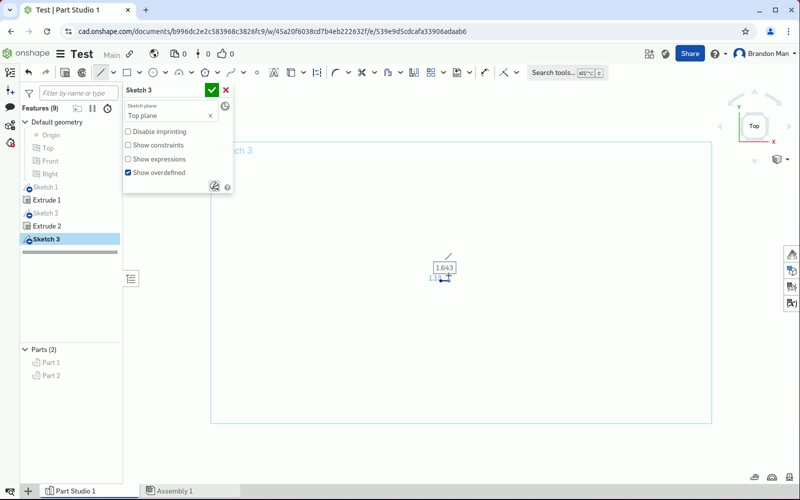
scroll(6)
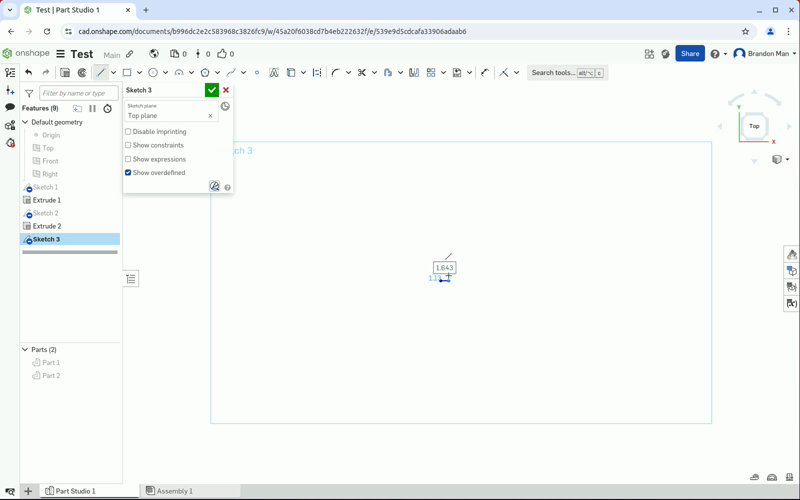
scroll(6)
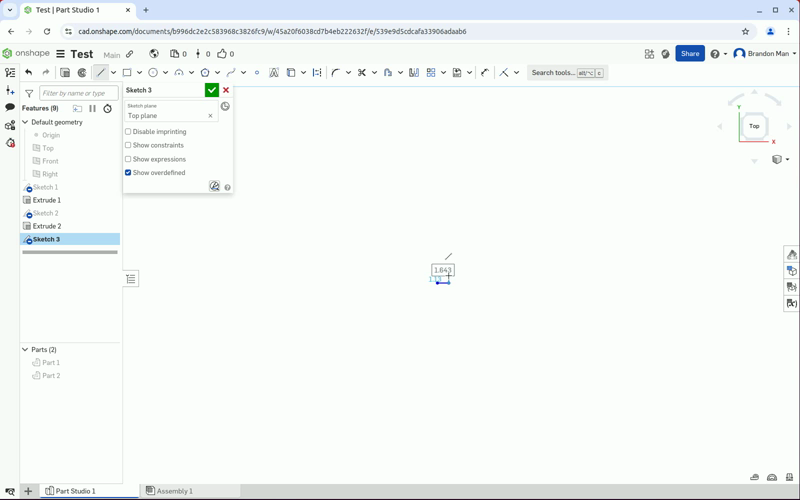
scroll(6)
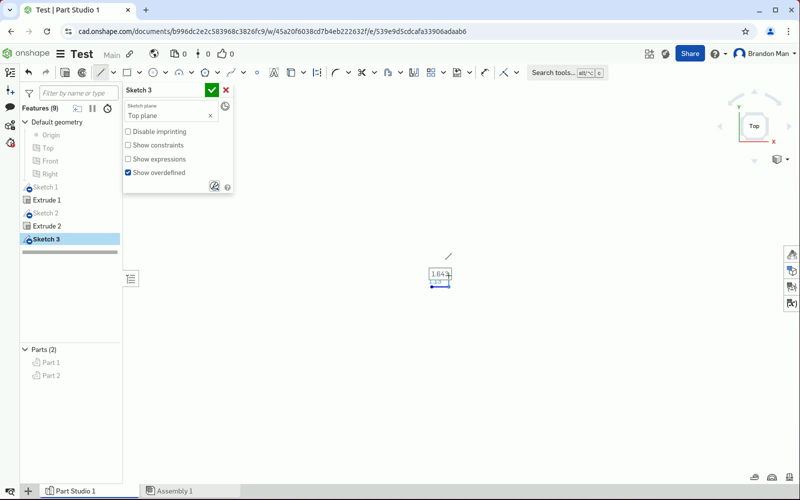
scroll(6)
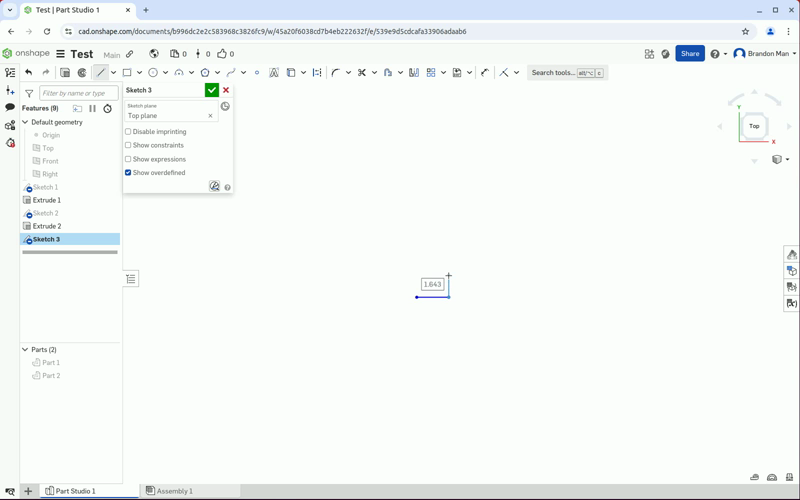
scroll(6)
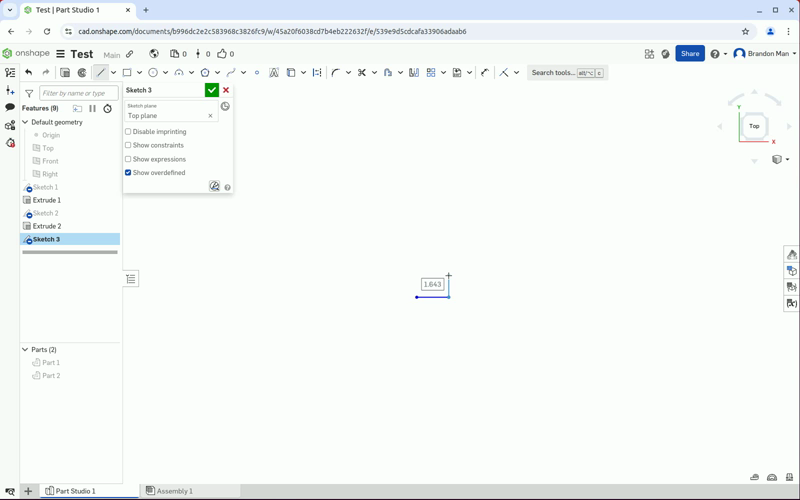
scroll(6)
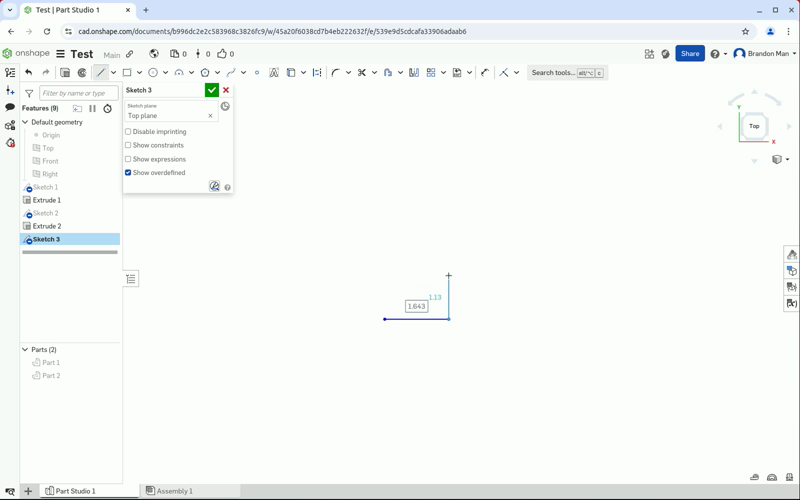
scroll(6)
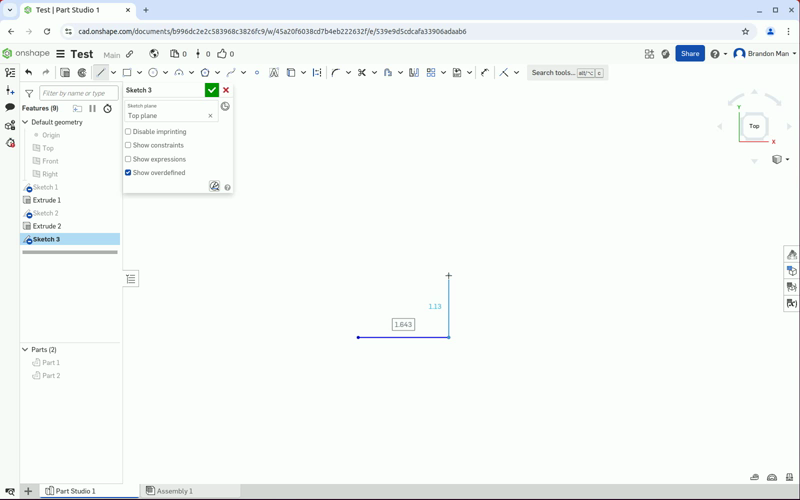
click(448, 275)
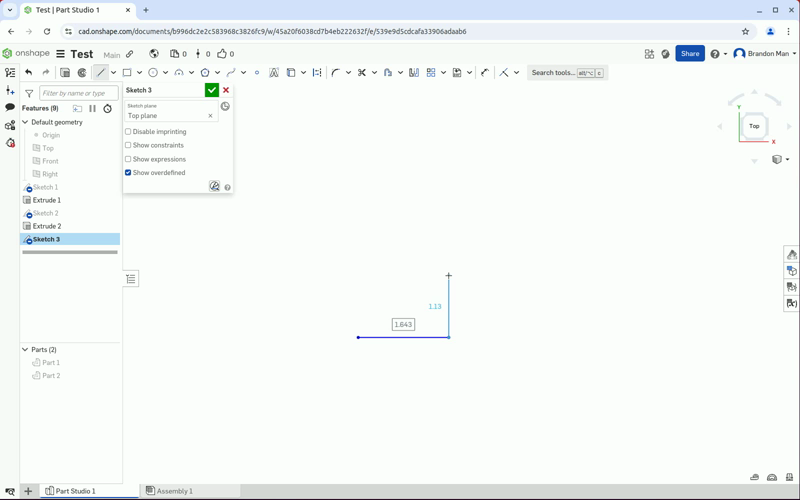
scroll(-6)
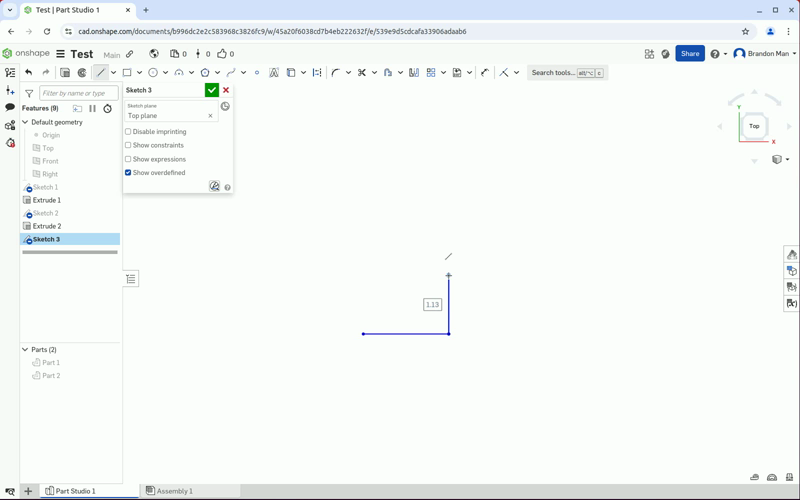
scroll(-6)
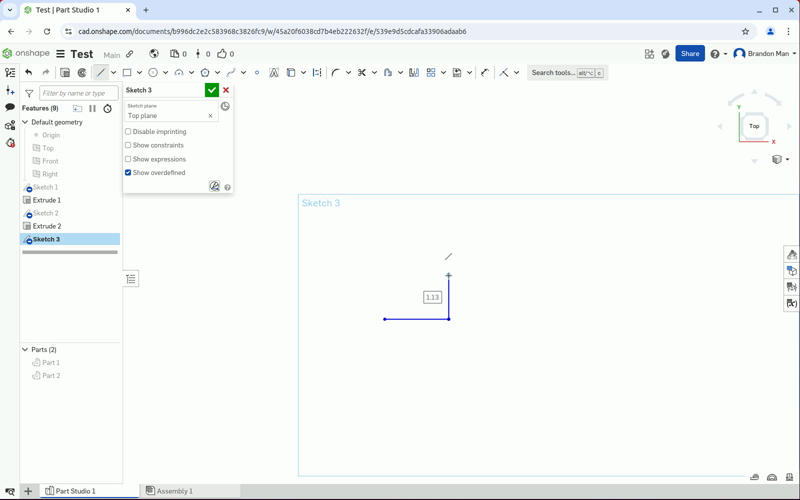
scroll(-6)
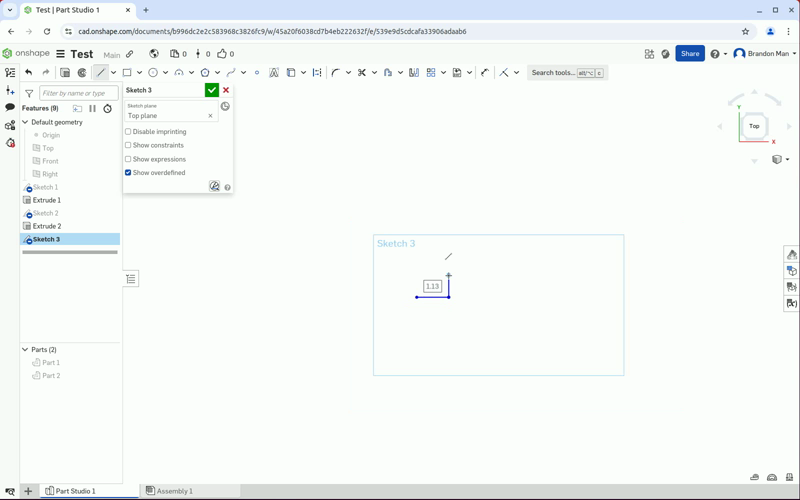
scroll(-6)
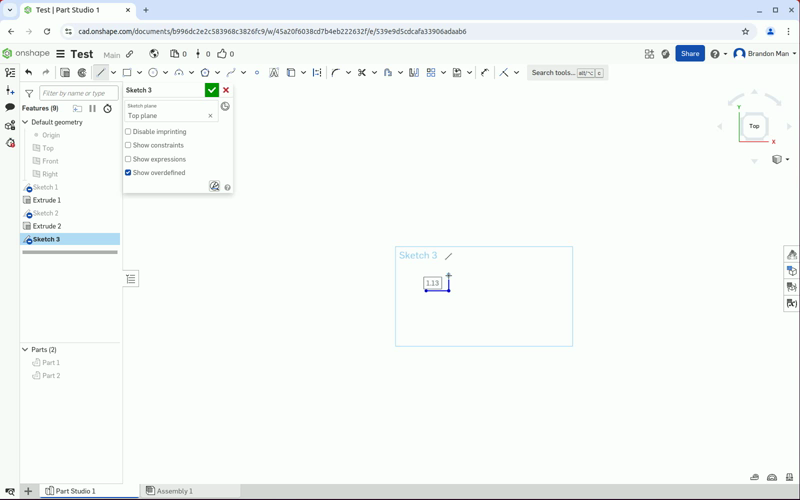
scroll(-6)
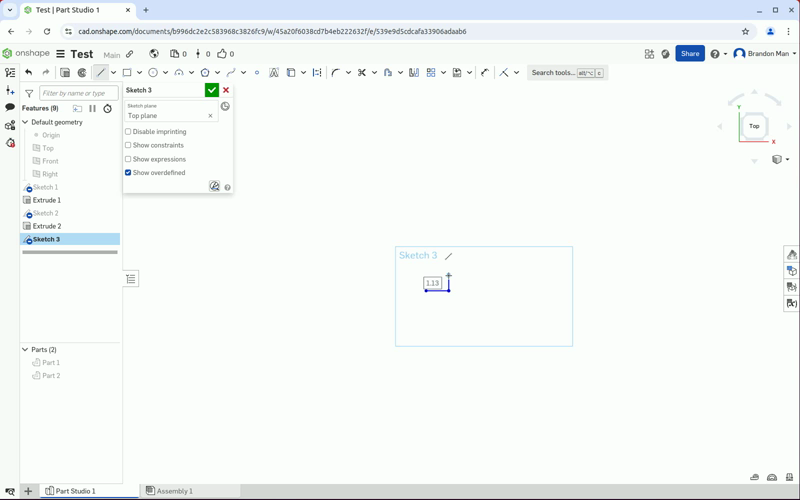
scroll(-6)
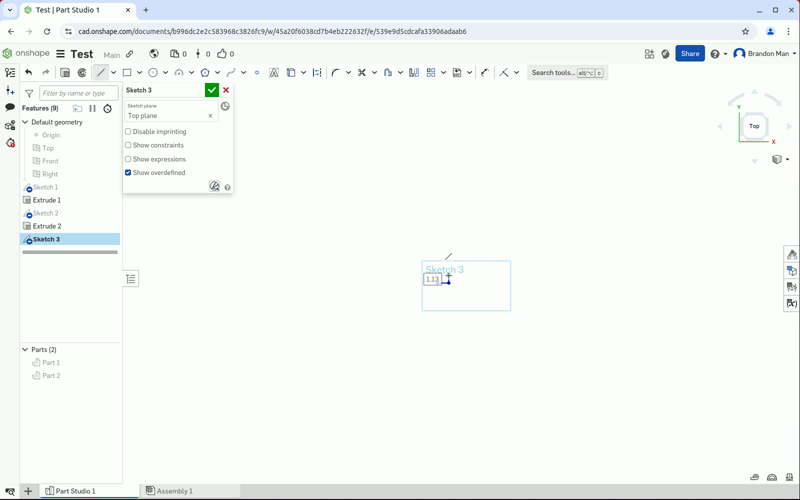
scroll(-6)
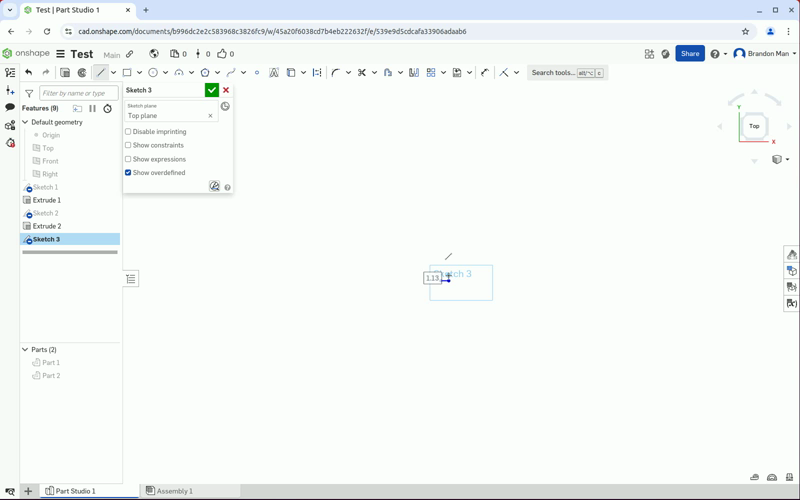
key_up(shift)
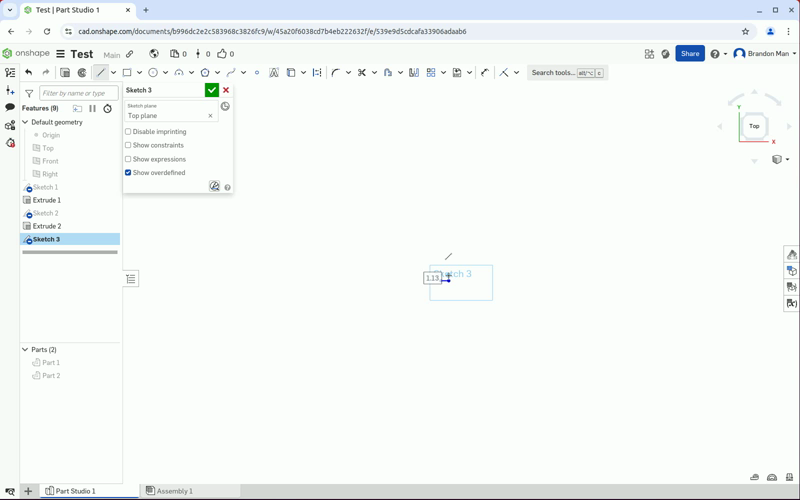
key_down(shift)
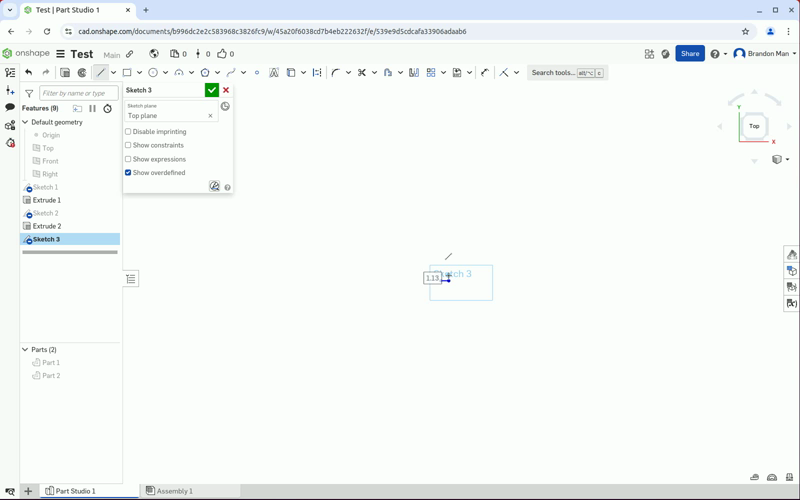
mouse_move(478, 275)
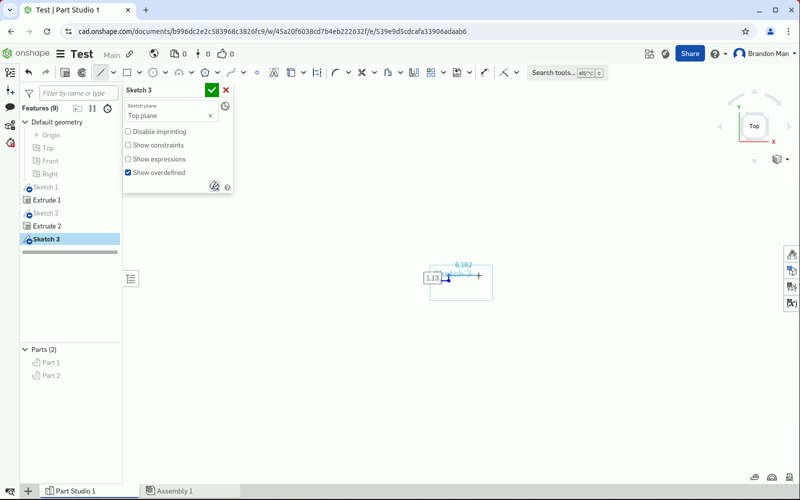
mouse_move(448, 270)
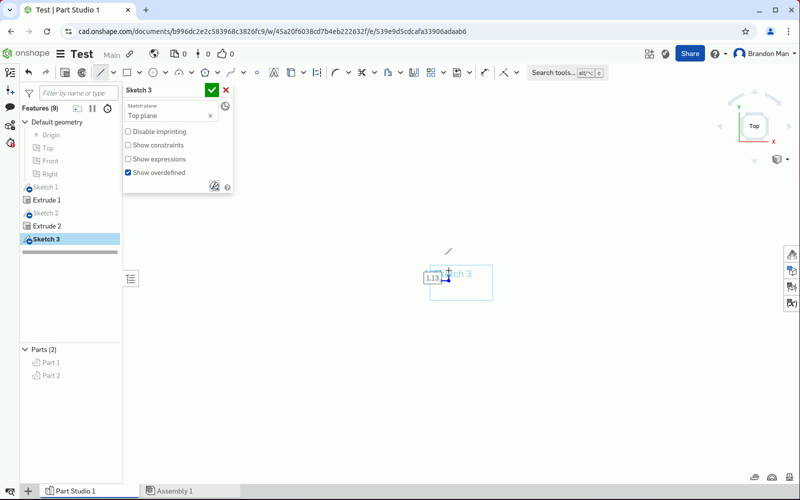
scroll(6)
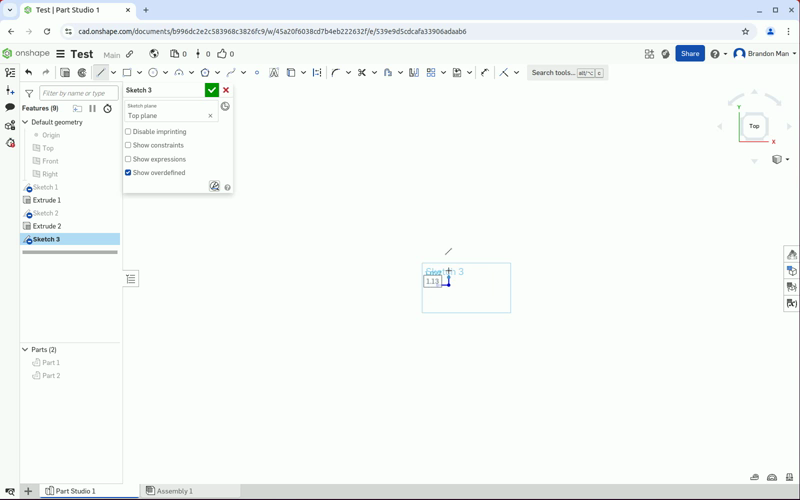
scroll(6)
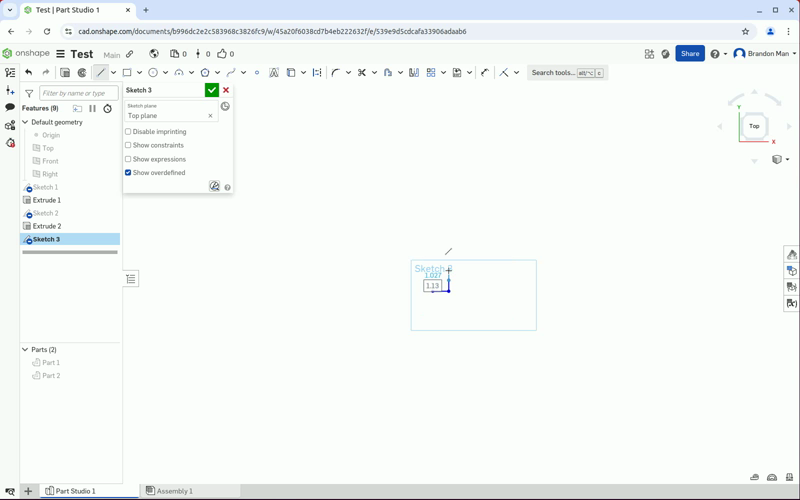
scroll(6)
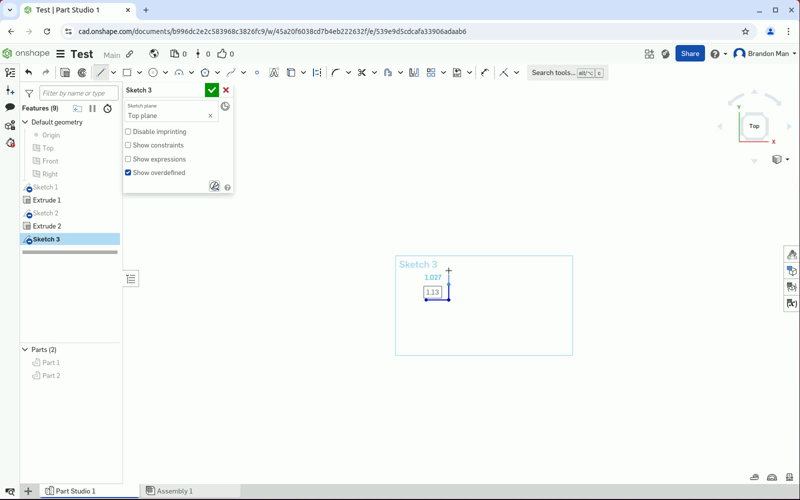
scroll(6)
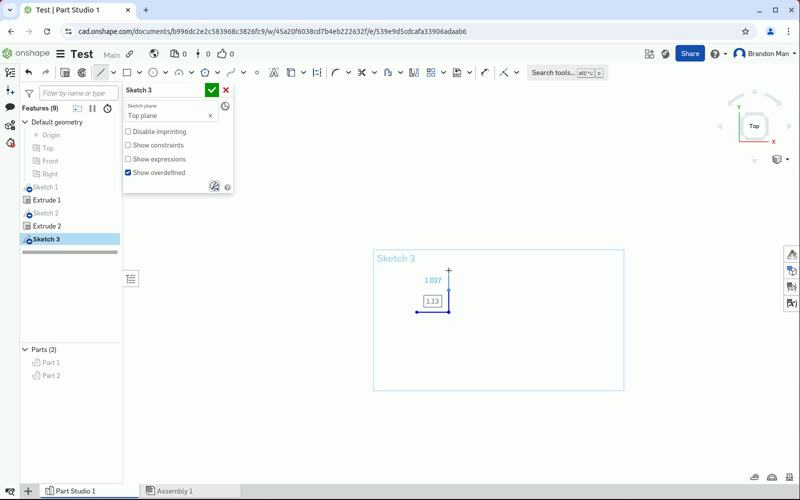
scroll(6)
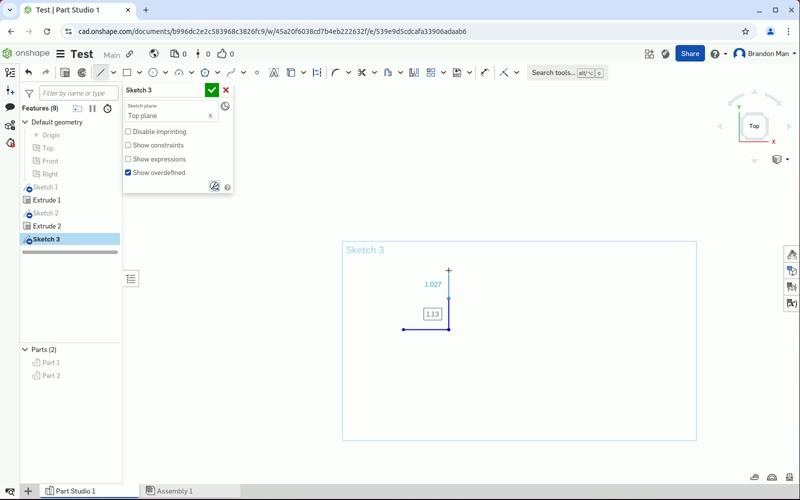
scroll(6)
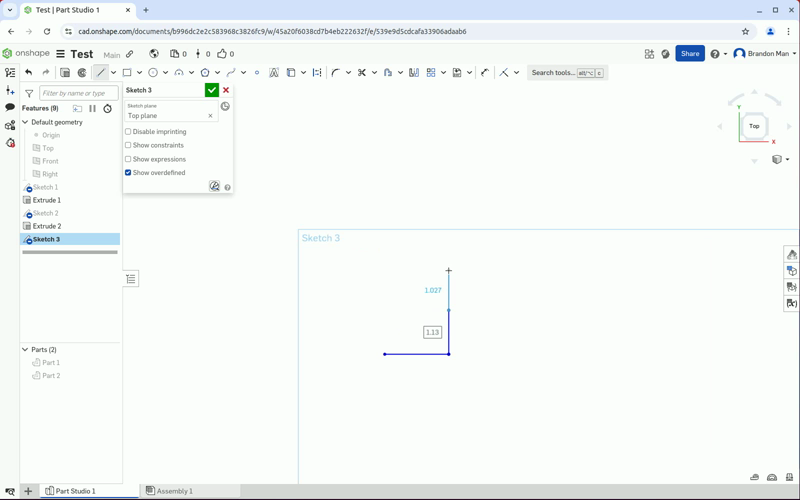
scroll(6)
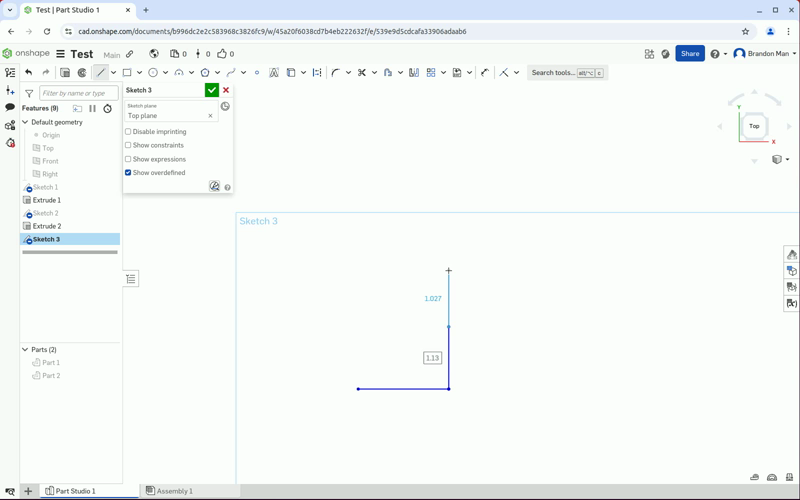
click(448, 270)
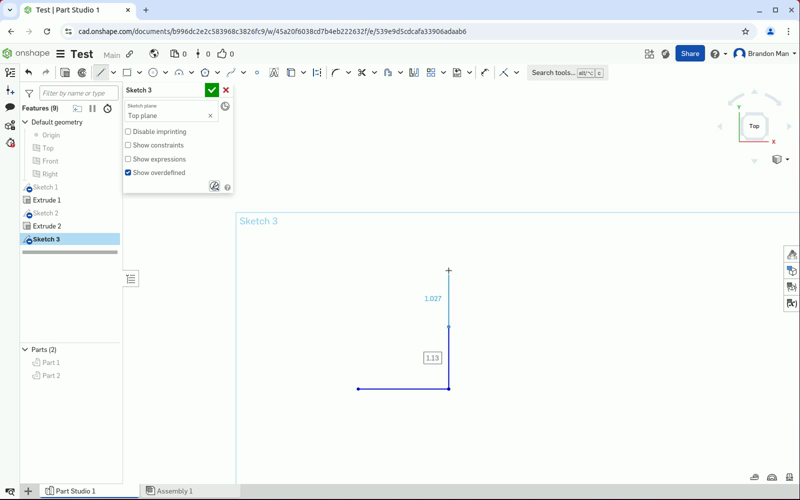
scroll(-6)
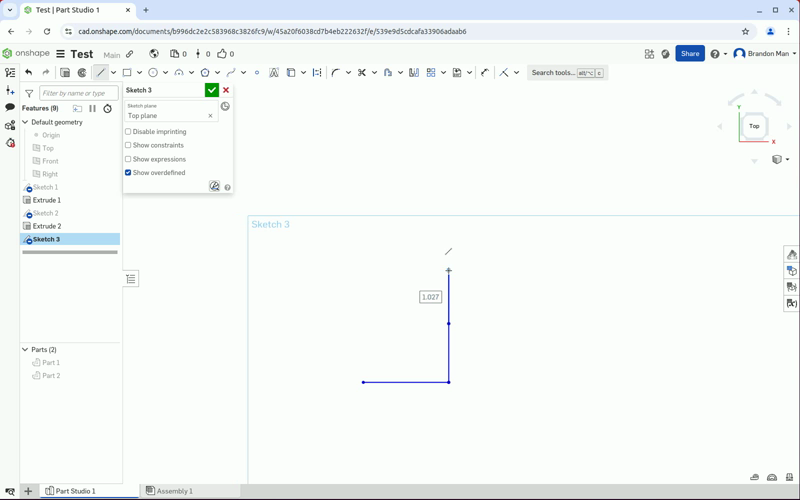
scroll(-6)
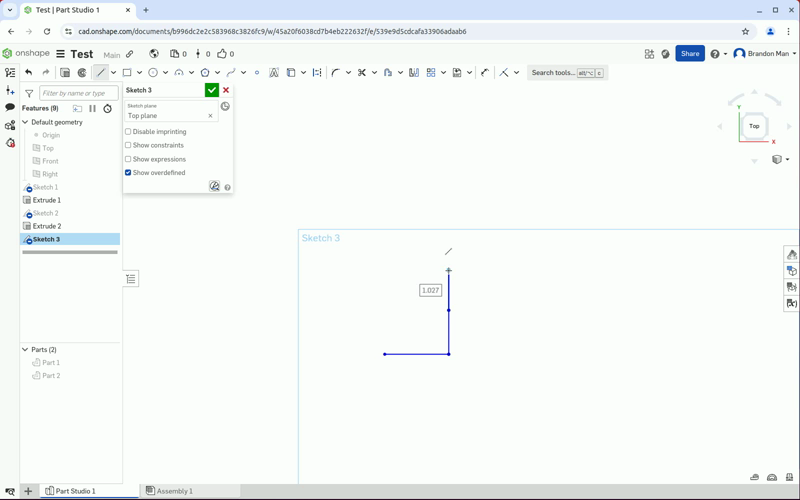
scroll(-6)
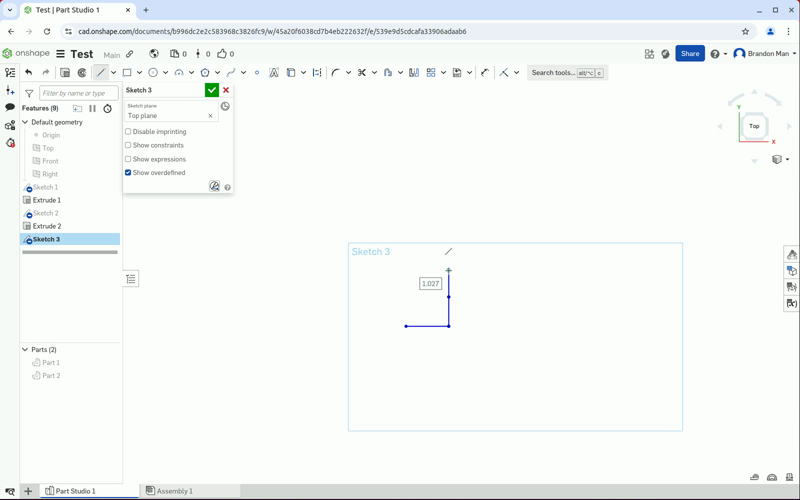
scroll(-6)
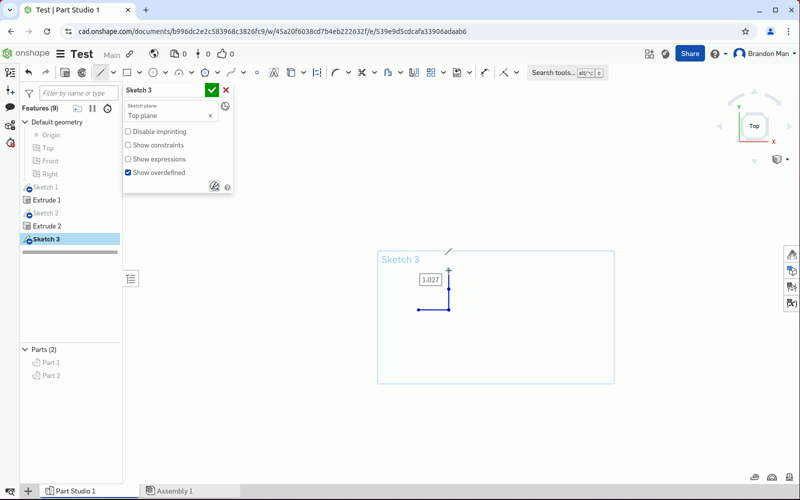
scroll(-6)
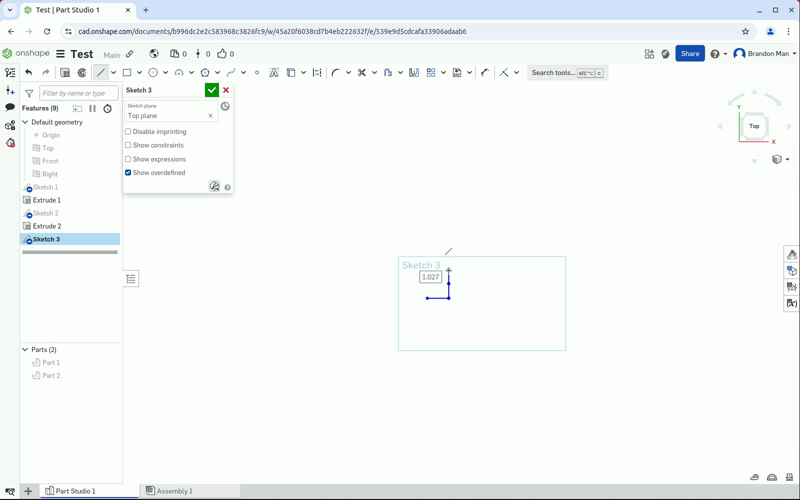
scroll(-6)
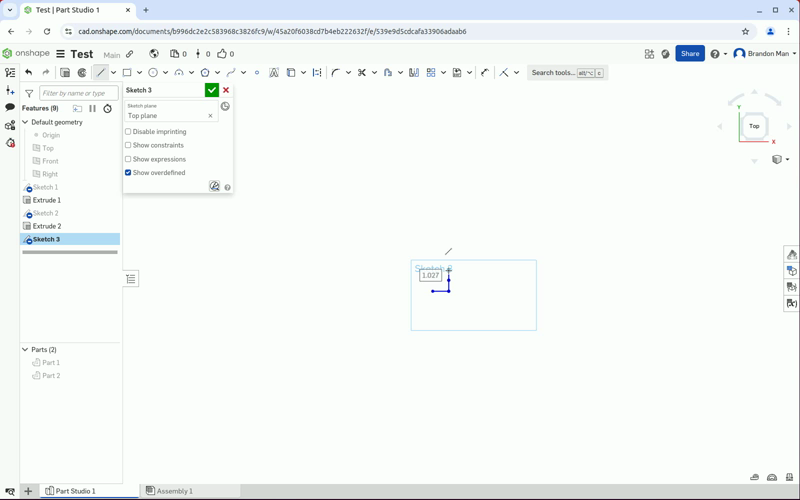
scroll(-6)
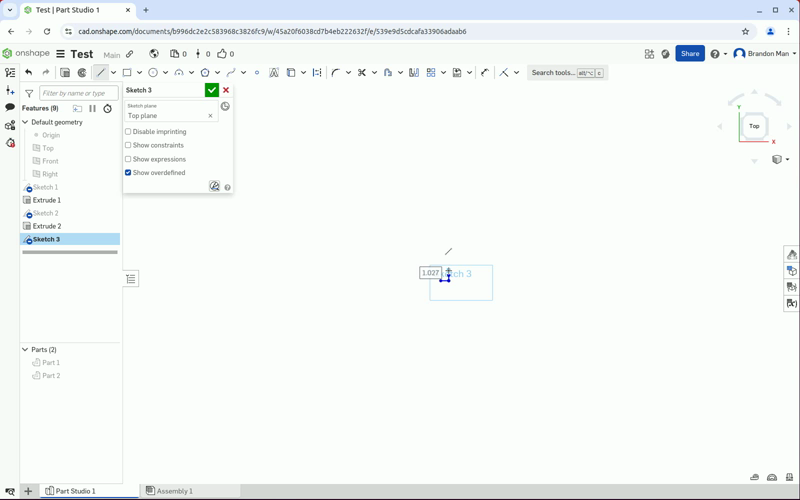
key_up(shift)
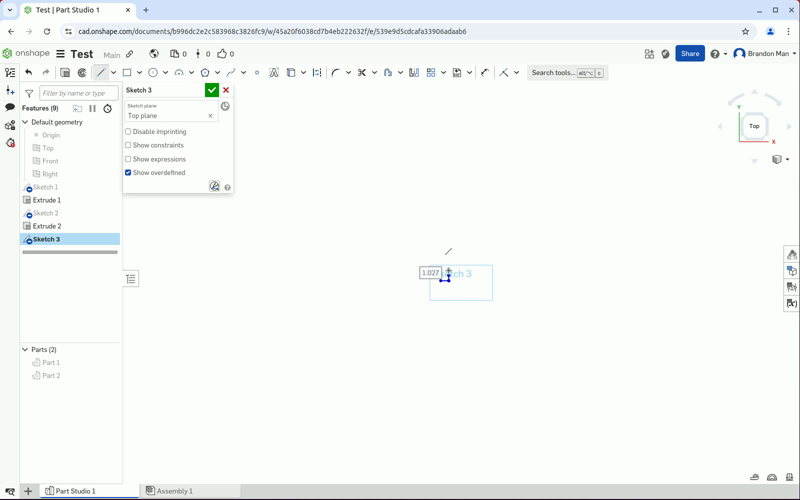
key_down(shift)
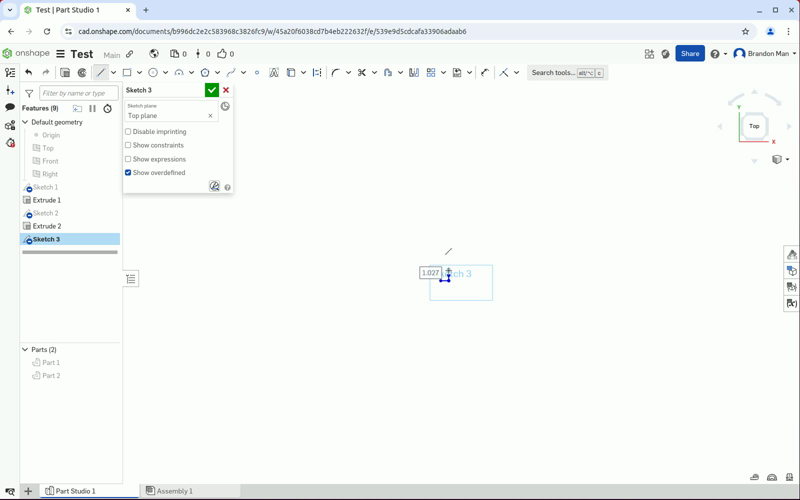
mouse_move(478, 270)
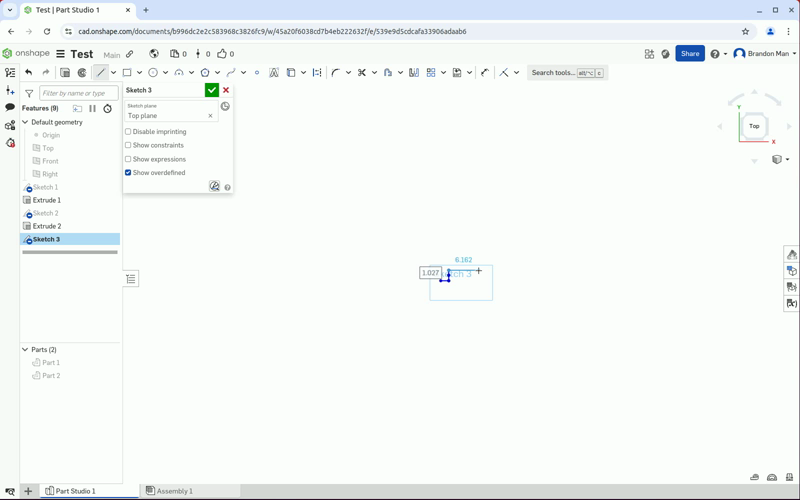
mouse_move(440, 270)
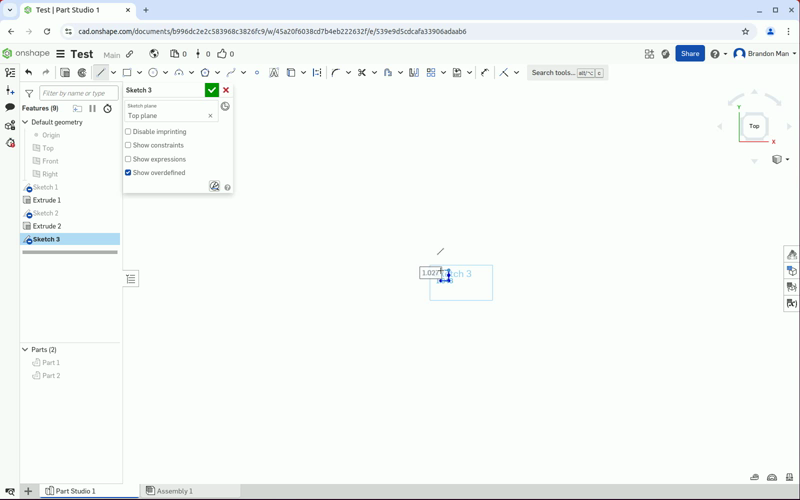
click(440, 270)
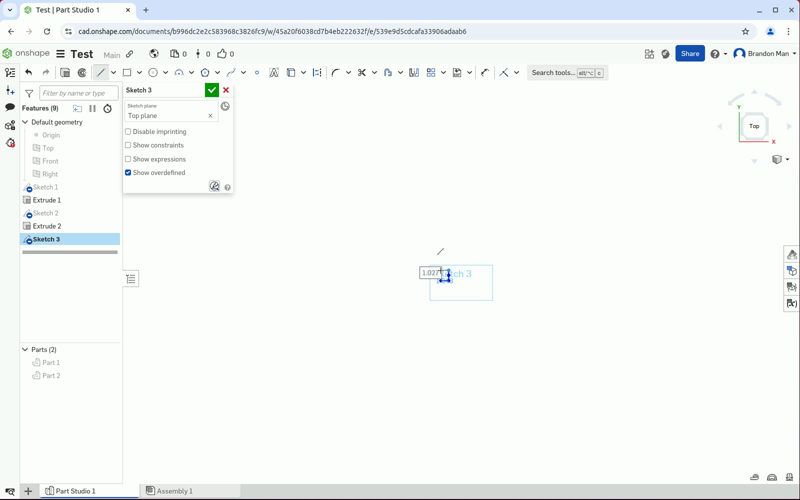
key_up(shift)
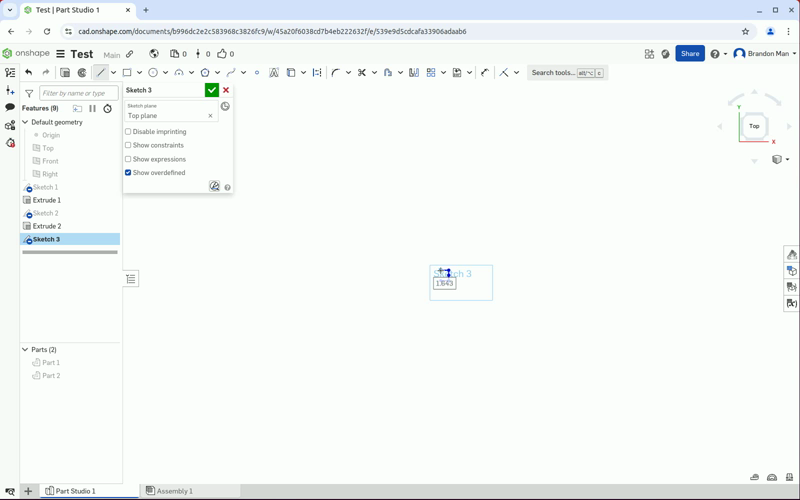
key_down(shift)
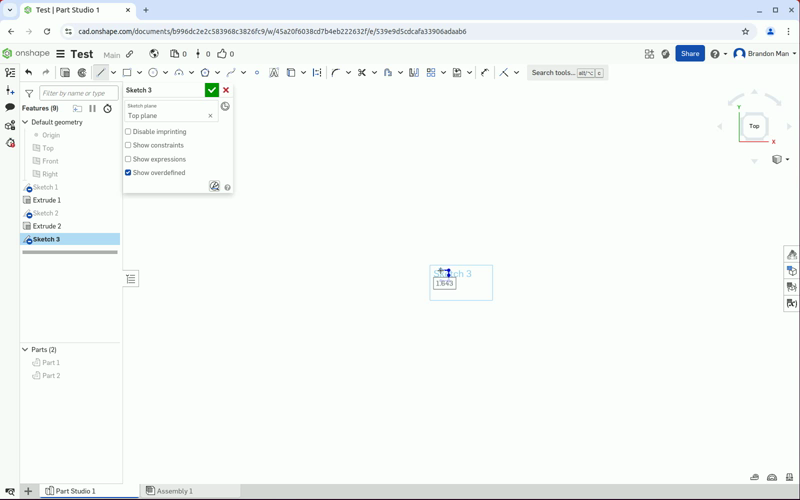
mouse_move(470, 270)
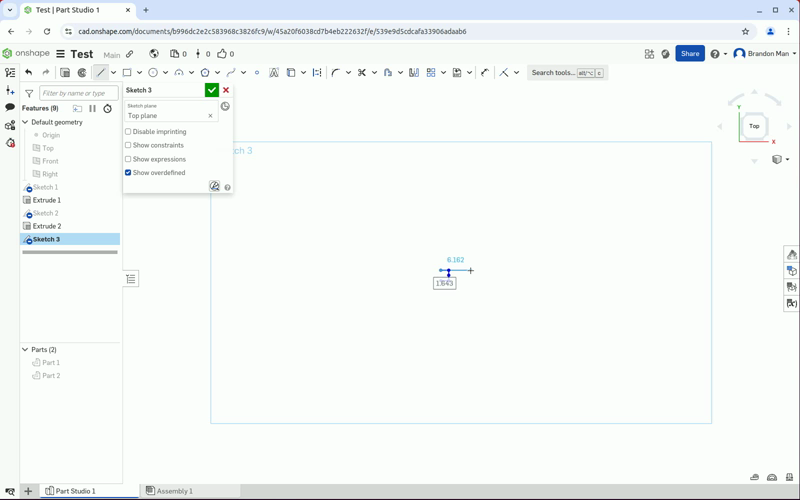
mouse_move(440, 275)
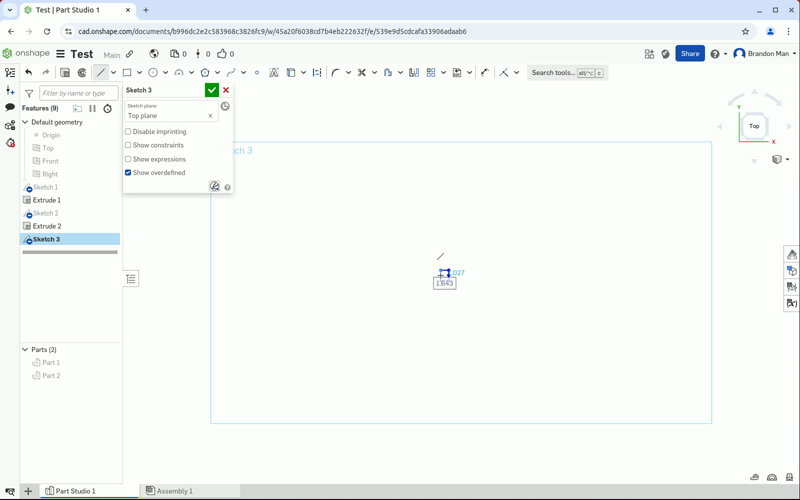
scroll(6)
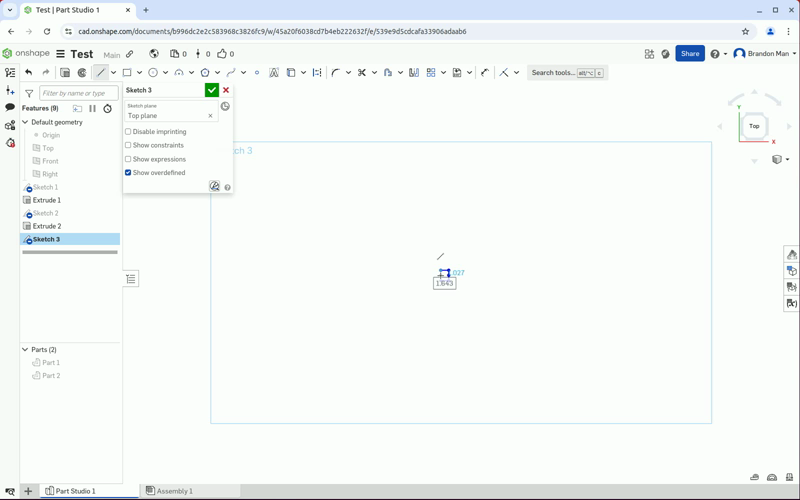
scroll(6)
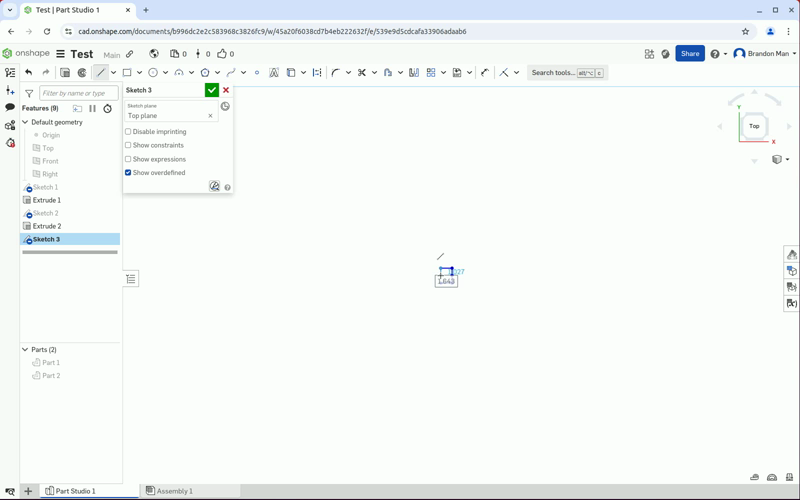
scroll(6)
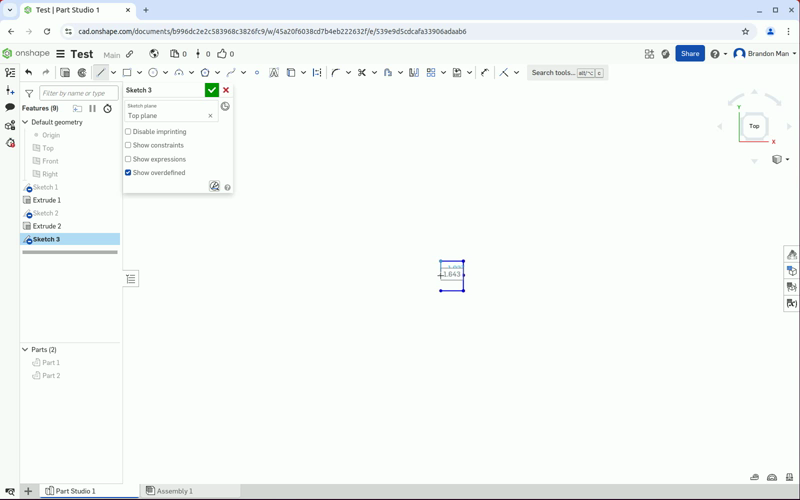
scroll(6)
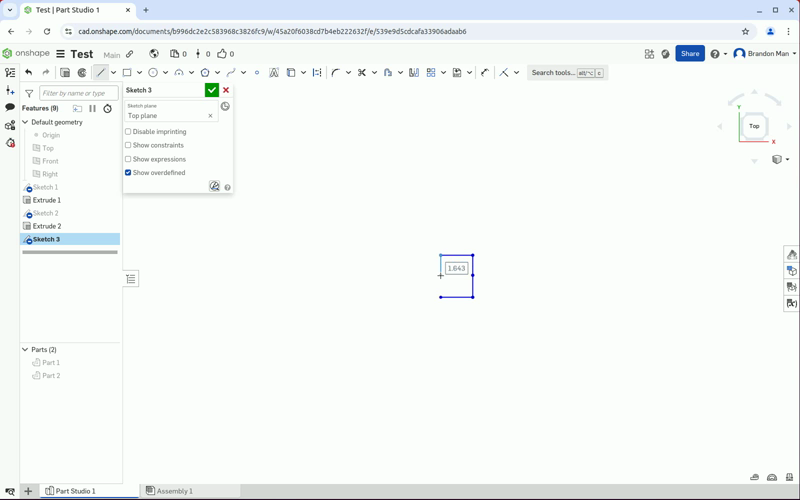
scroll(6)
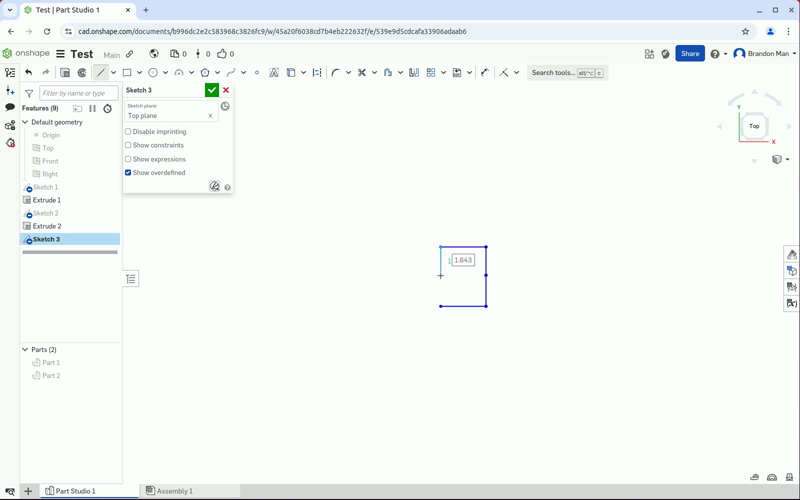
scroll(6)
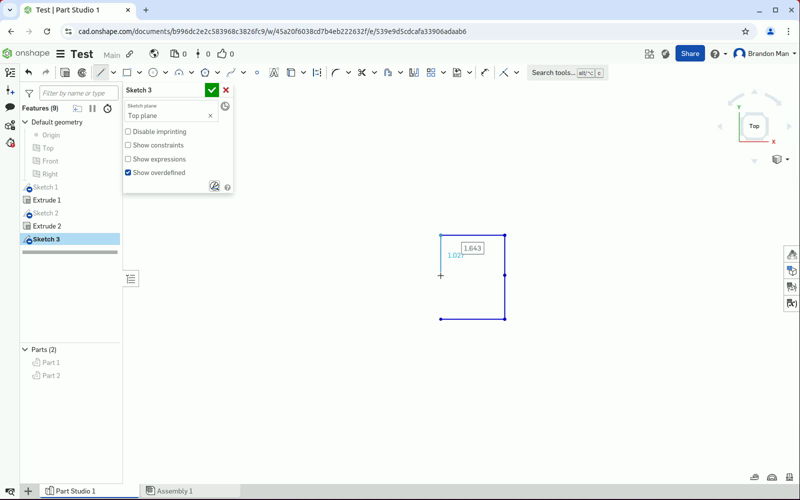
scroll(6)
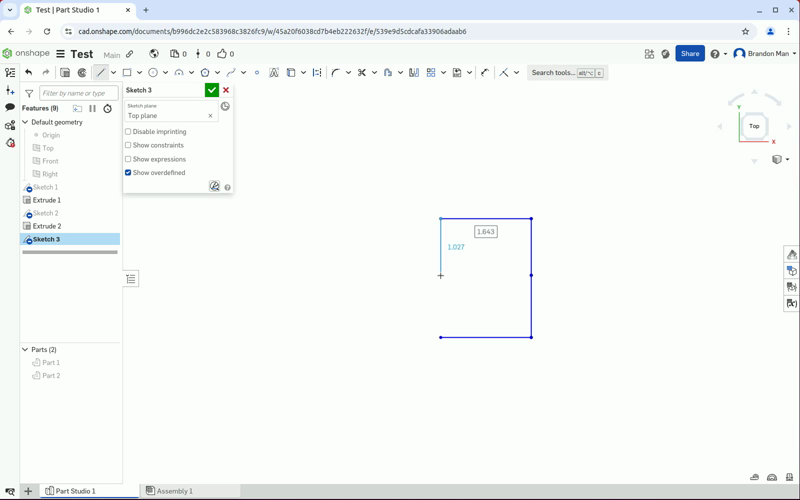
click(440, 275)
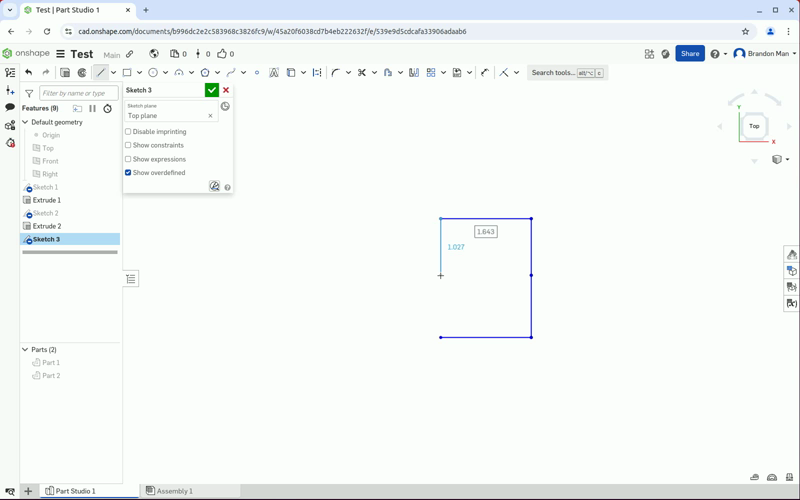
scroll(-6)
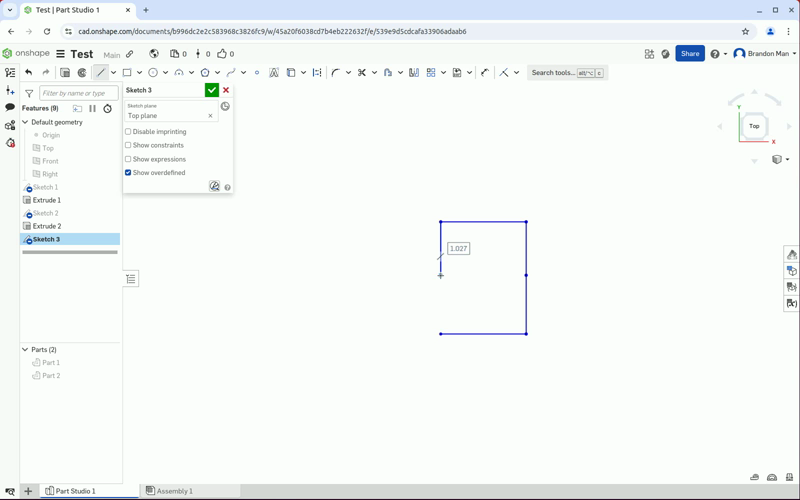
scroll(-6)
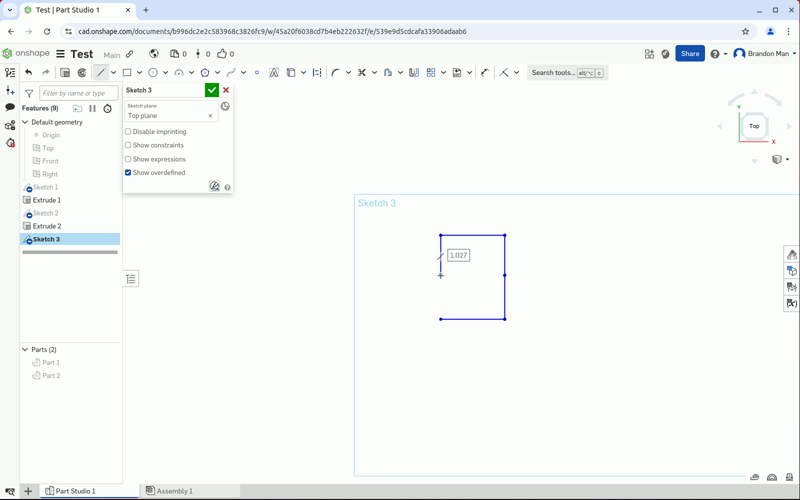
scroll(-6)
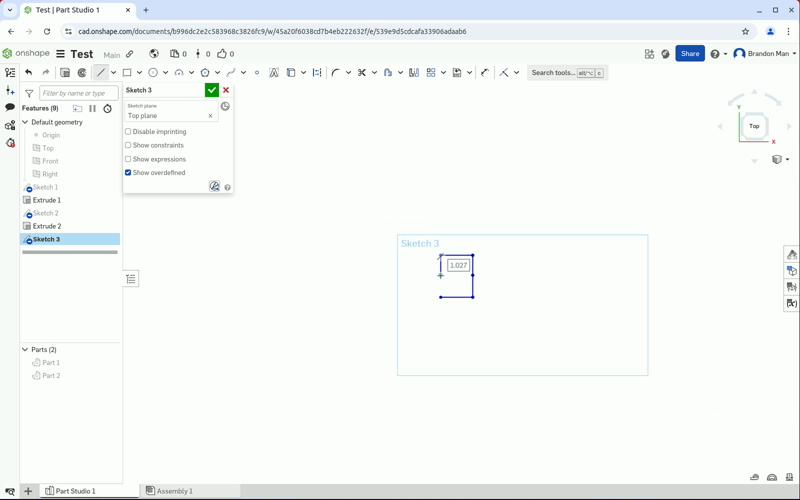
scroll(-6)
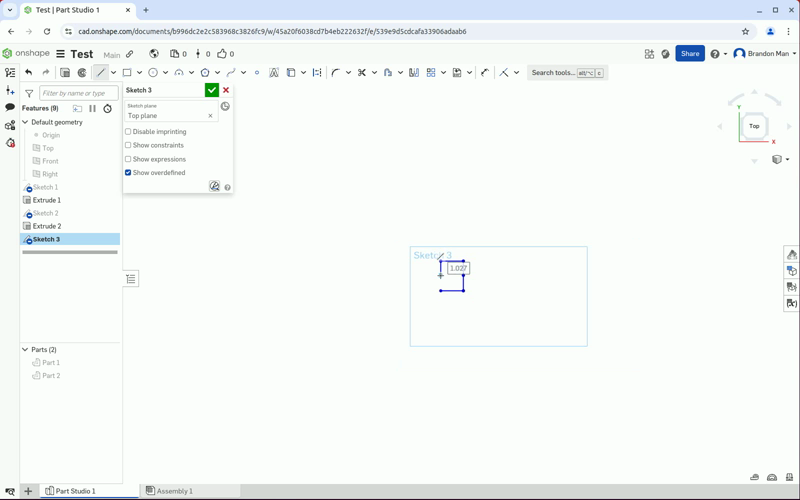
scroll(-6)
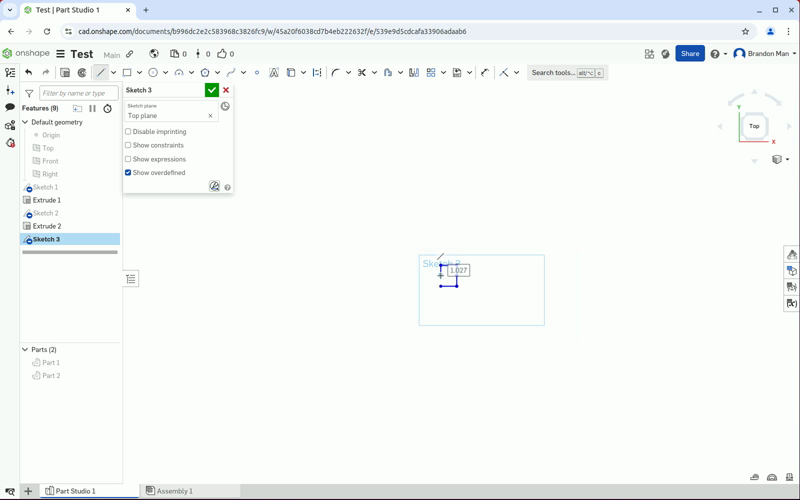
scroll(-6)
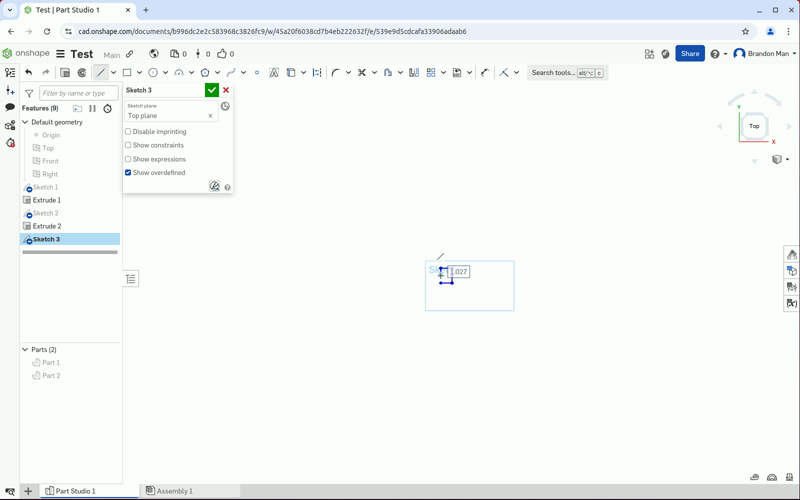
scroll(-6)
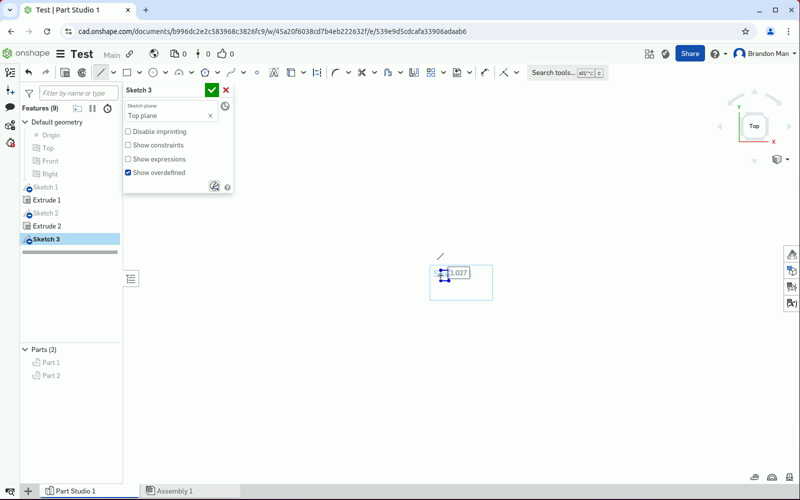
key_up(shift)
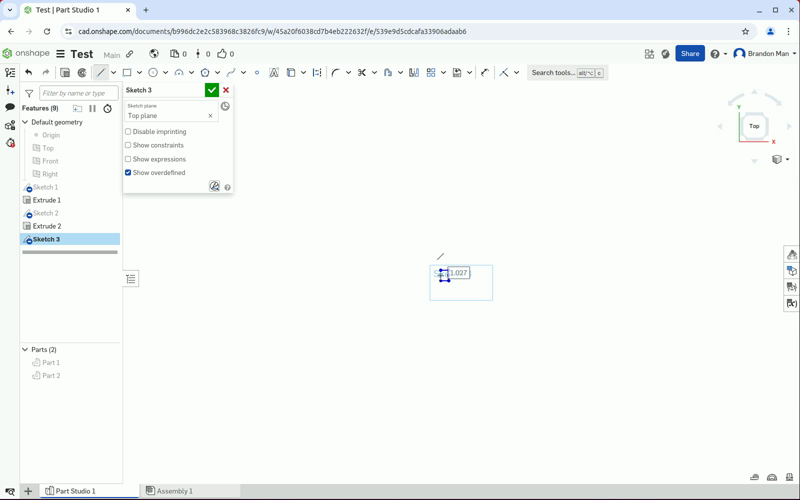
mouse_move(470, 275)
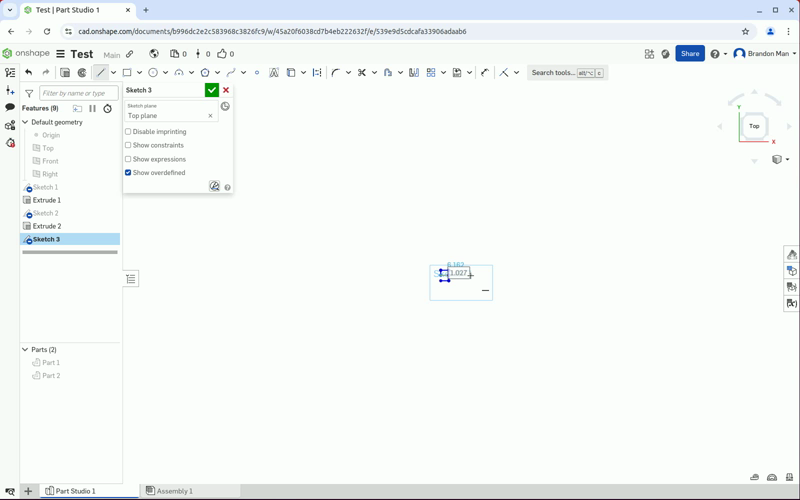
key_down(shift)
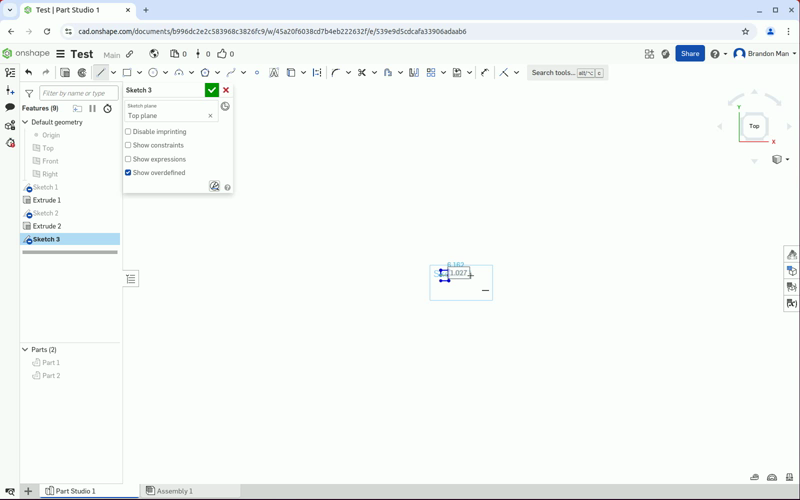
mouse_move(440, 280)
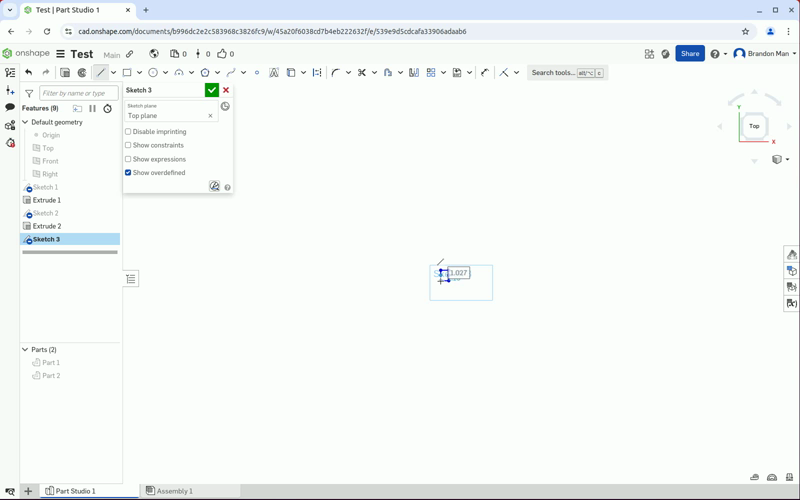
scroll(6)
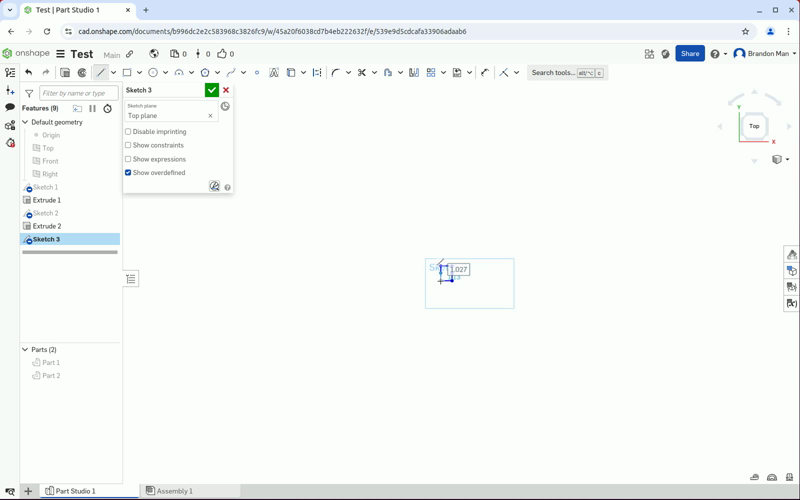
scroll(6)
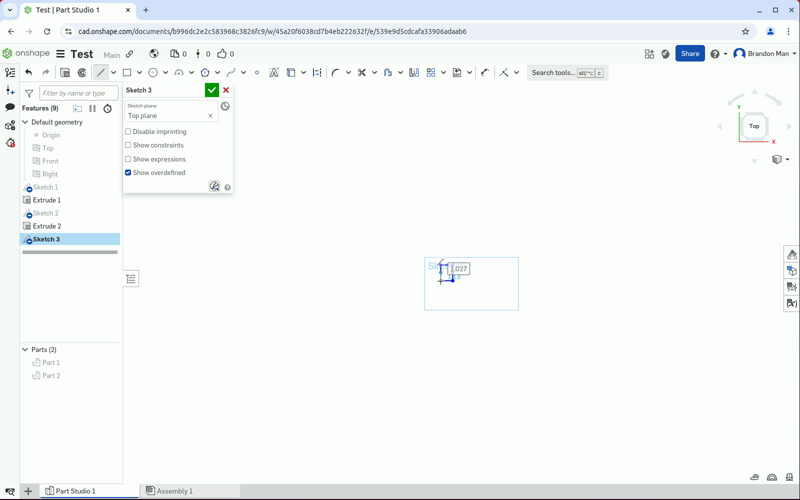
scroll(6)
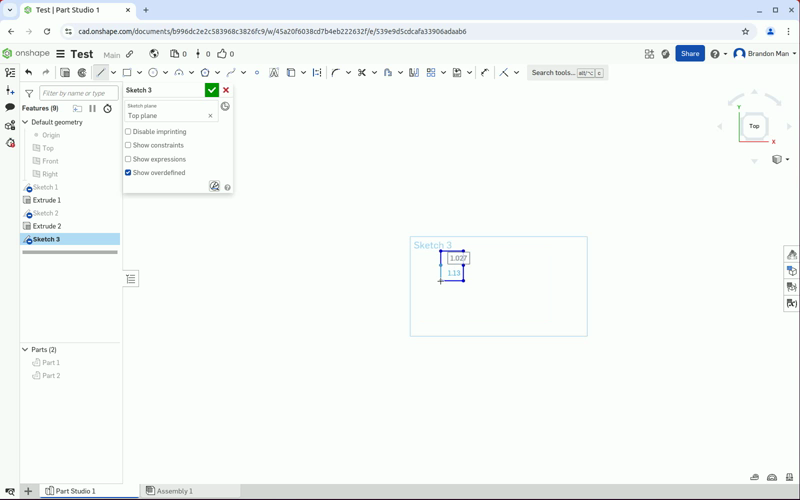
scroll(6)
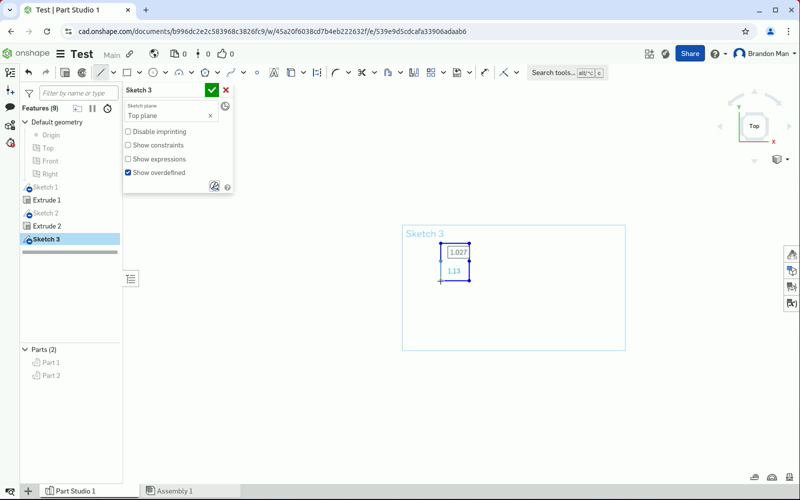
scroll(6)
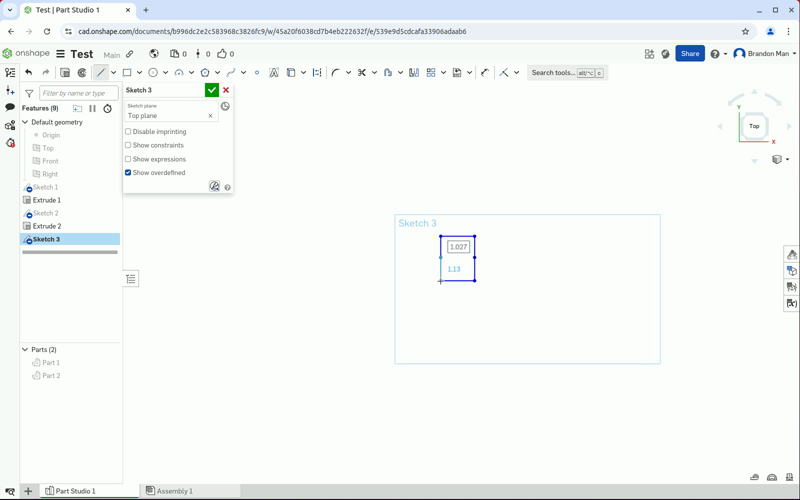
scroll(6)
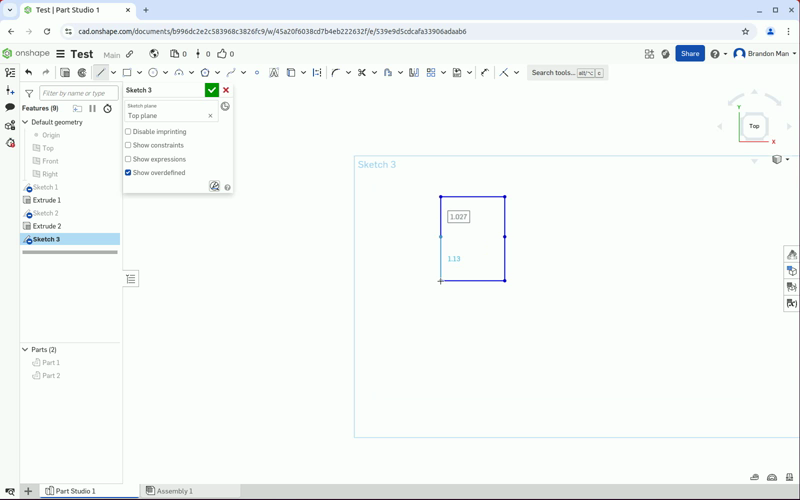
scroll(6)
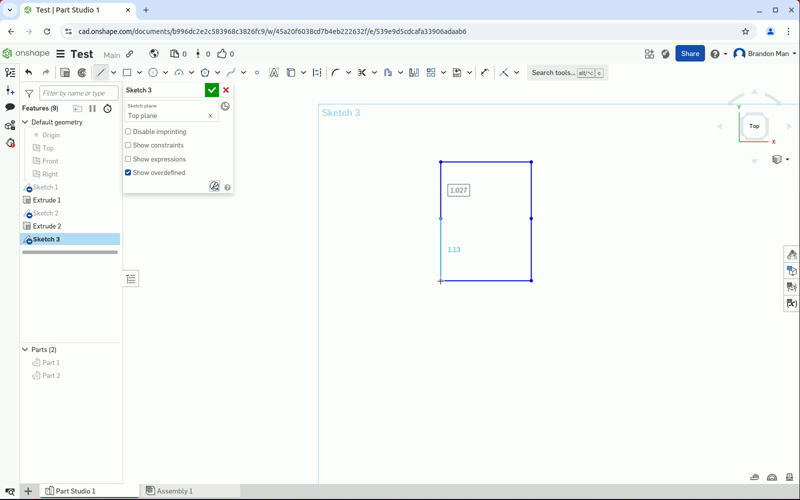
key_up(shift)
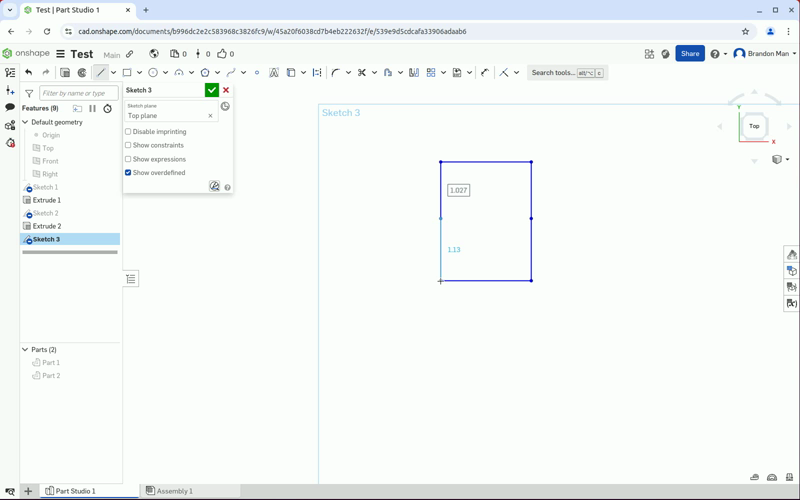
click(440, 280)
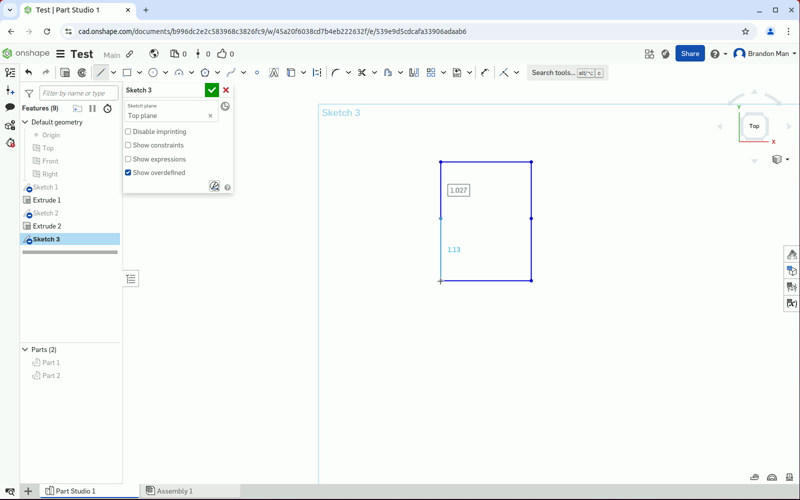
scroll(-6)
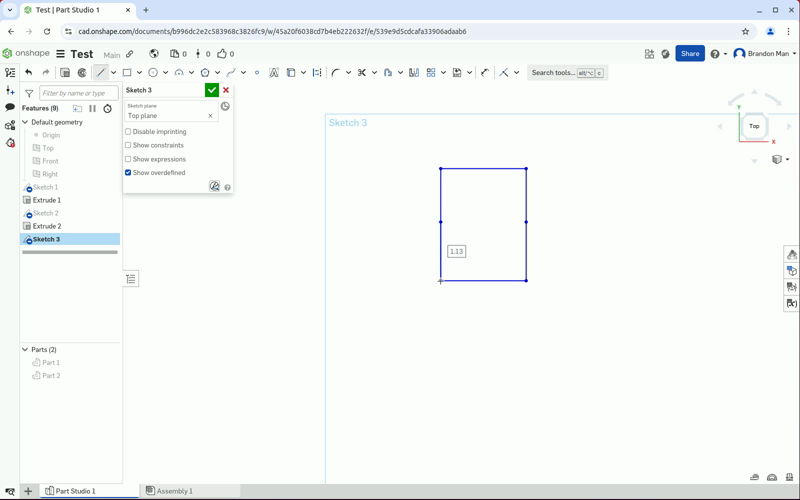
scroll(-6)
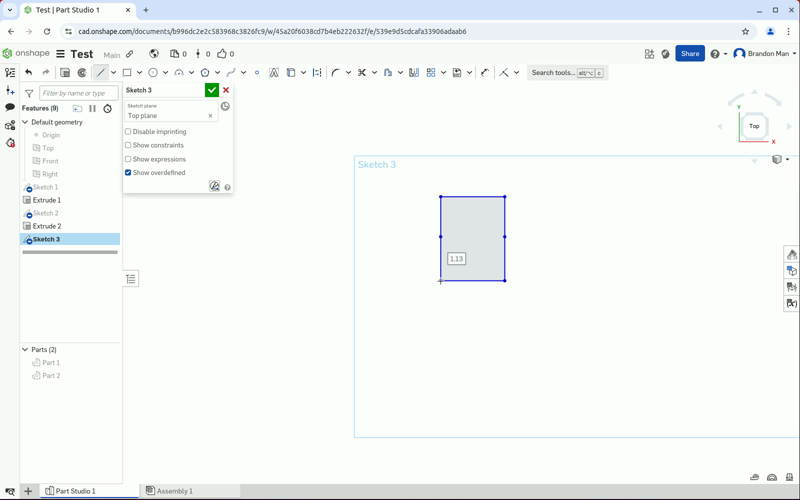
scroll(-6)
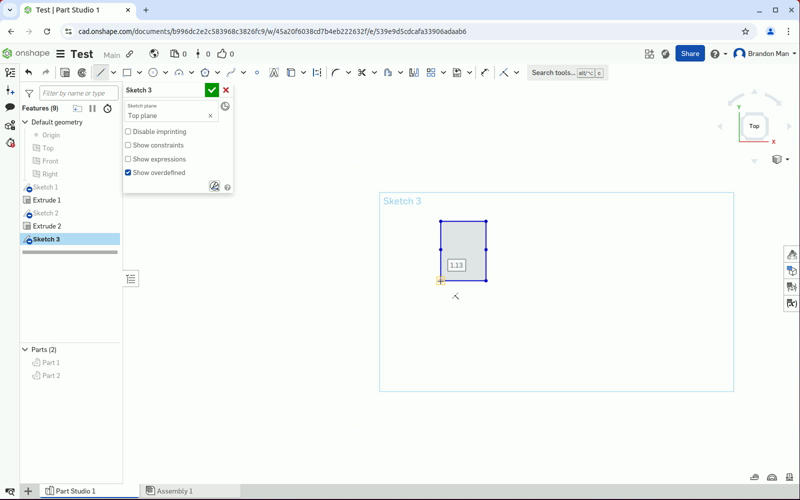
scroll(-6)
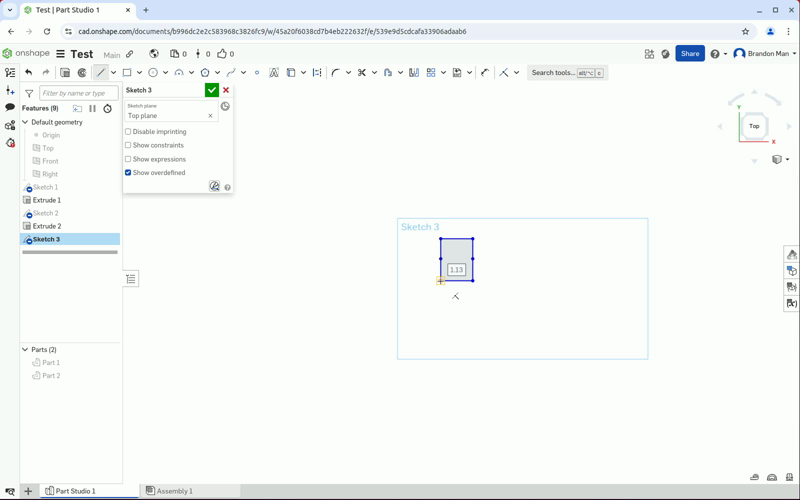
scroll(-6)
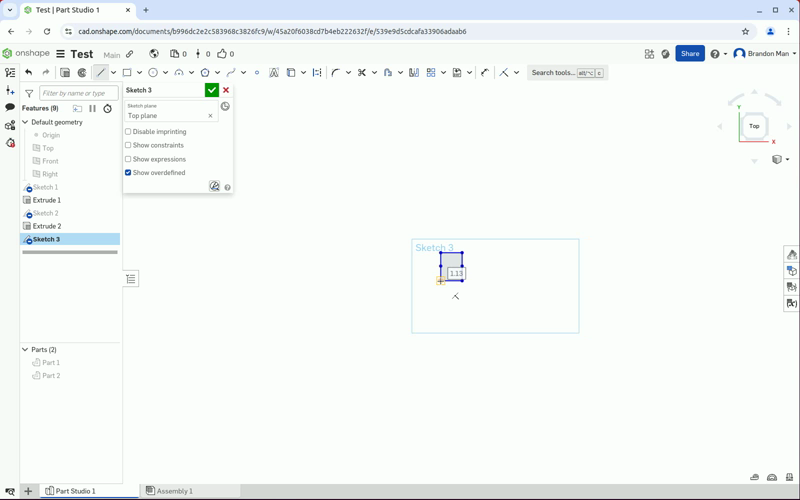
scroll(-6)
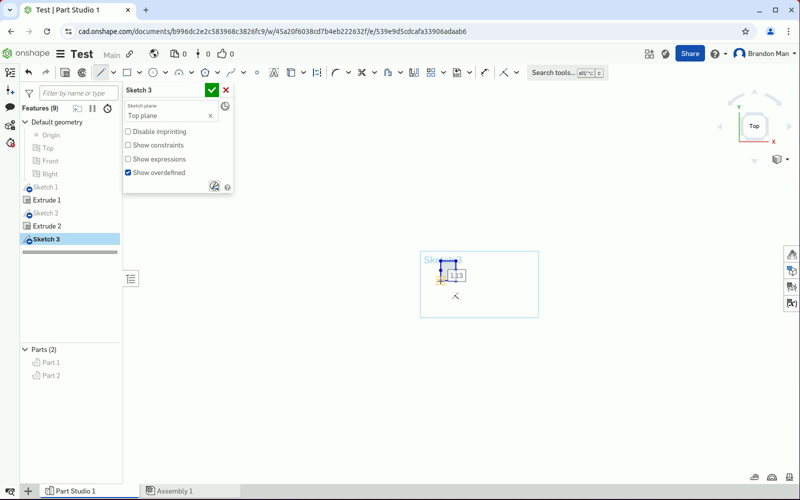
scroll(-6)
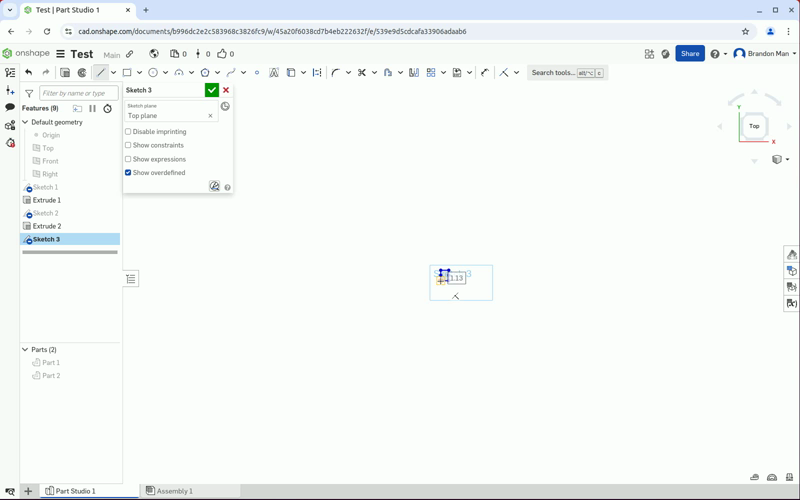
key(esc)
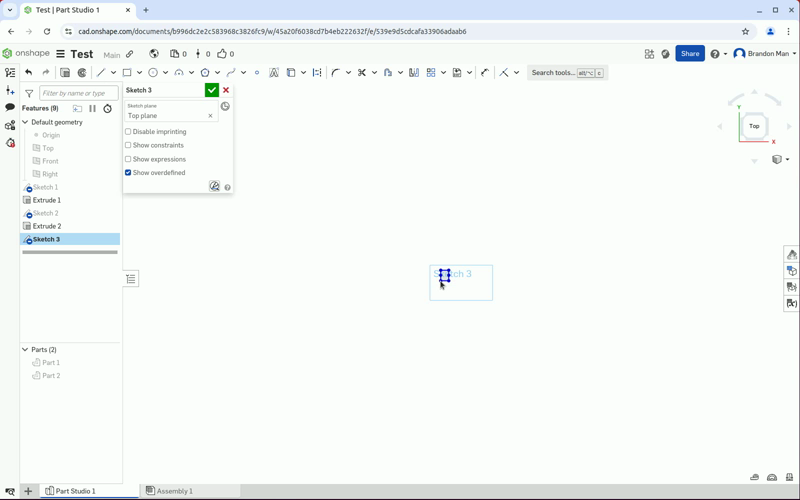
mouse_move(445, 279)
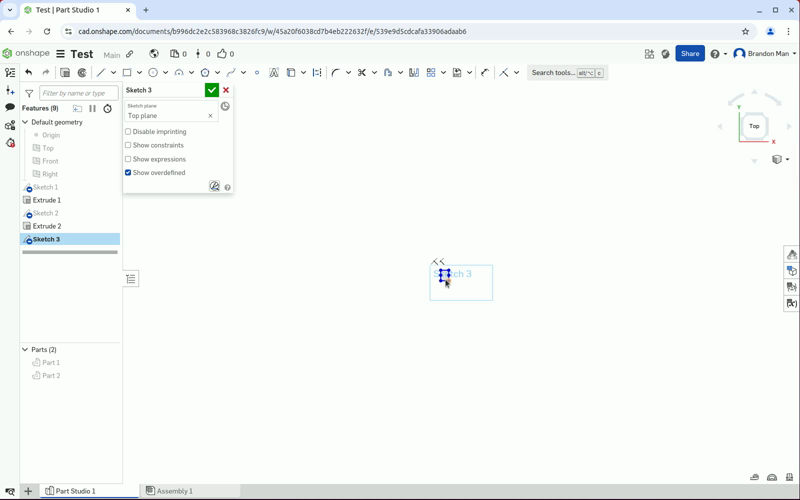
scroll(6)
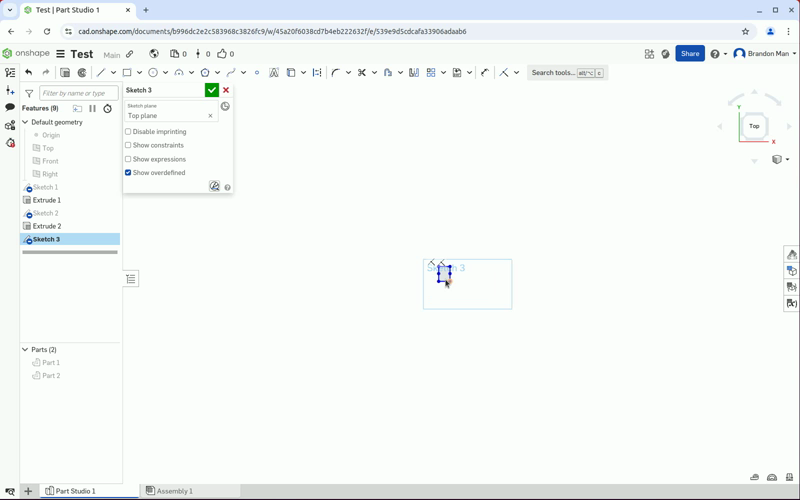
scroll(6)
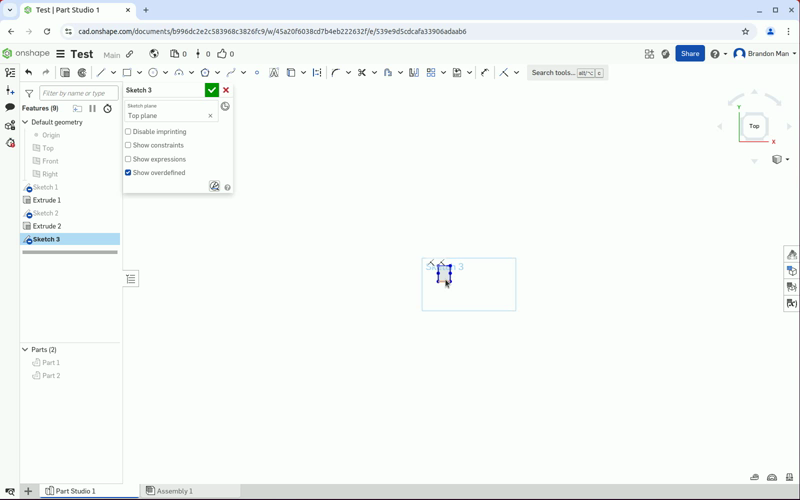
scroll(6)
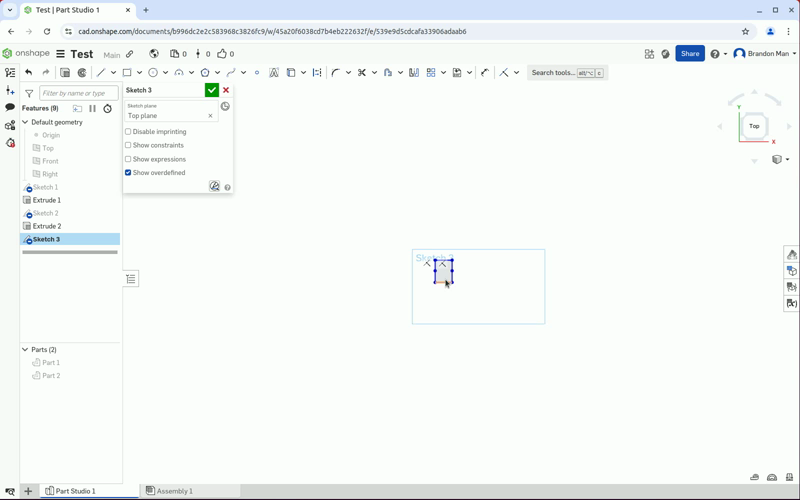
scroll(6)
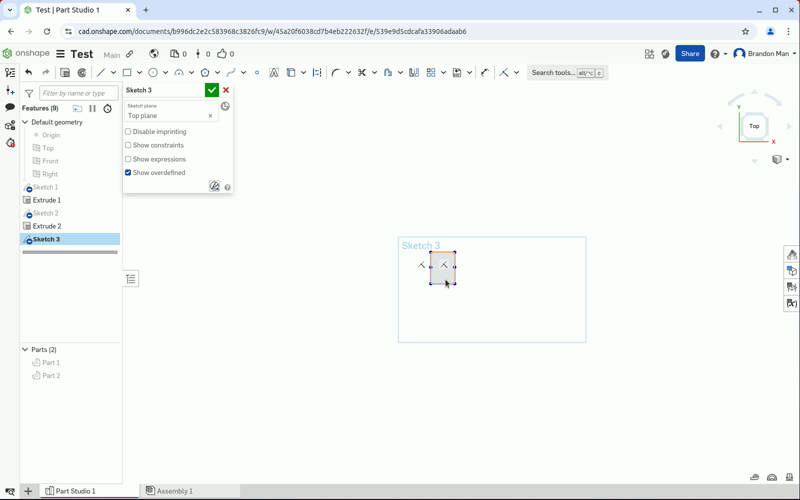
scroll(6)
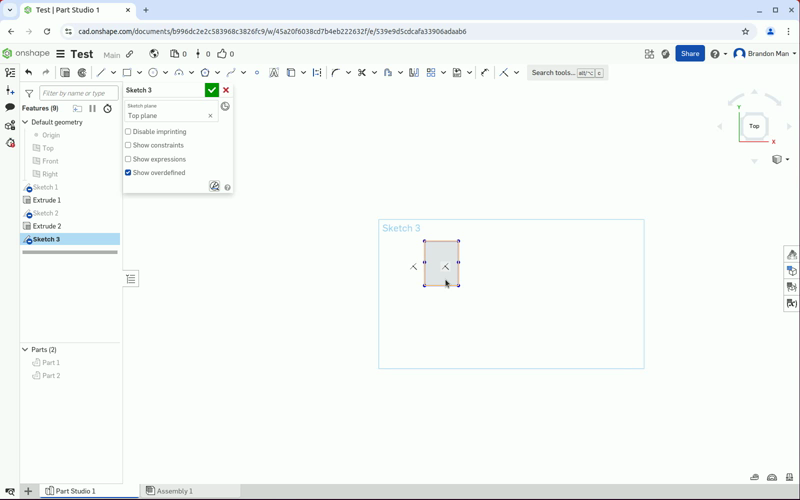
scroll(6)
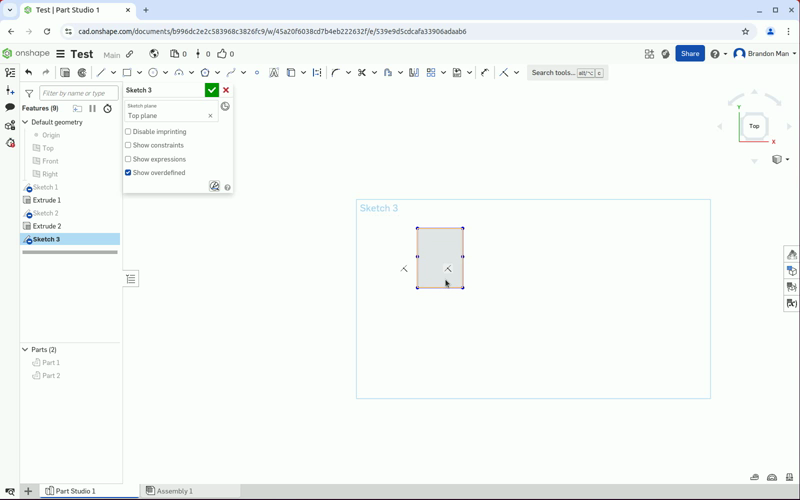
scroll(6)
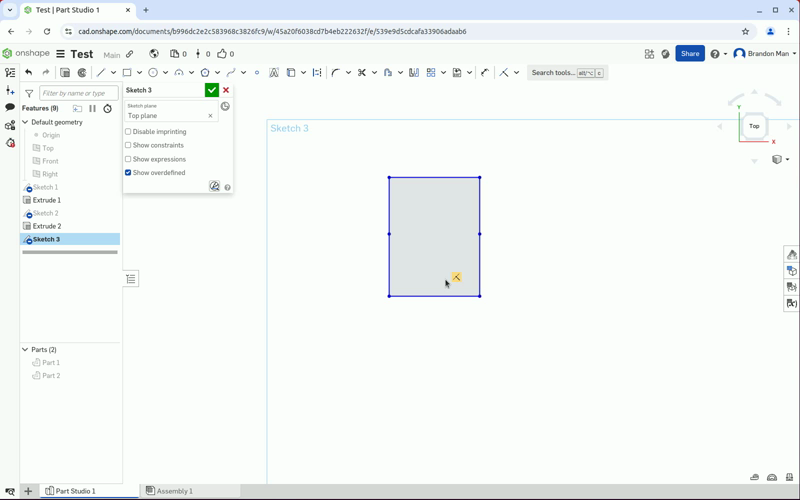
click(445, 279)
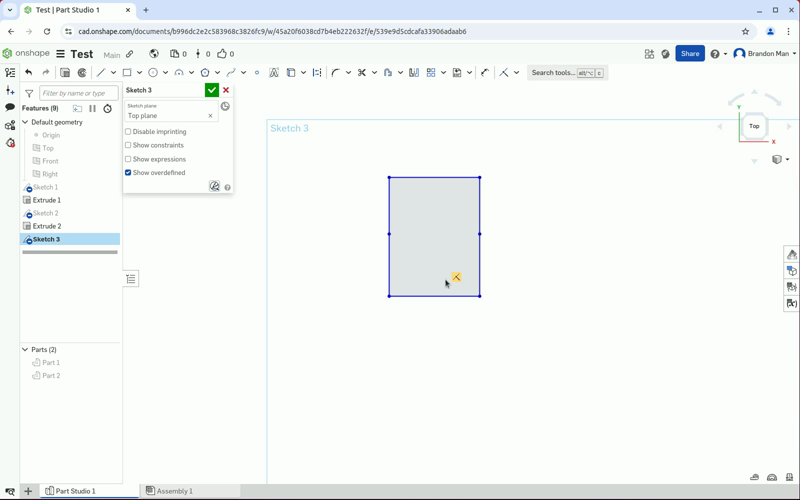
scroll(-6)
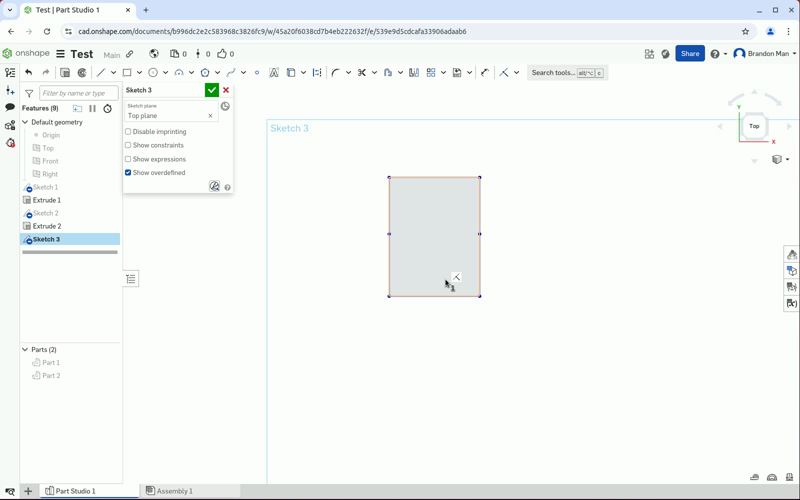
scroll(-6)
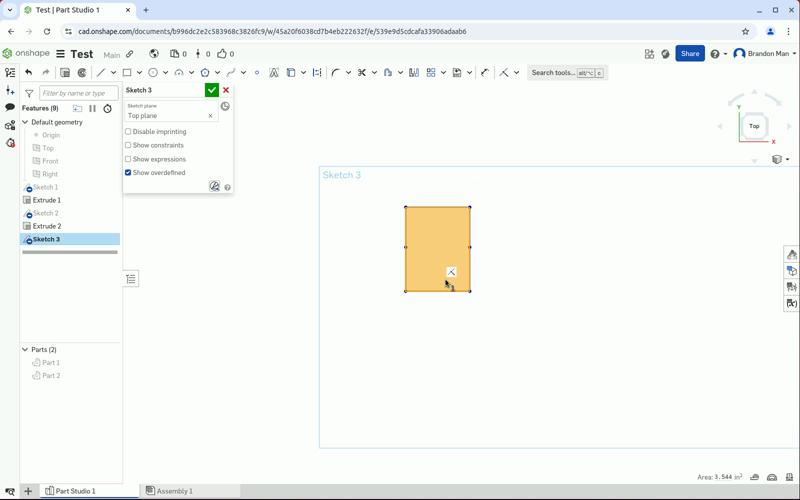
scroll(-6)
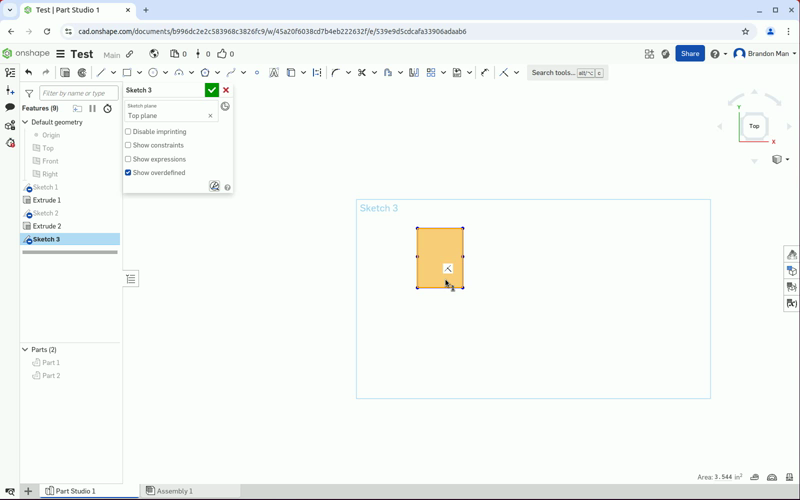
scroll(-6)
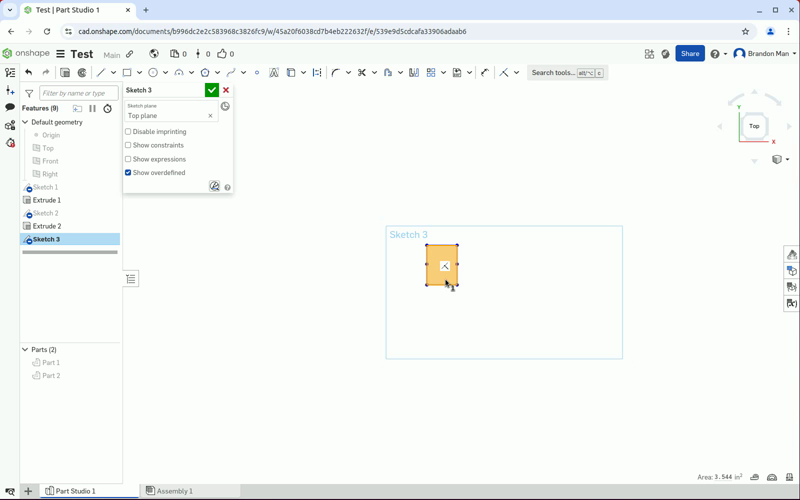
scroll(-6)
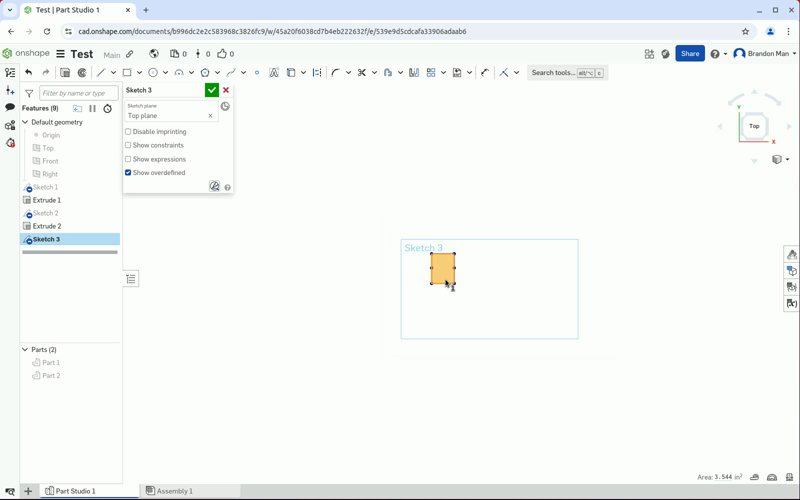
scroll(-6)
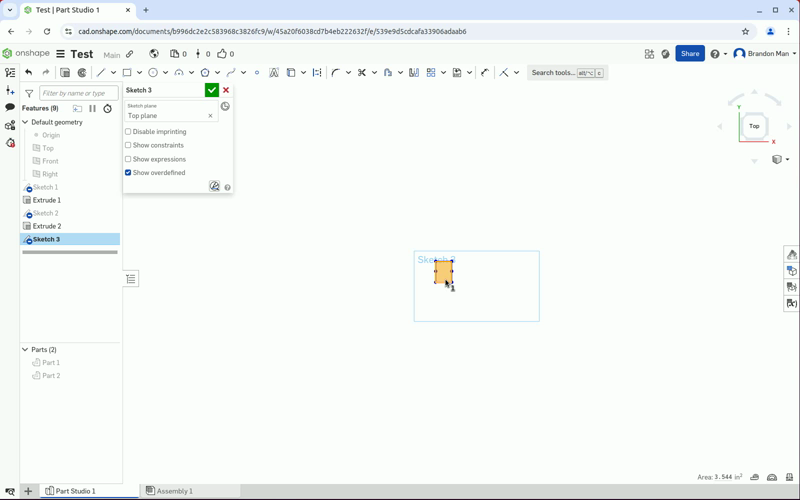
scroll(-6)
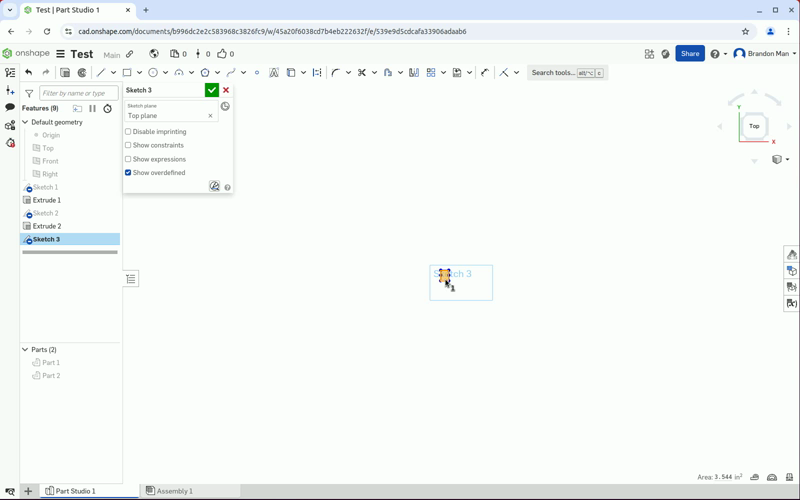
mouse_move(73, 352)
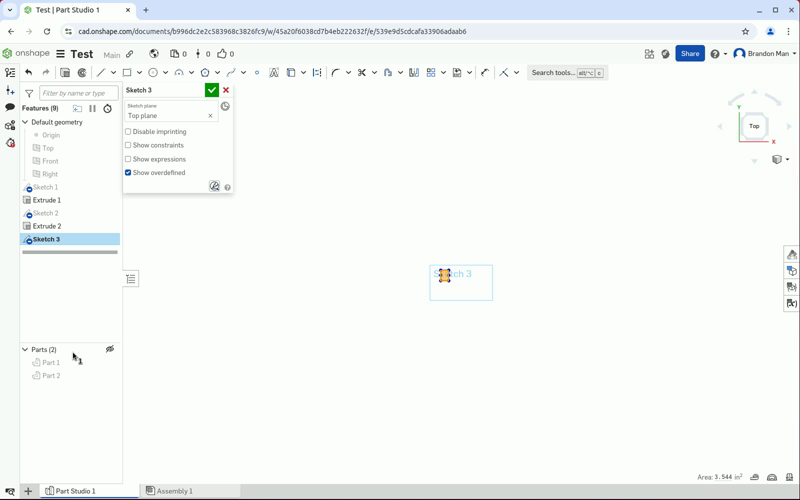
key(shift+y)
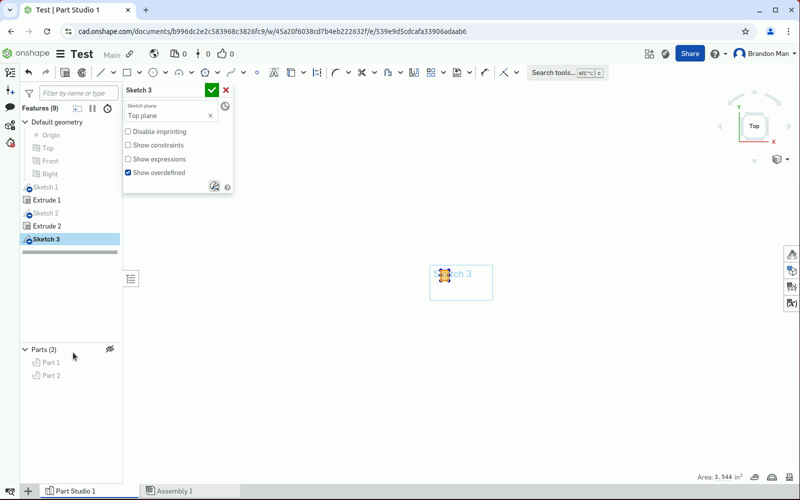
key(shift+e)
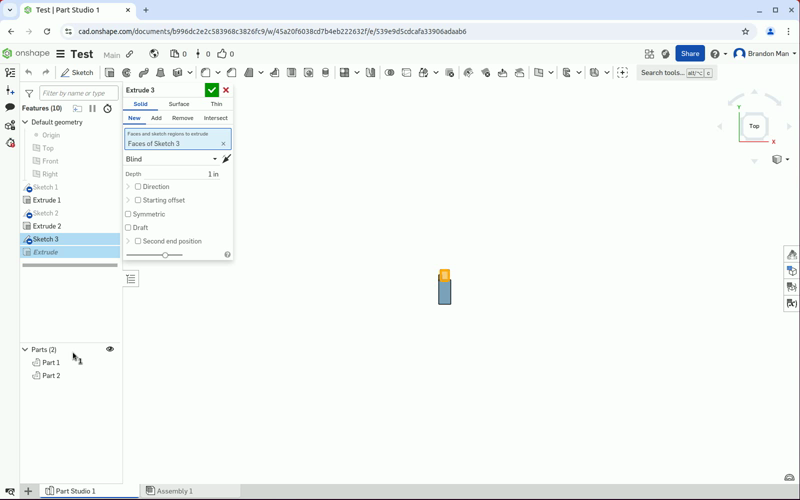
mouse_move(143, 106)
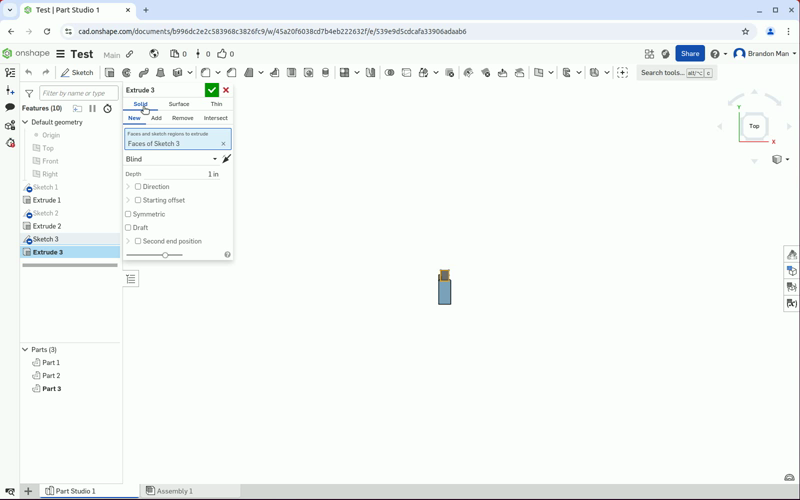
click(143, 106)
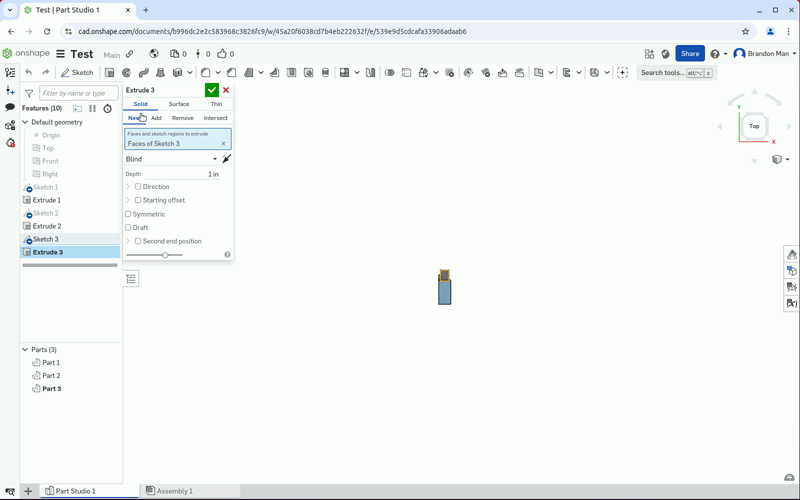
mouse_move(137, 120)
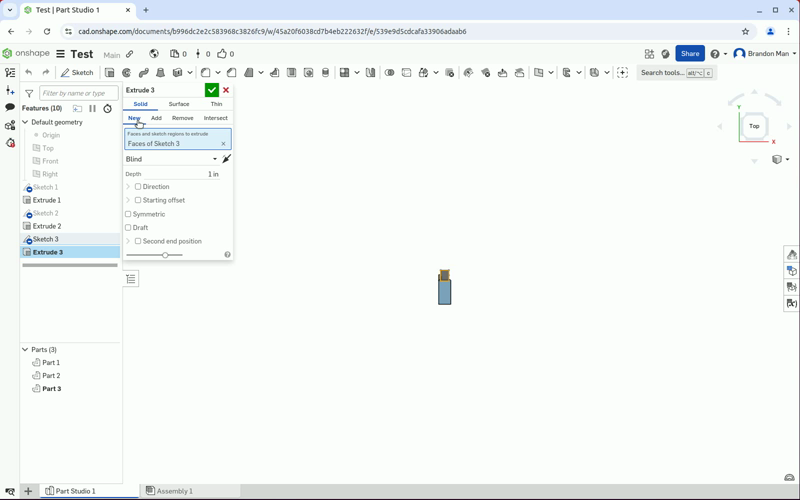
click(137, 120)
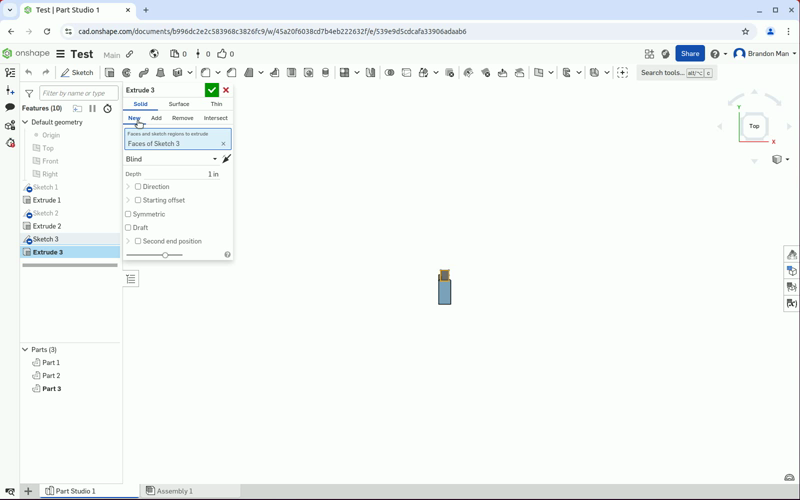
key(tab, 4)
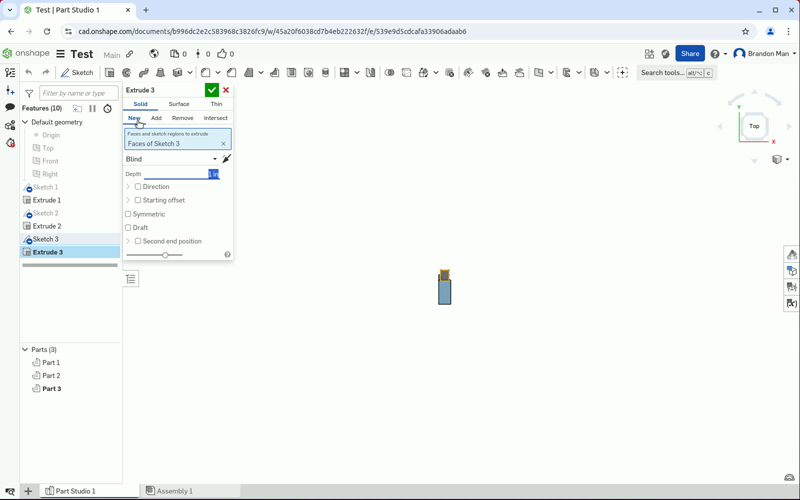
text(0.481)
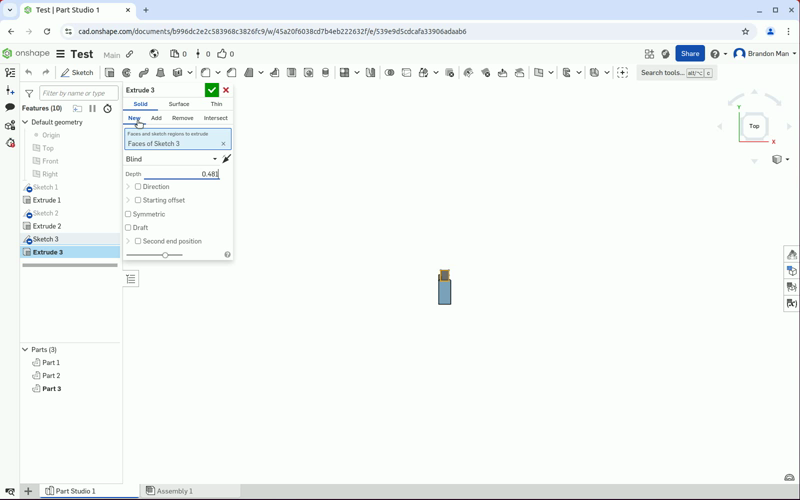
key(enter)
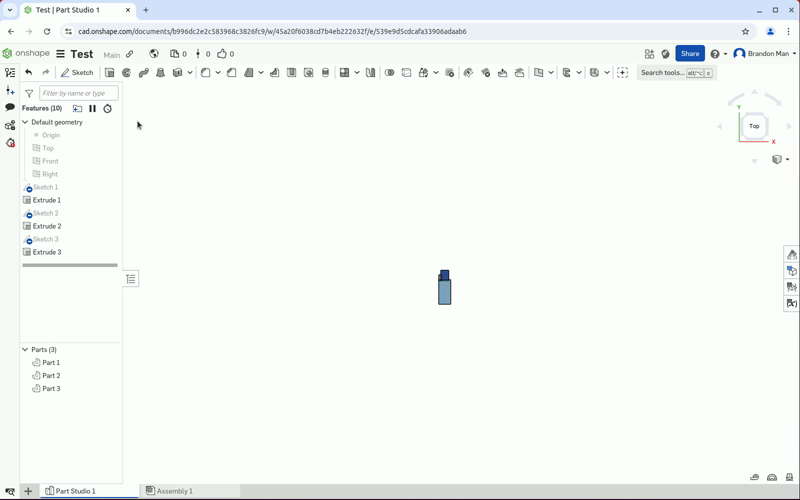
key(shift+h)
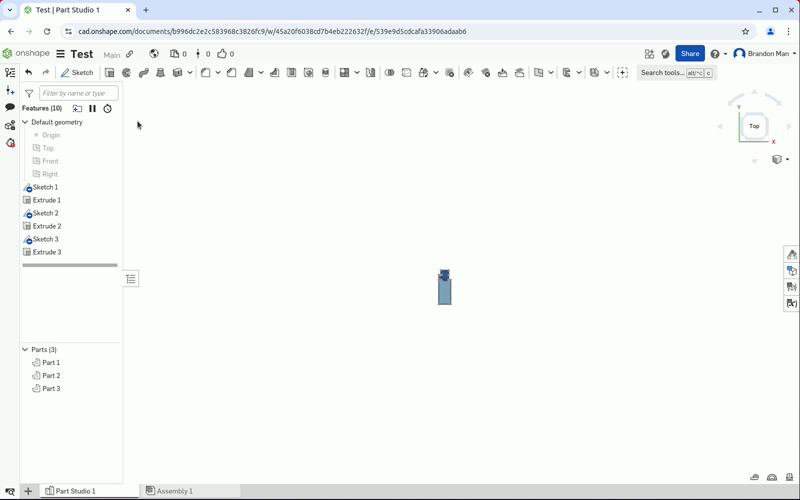
key(shift+h)
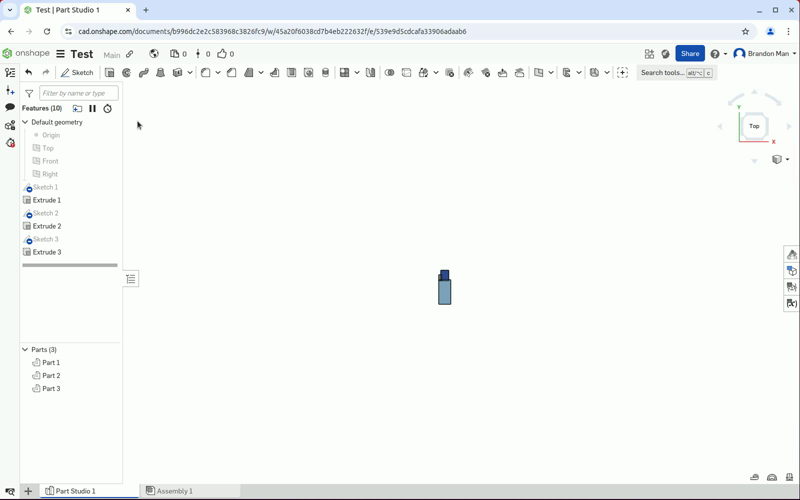
mouse_move(73, 189)
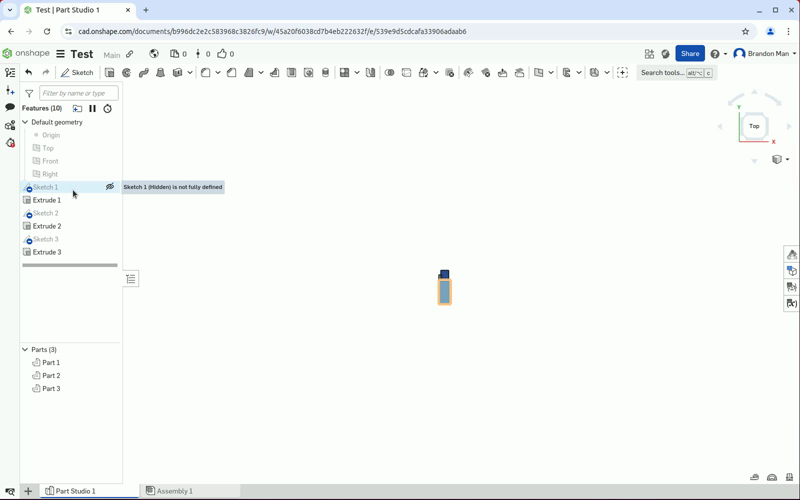
click(73, 189)
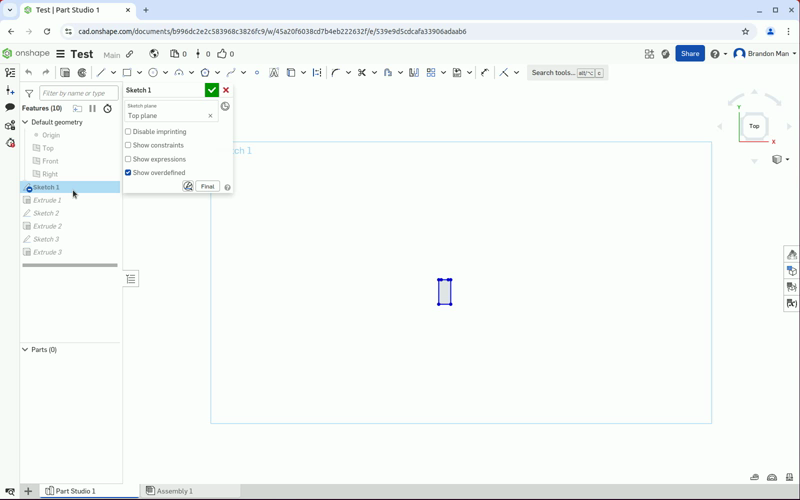
mouse_move(229, 92)
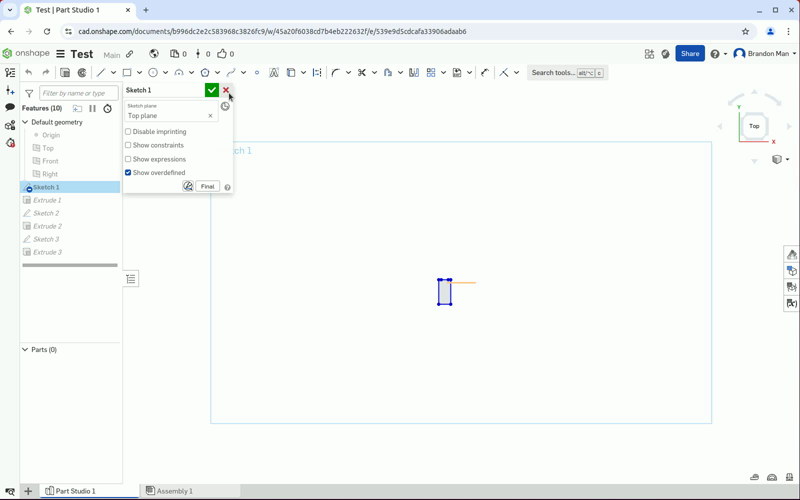
click(229, 92)
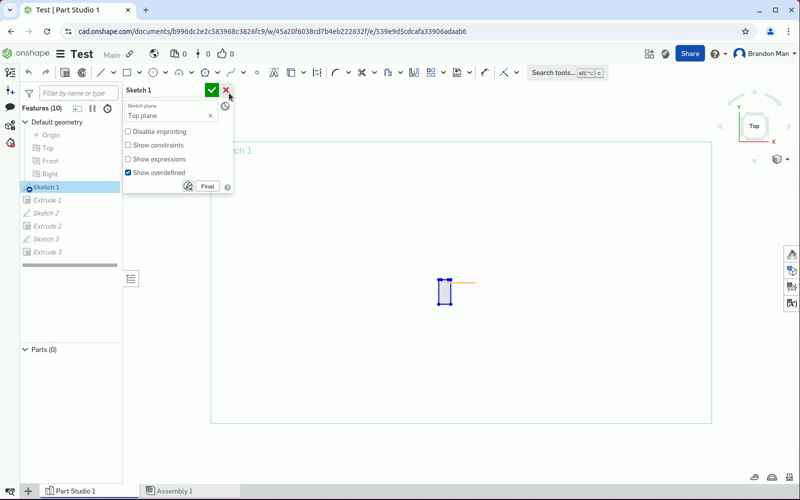
key(shift+s)
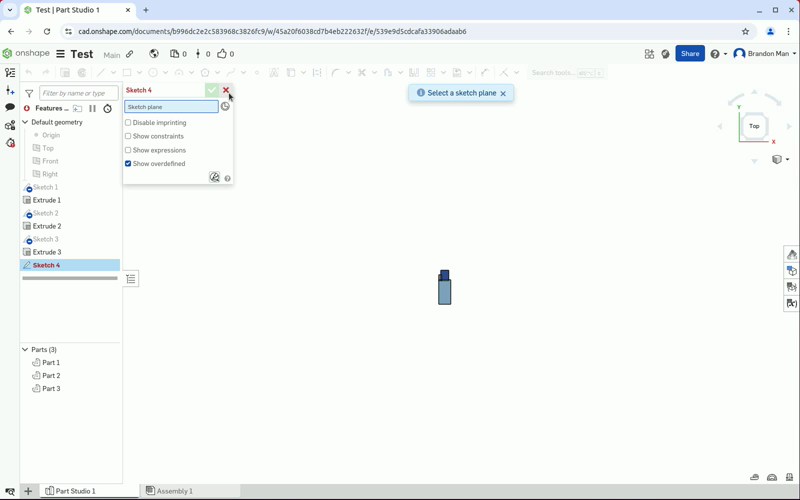
mouse_move(73, 150)
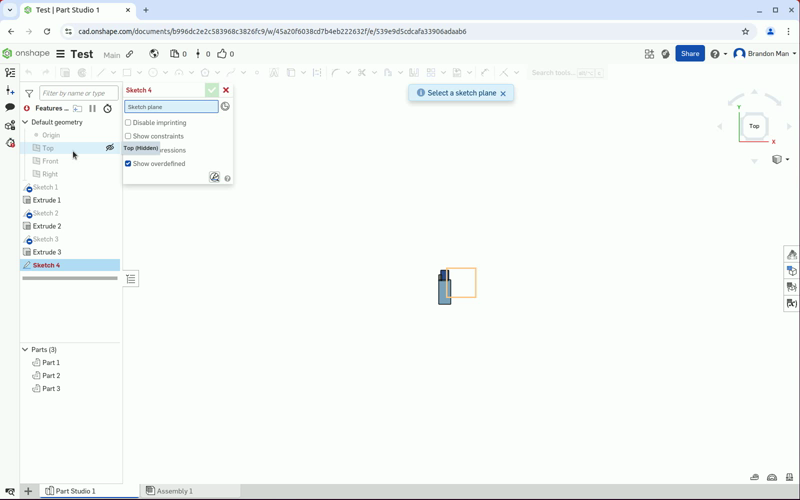
click(73, 150)
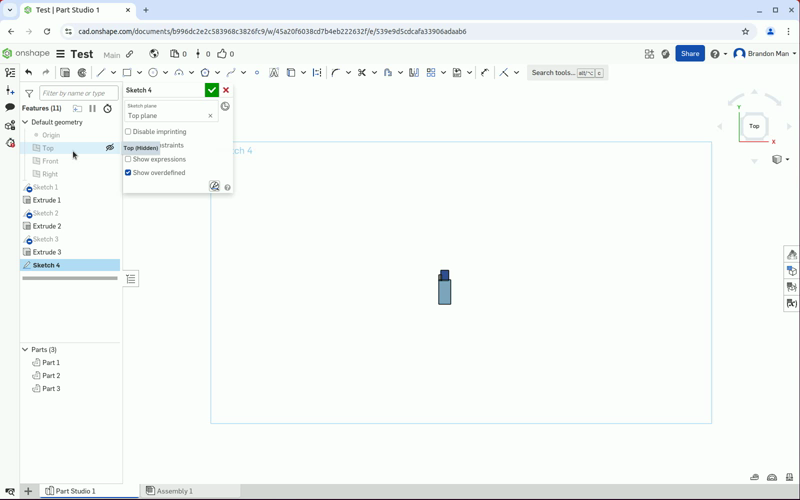
mouse_move(73, 352)
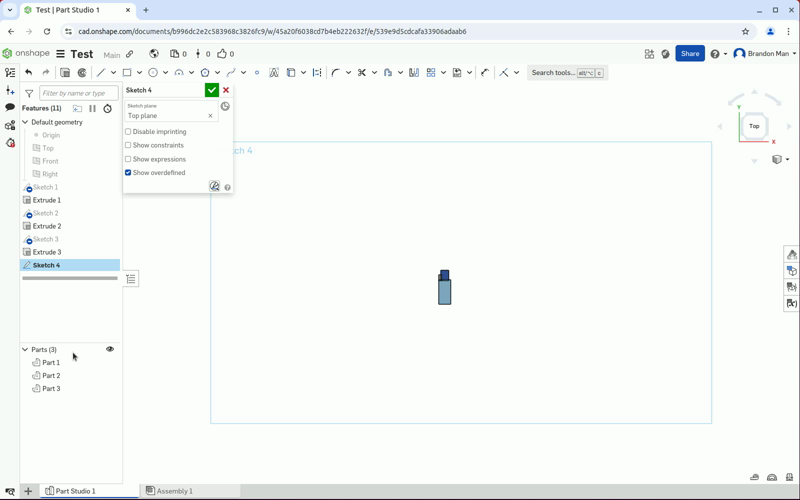
key(y)
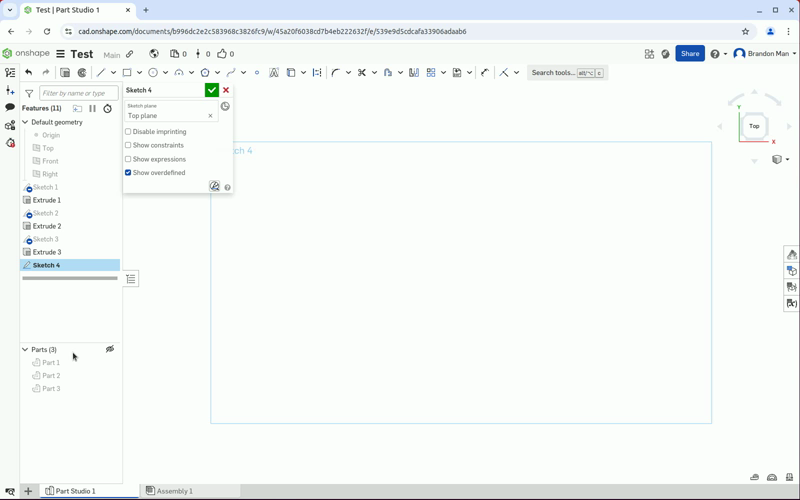
key(l)
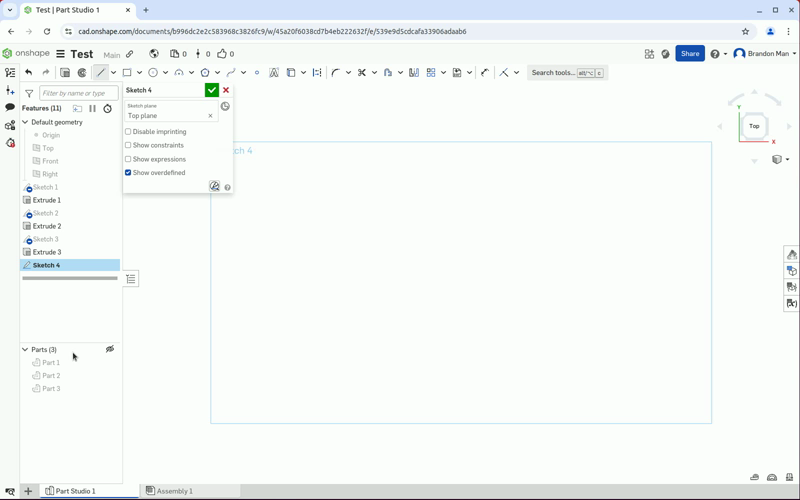
key_down(shift)
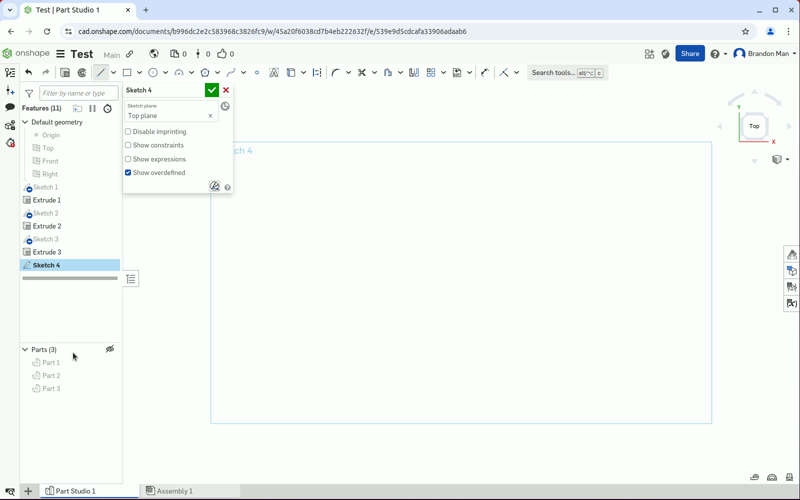
mouse_move(447, 280)
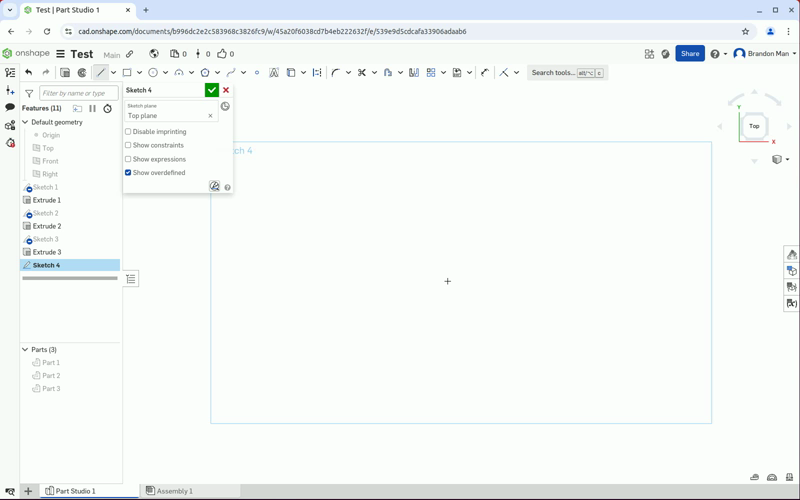
click(447, 280)
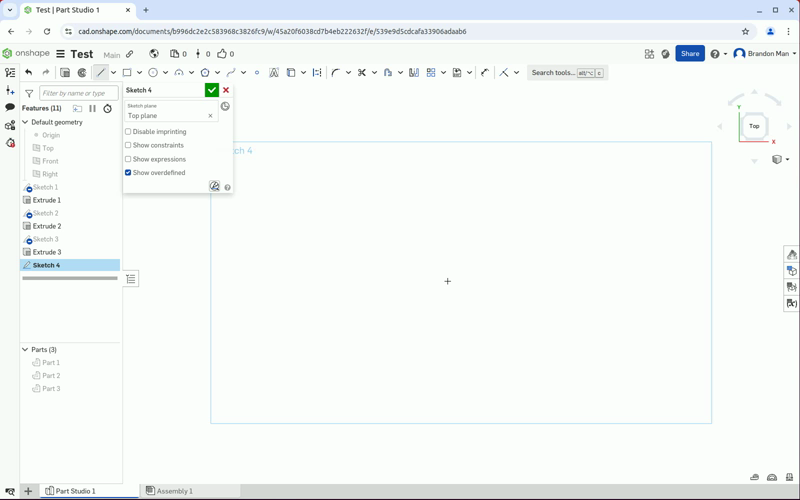
key_up(shift)
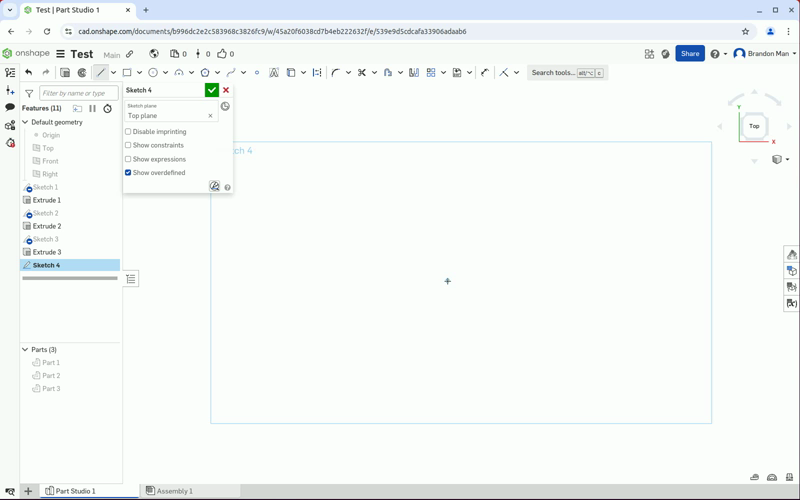
key_down(shift)
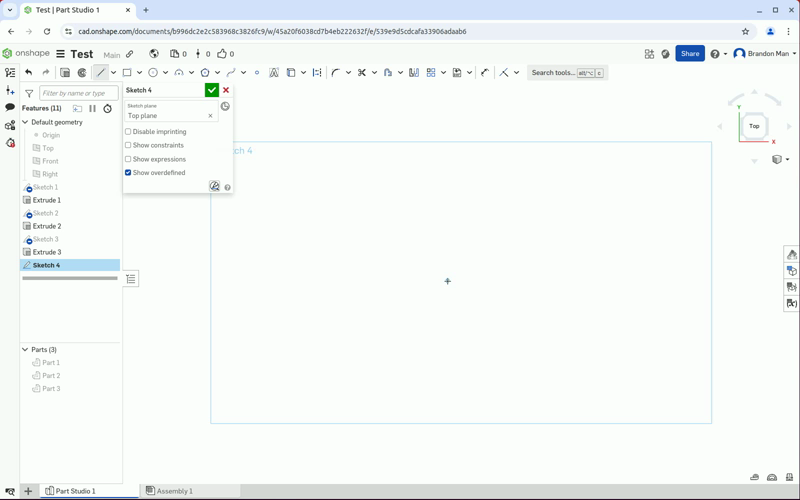
mouse_move(477, 280)
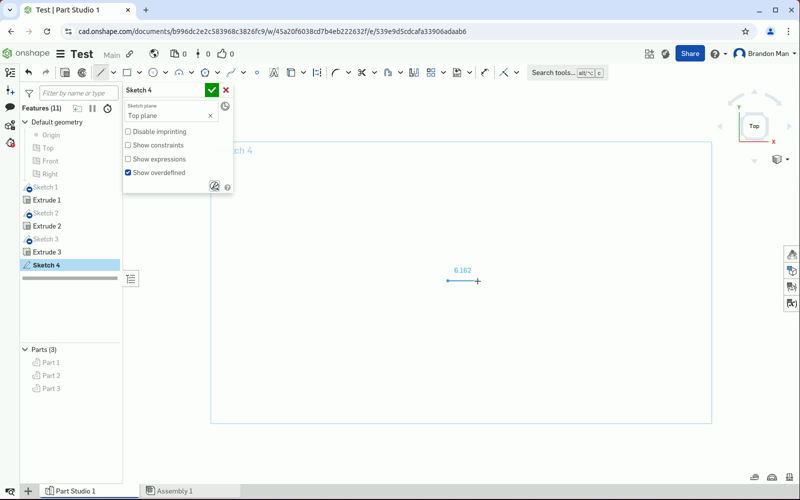
mouse_move(450, 280)
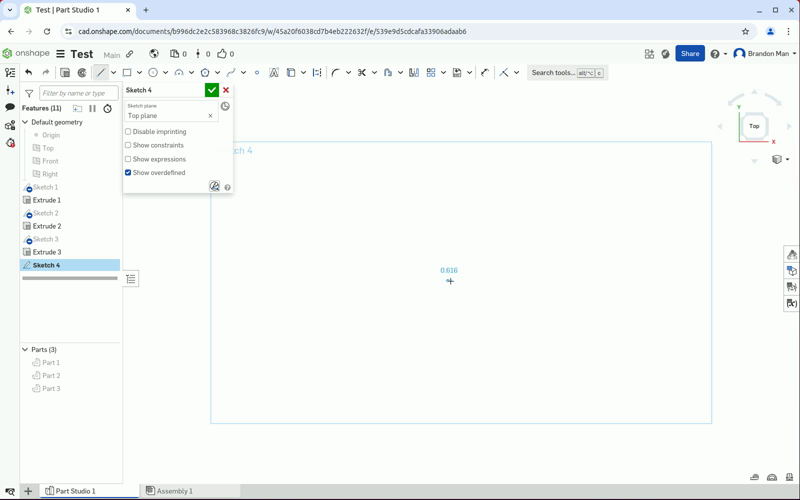
scroll(6)
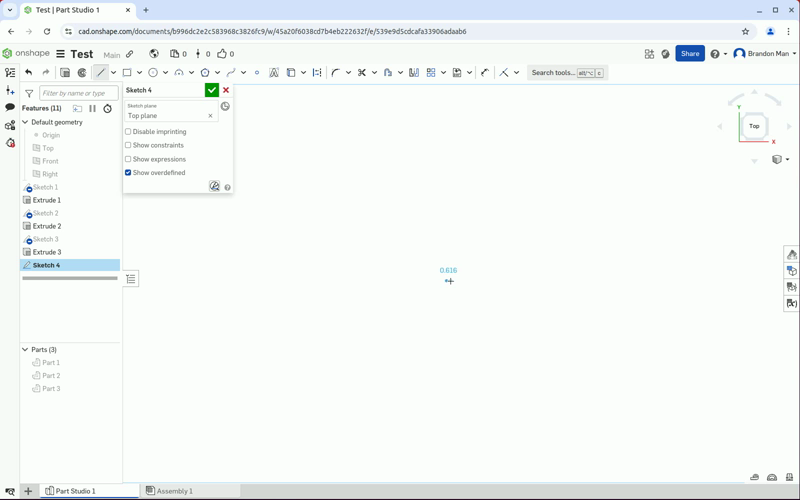
scroll(6)
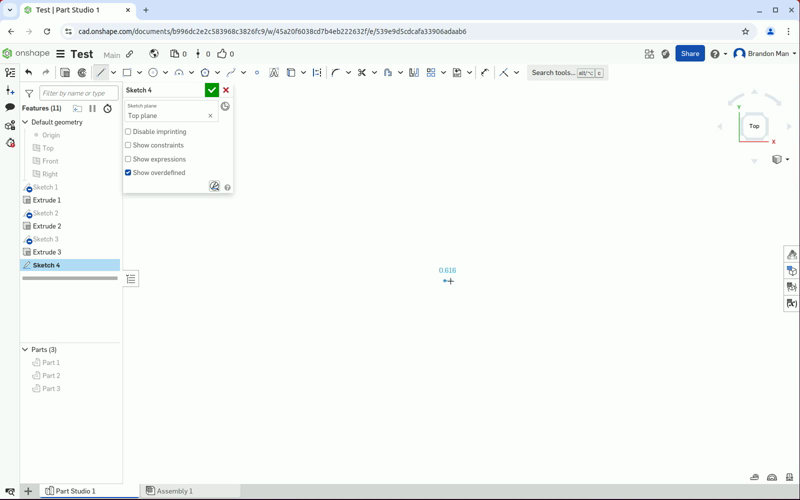
scroll(6)
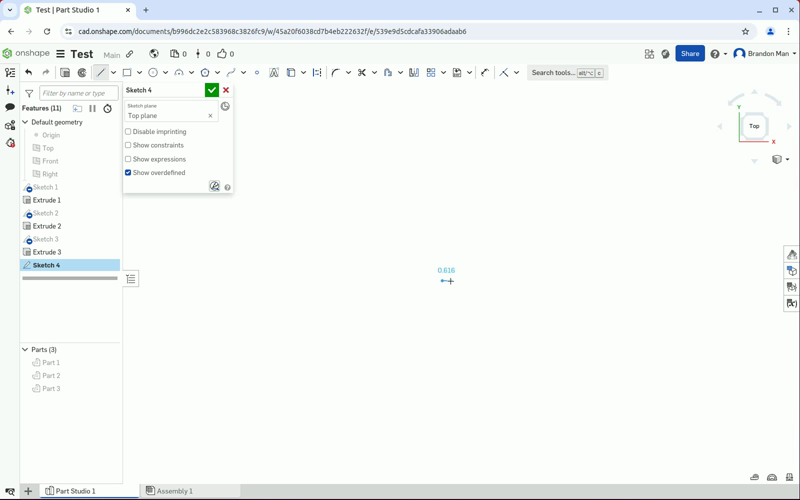
scroll(6)
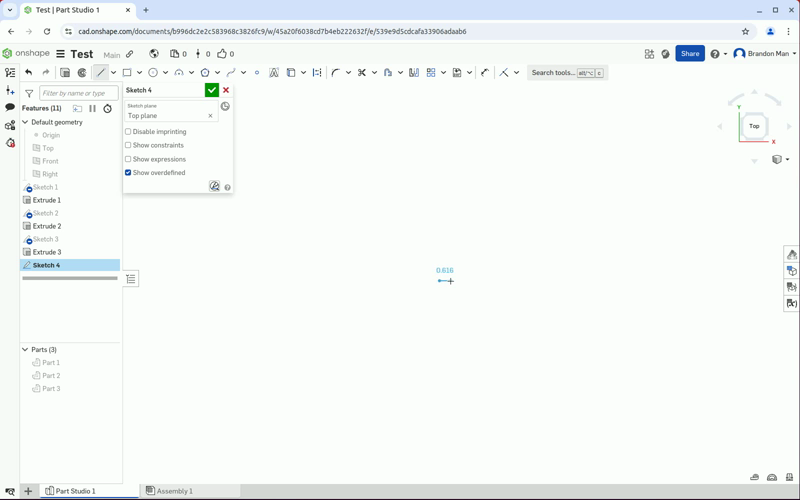
scroll(6)
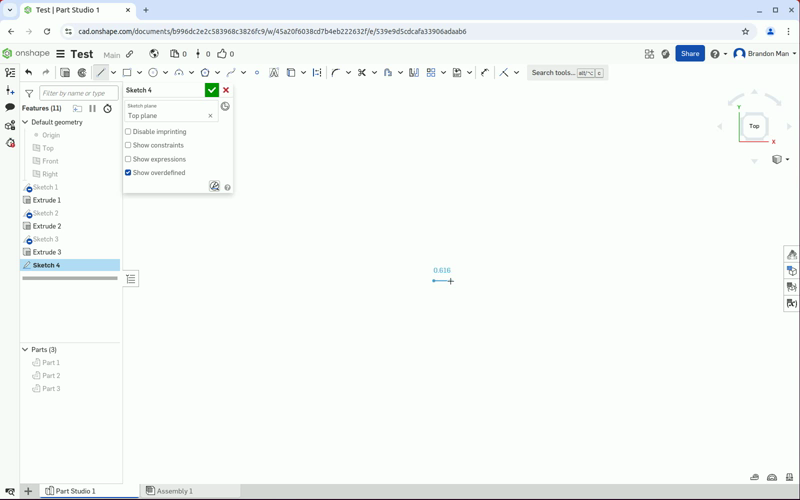
scroll(6)
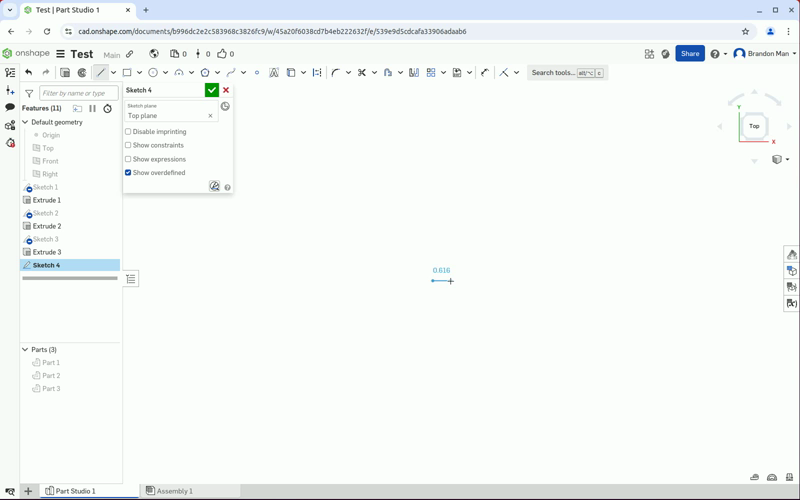
scroll(6)
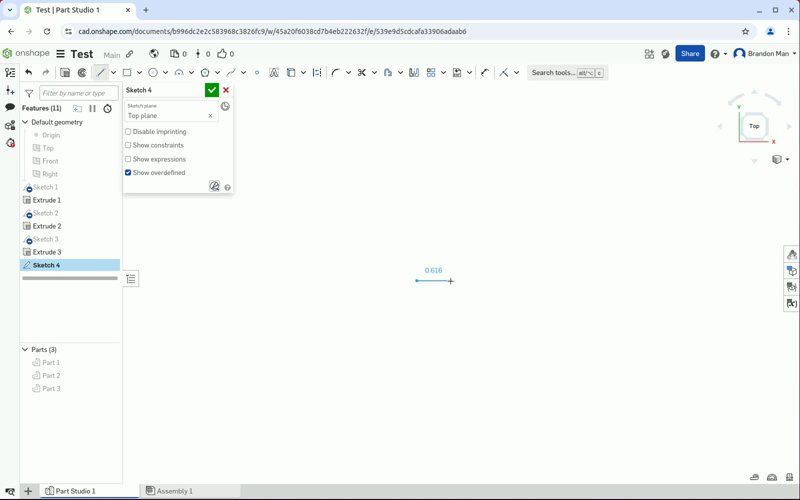
click(450, 280)
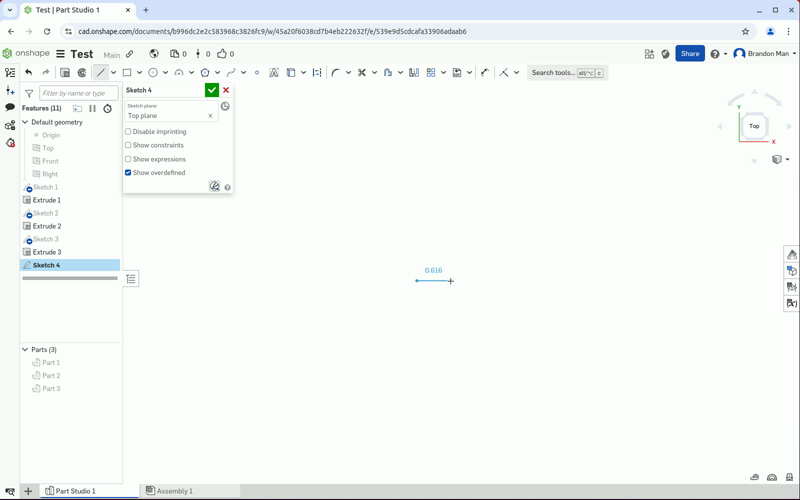
scroll(-6)
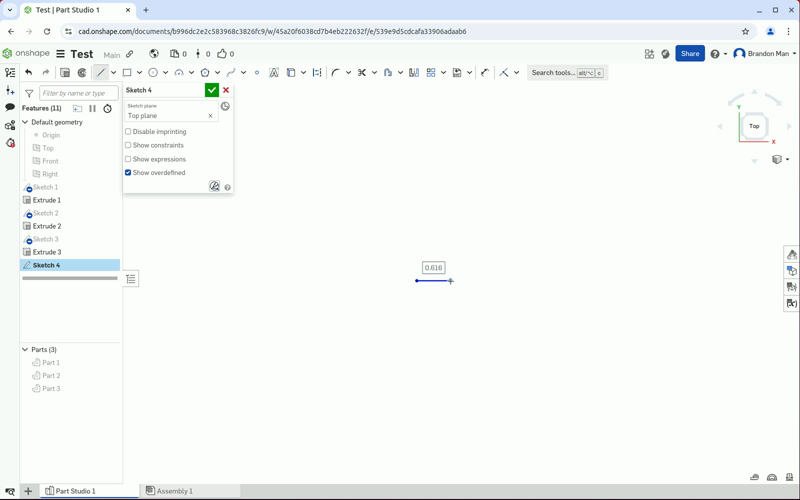
scroll(-6)
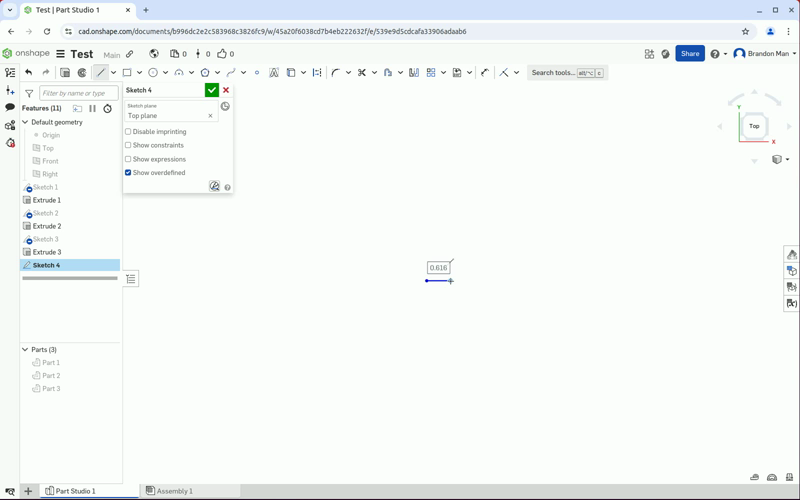
scroll(-6)
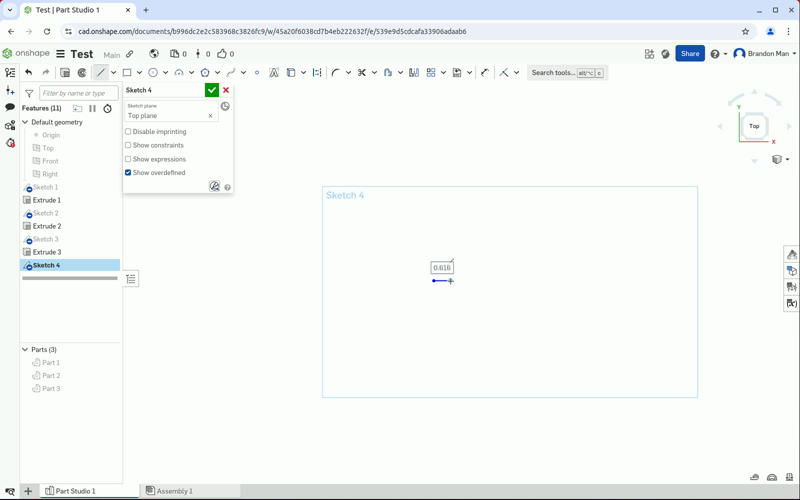
scroll(-6)
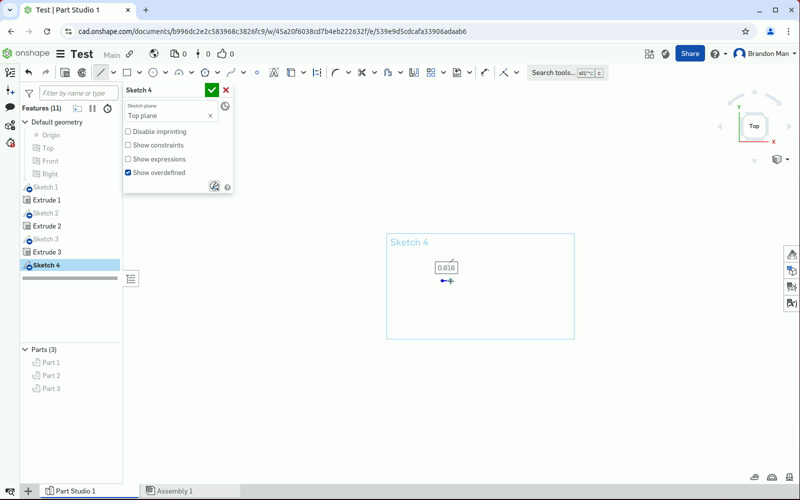
scroll(-6)
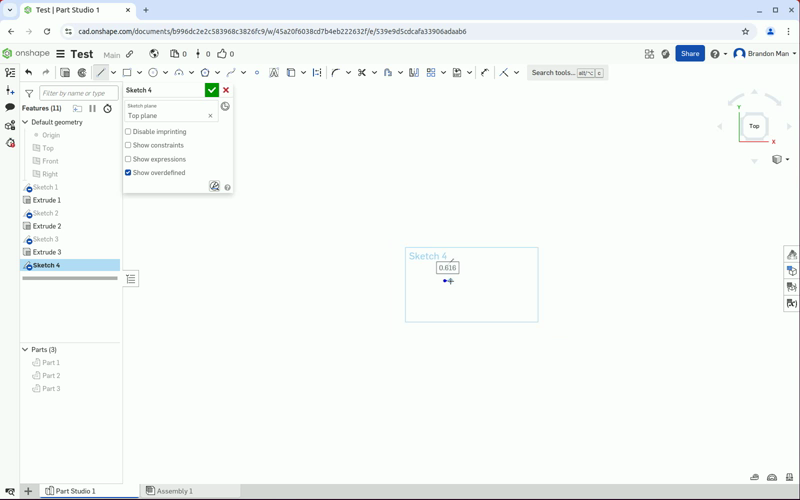
scroll(-6)
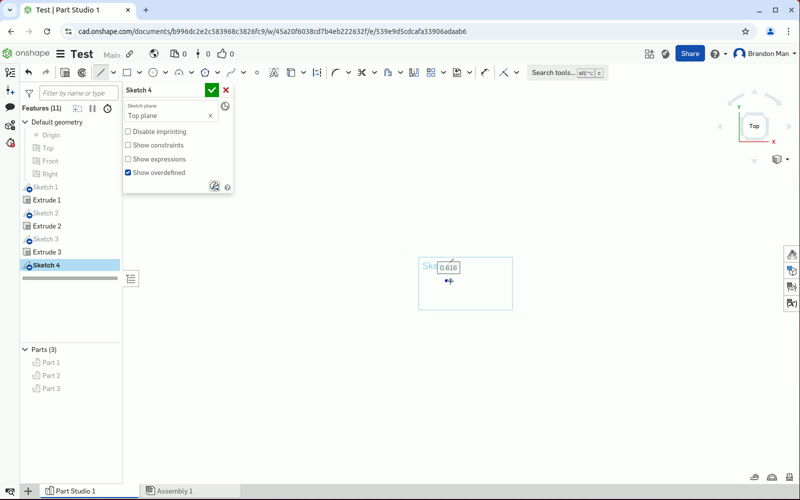
scroll(-6)
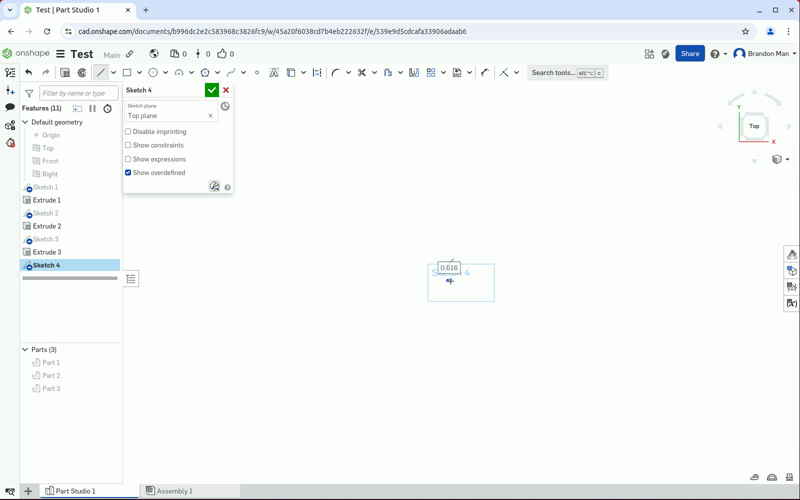
key_up(shift)
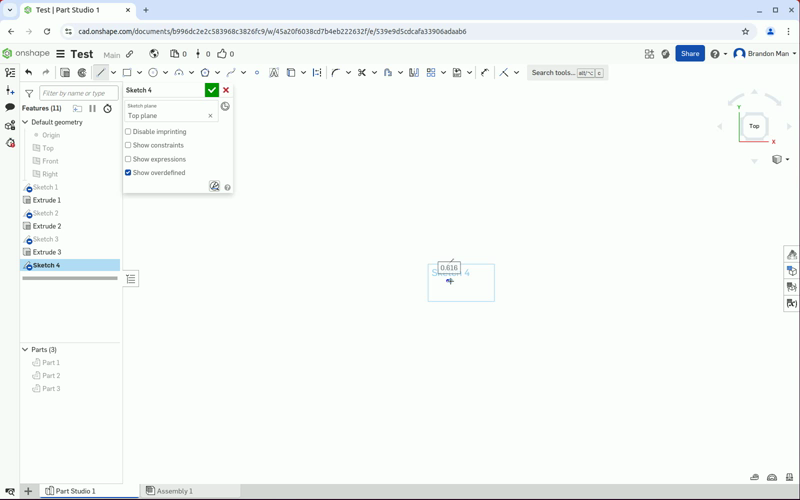
key_down(shift)
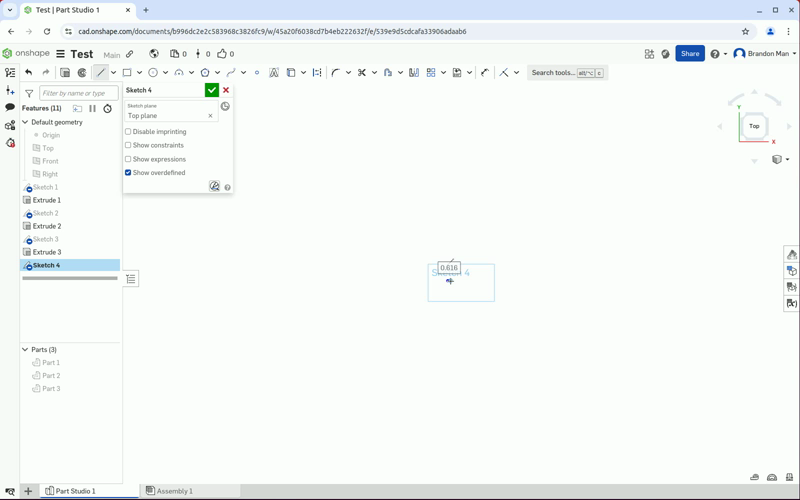
mouse_move(480, 280)
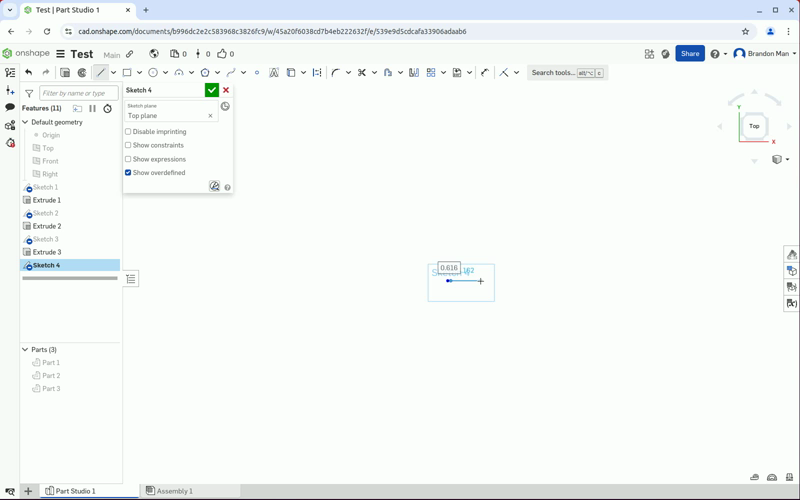
mouse_move(450, 274)
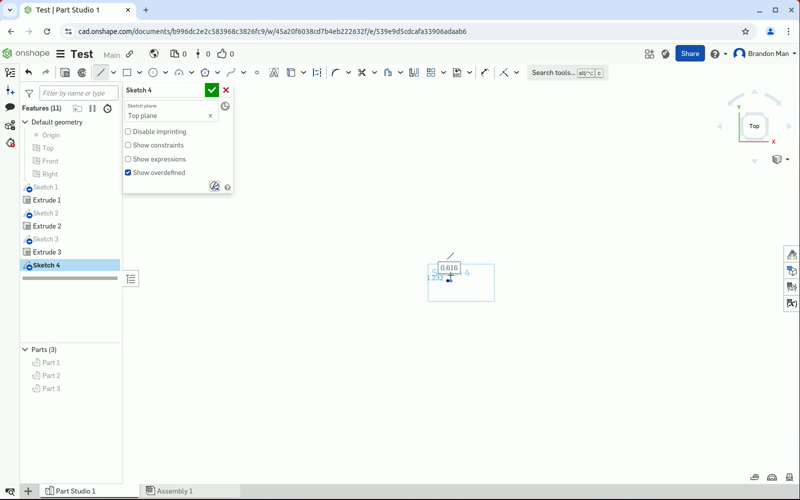
scroll(6)
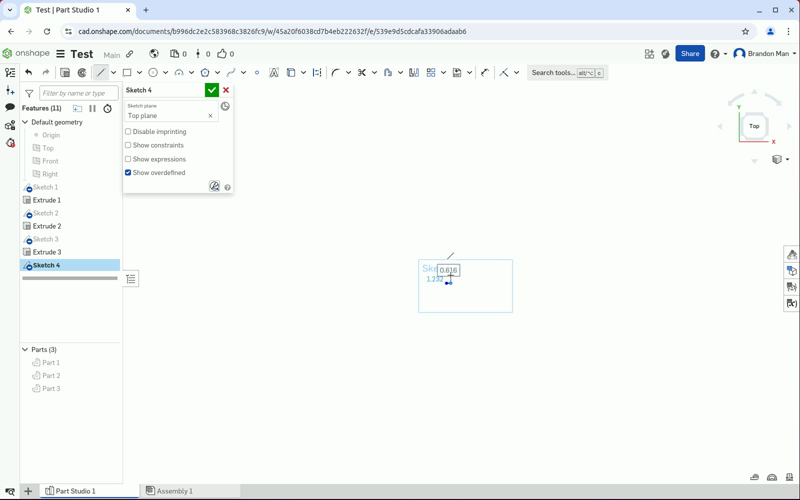
scroll(6)
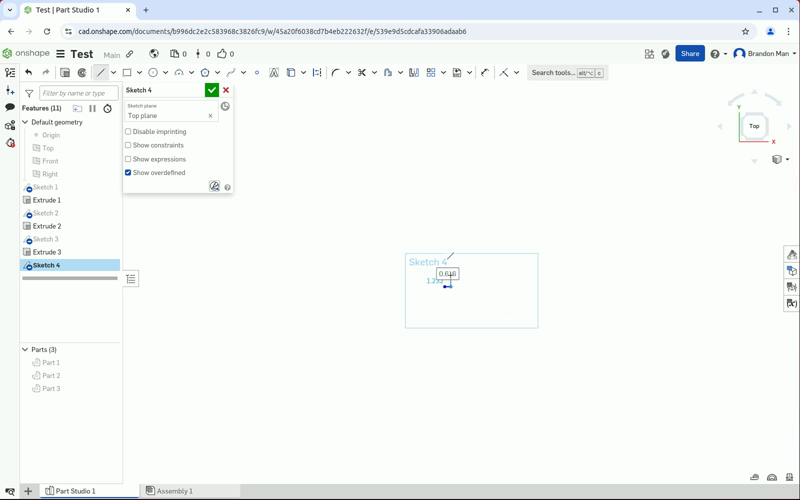
scroll(6)
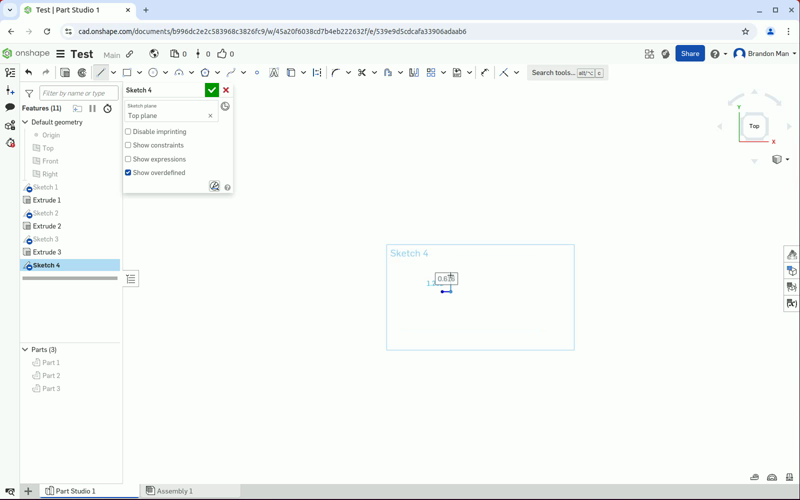
scroll(6)
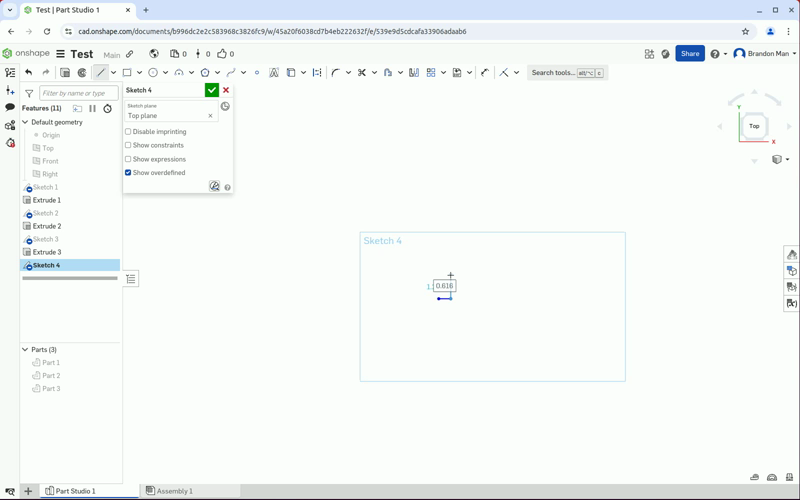
scroll(6)
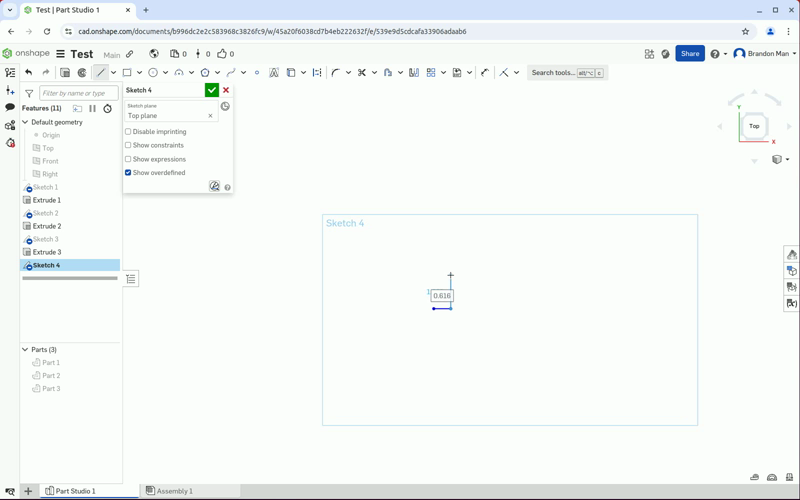
scroll(6)
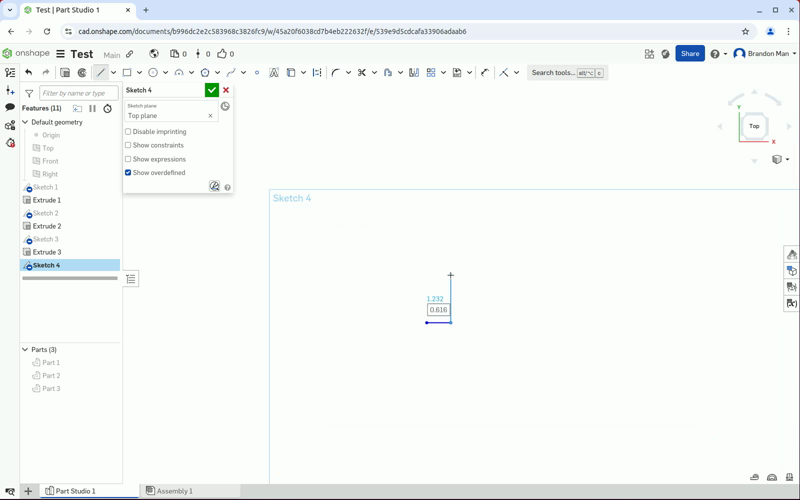
scroll(6)
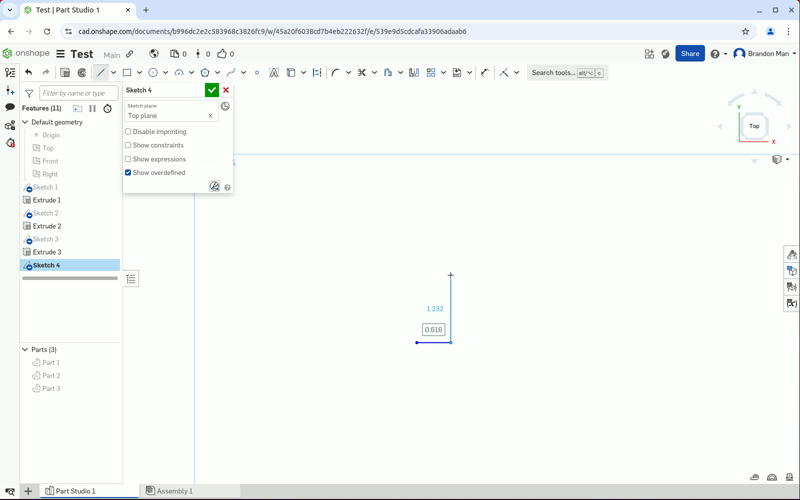
click(450, 274)
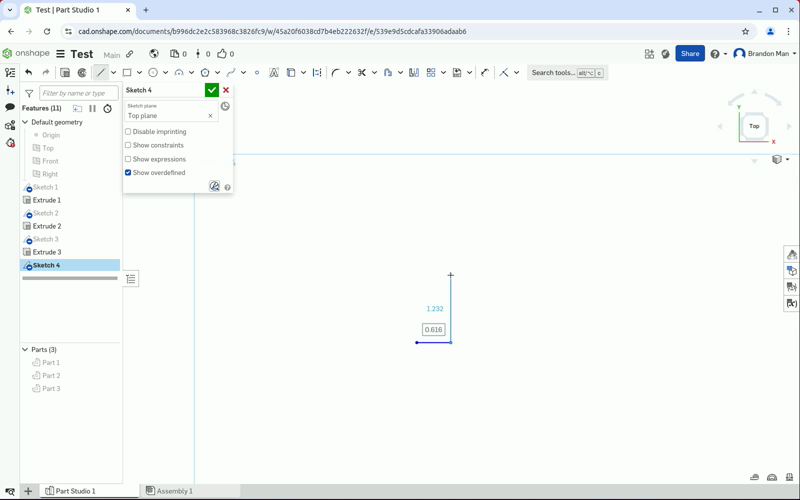
scroll(-6)
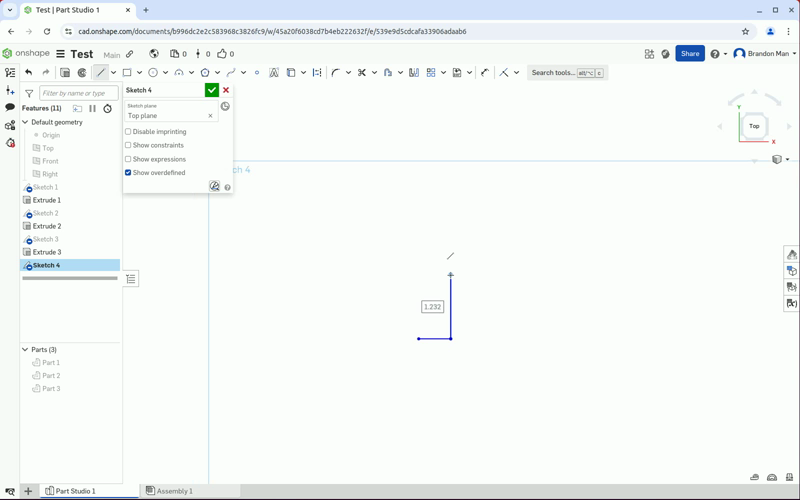
scroll(-6)
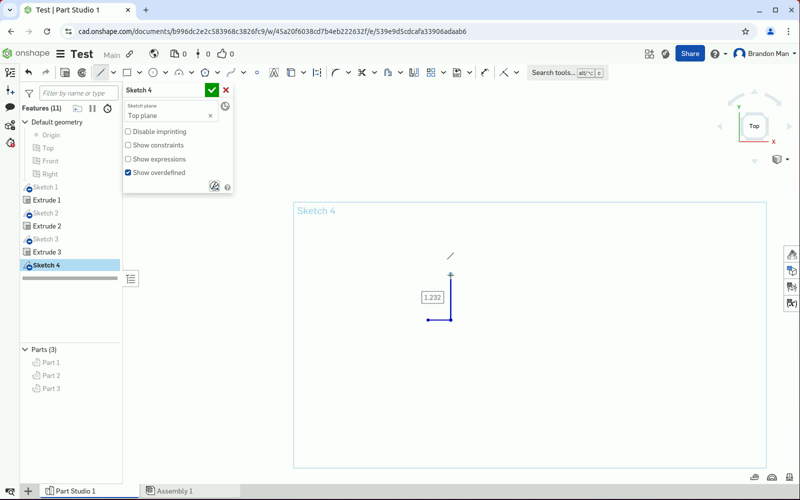
scroll(-6)
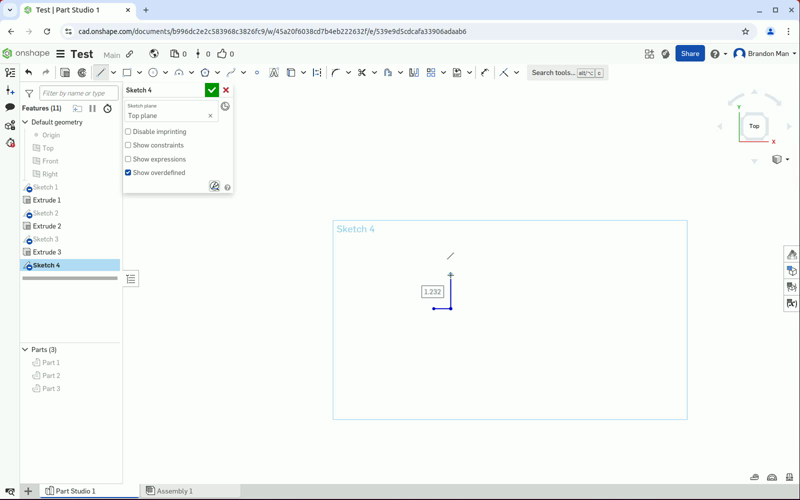
scroll(-6)
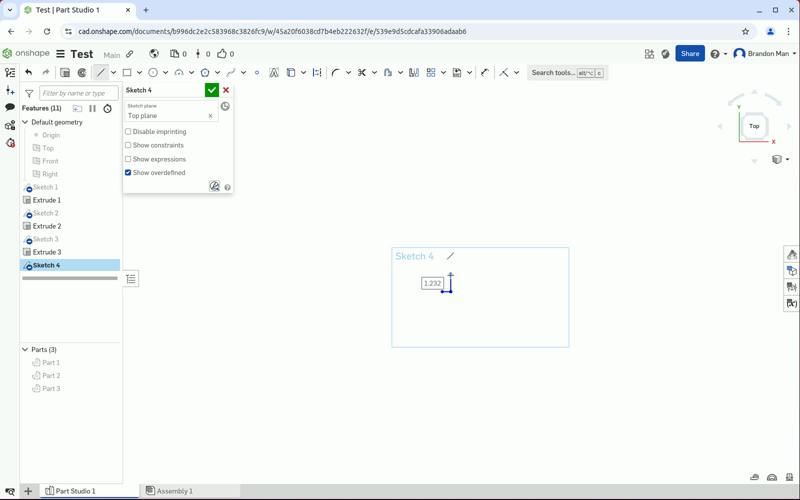
scroll(-6)
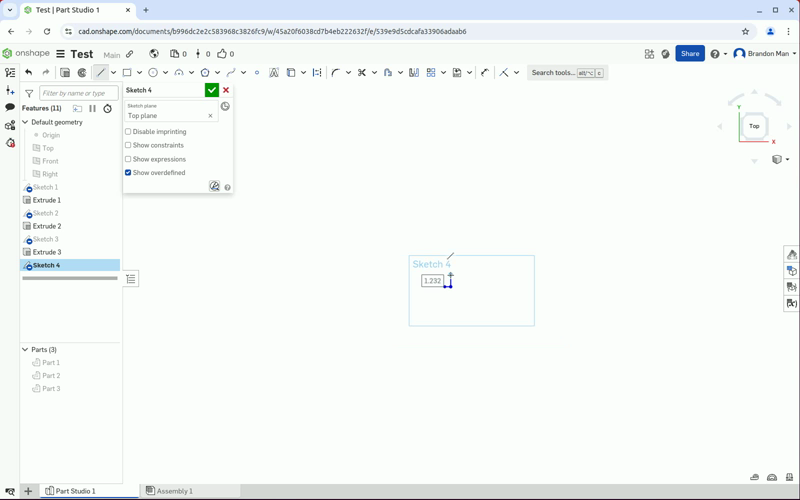
scroll(-6)
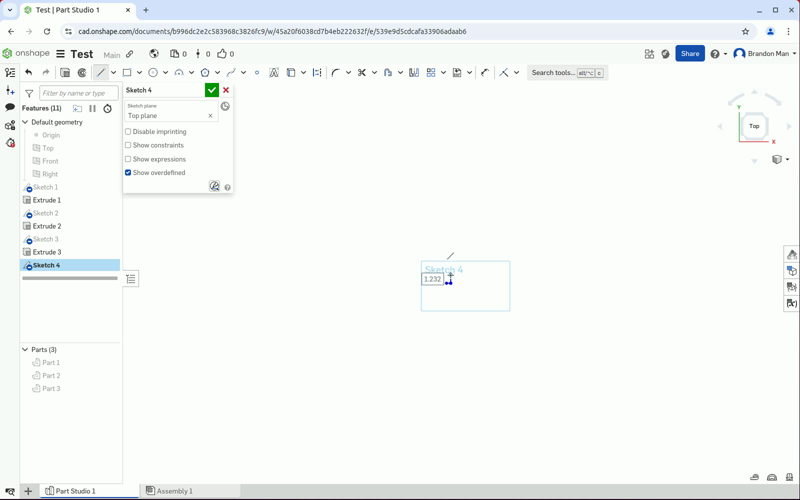
scroll(-6)
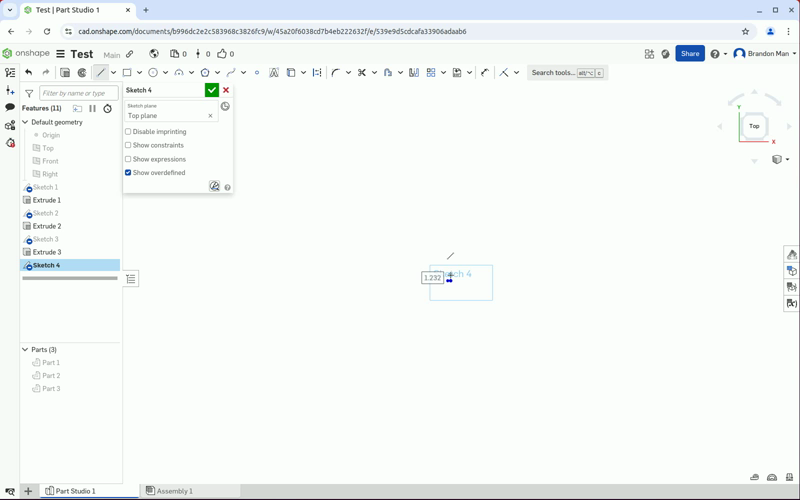
key_up(shift)
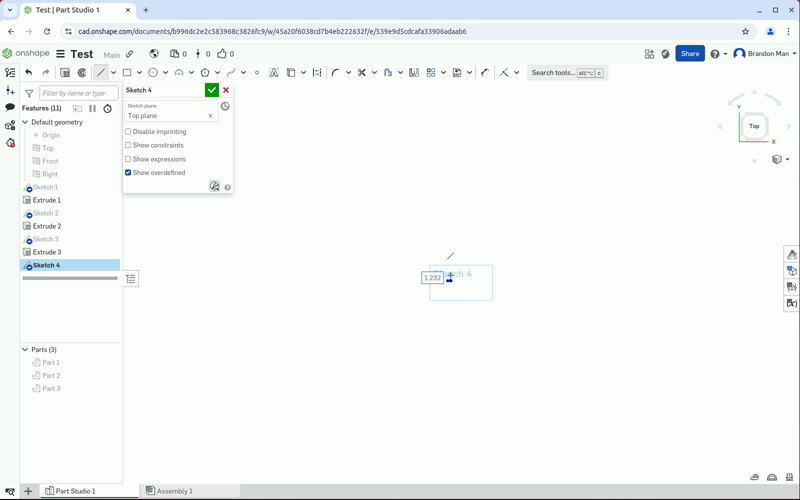
key_down(shift)
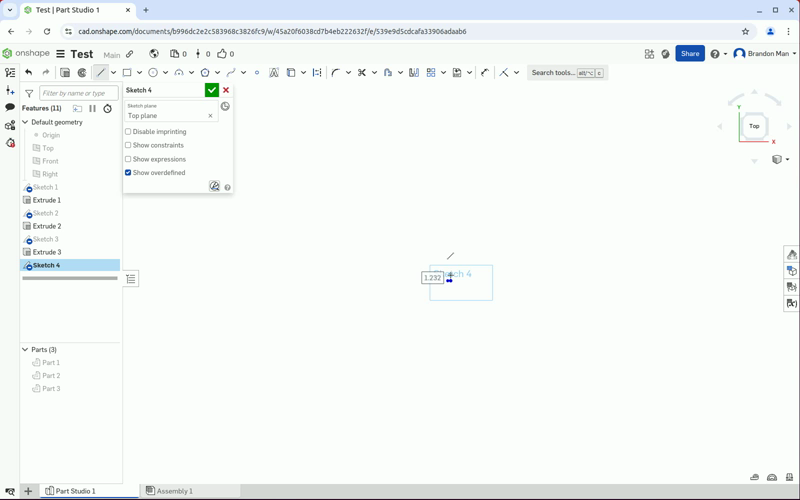
mouse_move(480, 274)
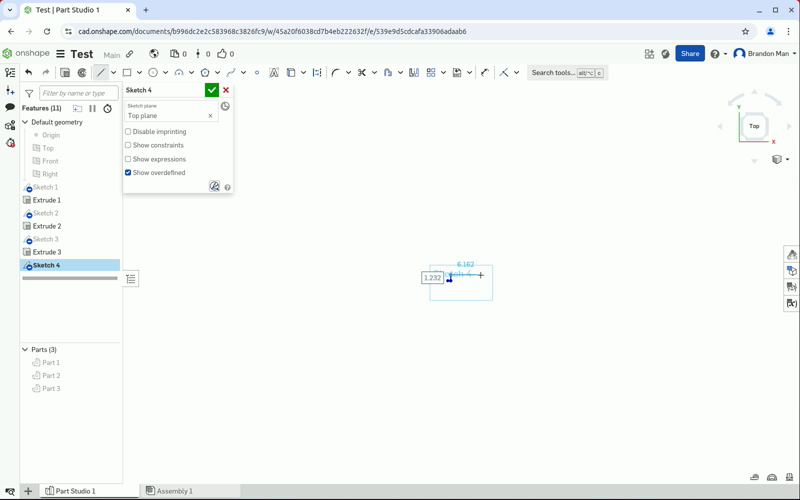
mouse_move(447, 274)
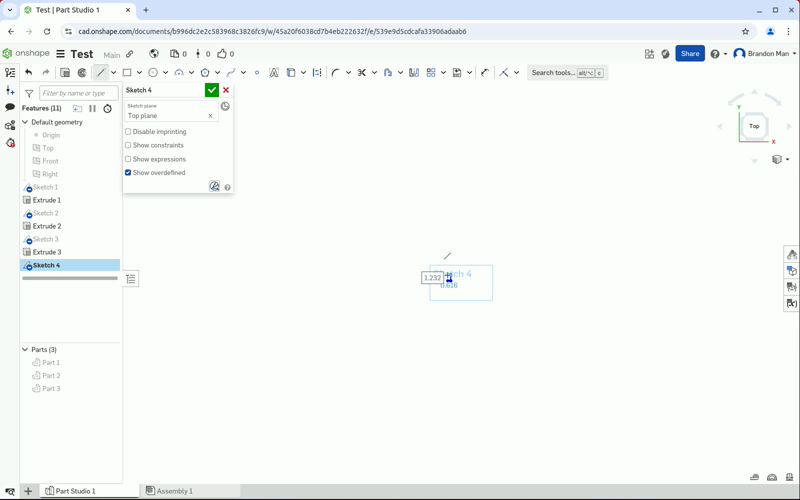
scroll(6)
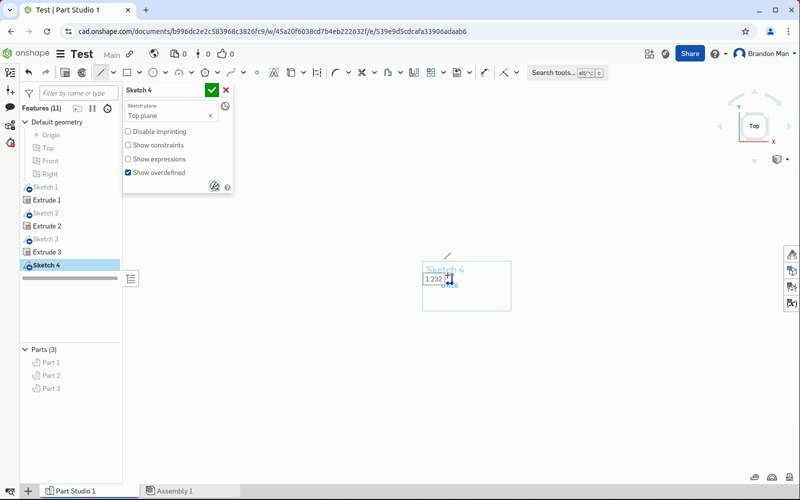
scroll(6)
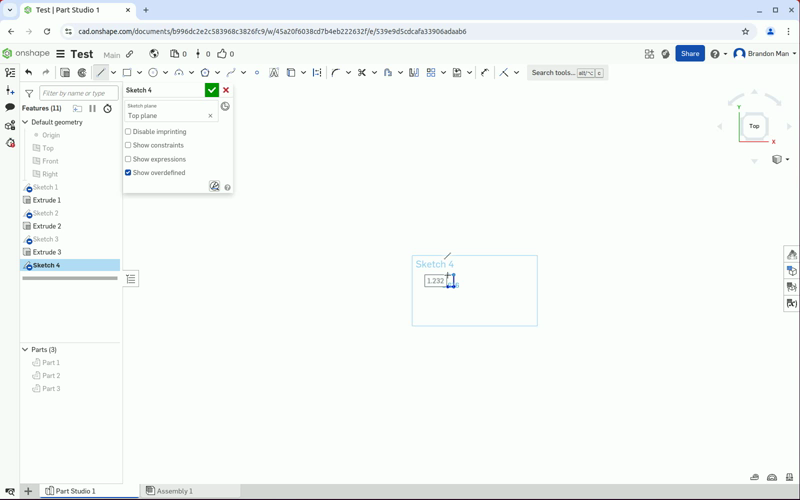
scroll(6)
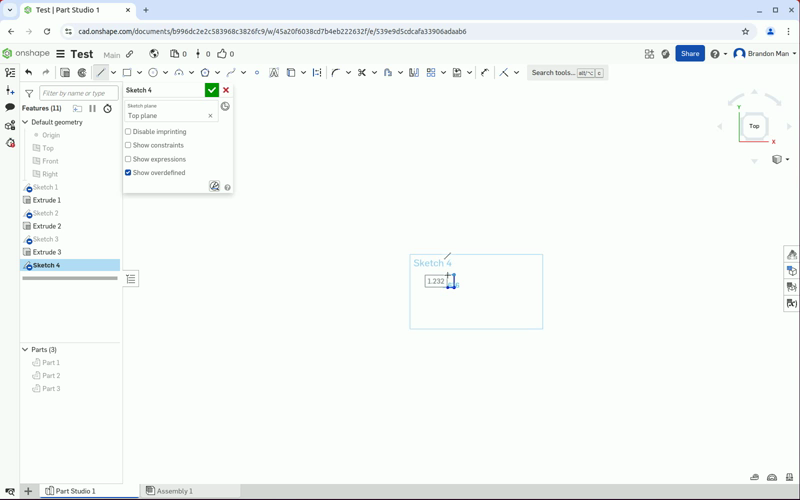
scroll(6)
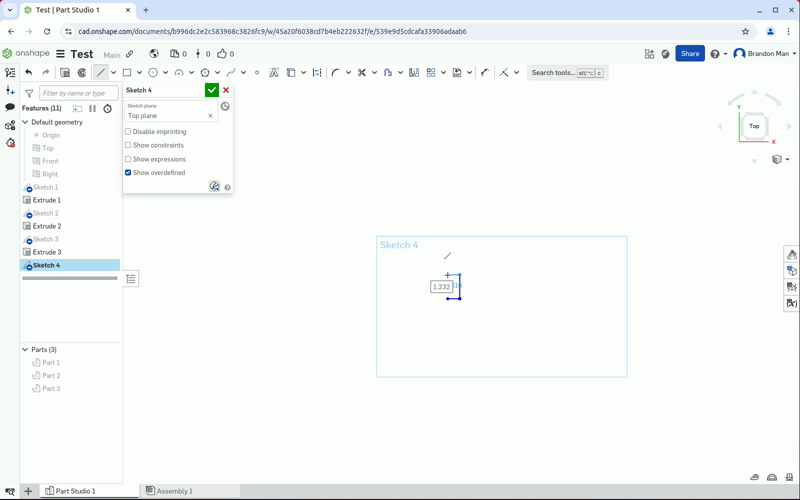
scroll(6)
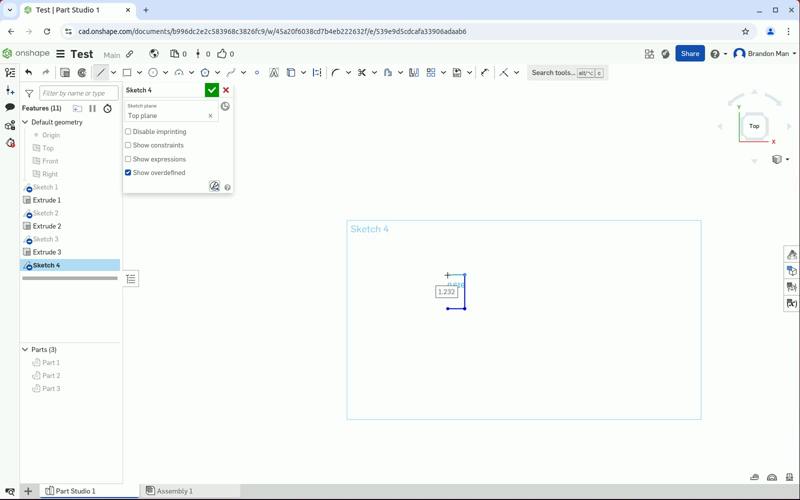
scroll(6)
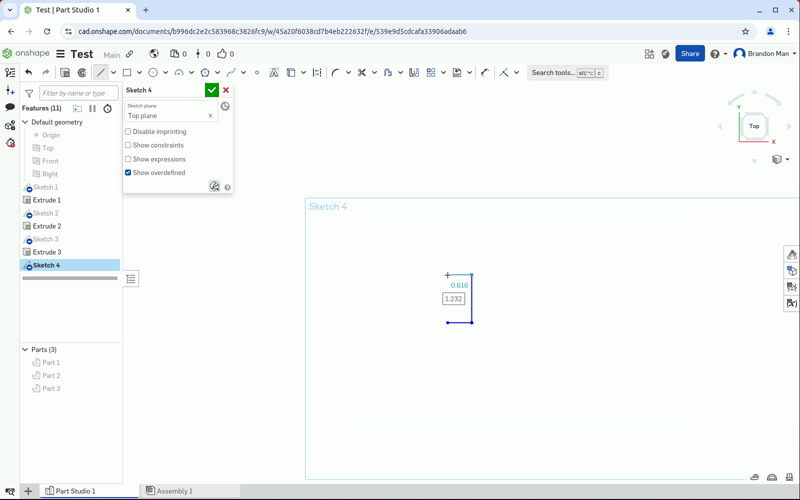
scroll(6)
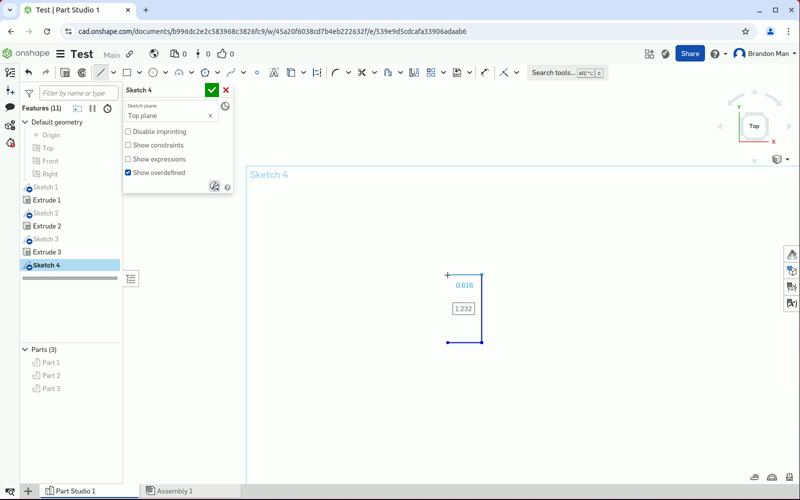
click(447, 274)
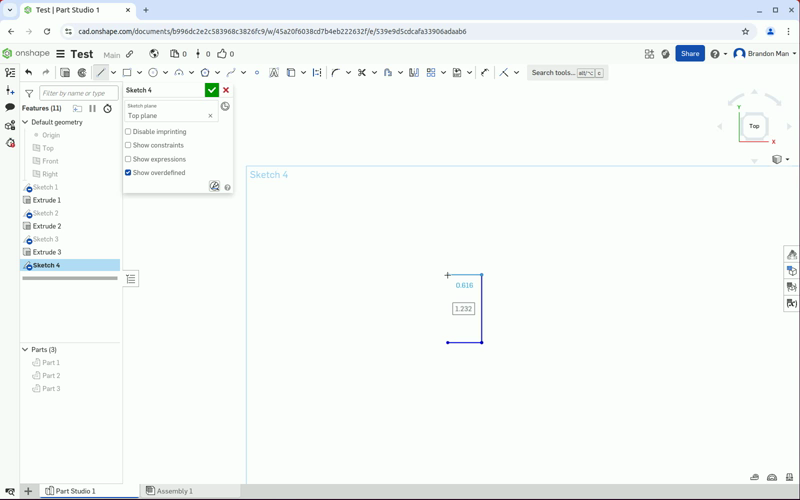
scroll(-6)
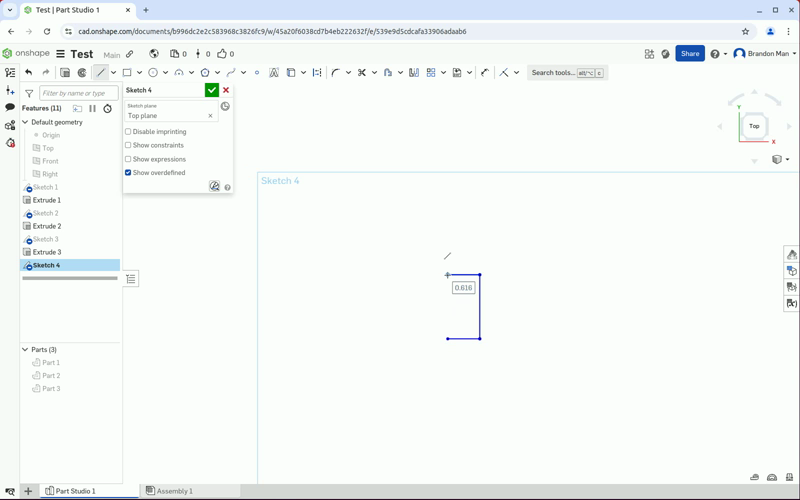
scroll(-6)
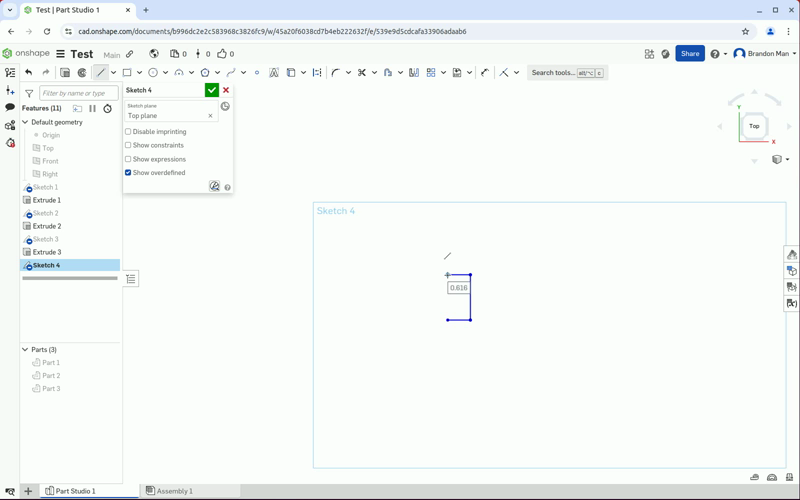
scroll(-6)
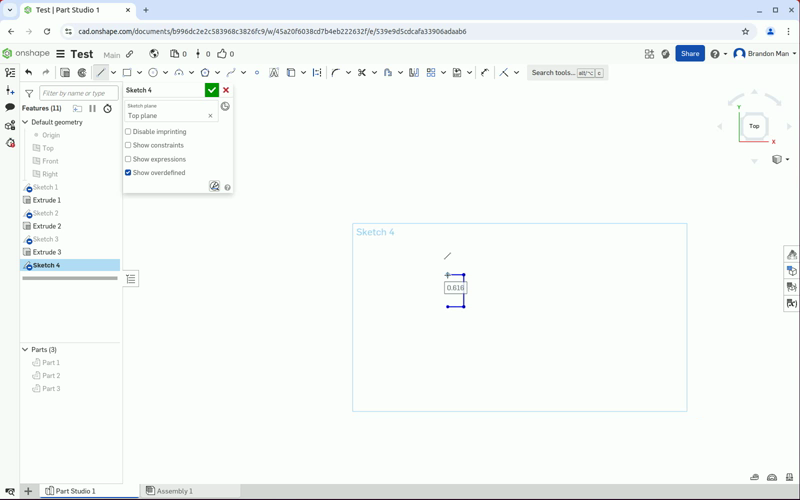
scroll(-6)
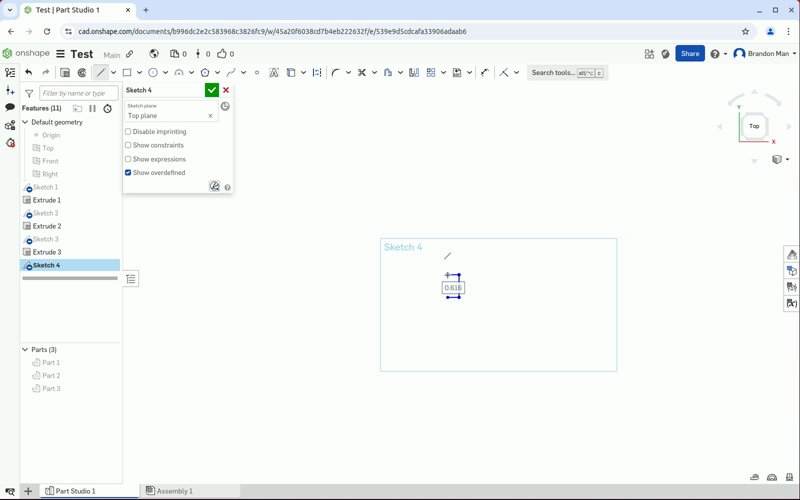
scroll(-6)
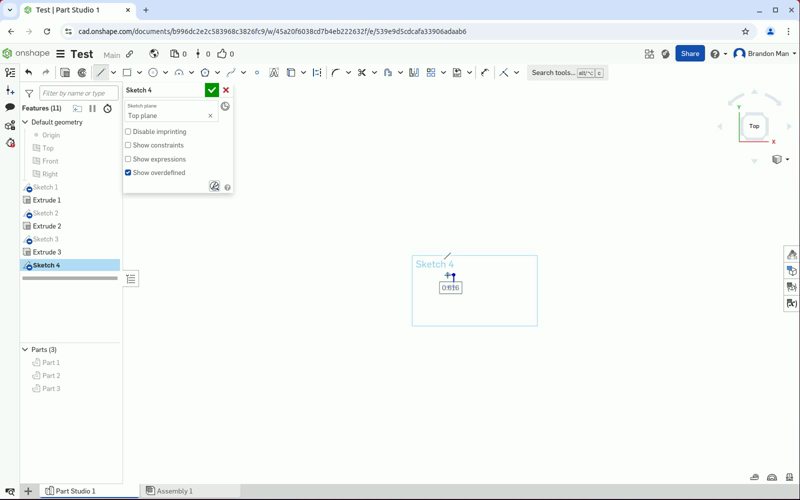
scroll(-6)
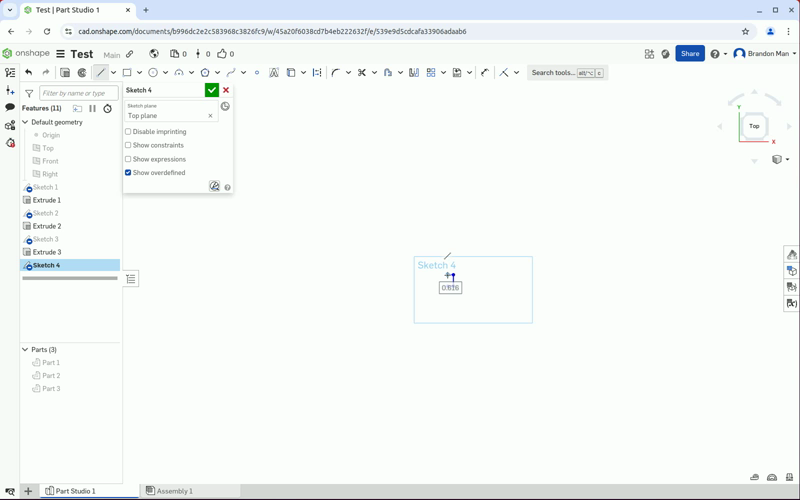
scroll(-6)
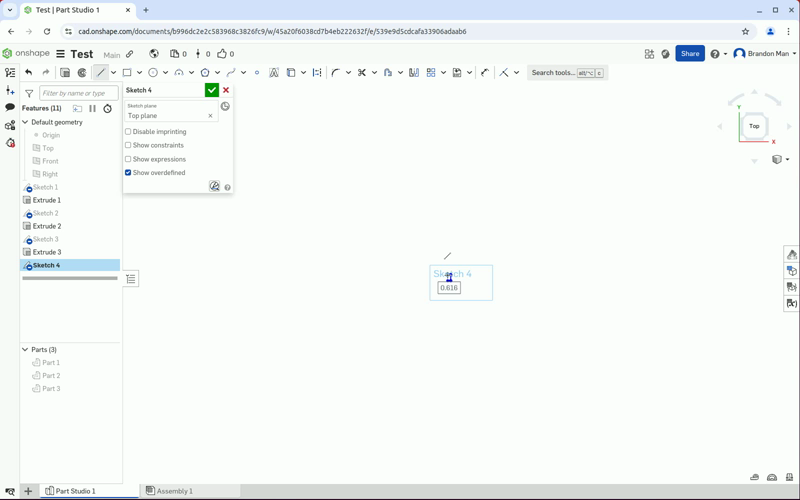
key_up(shift)
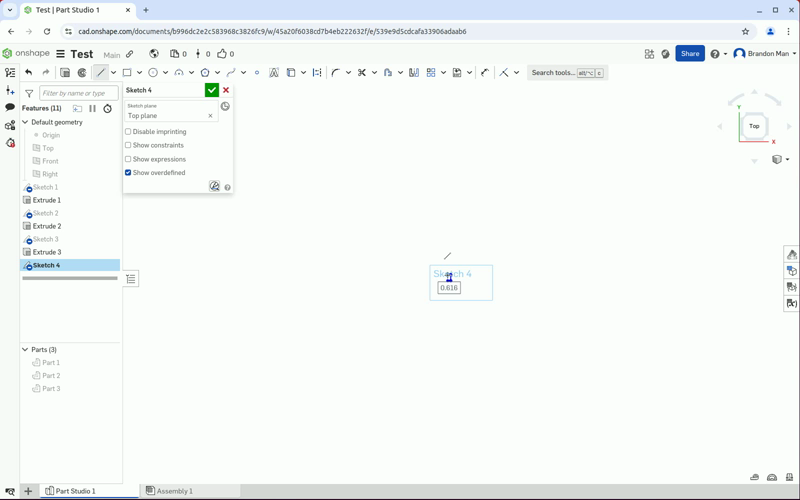
mouse_move(477, 274)
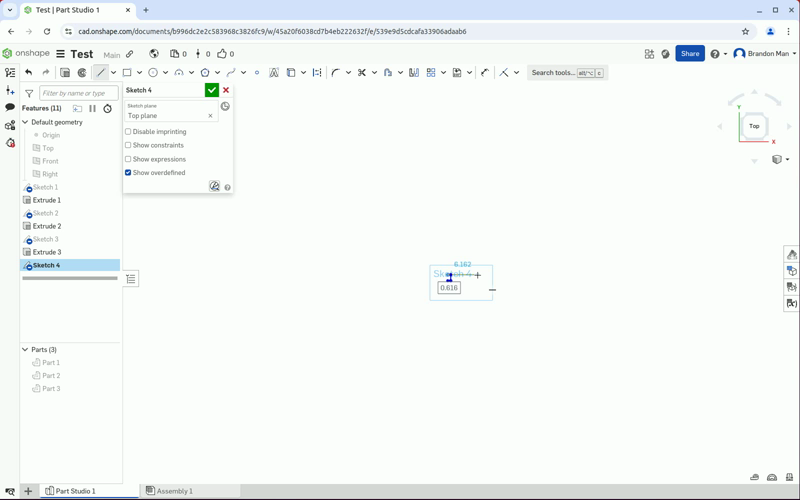
key_down(shift)
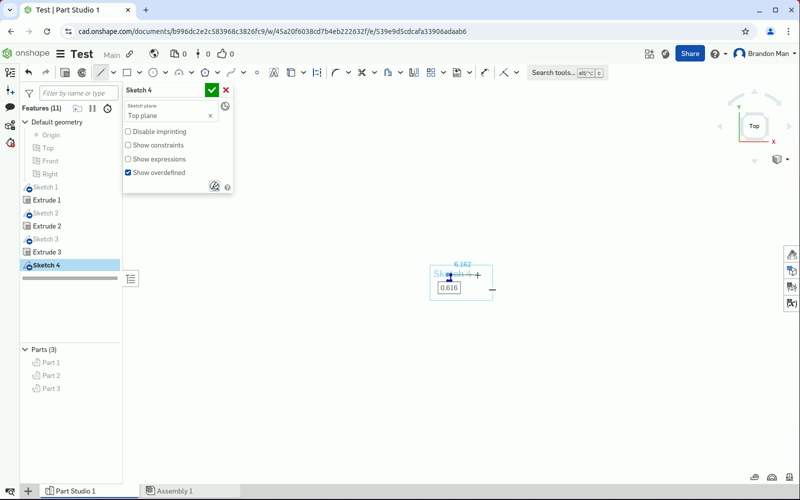
mouse_move(447, 280)
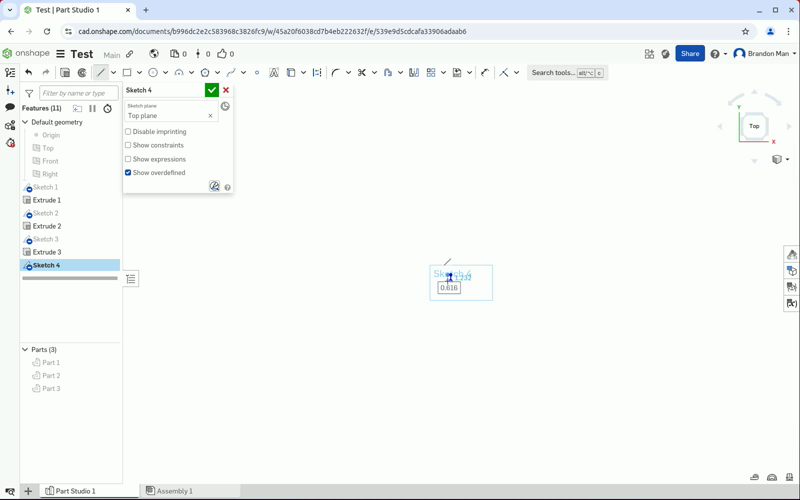
scroll(6)
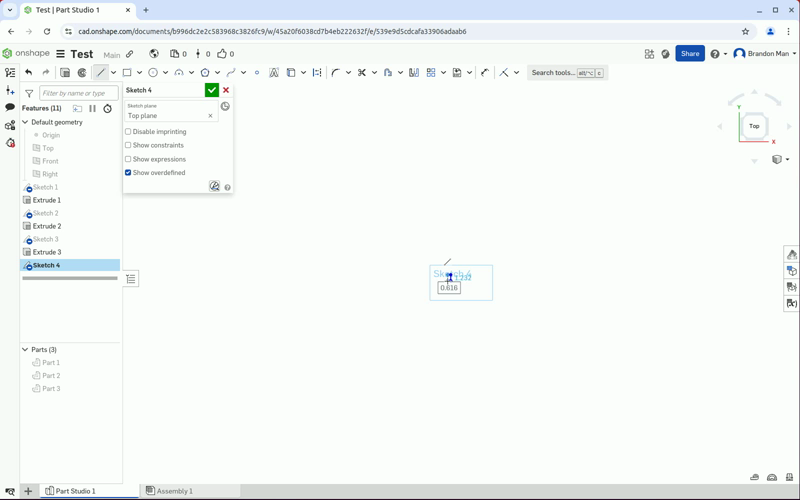
scroll(6)
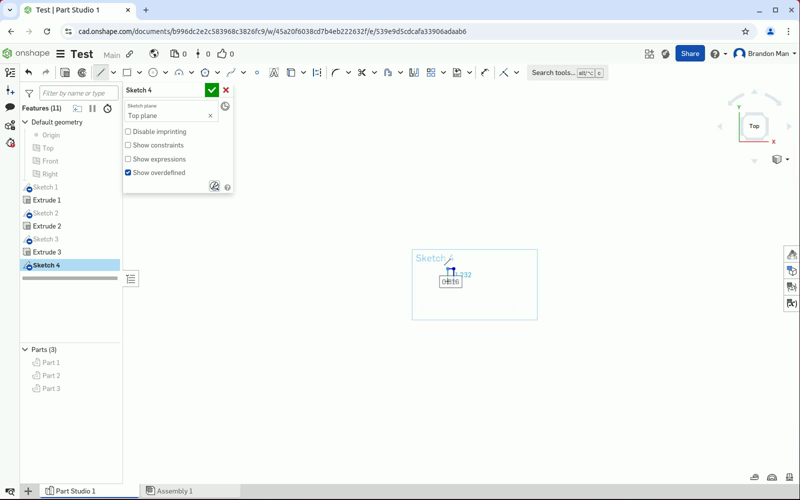
scroll(6)
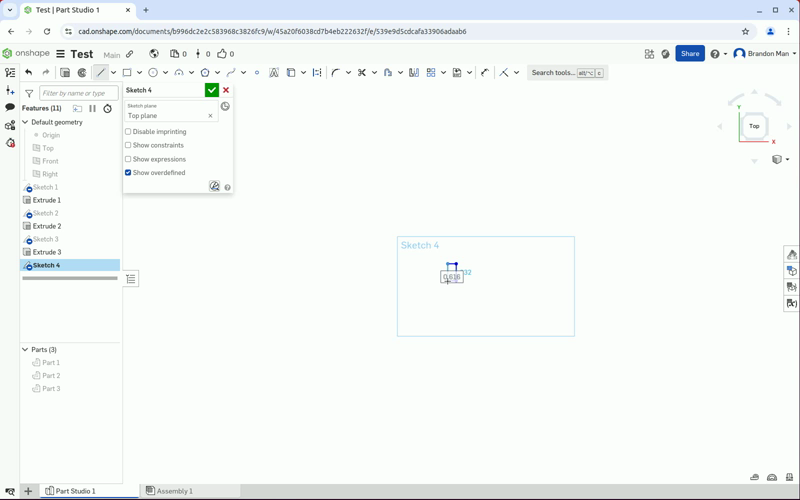
scroll(6)
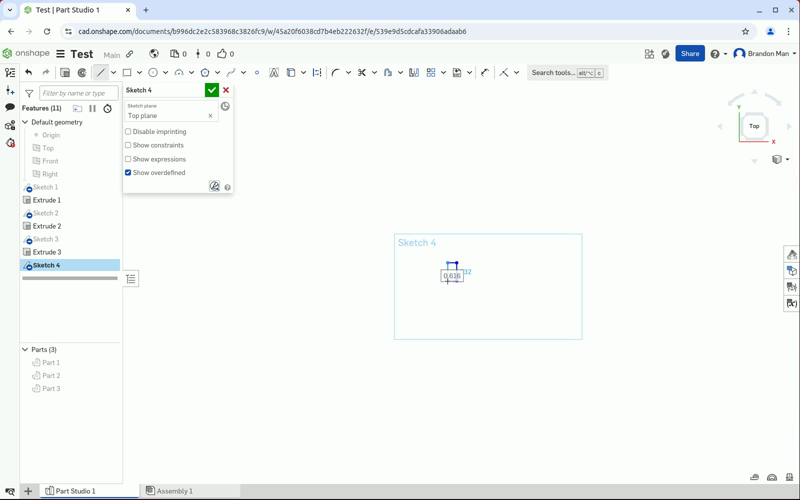
scroll(6)
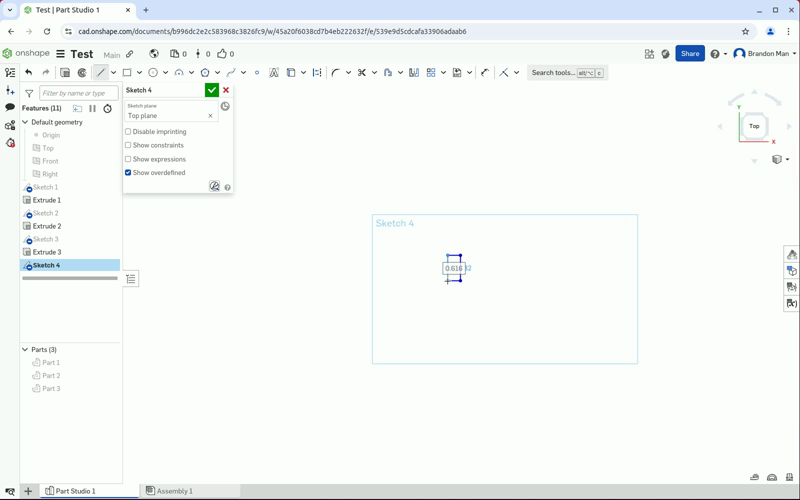
scroll(6)
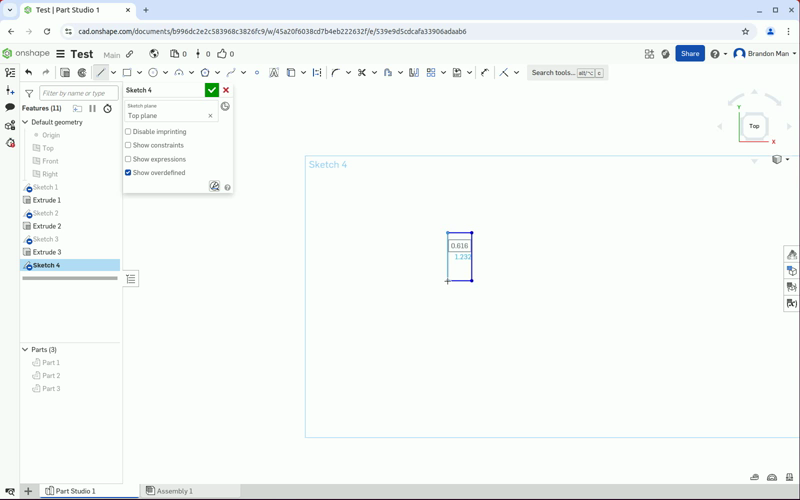
scroll(6)
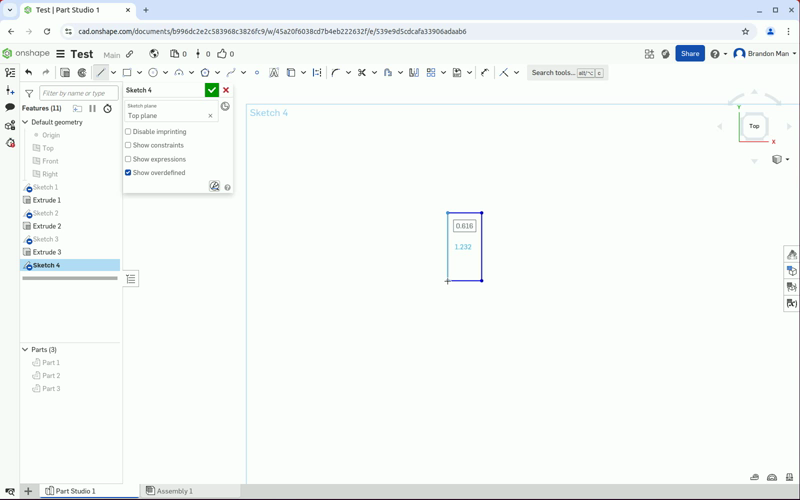
key_up(shift)
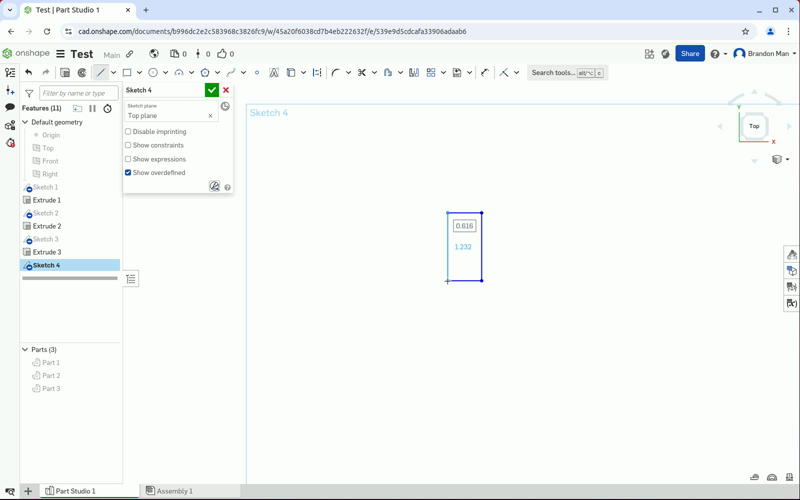
click(447, 280)
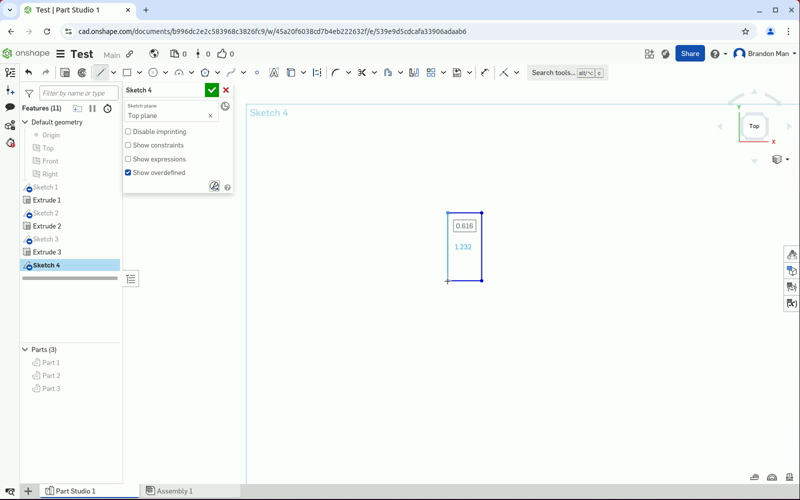
scroll(-6)
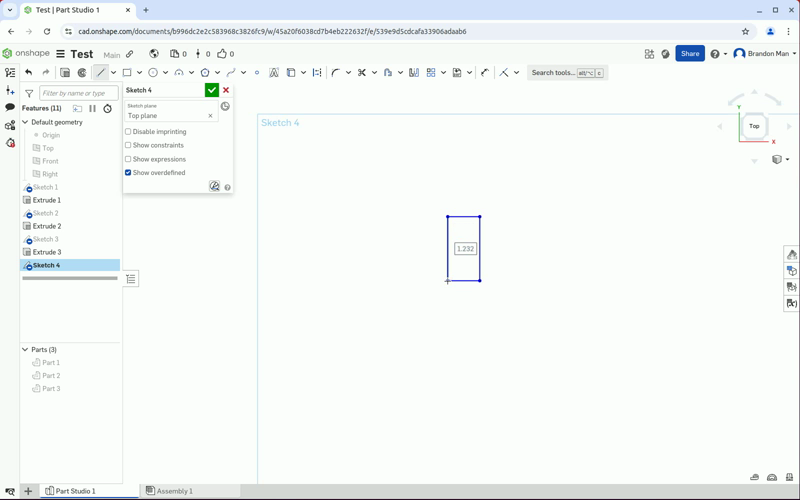
scroll(-6)
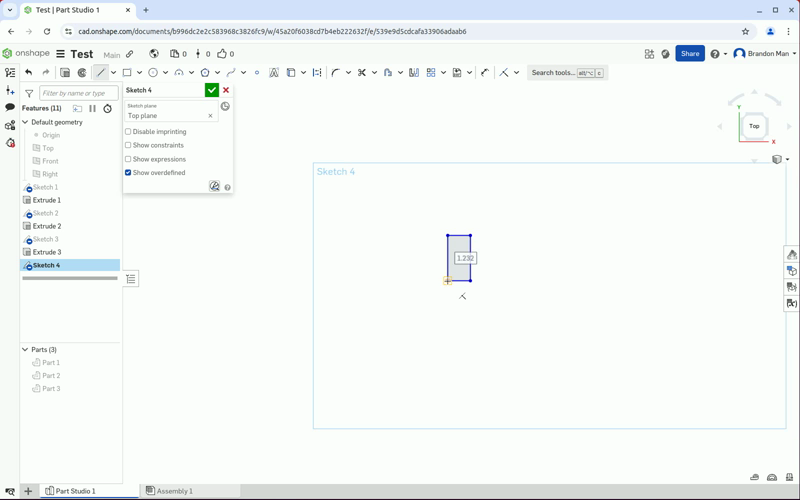
scroll(-6)
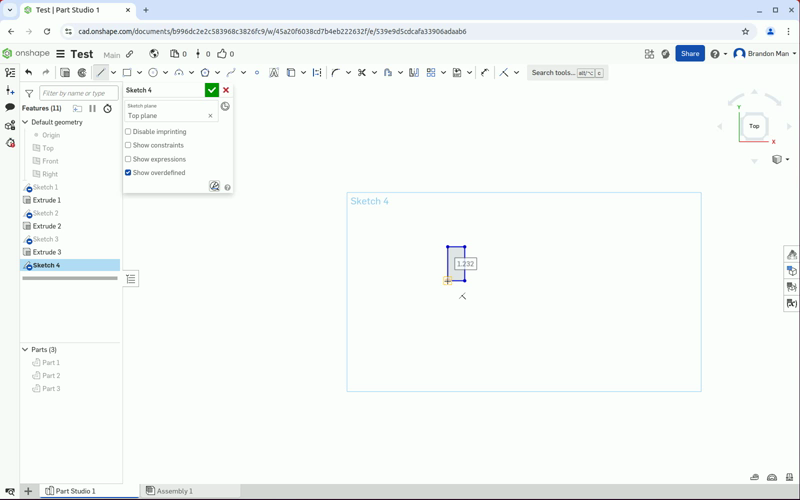
scroll(-6)
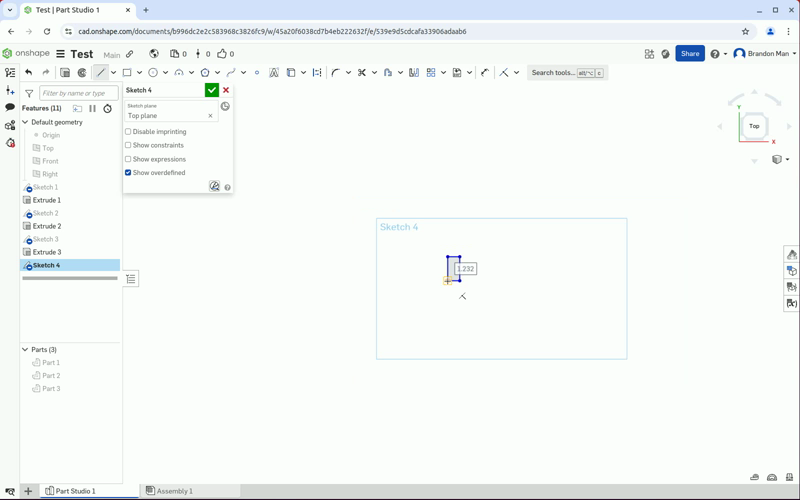
scroll(-6)
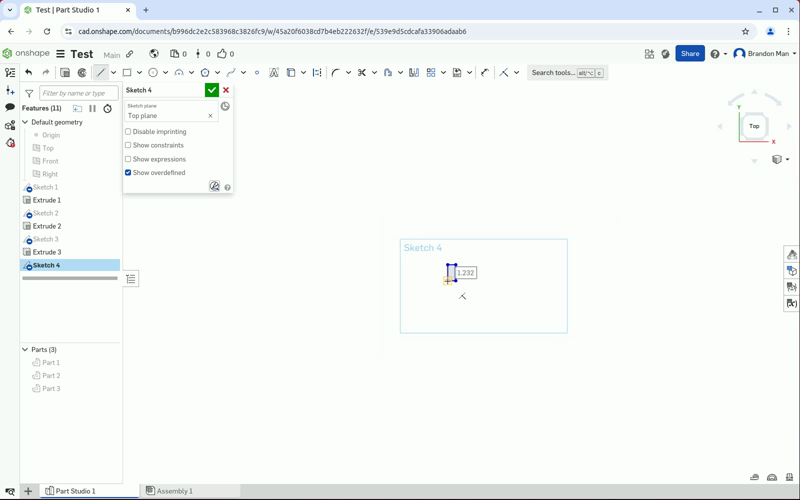
scroll(-6)
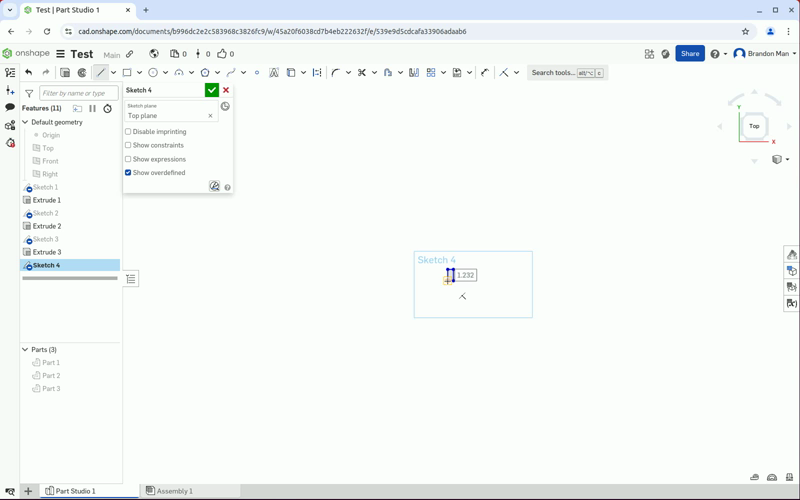
scroll(-6)
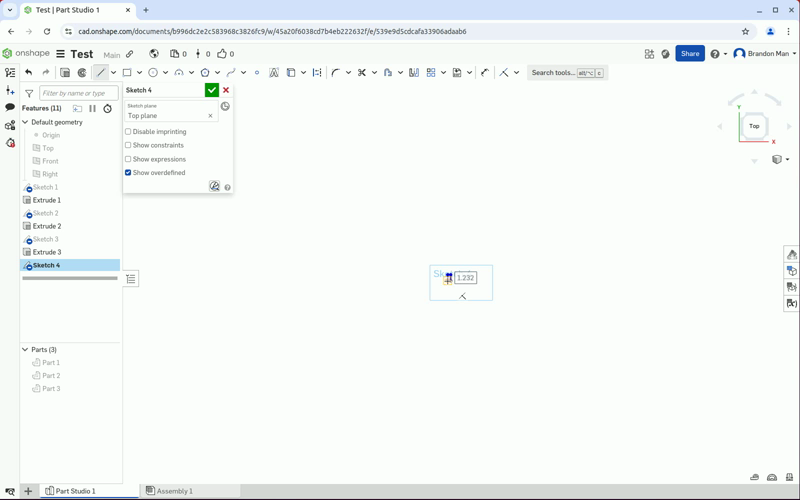
key(esc)
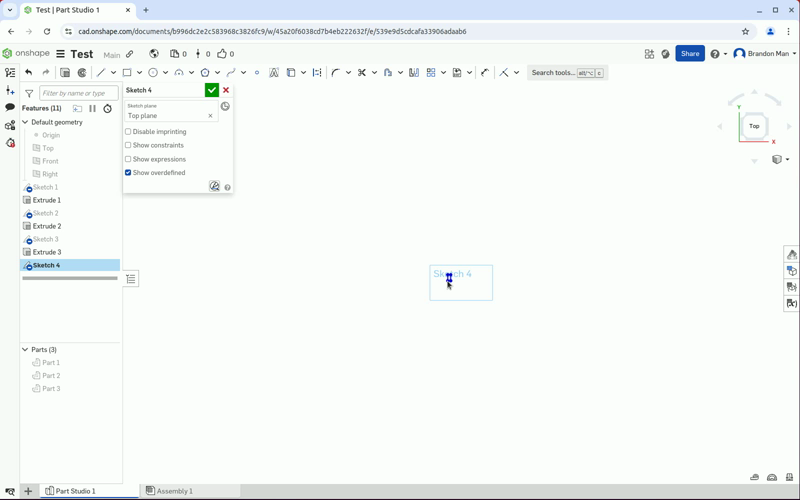
mouse_move(450, 277)
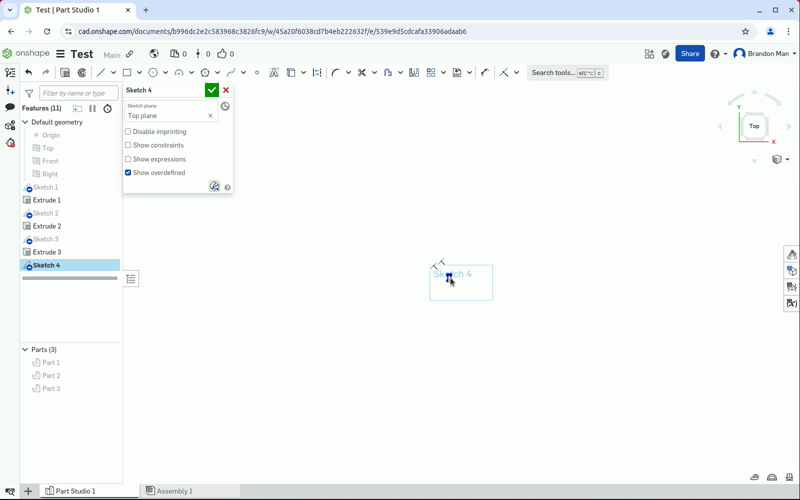
scroll(6)
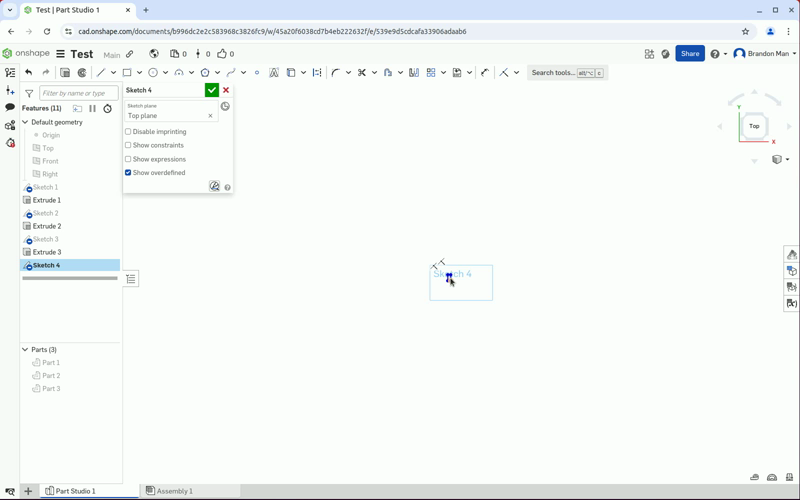
scroll(6)
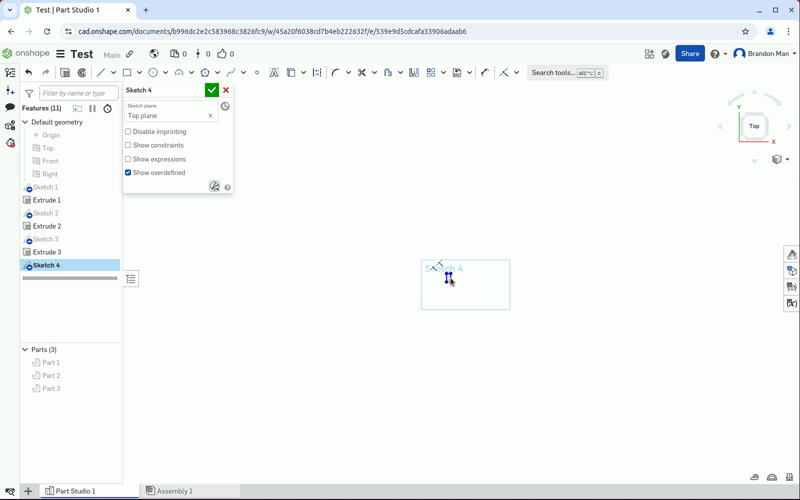
scroll(6)
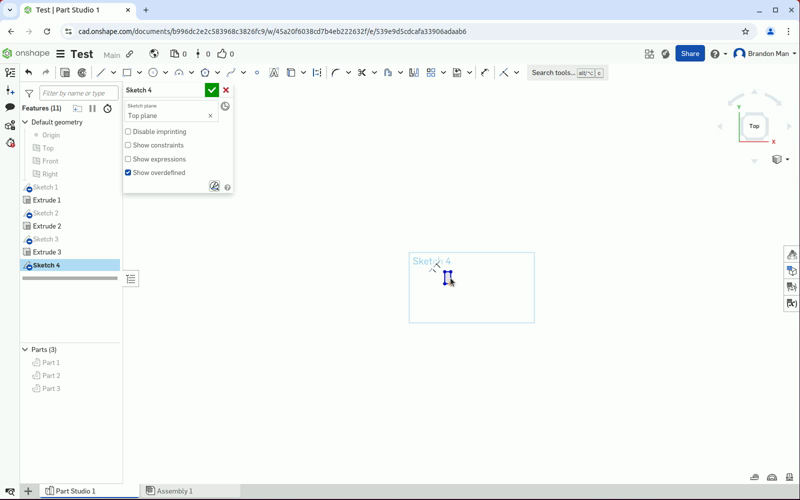
scroll(6)
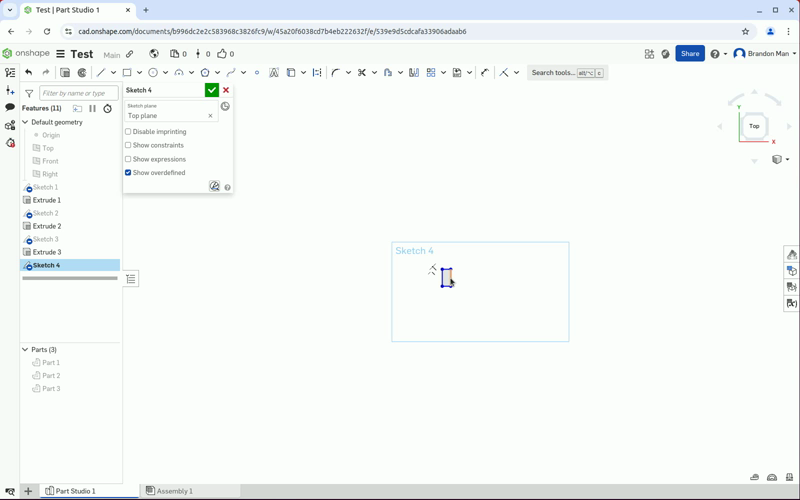
scroll(6)
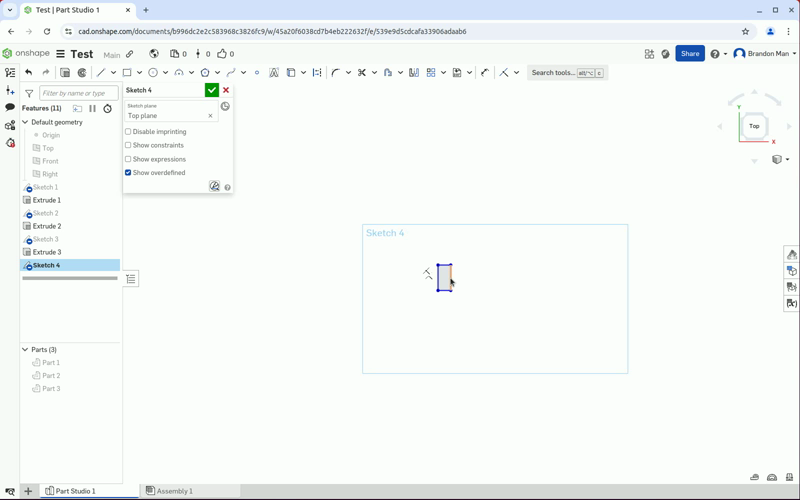
scroll(6)
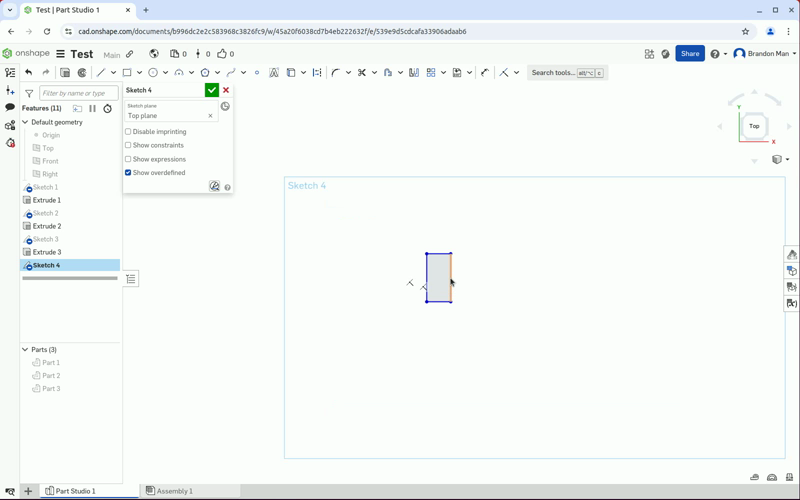
scroll(6)
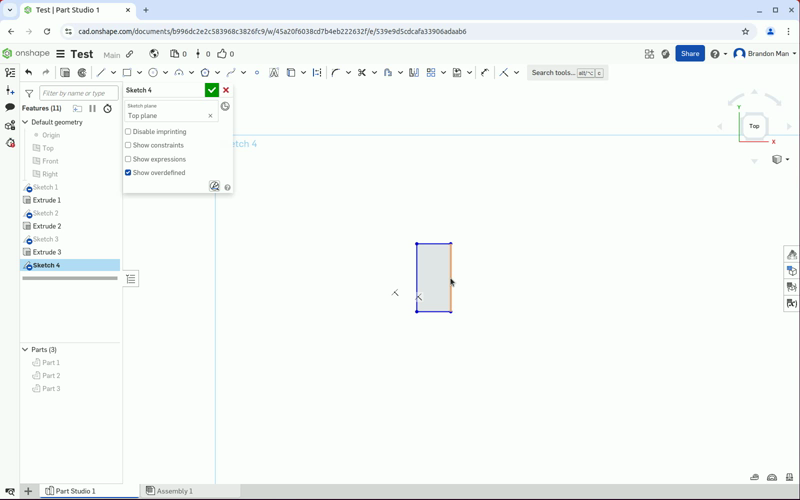
click(450, 277)
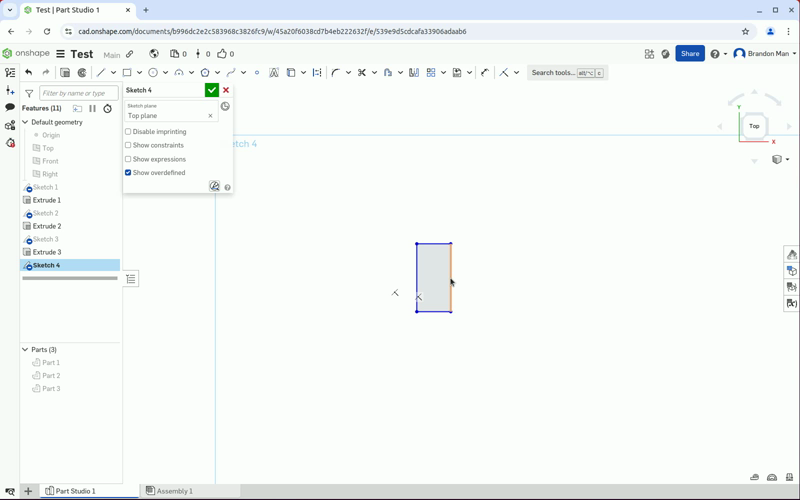
scroll(-6)
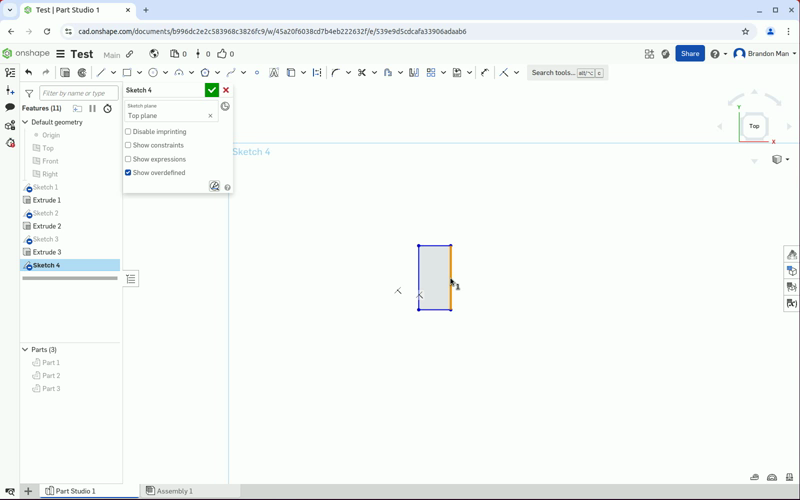
scroll(-6)
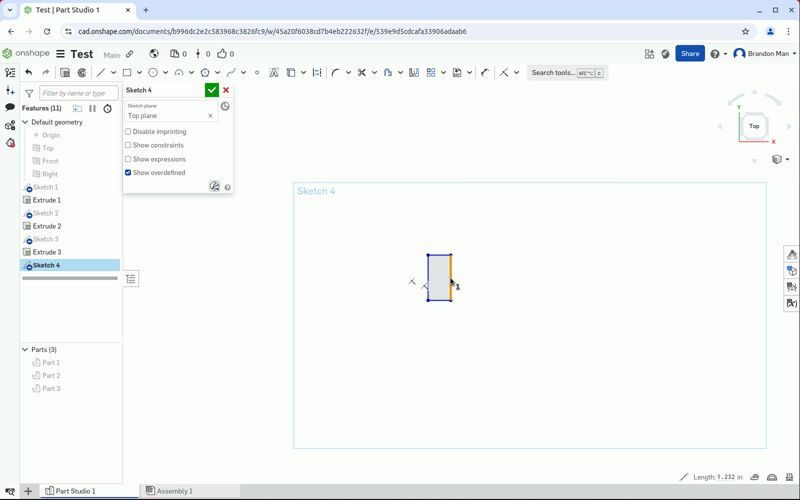
scroll(-6)
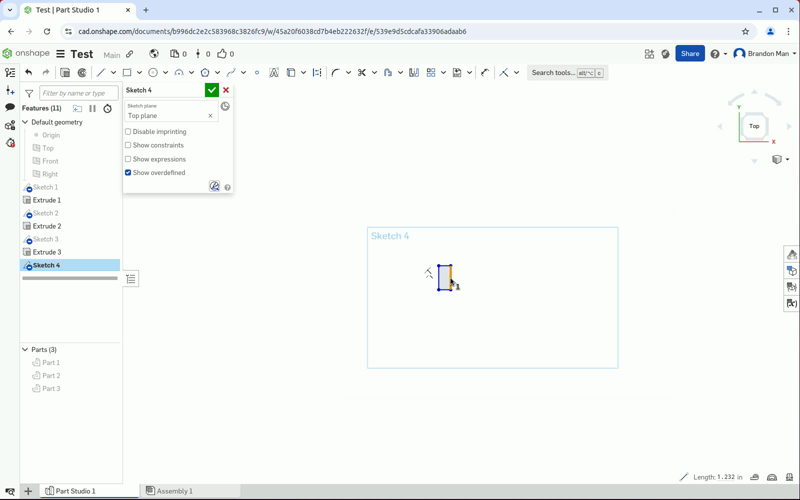
scroll(-6)
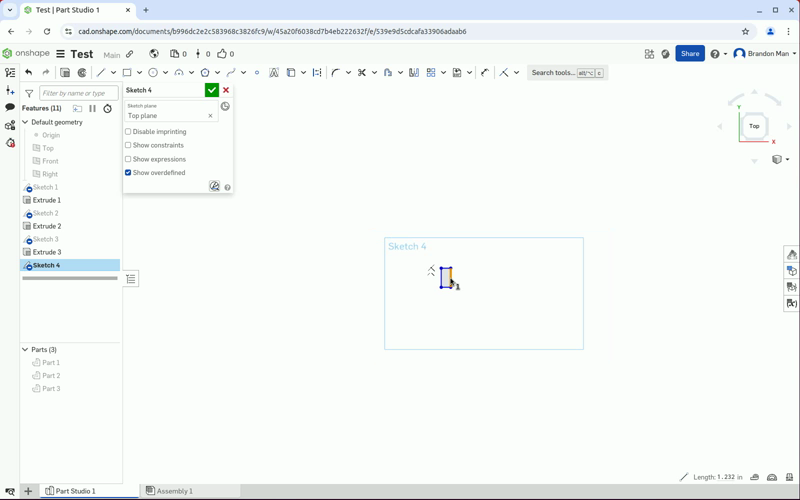
scroll(-6)
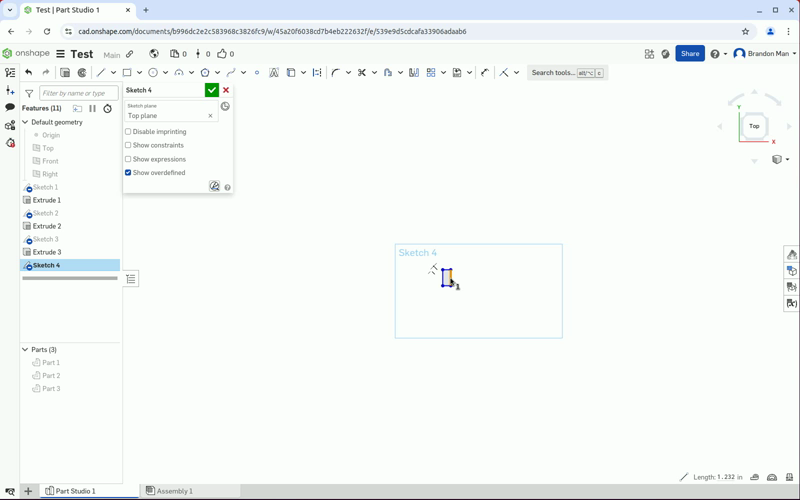
scroll(-6)
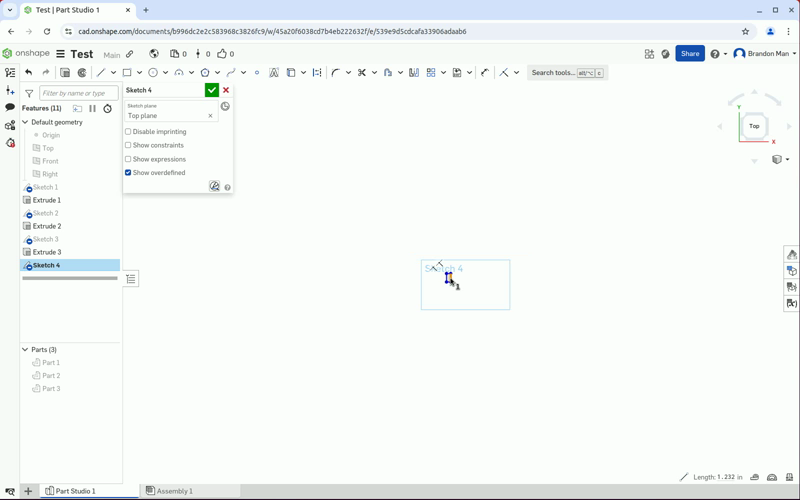
scroll(-6)
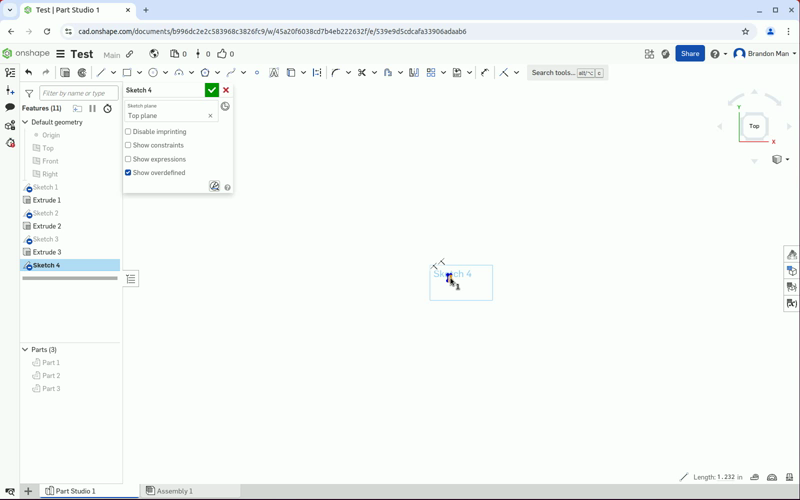
mouse_move(73, 352)
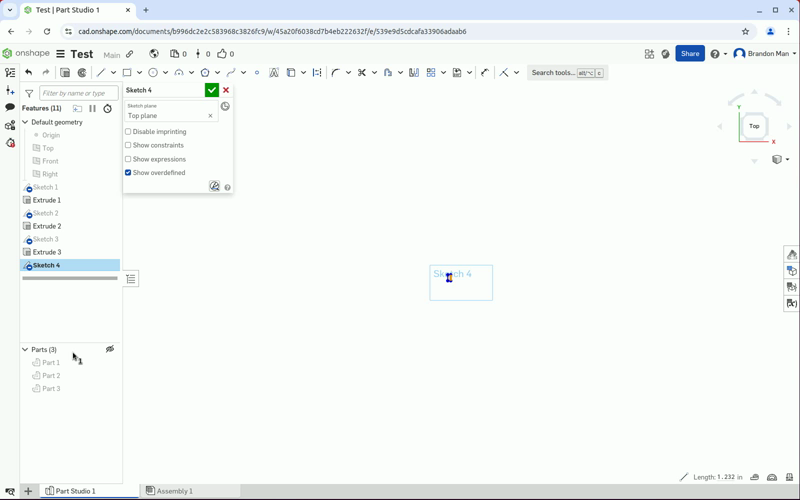
key(shift+y)
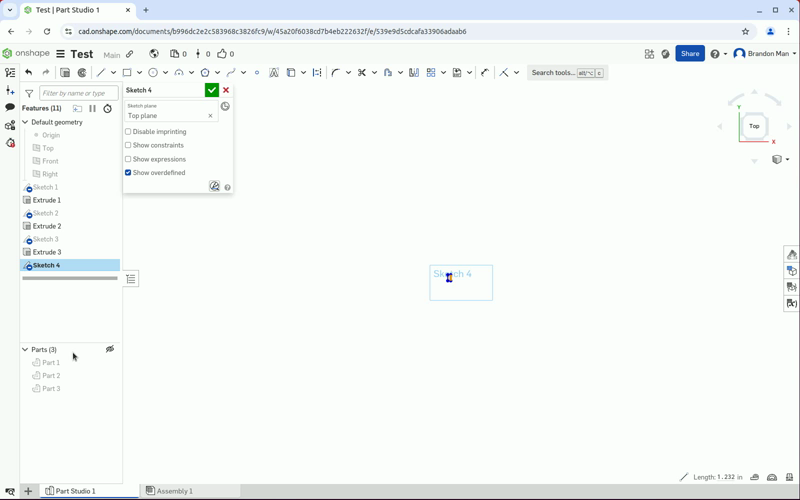
key(shift+e)
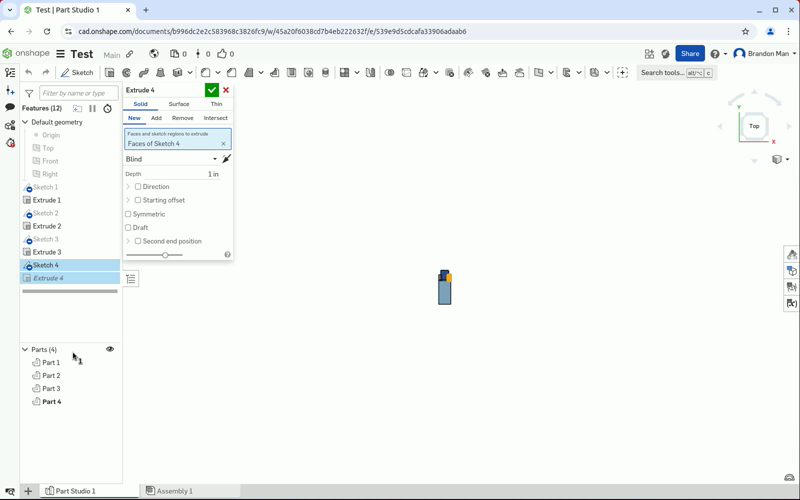
mouse_move(143, 106)
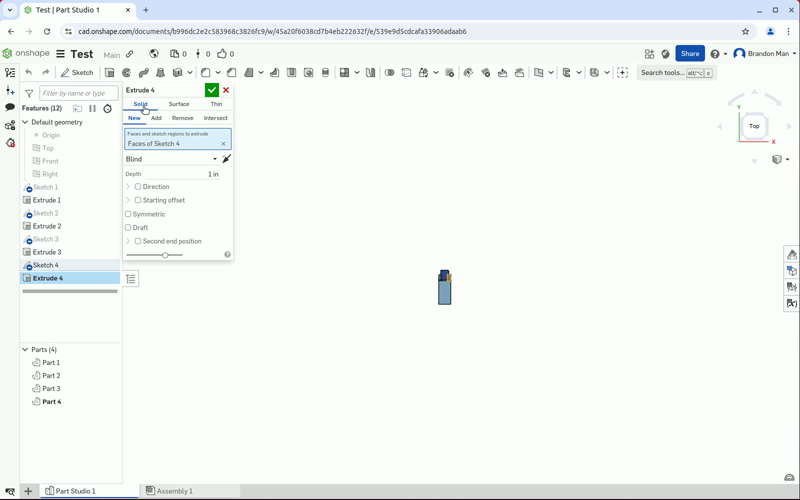
click(143, 106)
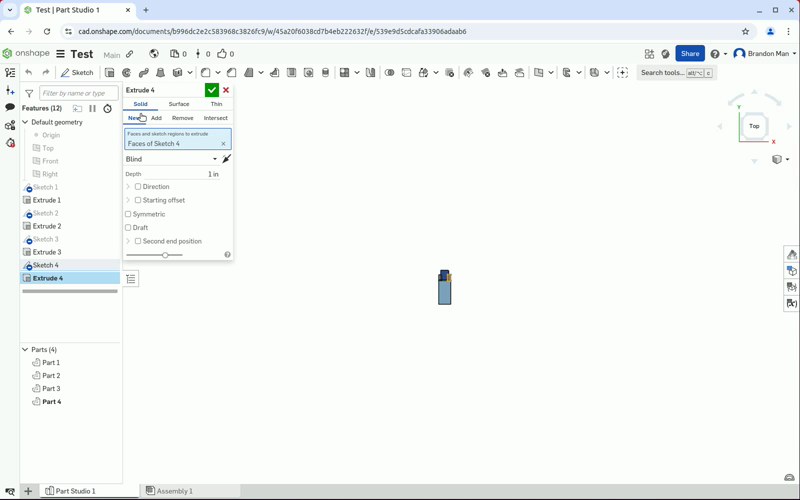
mouse_move(137, 120)
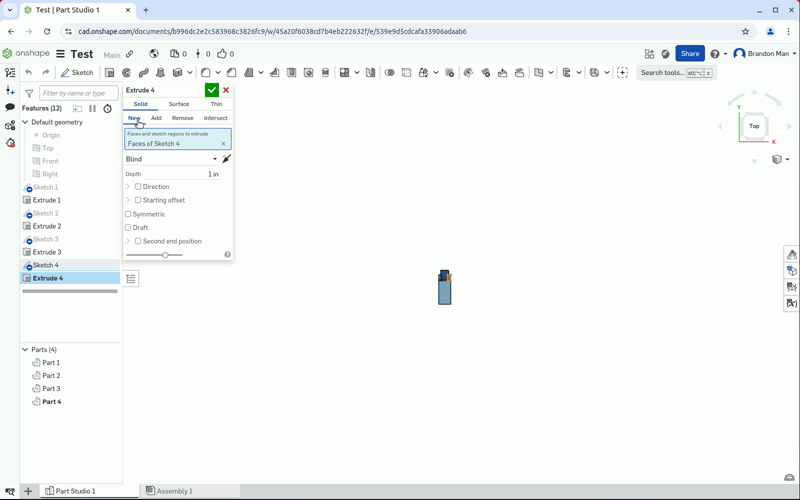
click(137, 120)
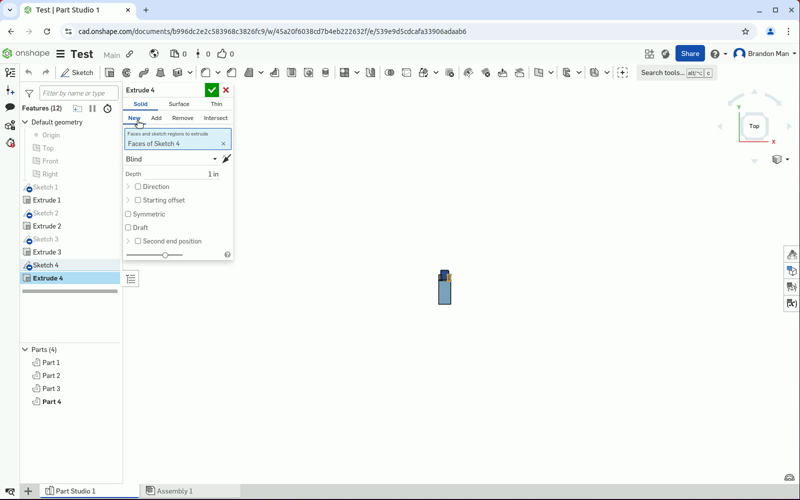
key(tab, 4)
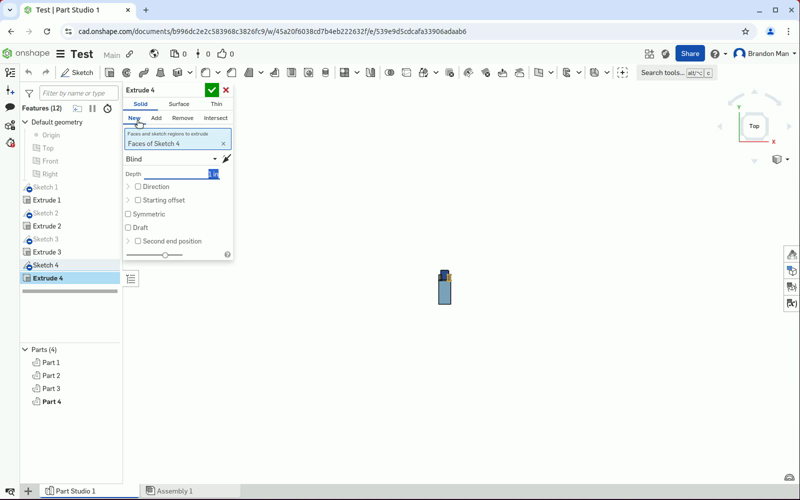
text(0.481)
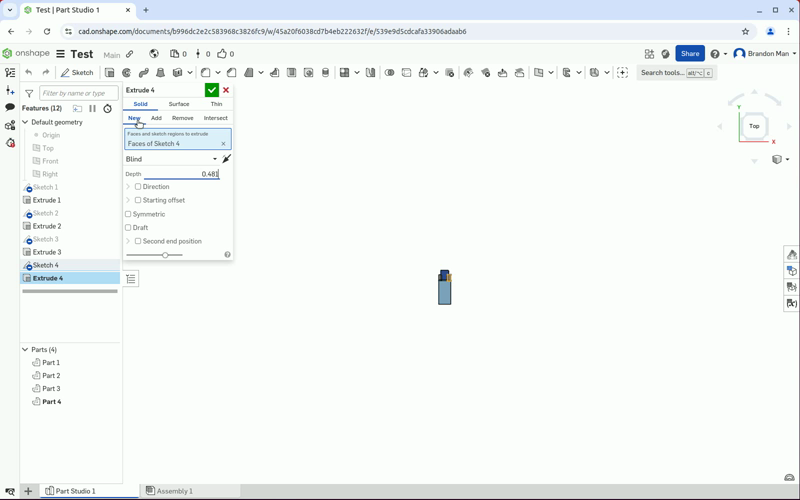
key(enter)
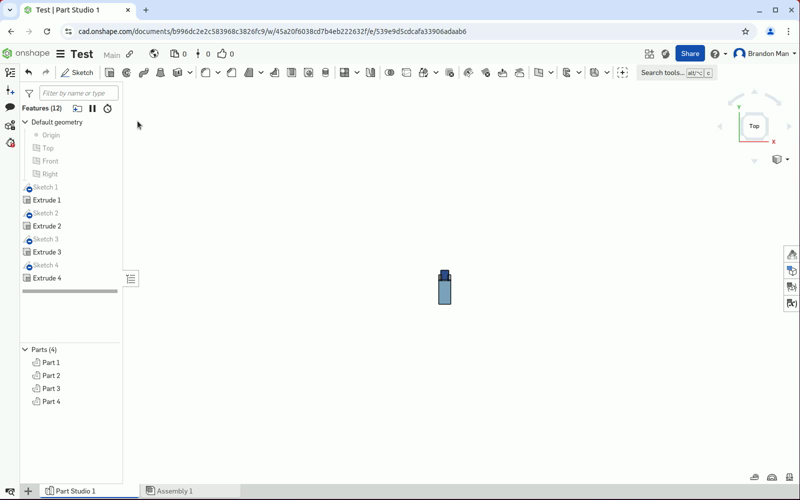
key(shift+h)
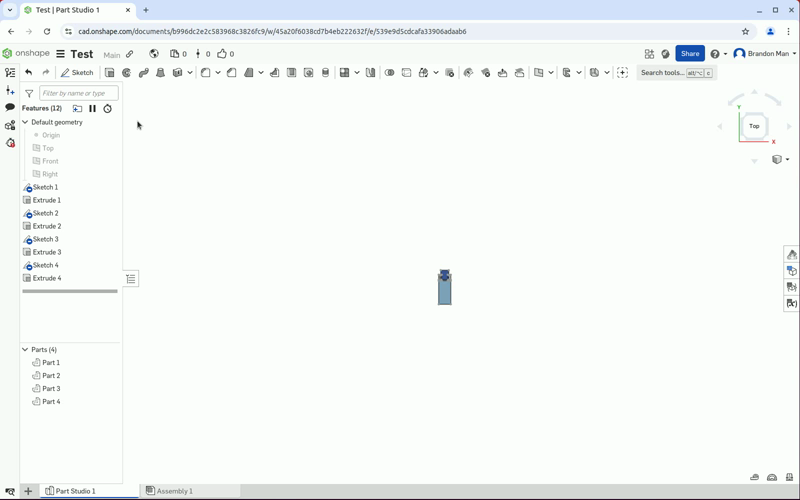
key(shift+h)
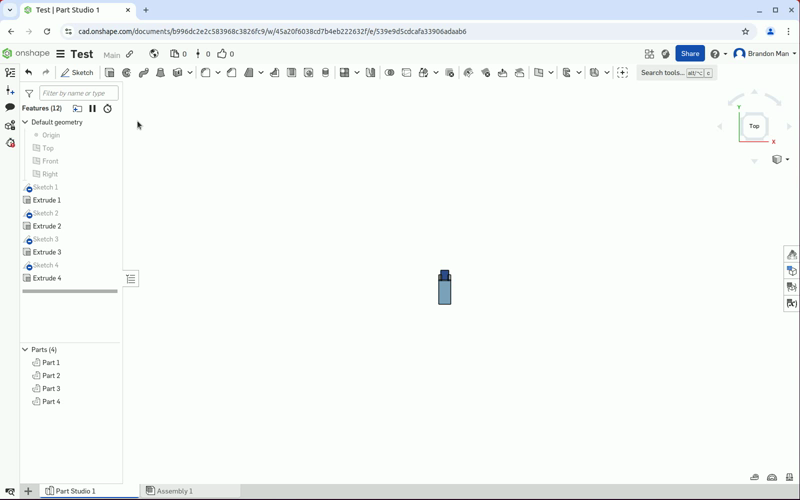
mouse_move(73, 189)
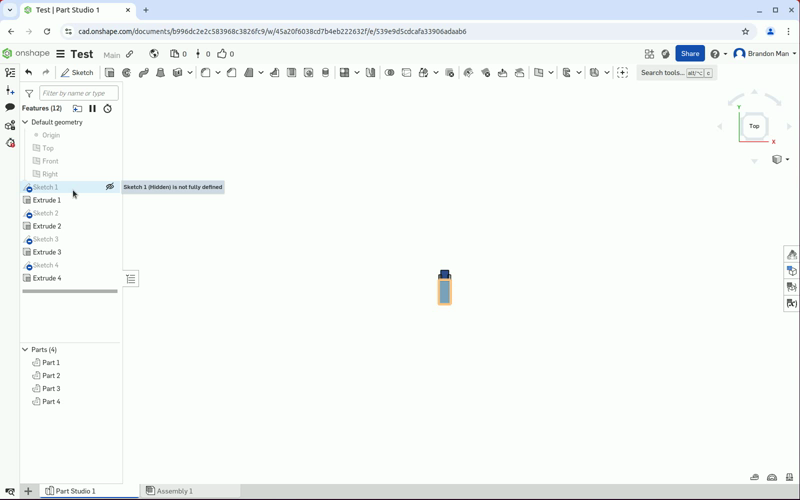
click(73, 189)
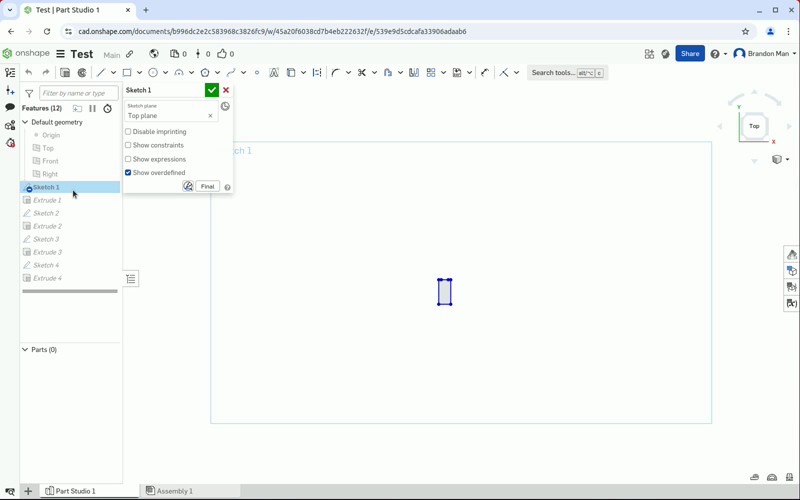
mouse_move(229, 92)
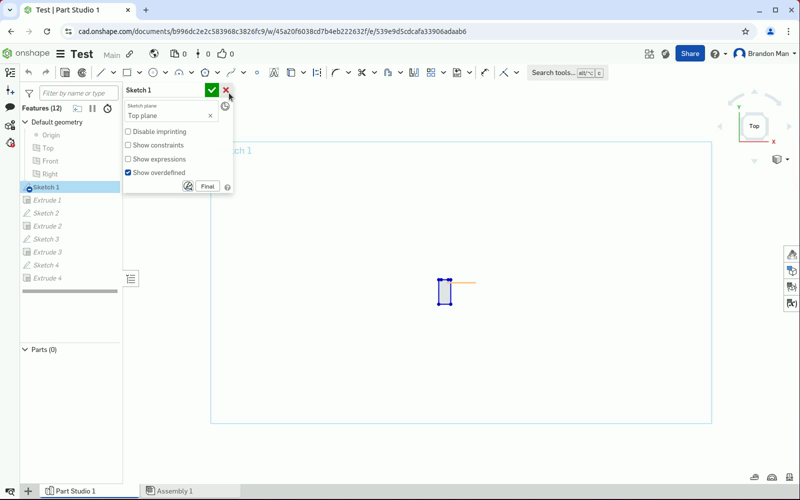
click(229, 92)
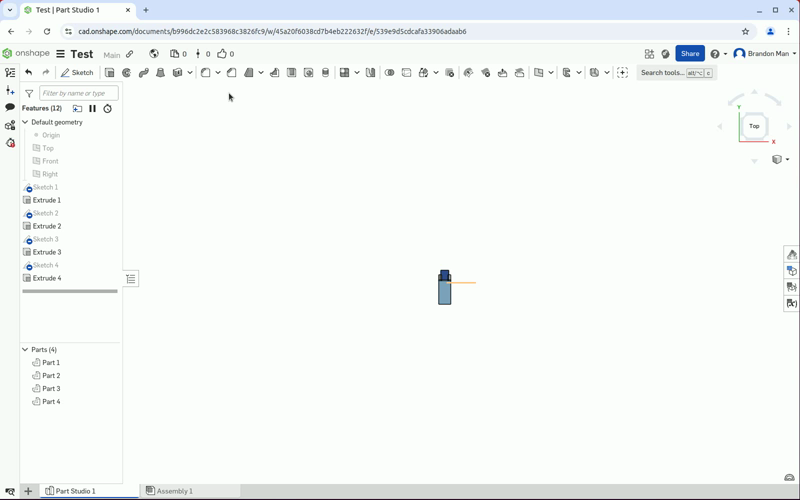
mouse_move(541, 75)
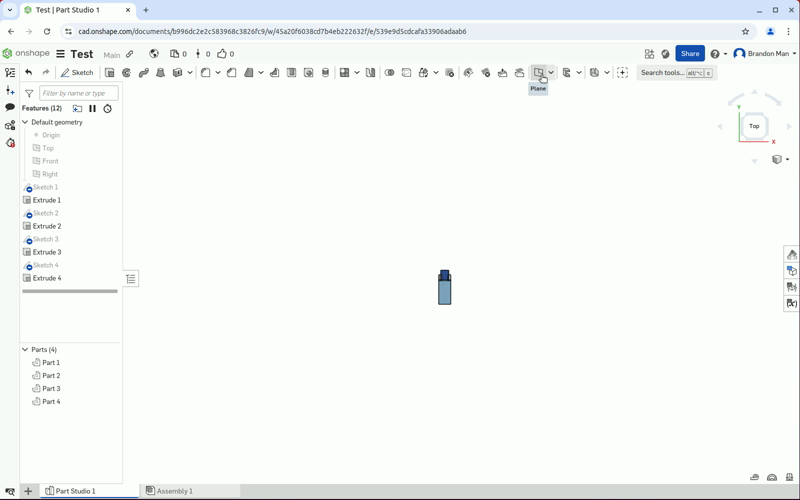
click(541, 75)
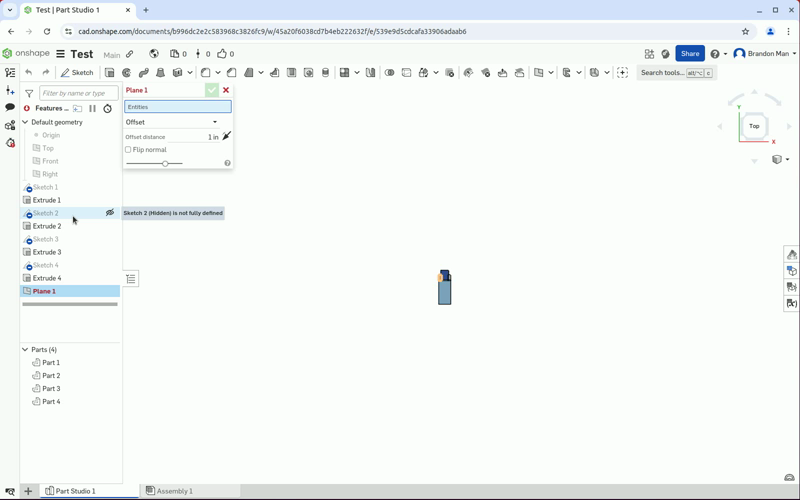
scroll(3)
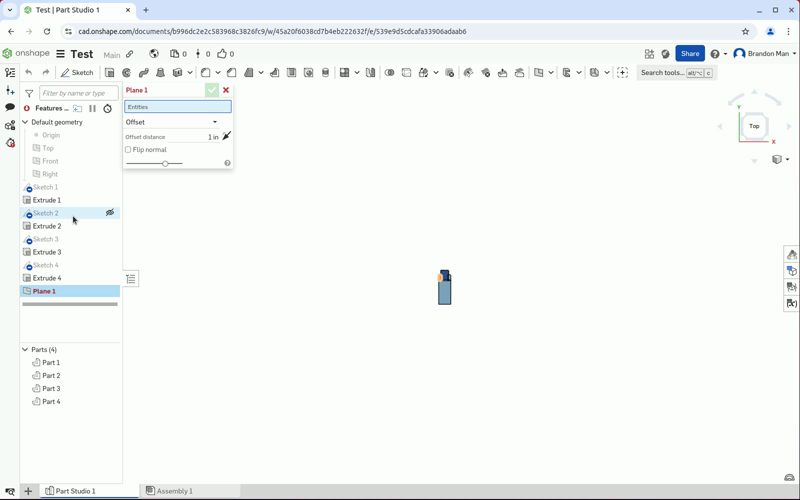
mouse_move(73, 150)
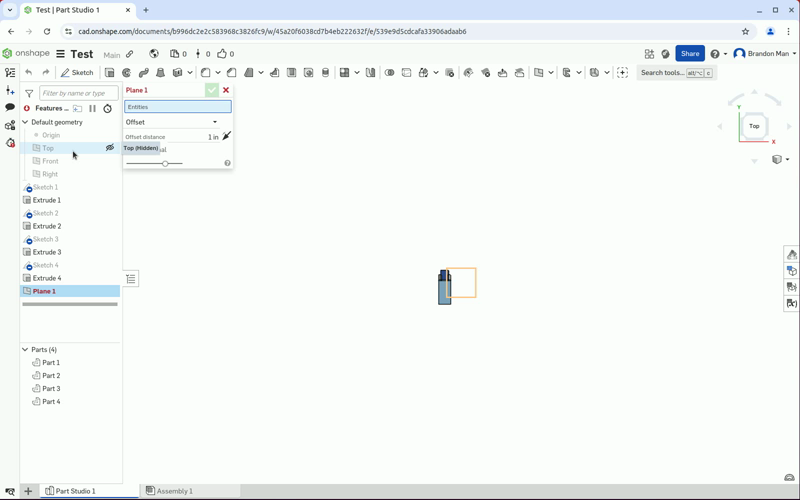
click(73, 150)
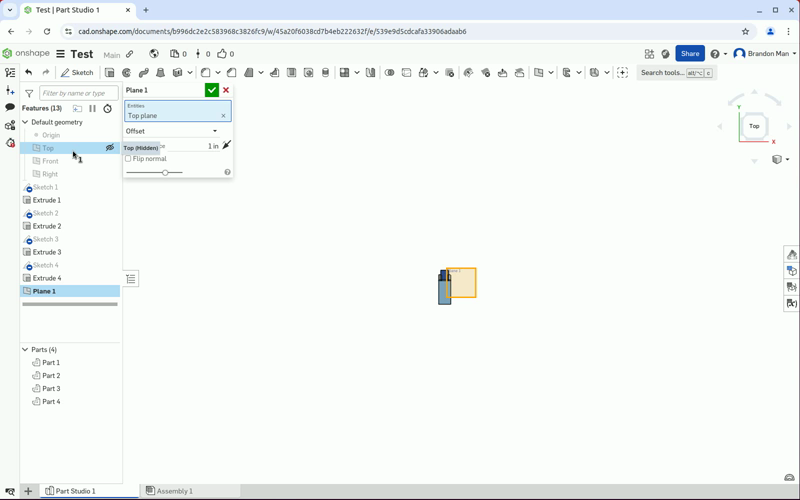
key(tab, 2)
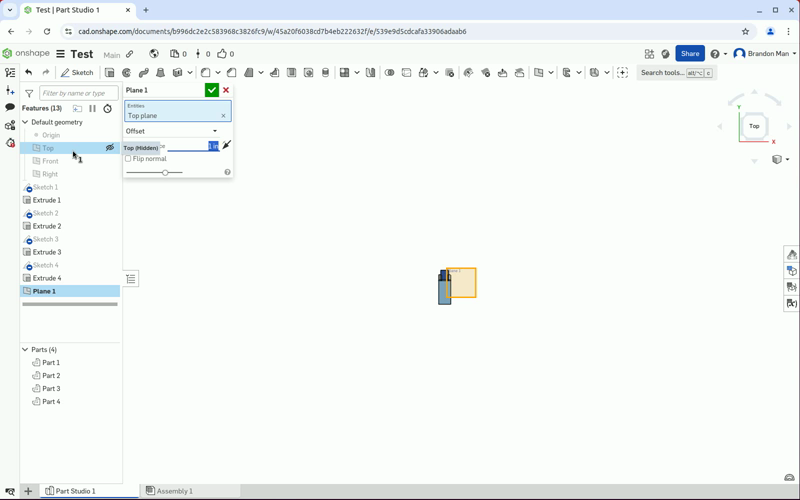
text(0.493)
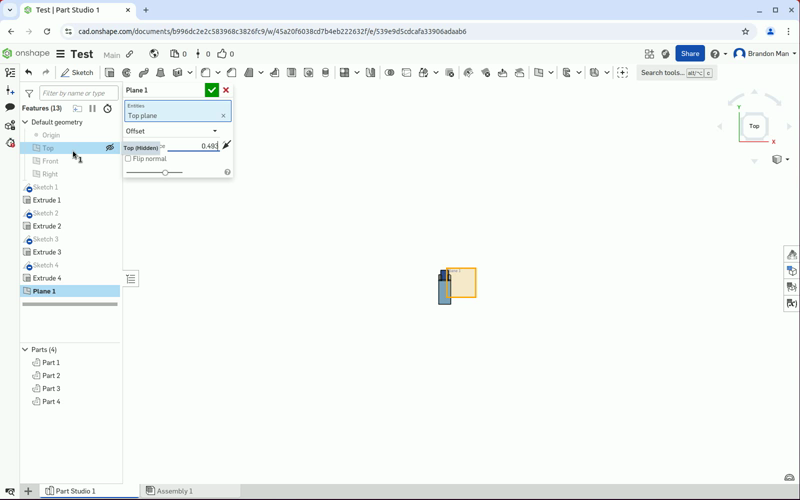
key(enter, 2)
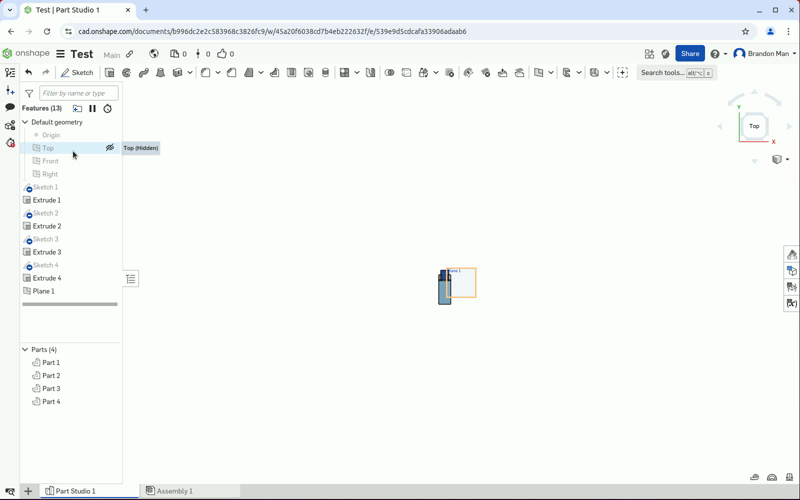
key(shift+s)
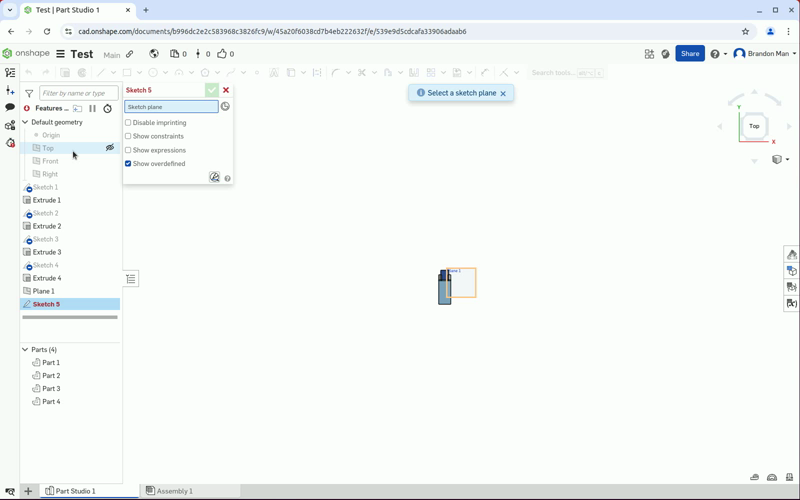
mouse_move(73, 293)
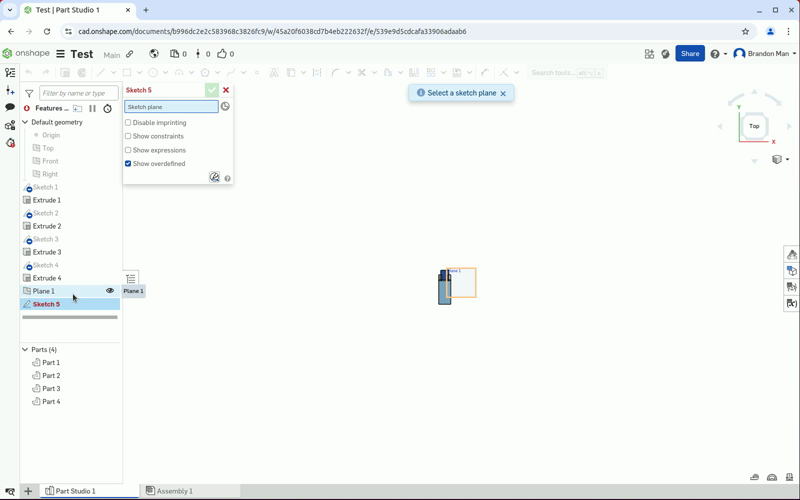
click(73, 293)
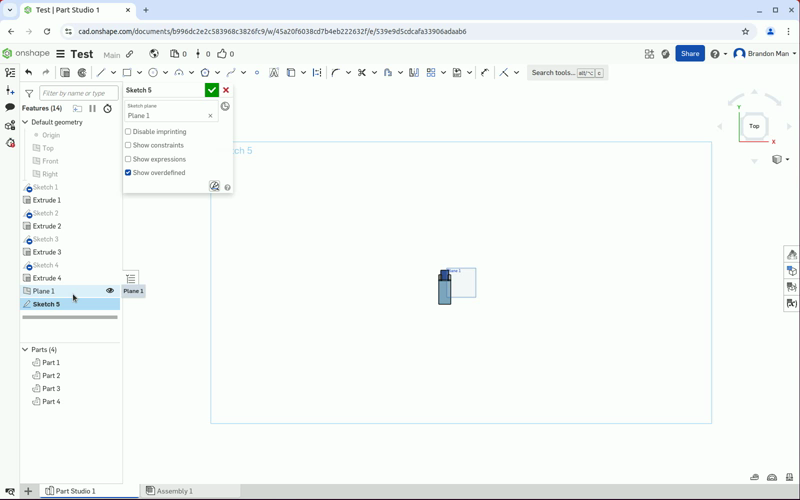
mouse_move(73, 352)
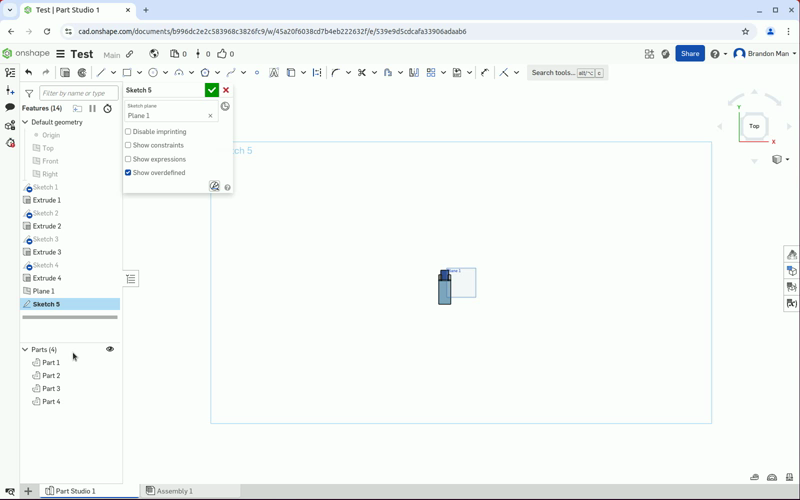
key(y)
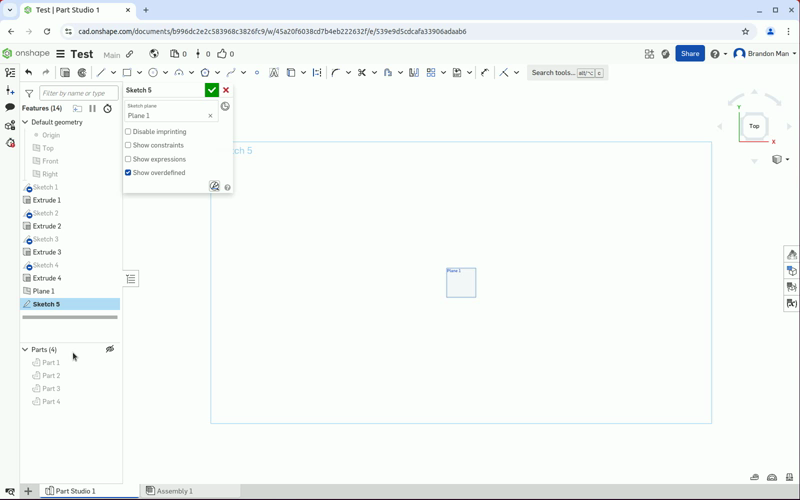
key(c)
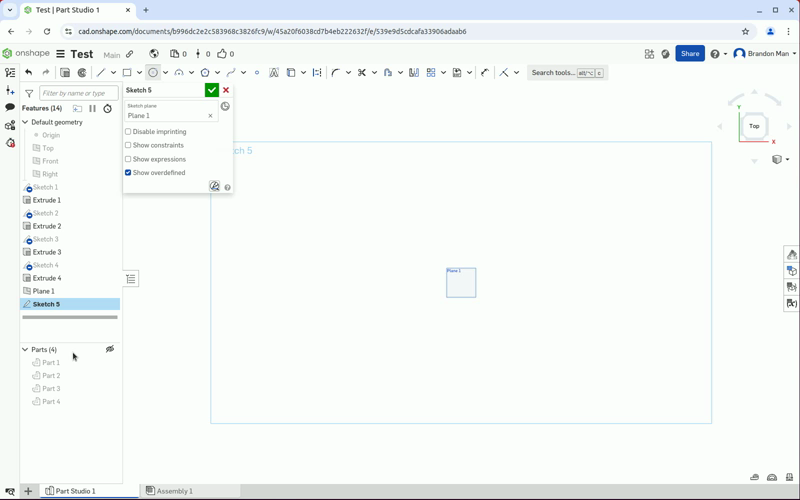
key_down(shift)
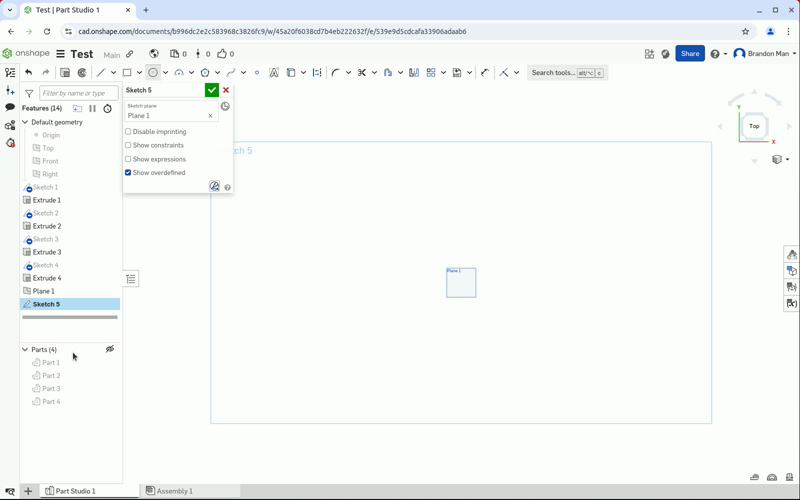
mouse_move(444, 299)
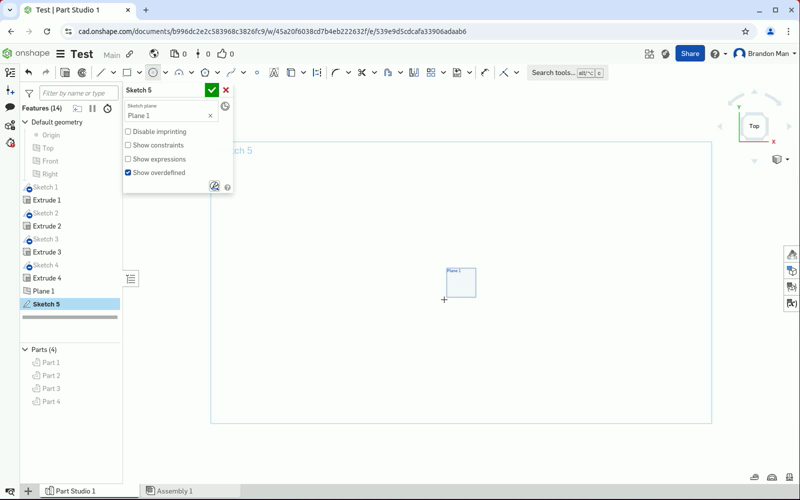
click(444, 299)
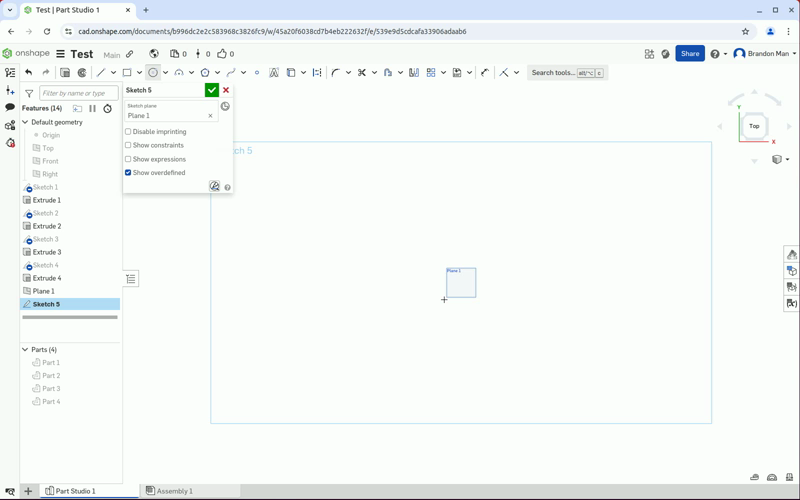
key_up(shift)
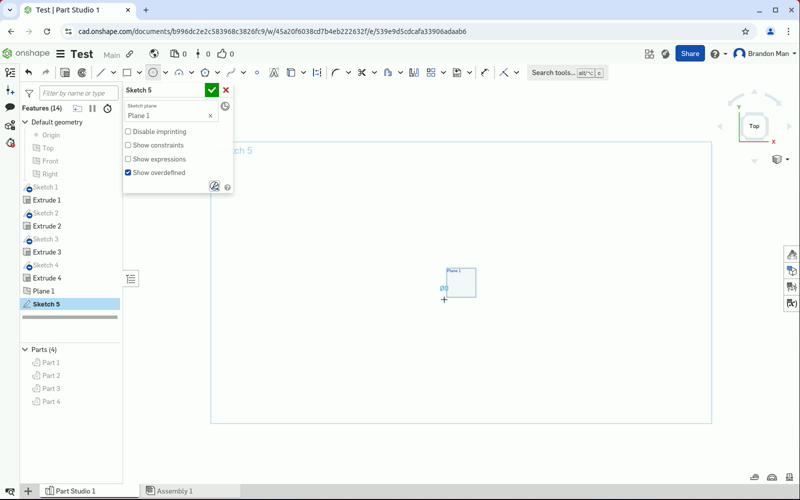
mouse_move(447, 299)
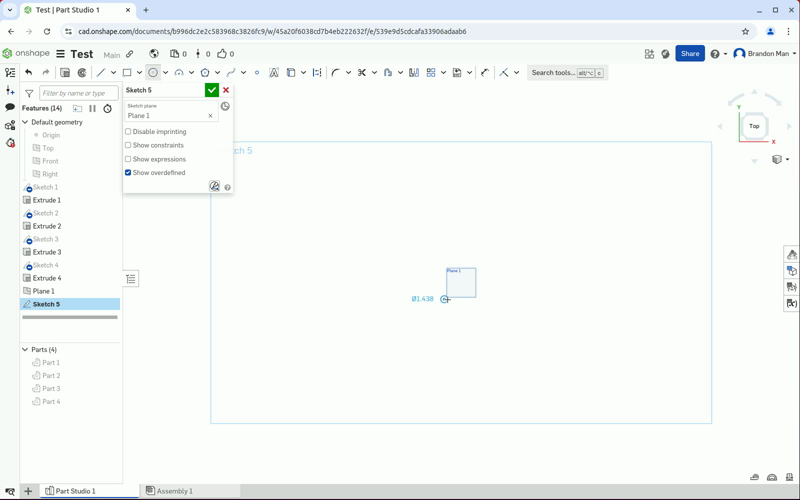
click(447, 299)
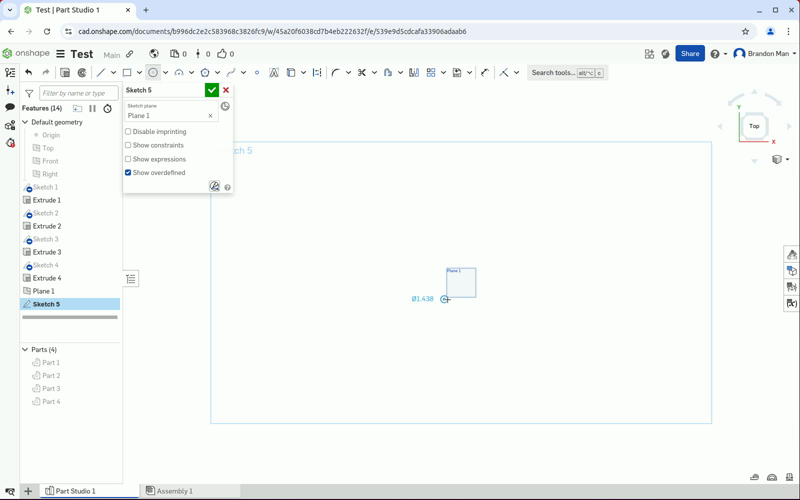
key(esc)
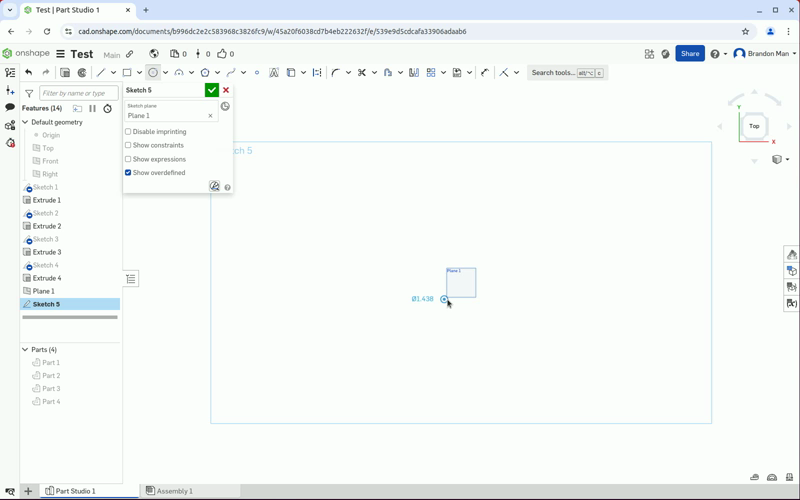
mouse_move(442, 301)
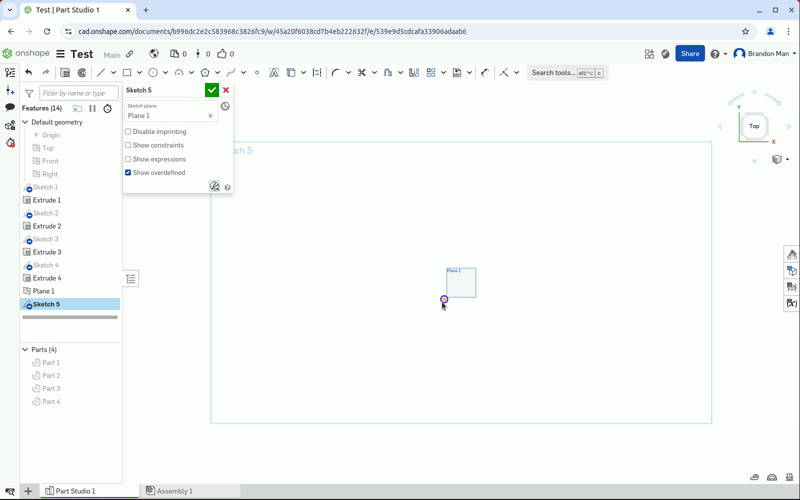
scroll(6)
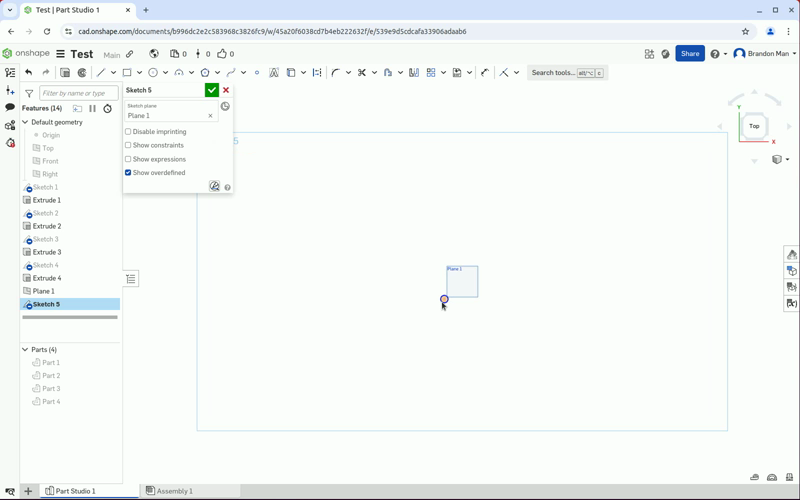
scroll(6)
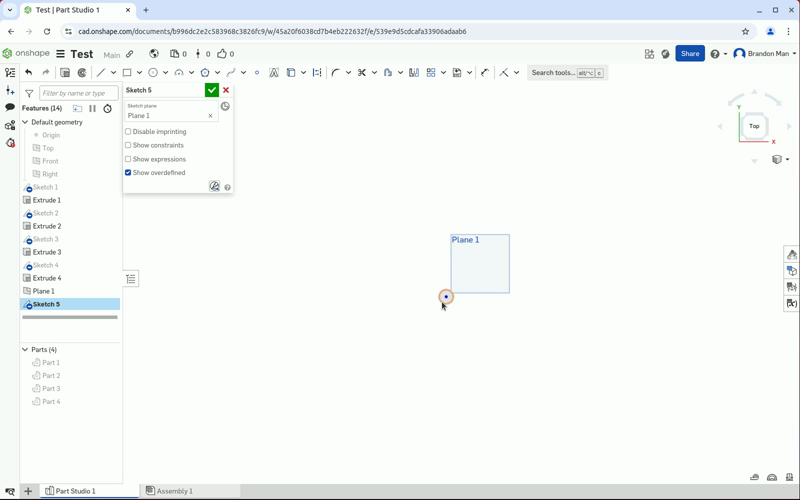
scroll(6)
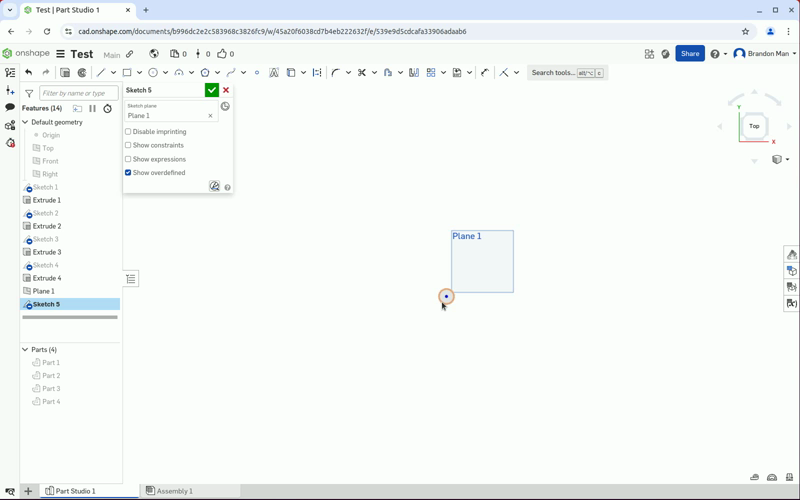
scroll(6)
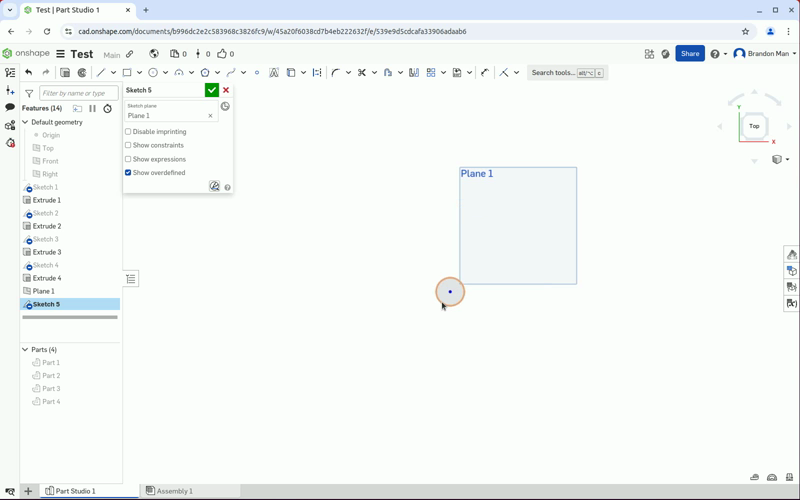
scroll(6)
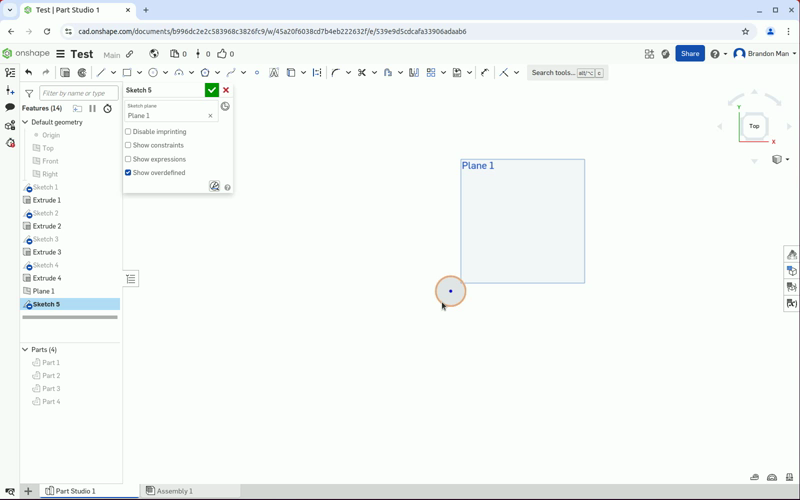
scroll(6)
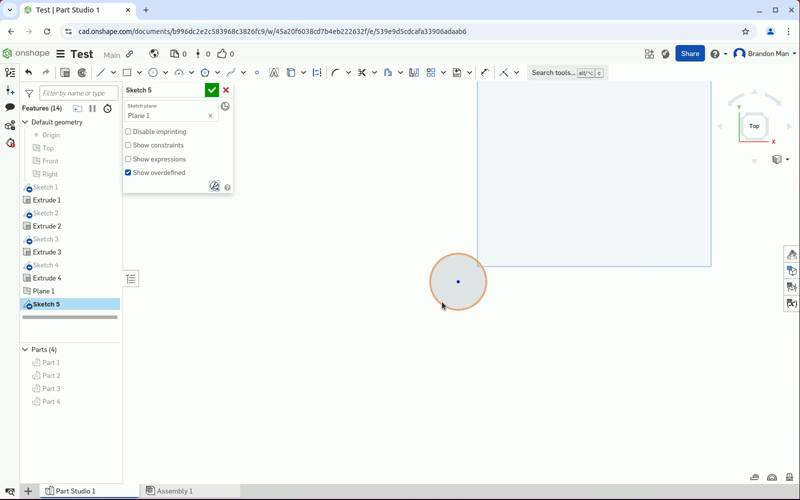
scroll(6)
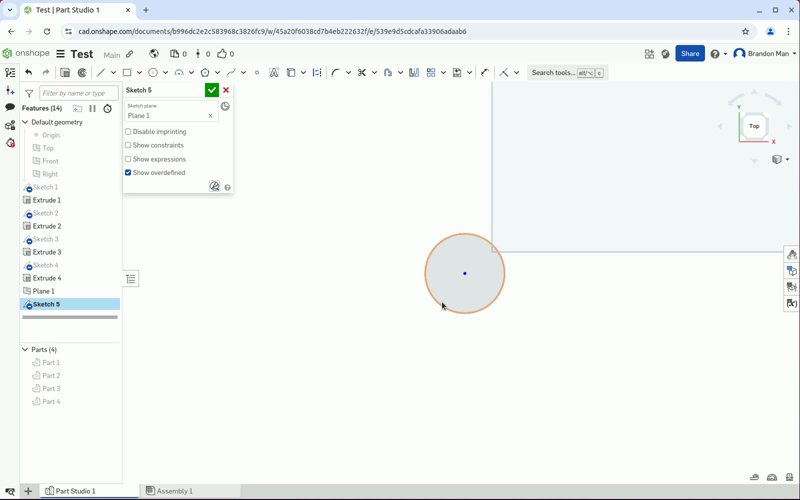
click(442, 301)
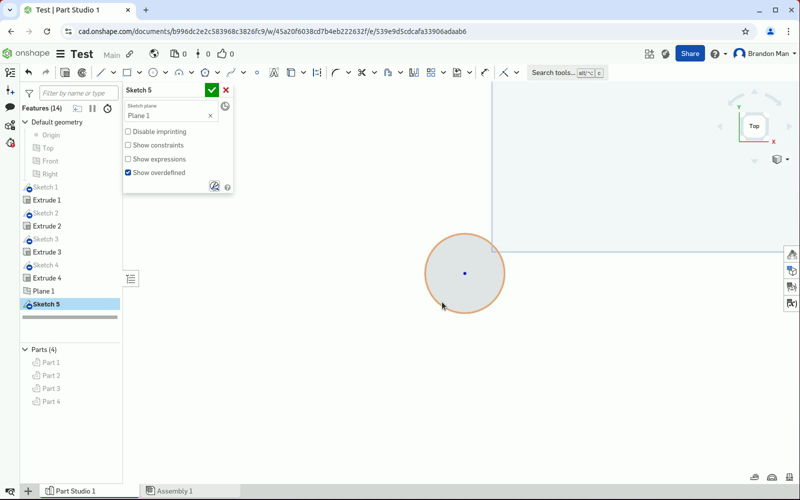
scroll(-6)
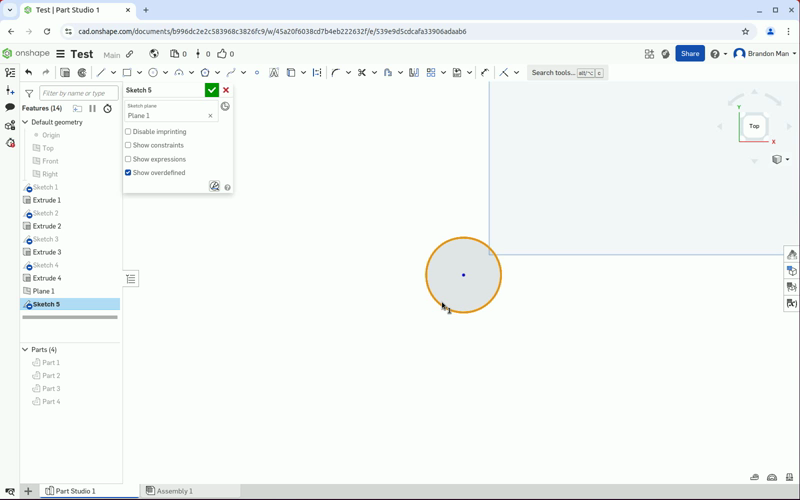
scroll(-6)
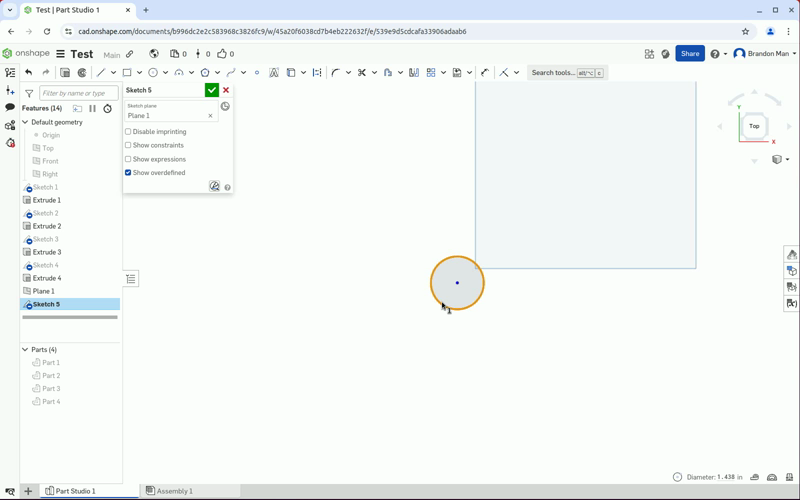
scroll(-6)
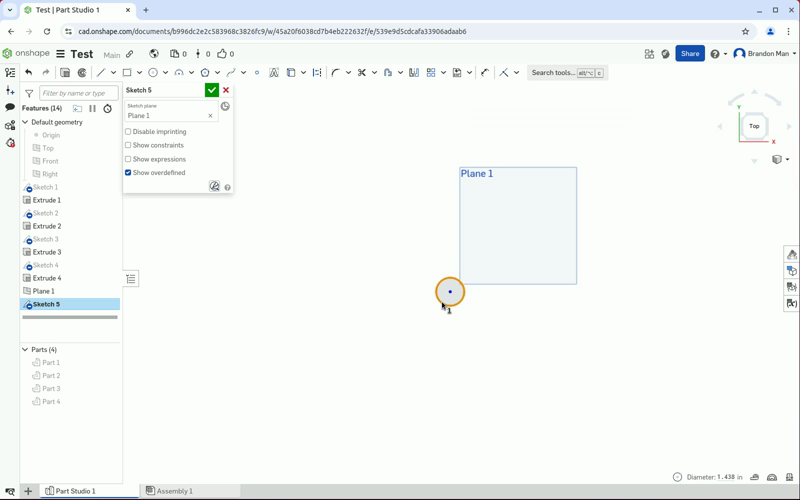
scroll(-6)
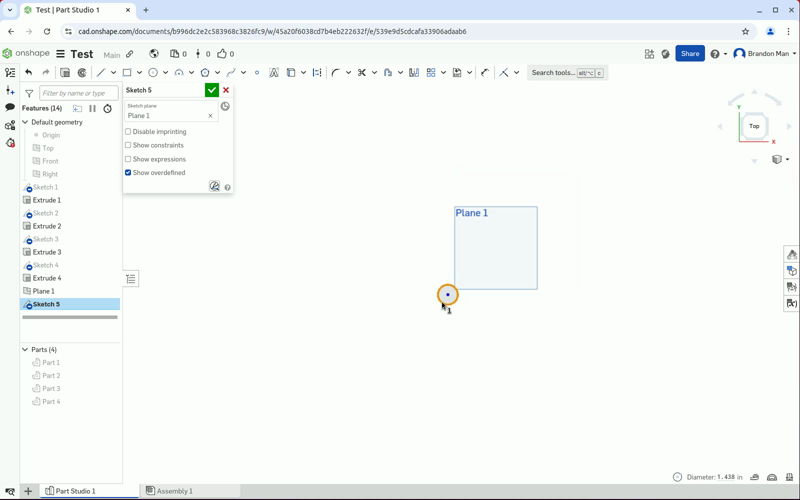
scroll(-6)
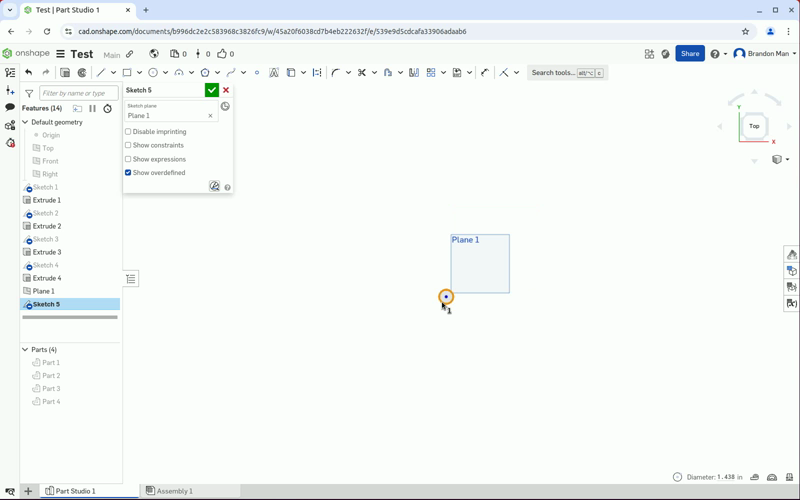
scroll(-6)
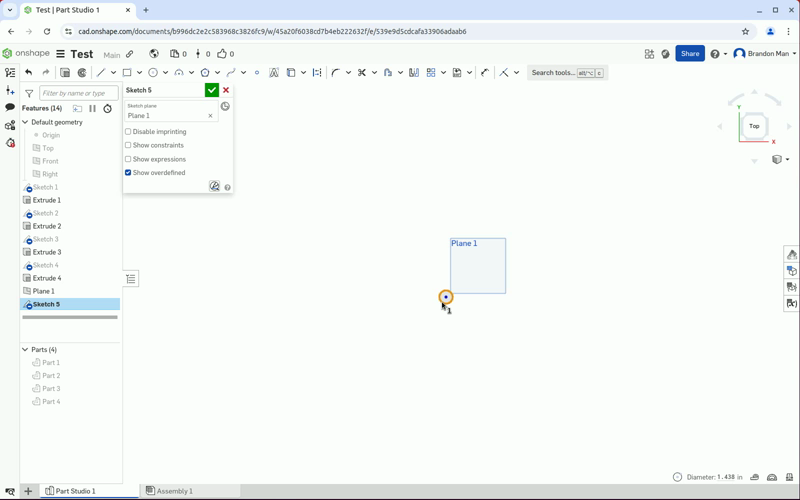
scroll(-6)
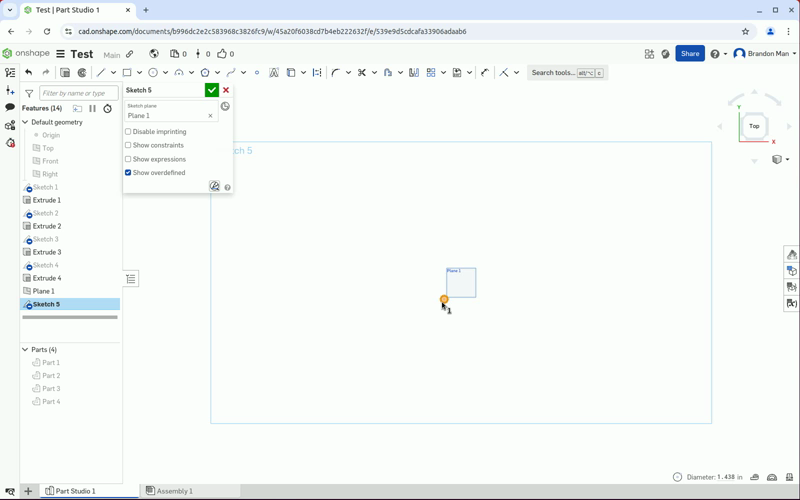
mouse_move(73, 352)
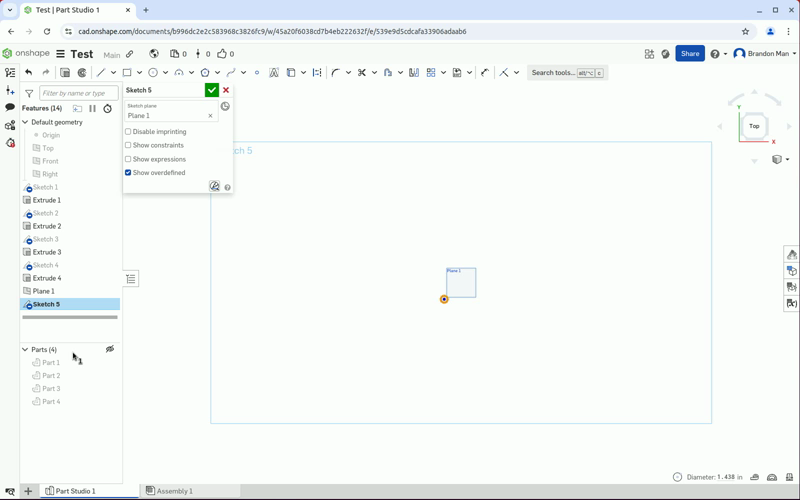
key(shift+y)
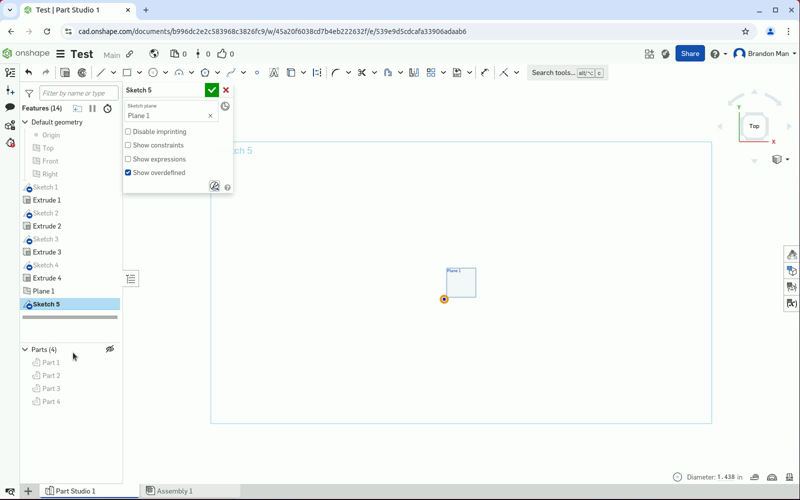
key(shift+e)
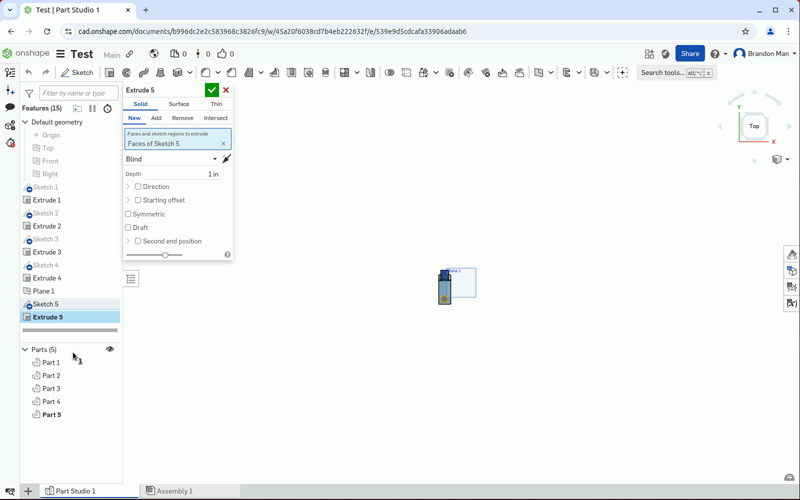
mouse_move(143, 106)
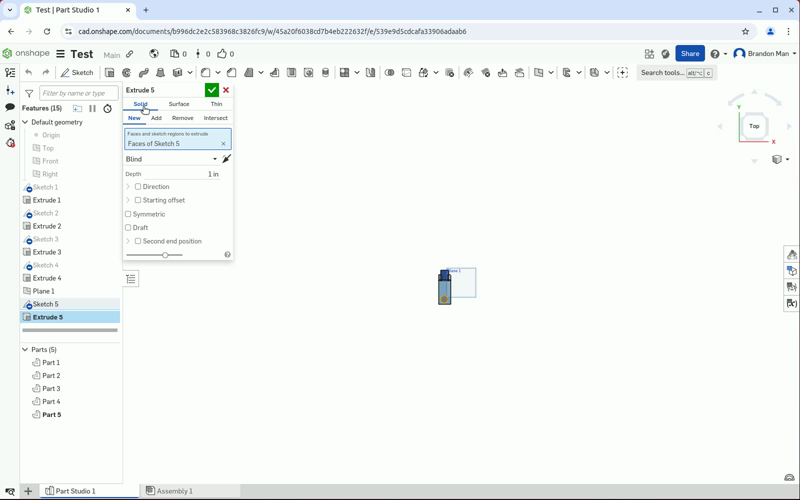
click(143, 106)
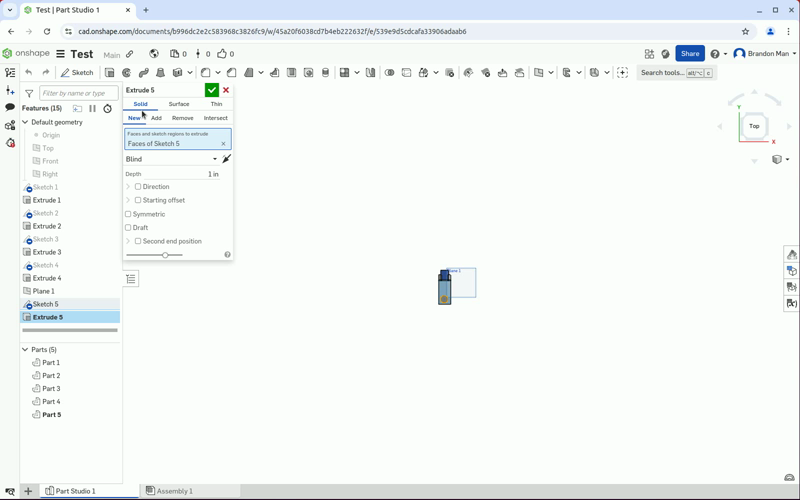
mouse_move(137, 120)
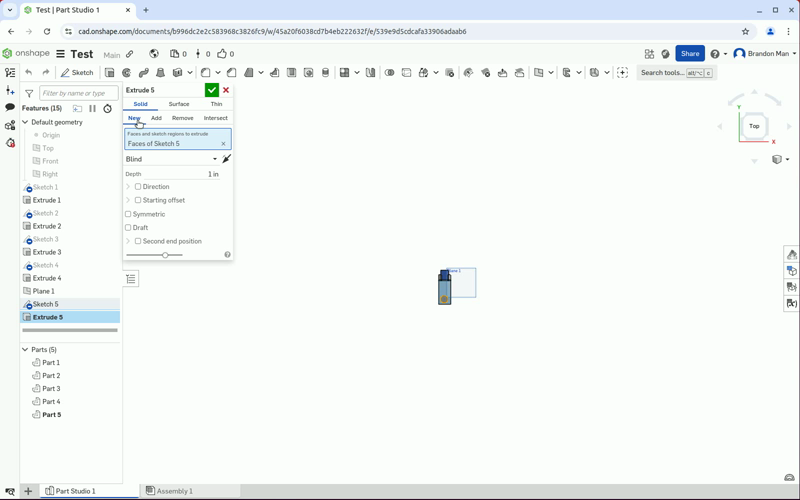
click(137, 120)
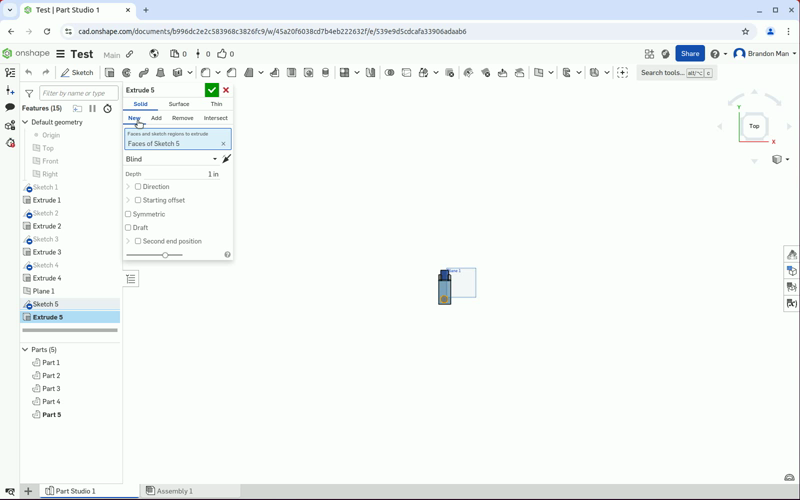
key(tab, 4)
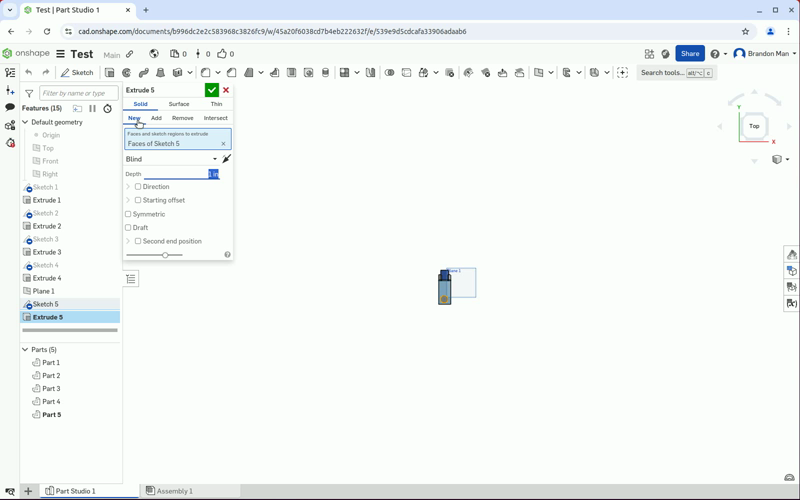
text(21.664)
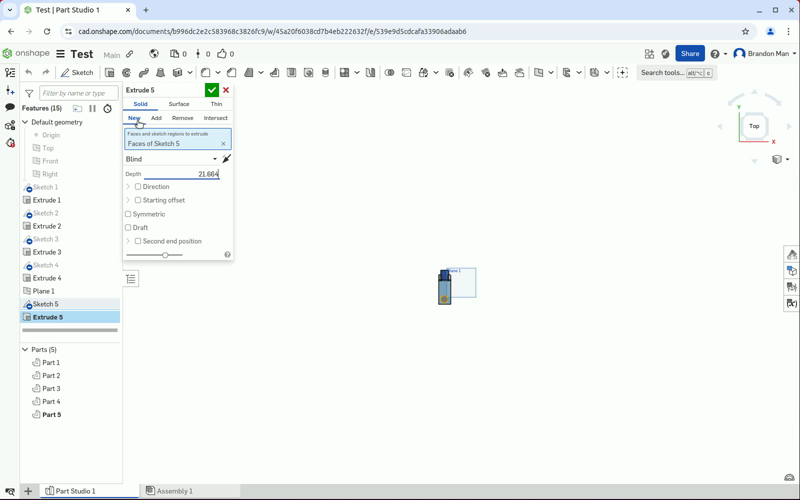
key(enter)
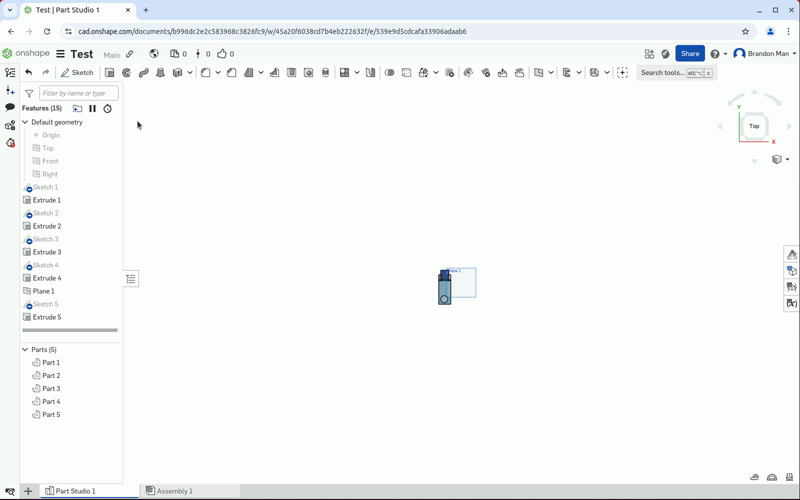
key(shift+h)
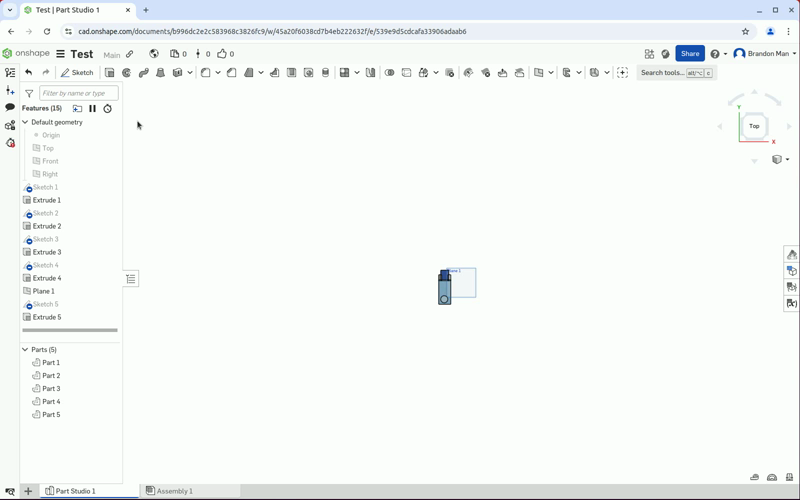
key(shift+h)
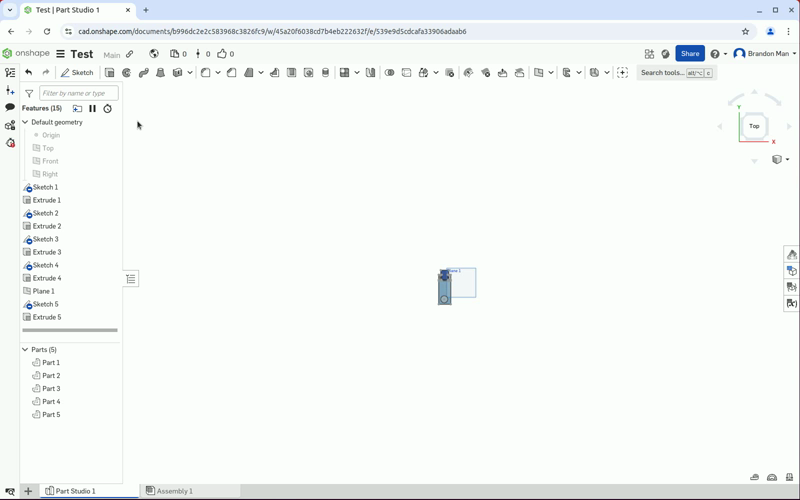
key(shift+7)
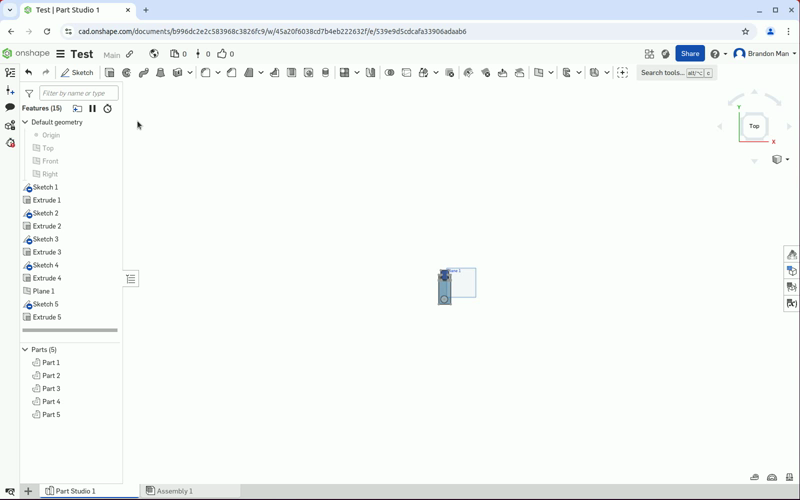
key(up, 3)
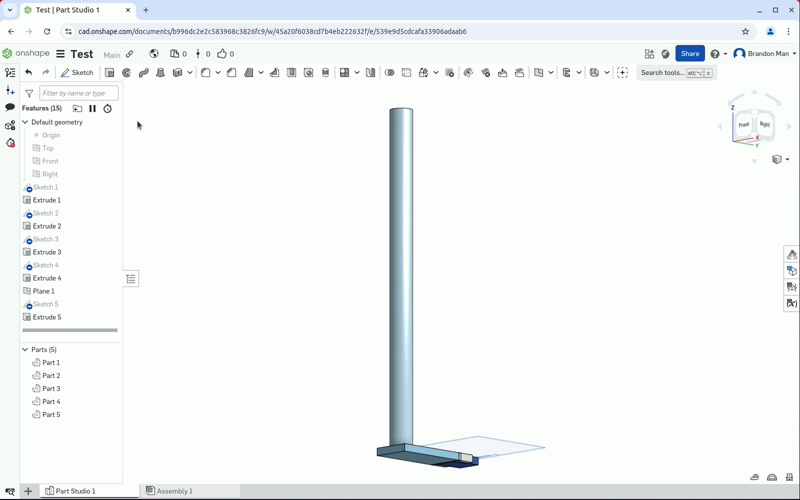
key(left, 3)
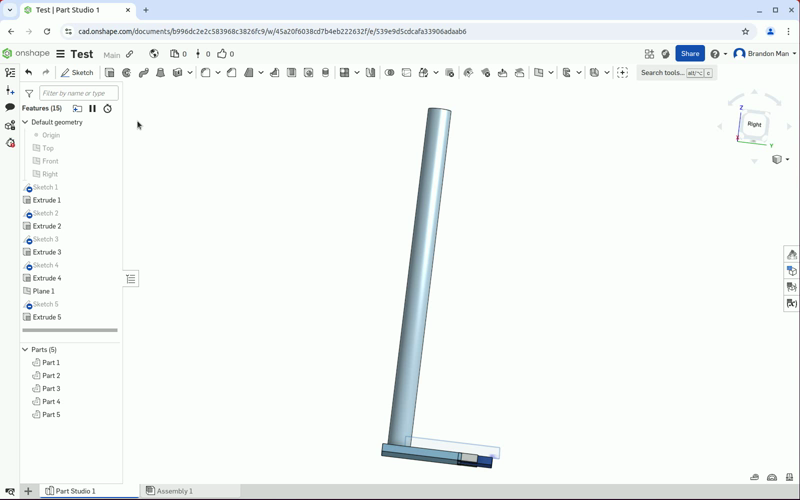
key(right, 3)
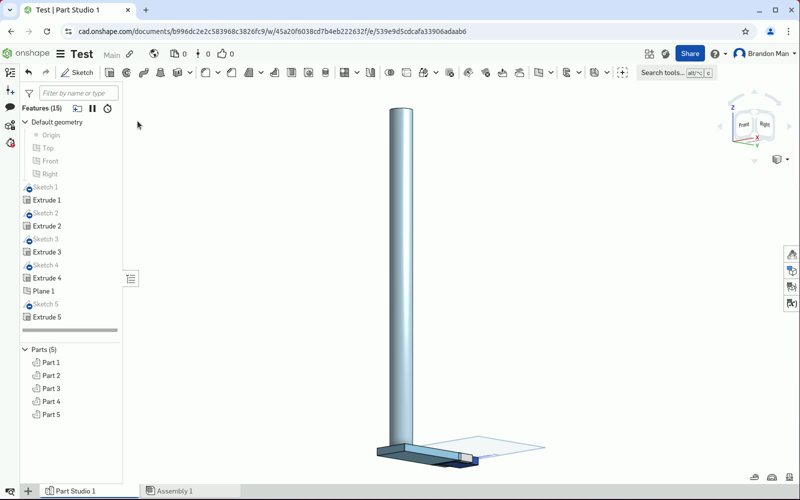
key(down, 3)
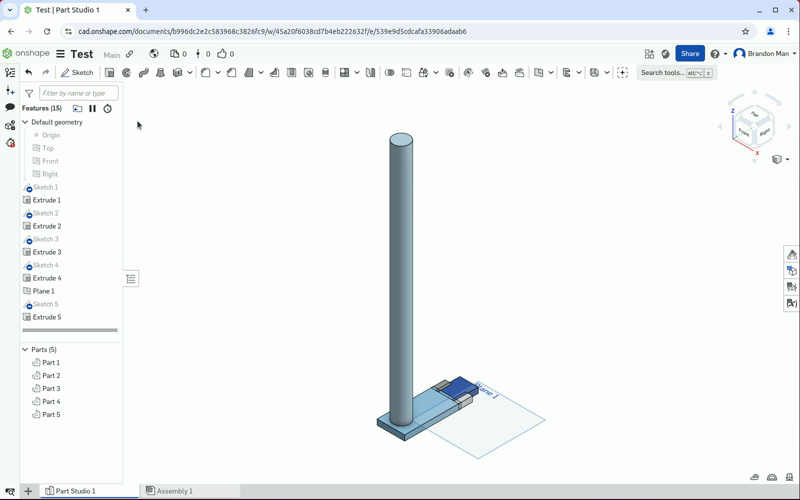
mouse_move(73, 189)
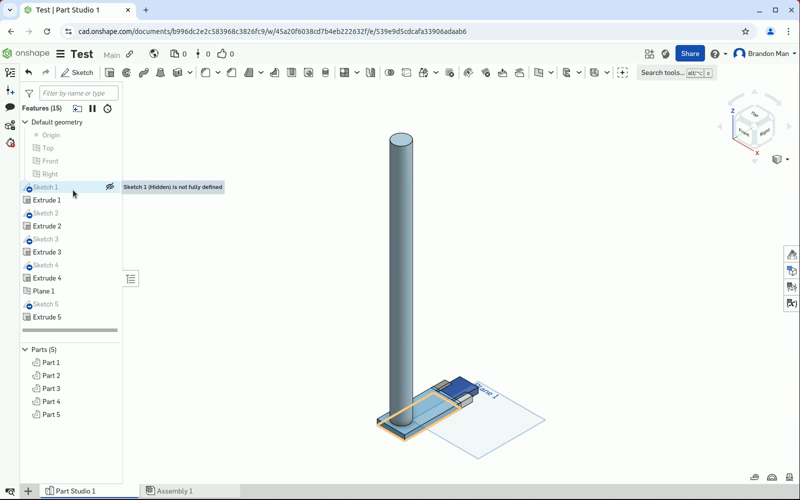
click(73, 189)